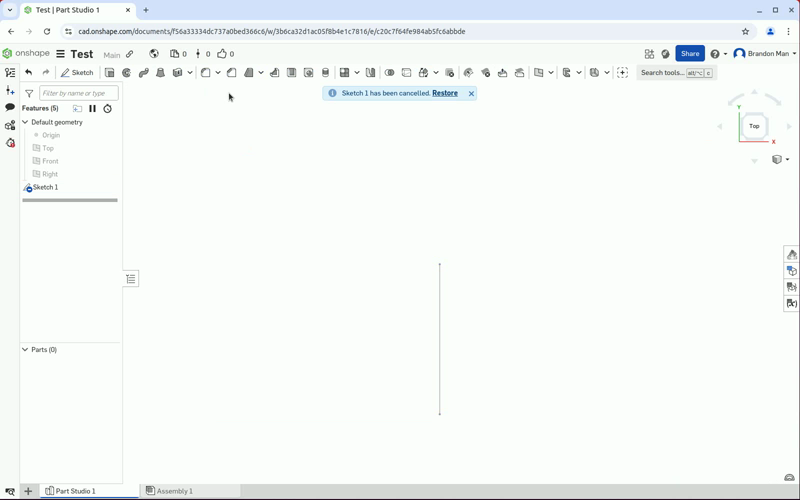
key(shift+h)
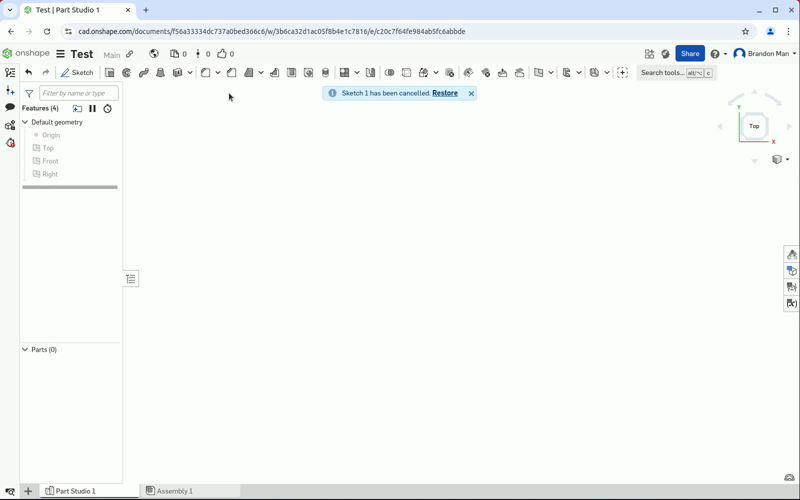
key(shift+s)
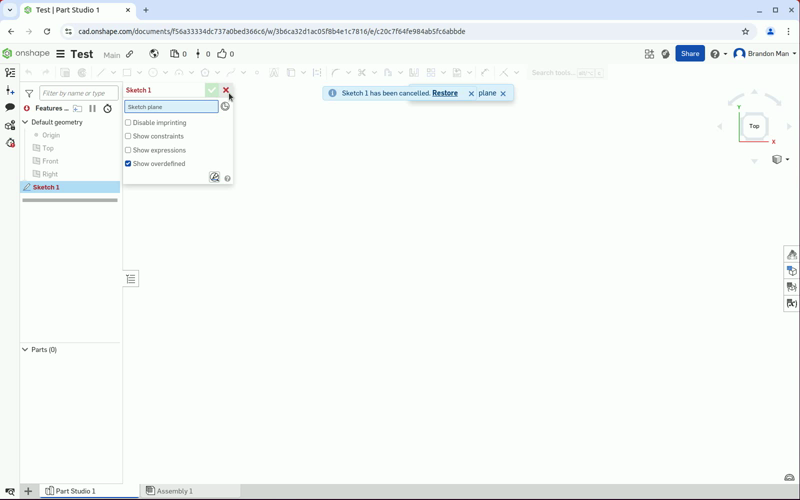
mouse_move(73, 150)
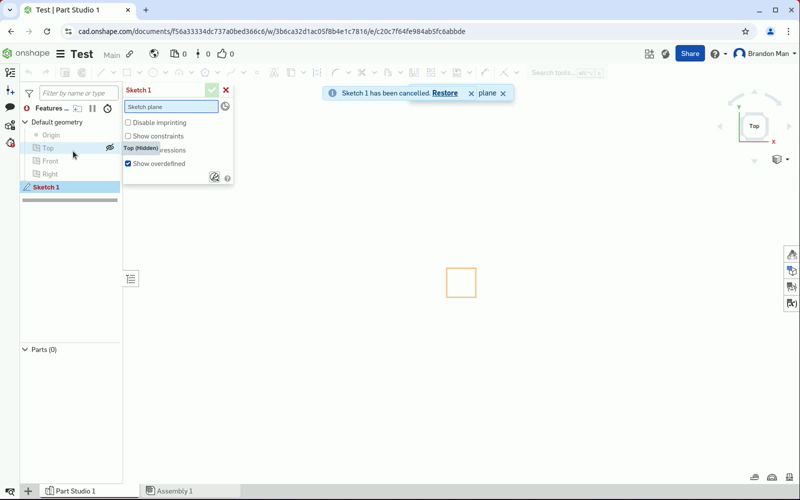
click(73, 150)
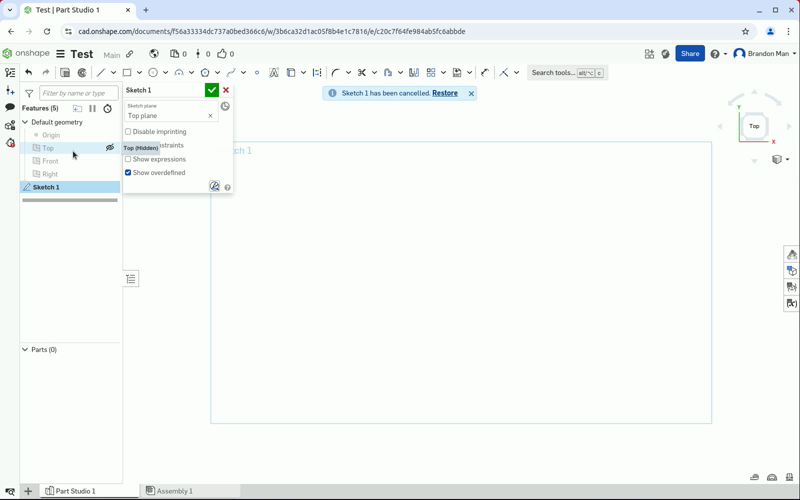
mouse_move(73, 352)
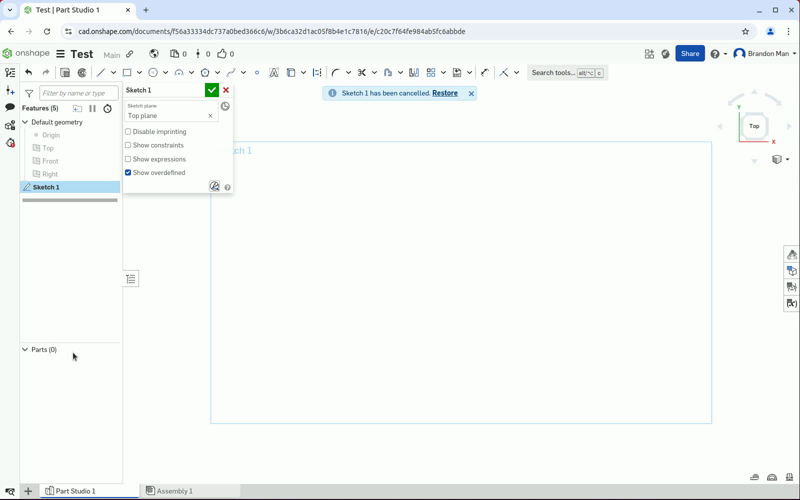
key(y)
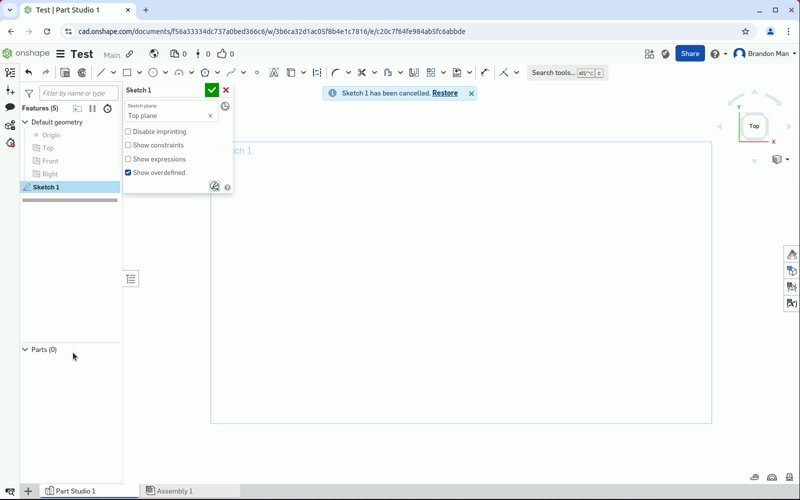
key(l)
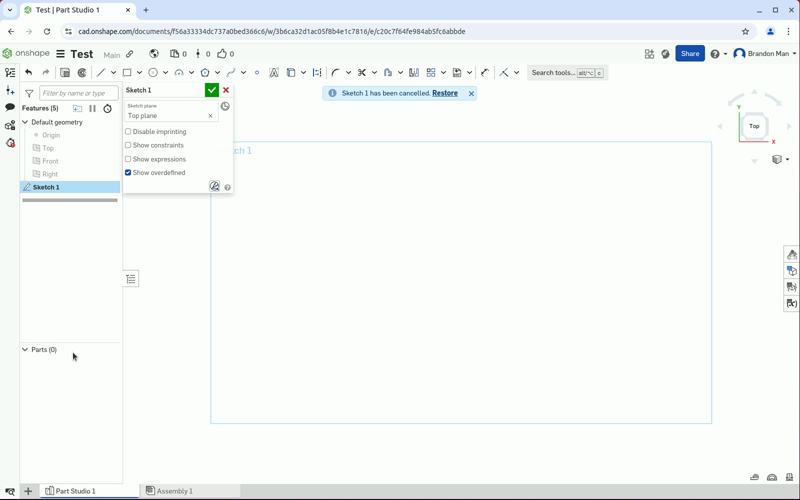
key_down(shift)
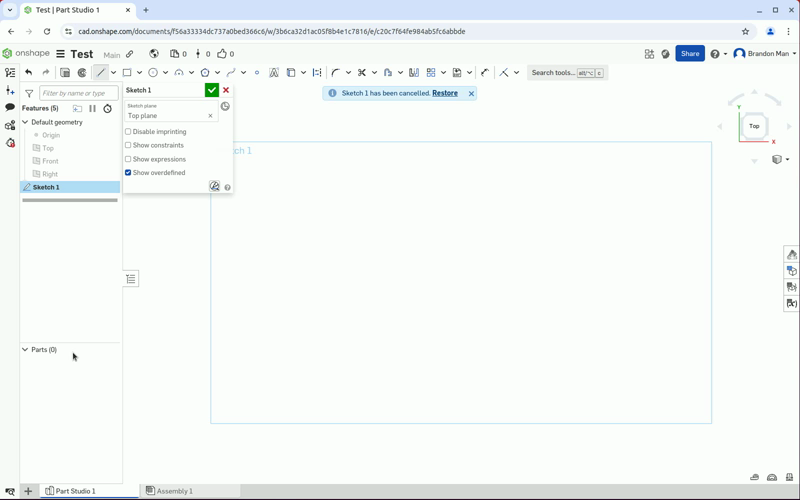
mouse_move(389, 315)
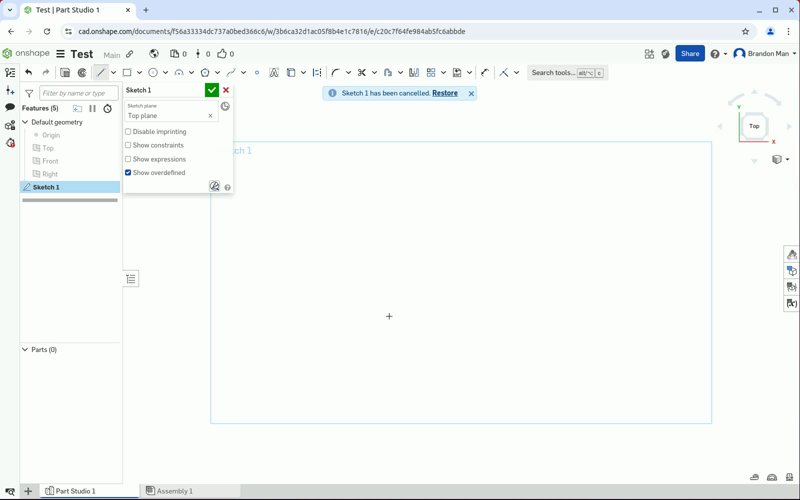
click(389, 315)
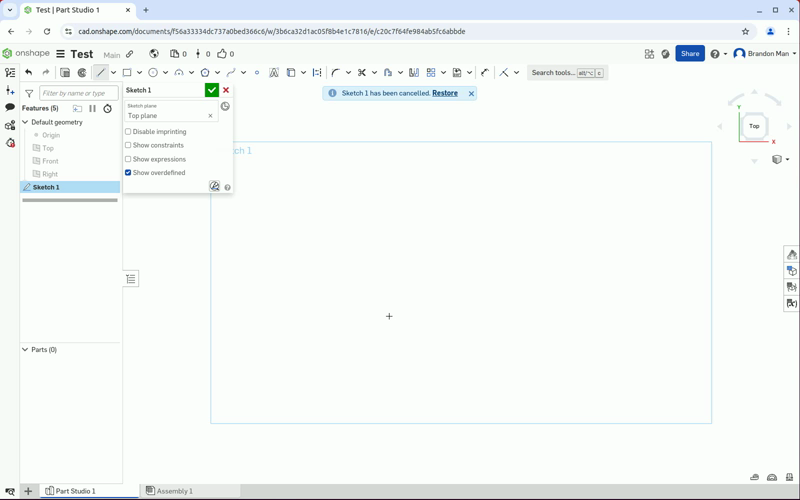
key_up(shift)
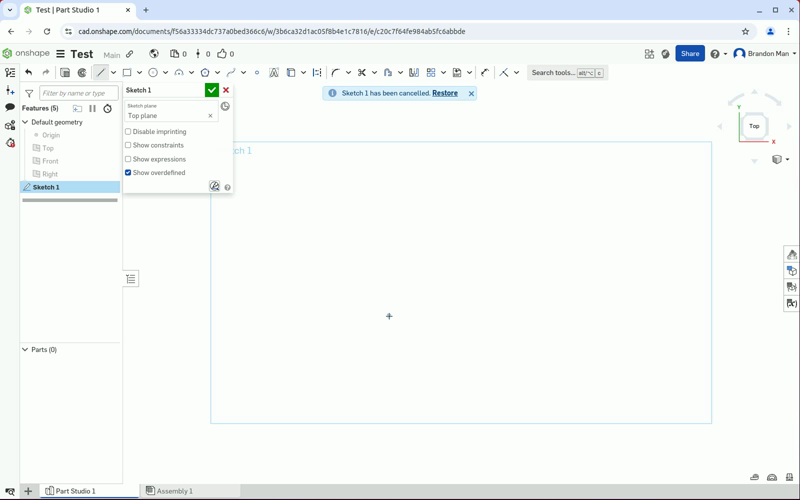
key_down(shift)
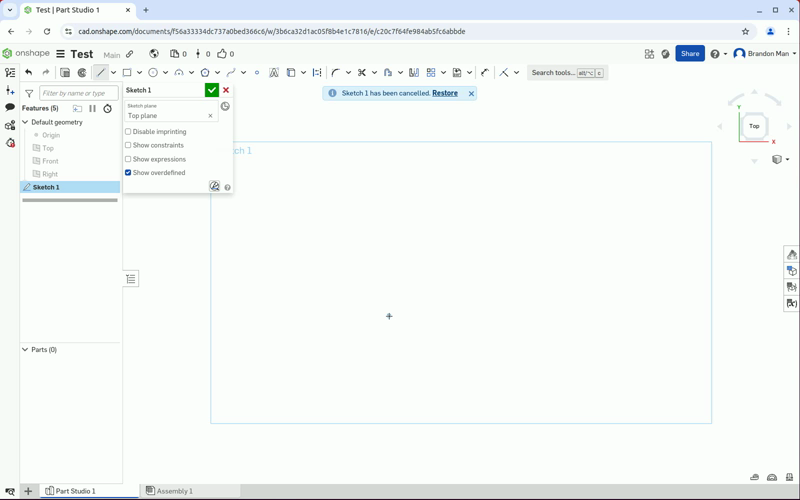
mouse_move(419, 315)
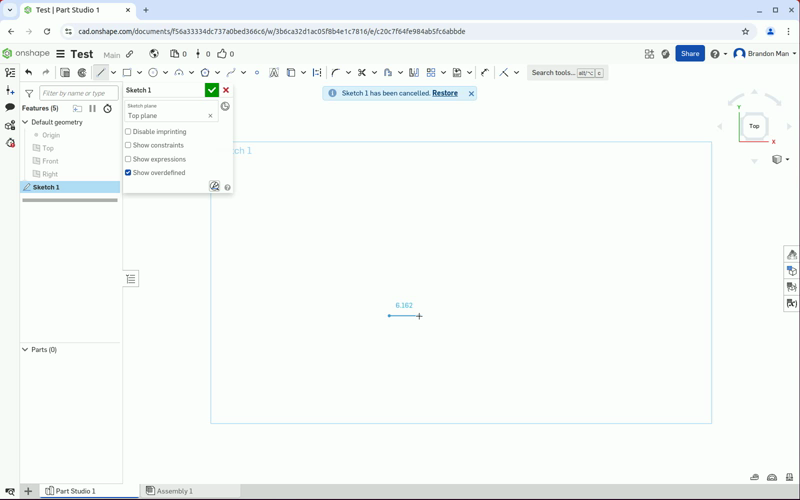
mouse_move(433, 315)
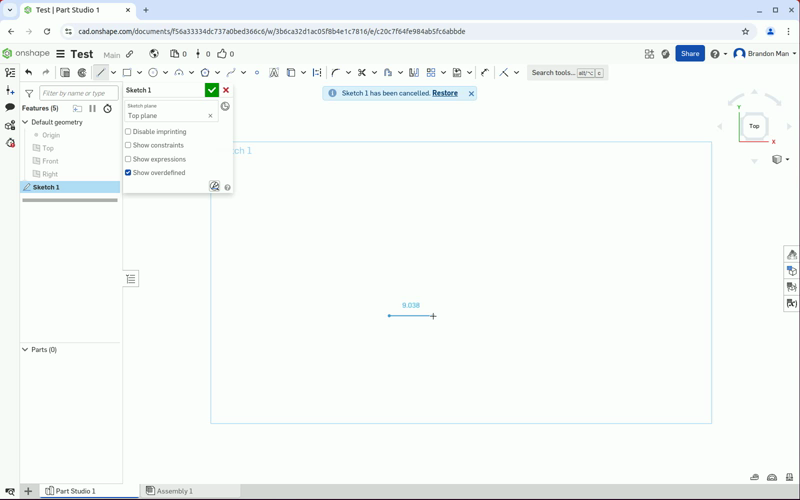
click(433, 315)
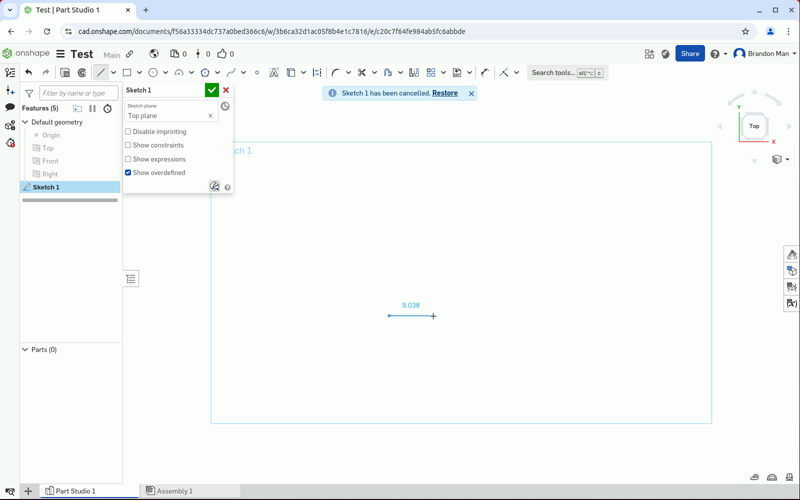
key_up(shift)
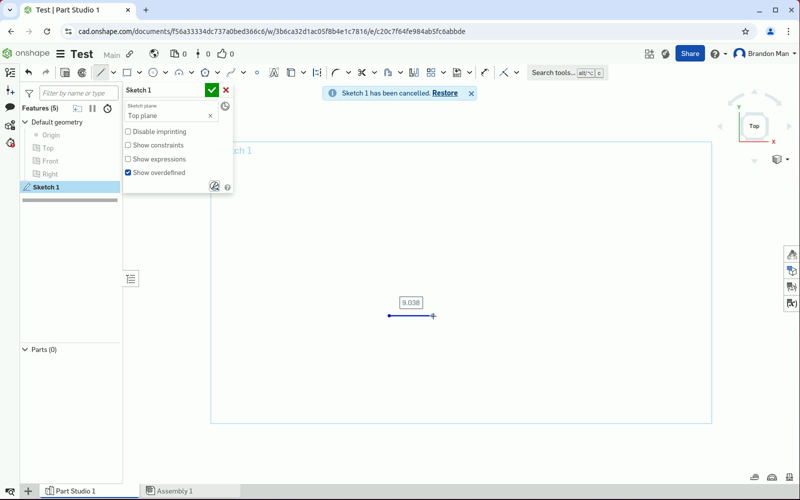
key_down(shift)
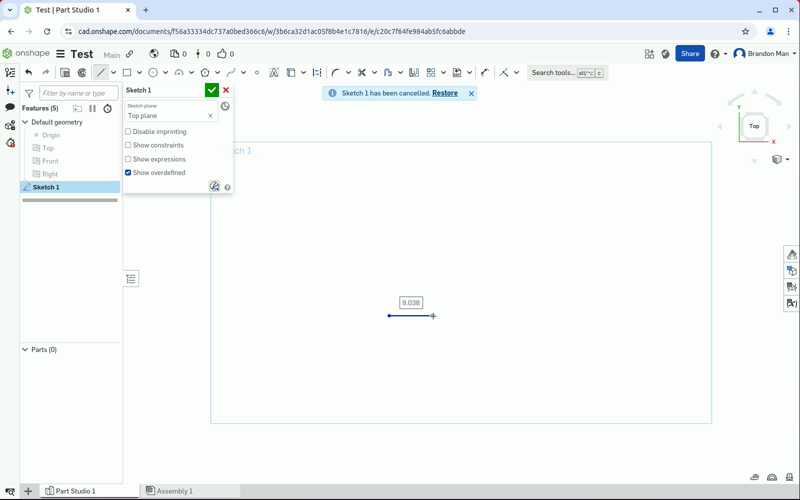
mouse_move(463, 315)
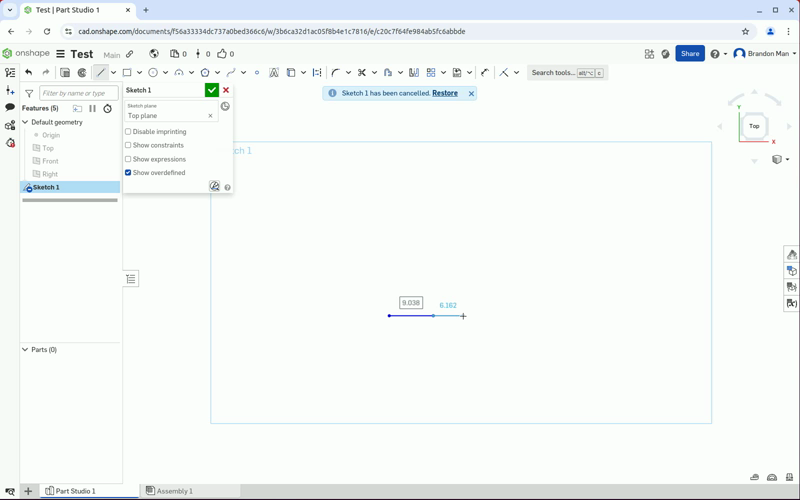
mouse_move(433, 282)
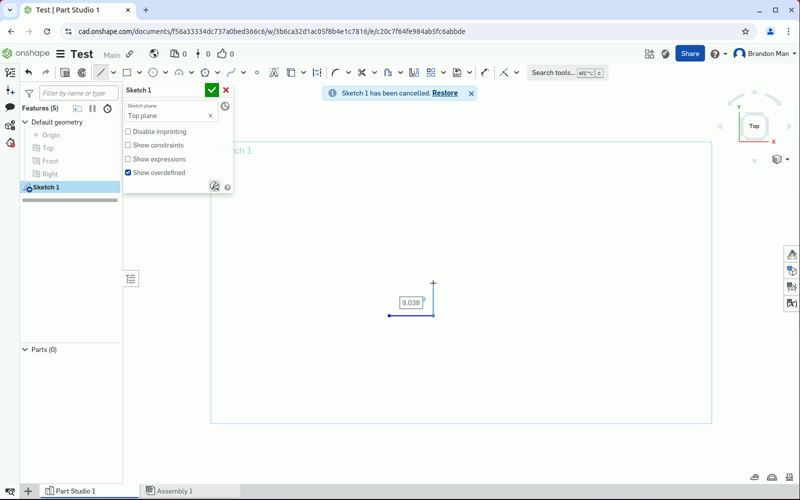
click(433, 282)
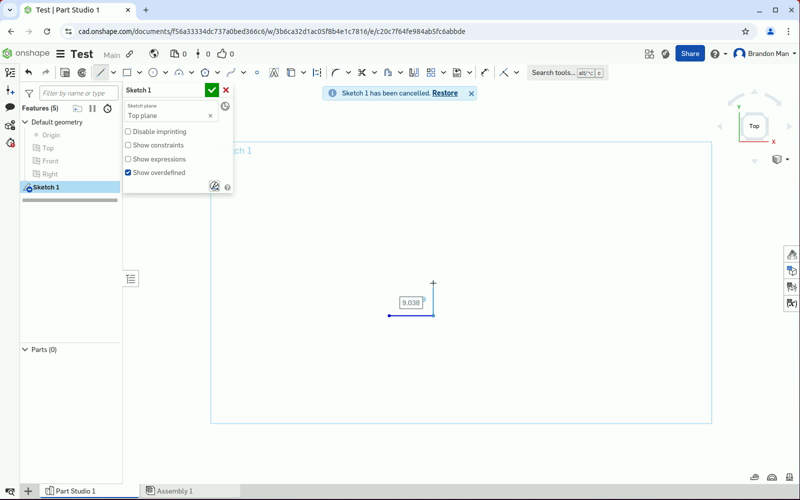
key_up(shift)
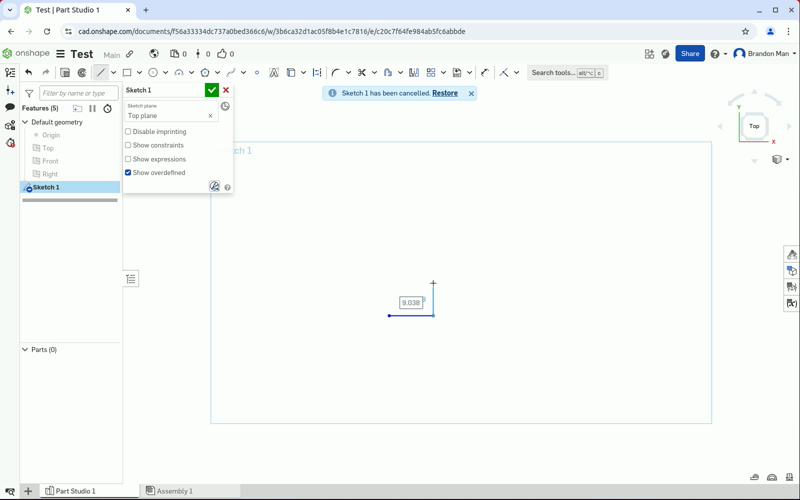
key_down(shift)
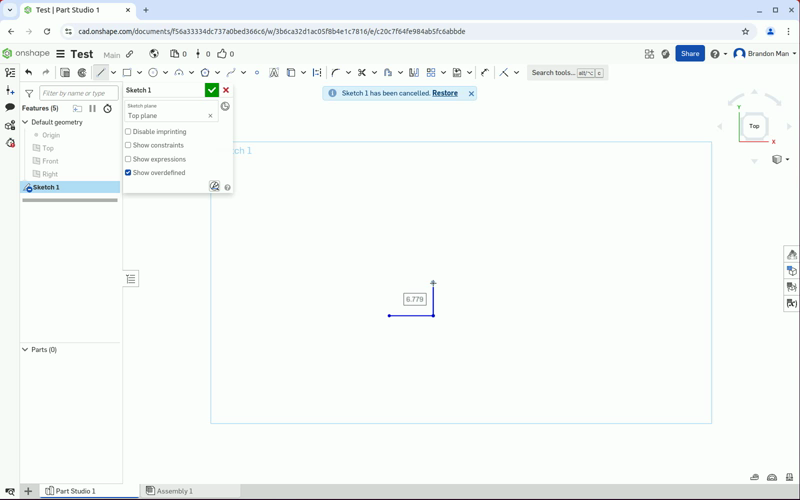
mouse_move(463, 282)
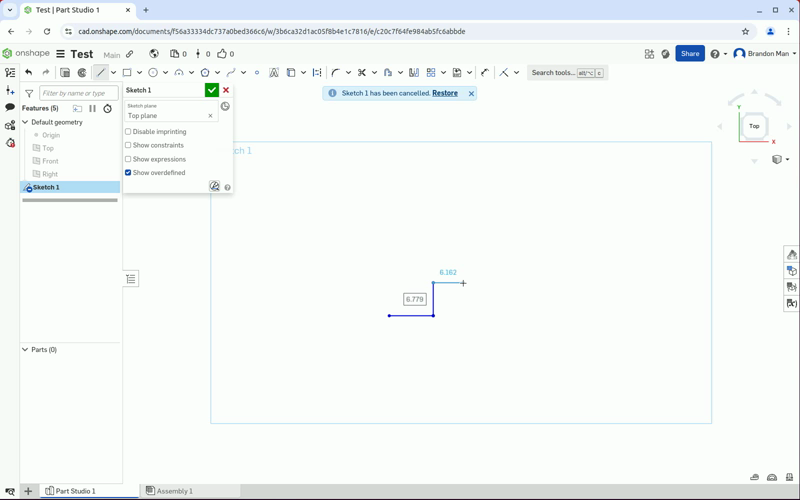
mouse_move(389, 282)
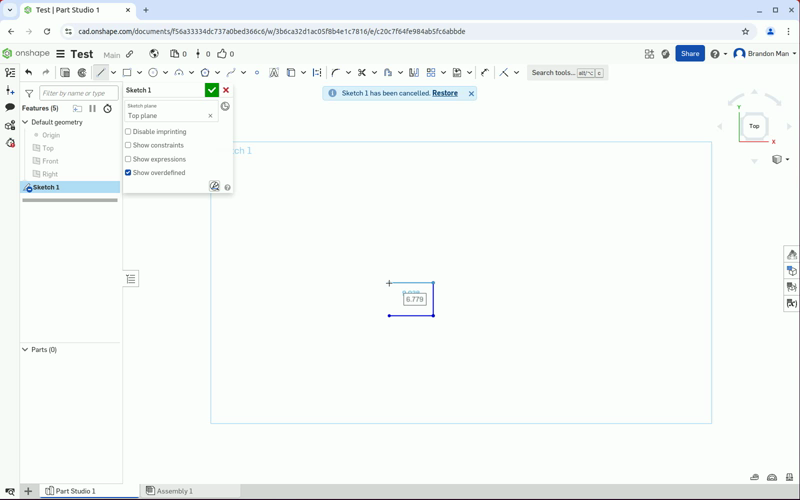
click(389, 282)
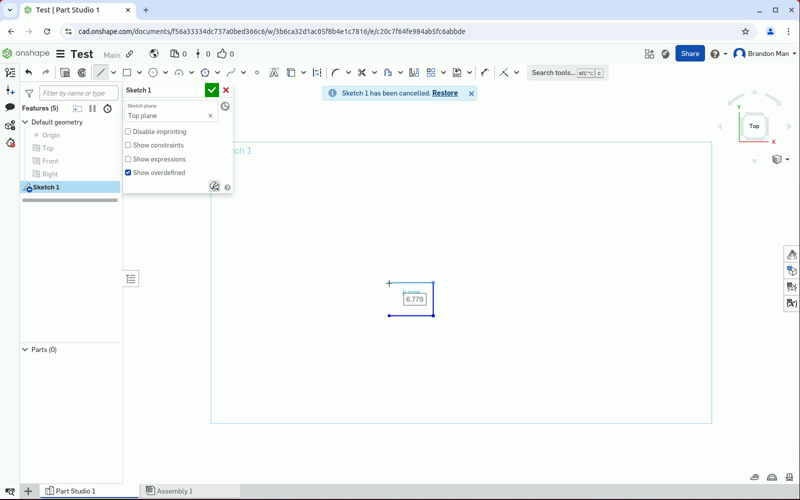
key_up(shift)
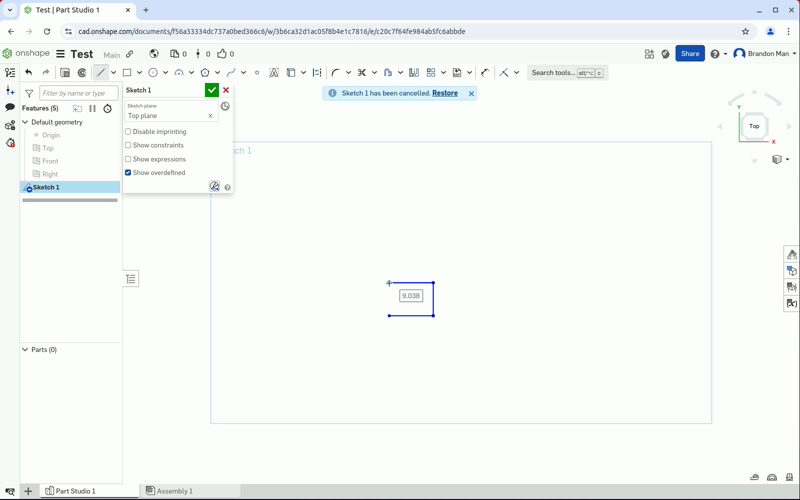
mouse_move(419, 282)
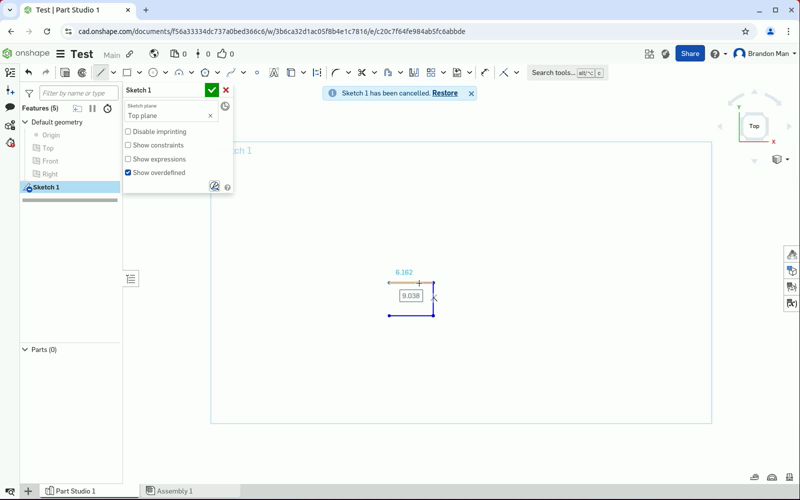
key_down(shift)
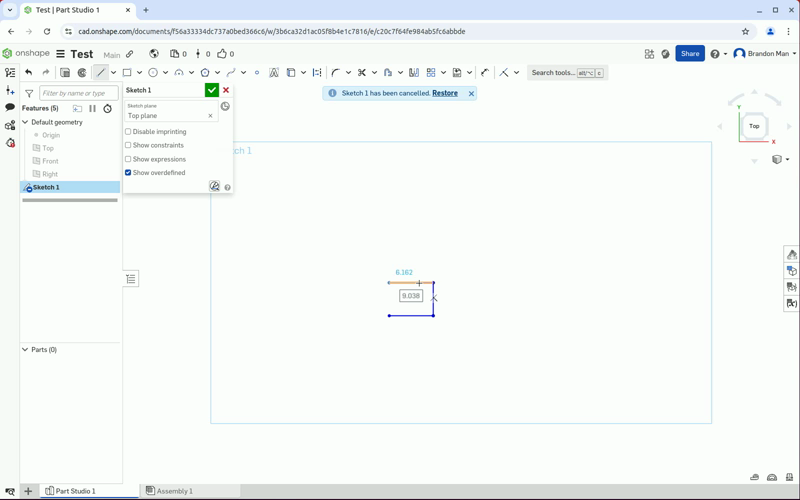
mouse_move(389, 315)
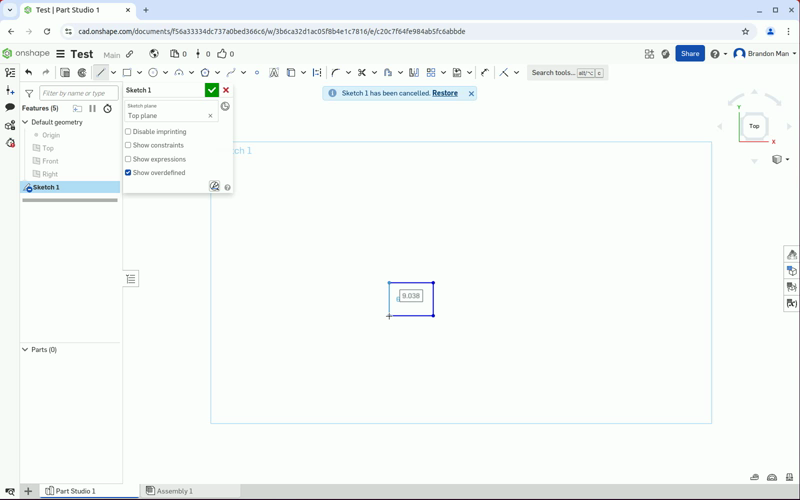
key_up(shift)
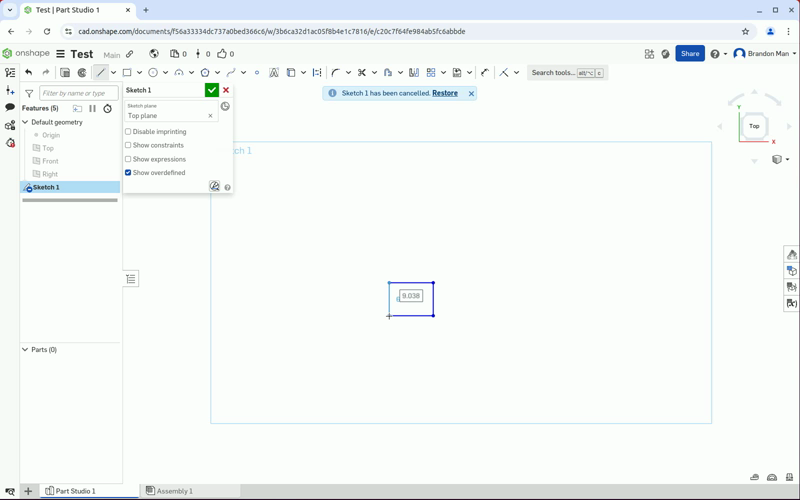
click(389, 315)
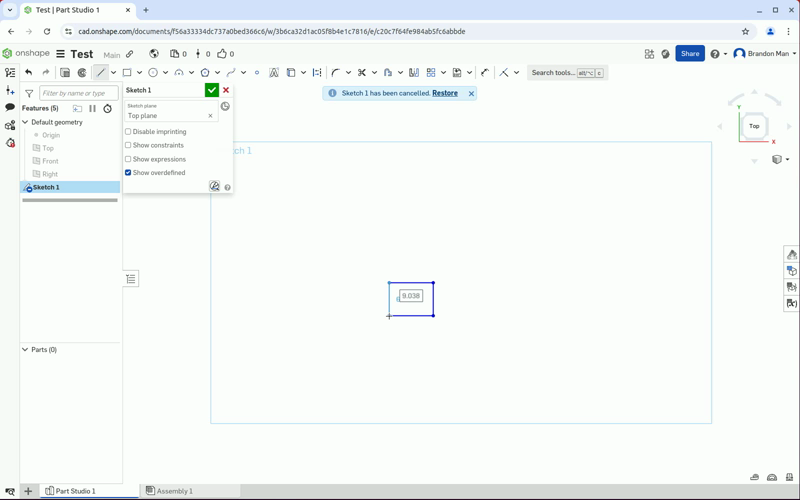
key(esc)
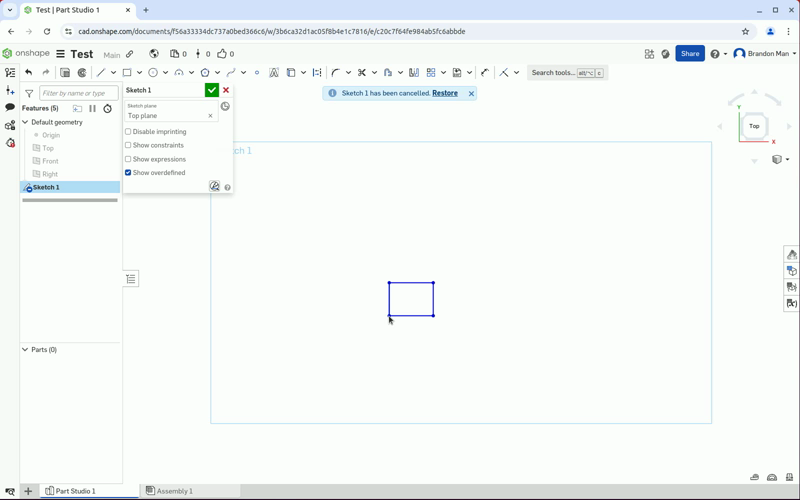
mouse_move(397, 289)
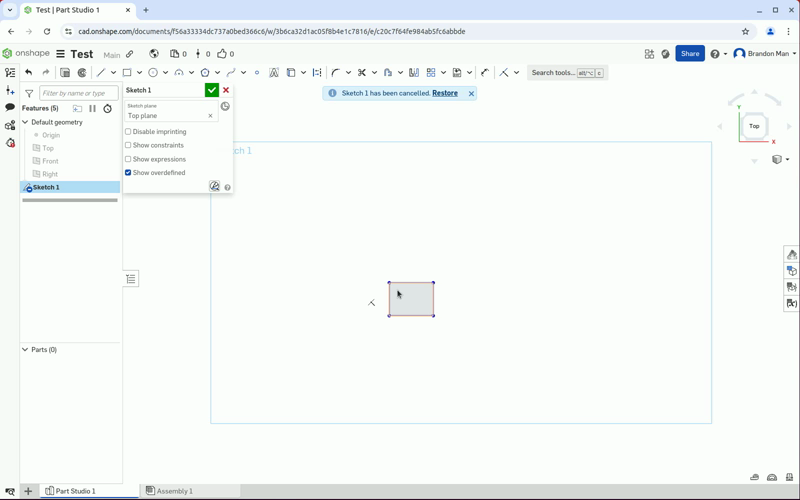
scroll(6)
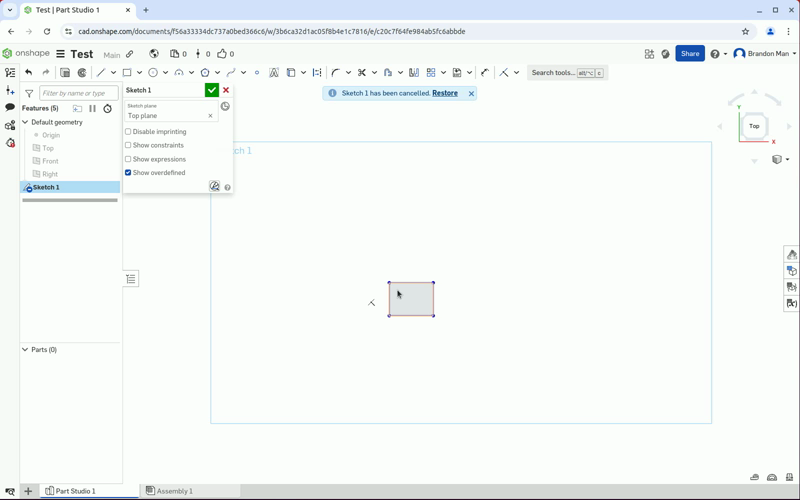
scroll(6)
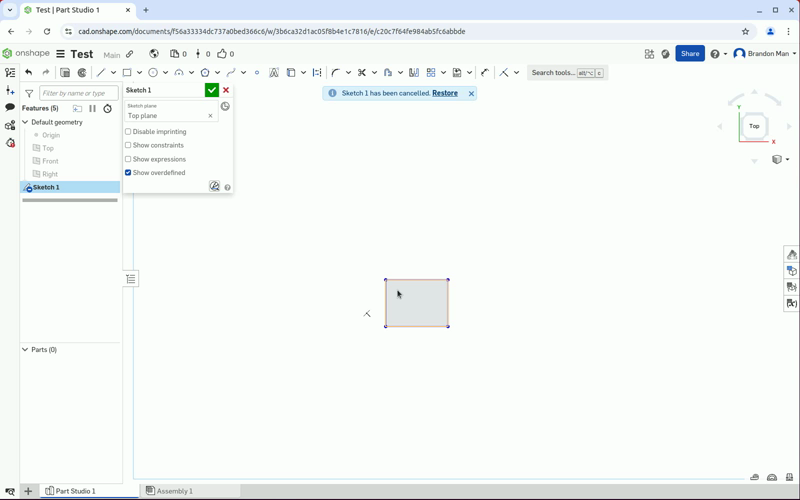
scroll(6)
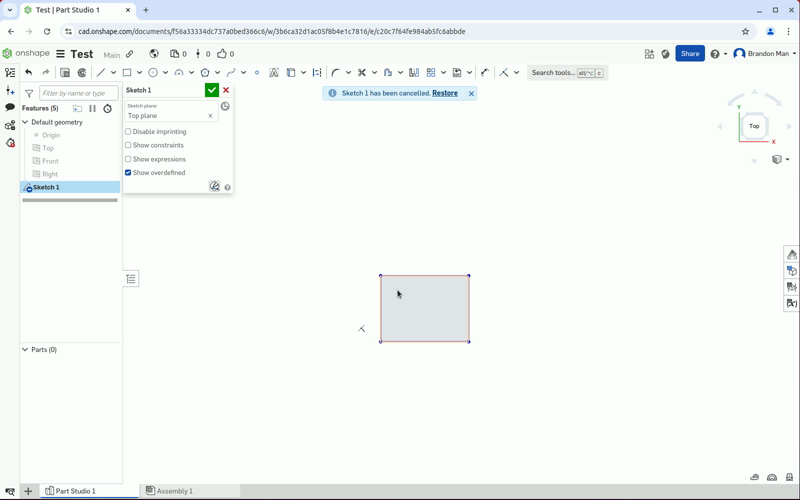
scroll(6)
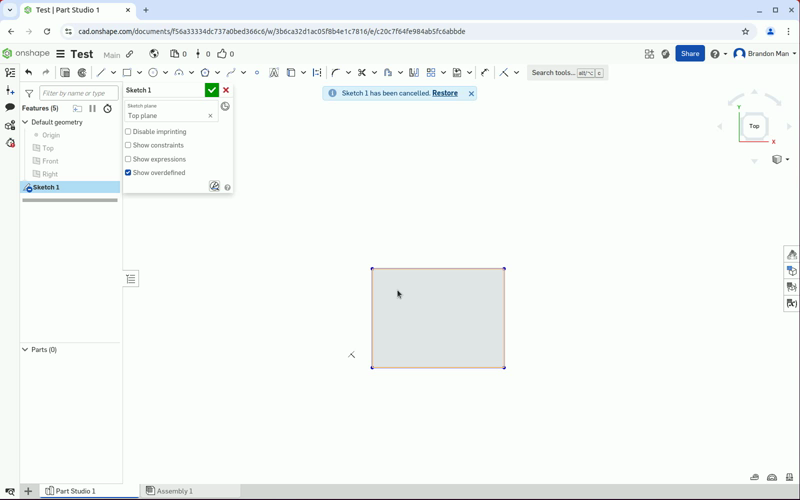
scroll(6)
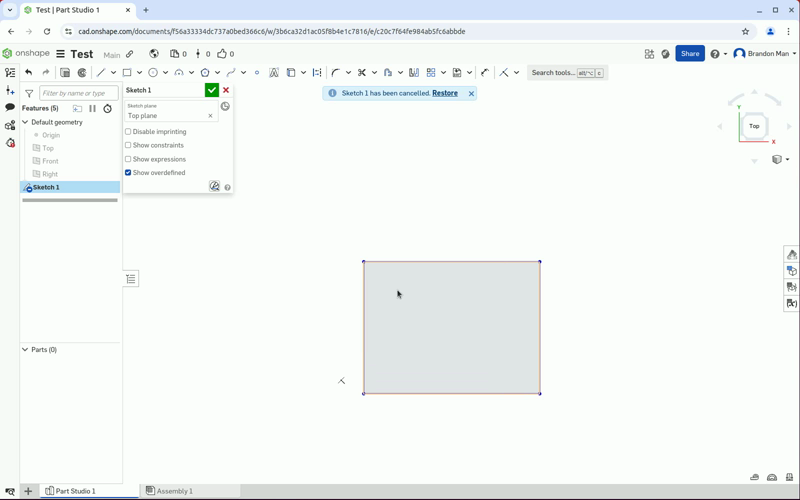
scroll(6)
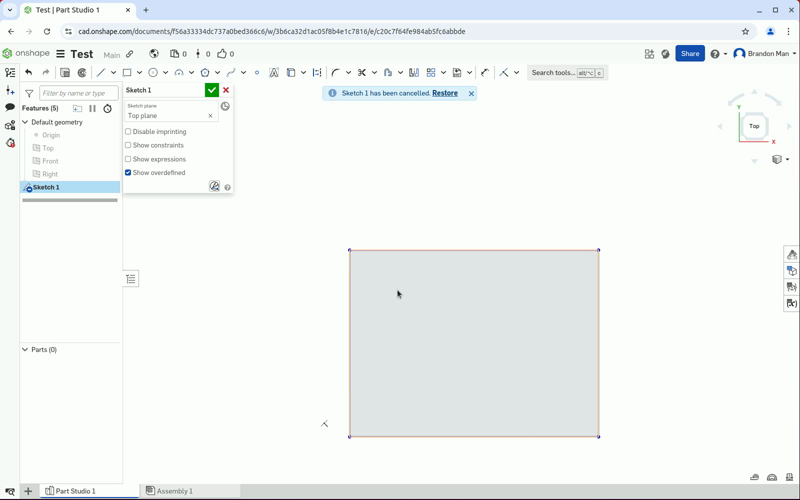
scroll(6)
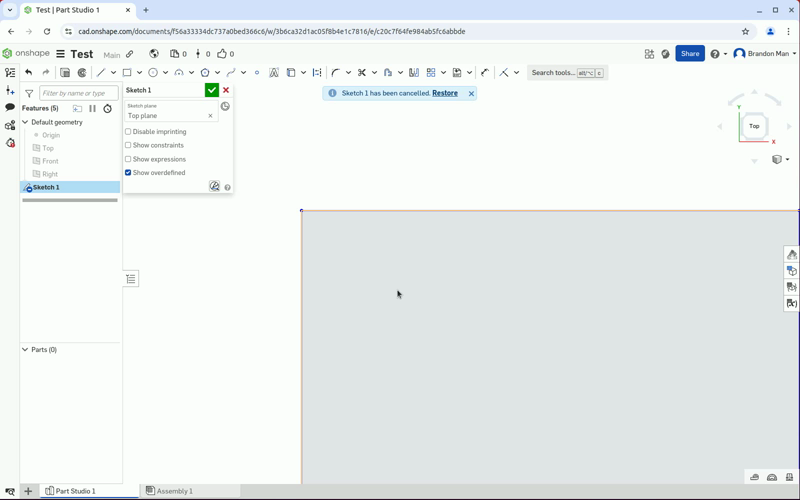
click(397, 289)
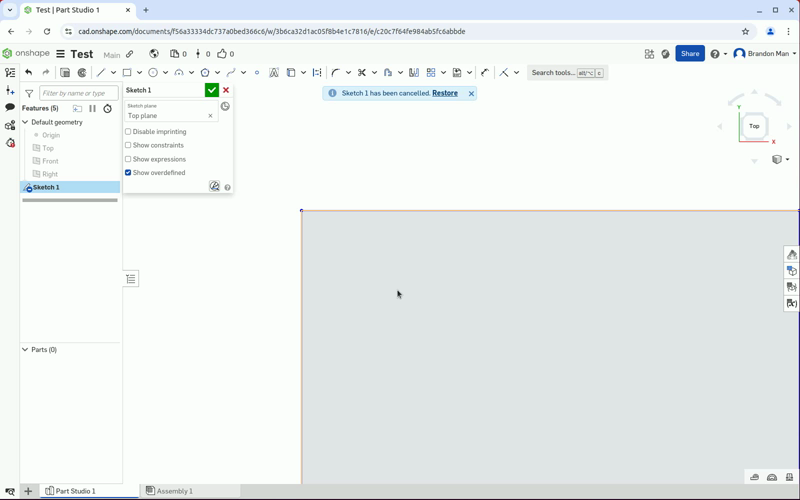
scroll(-6)
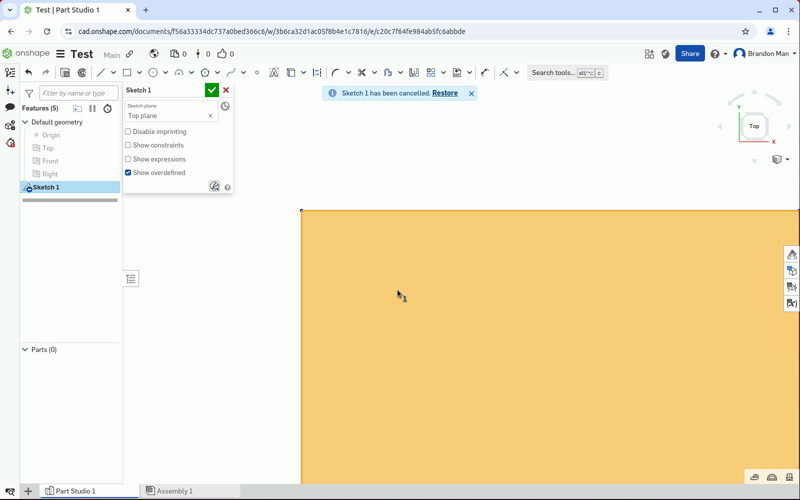
scroll(-6)
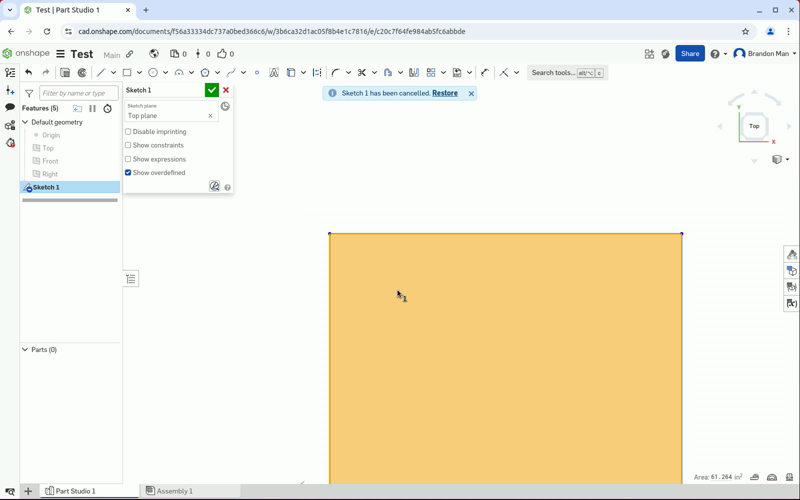
scroll(-6)
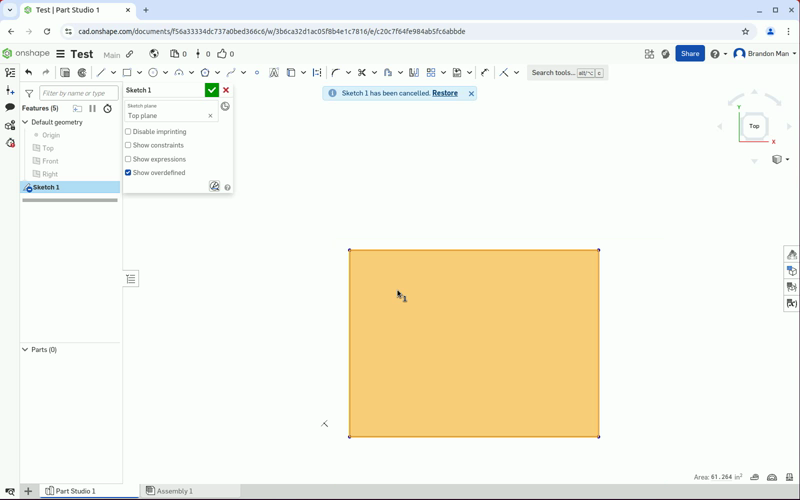
scroll(-6)
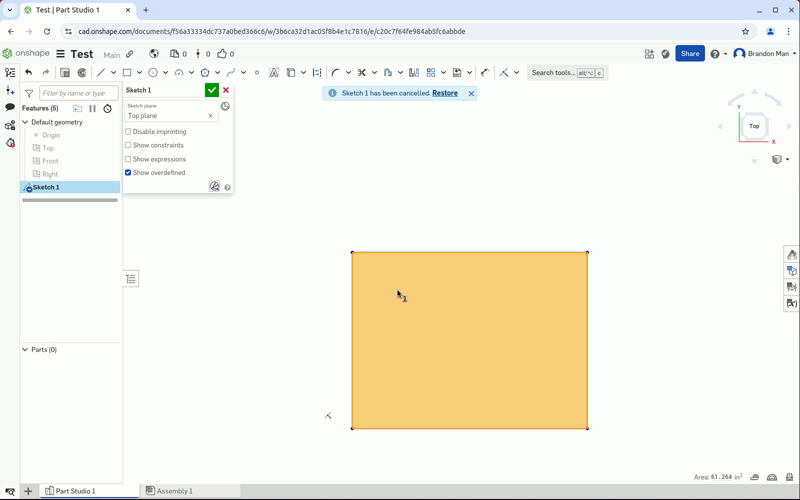
scroll(-6)
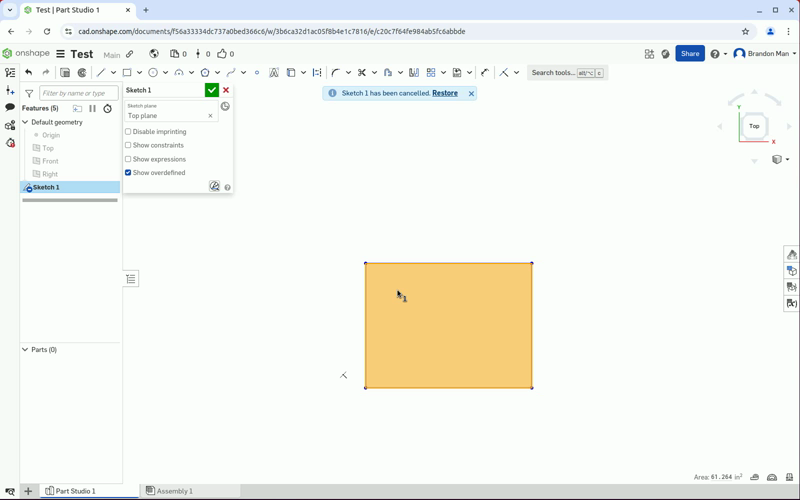
scroll(-6)
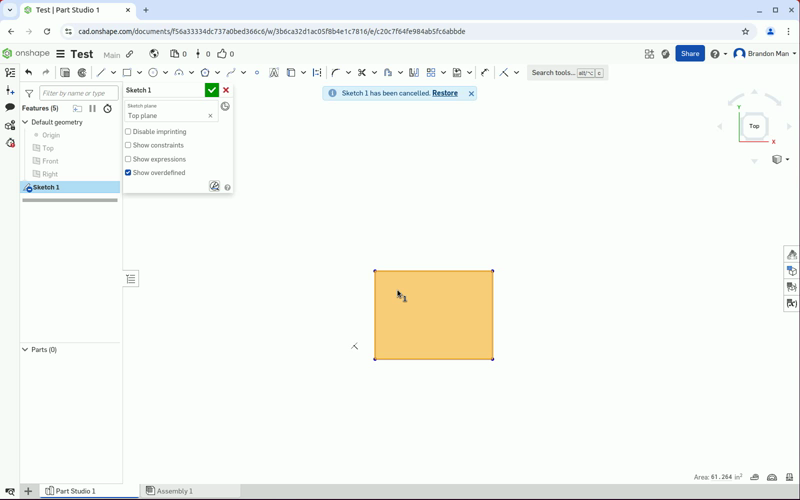
scroll(-6)
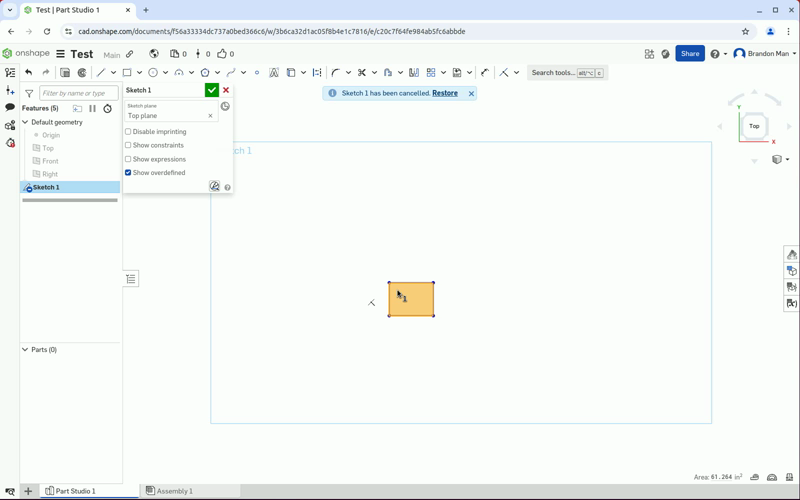
mouse_move(73, 352)
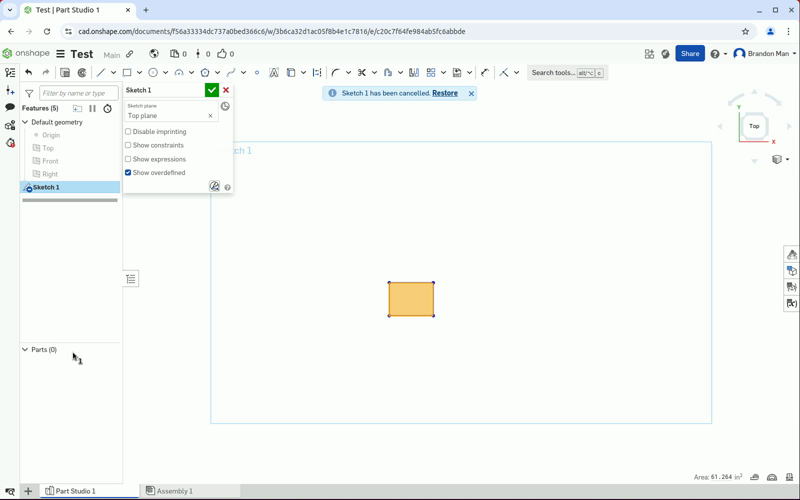
key(shift+y)
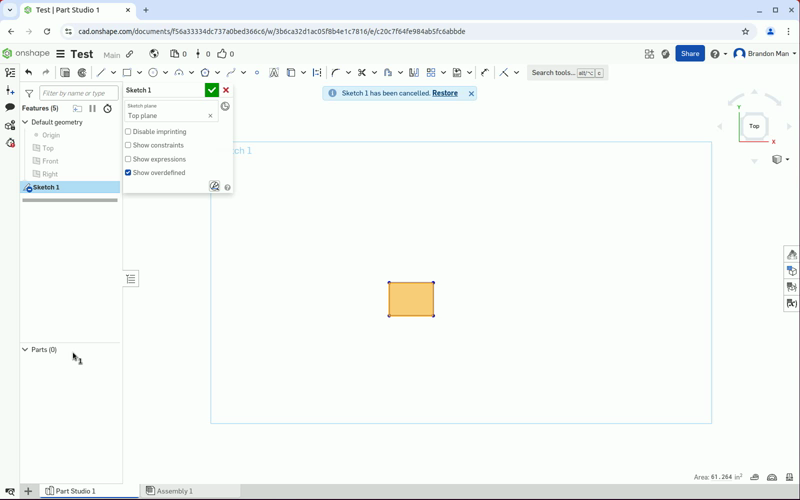
key(shift+e)
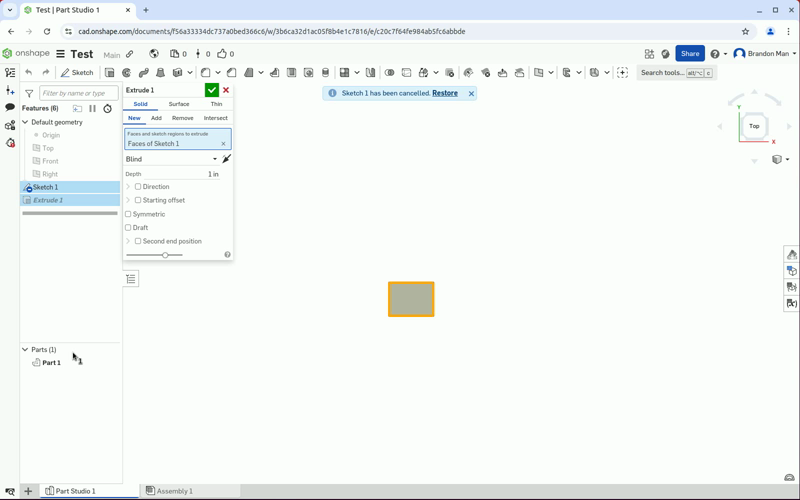
mouse_move(143, 106)
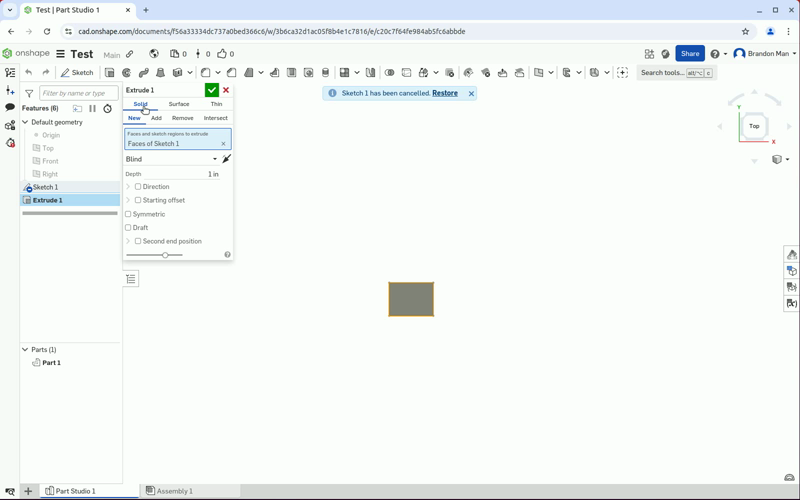
click(143, 106)
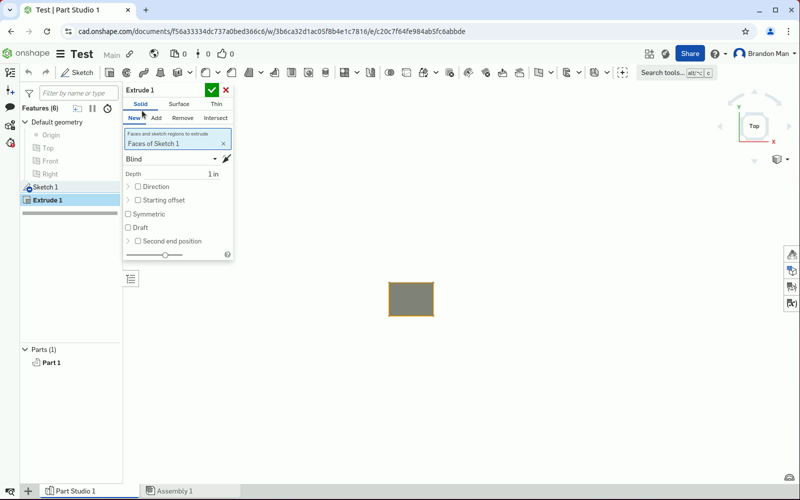
mouse_move(137, 120)
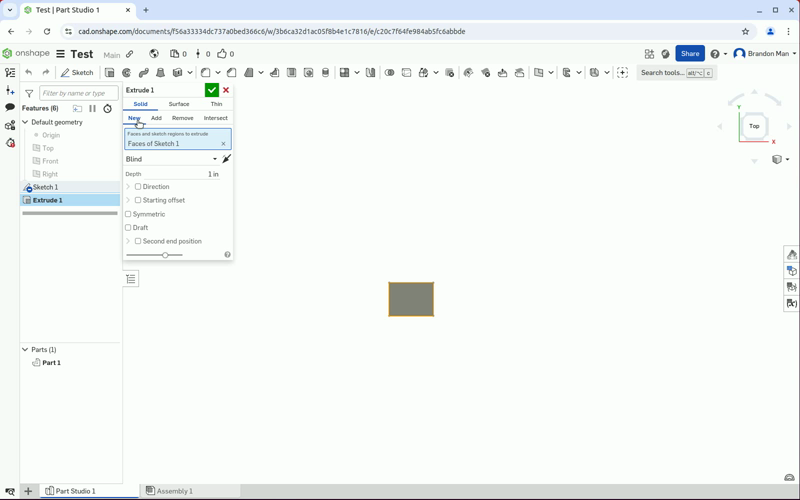
click(137, 120)
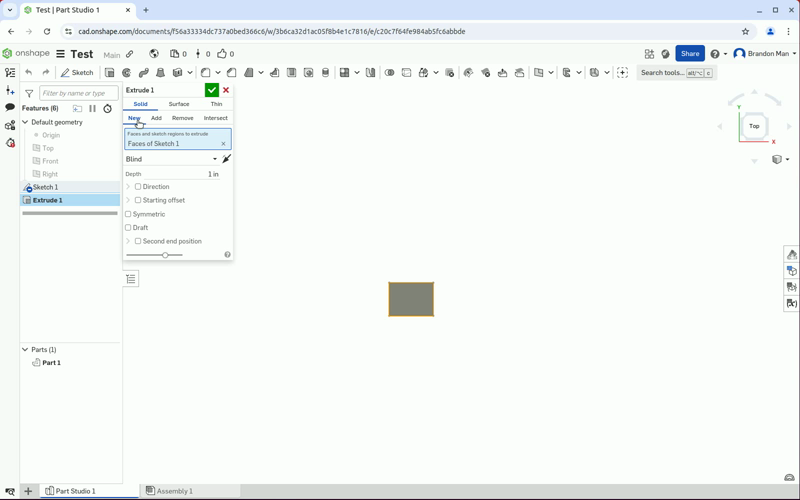
key(tab, 4)
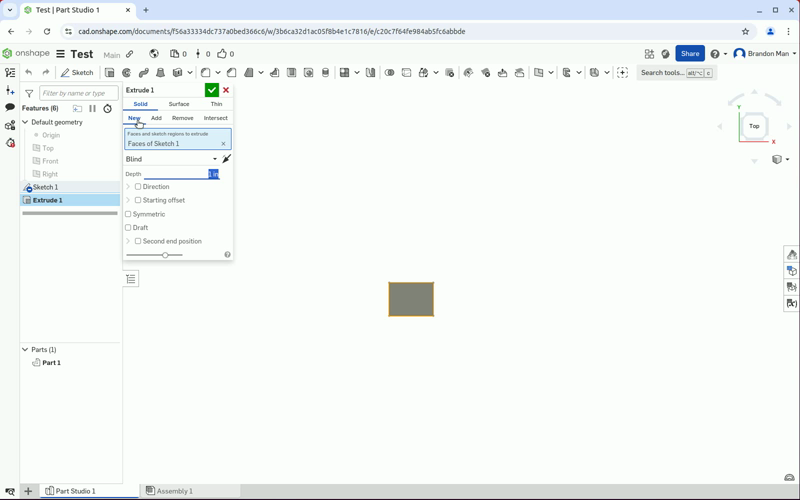
text(6.74)
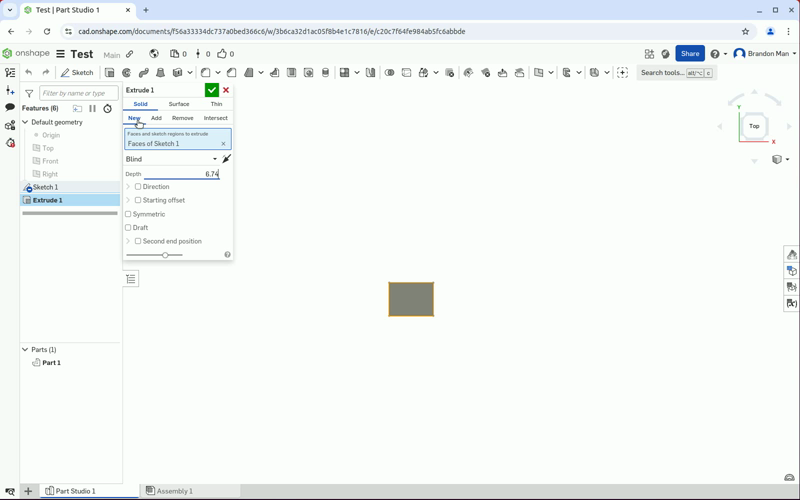
key(enter)
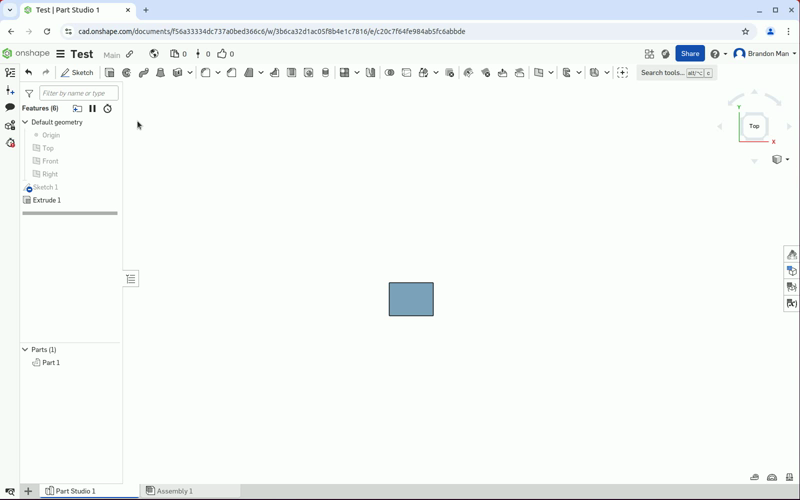
key(shift+h)
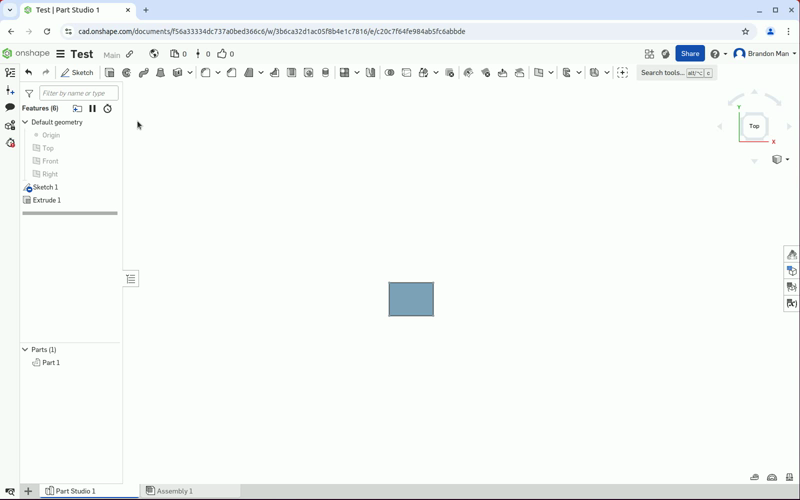
key(shift+h)
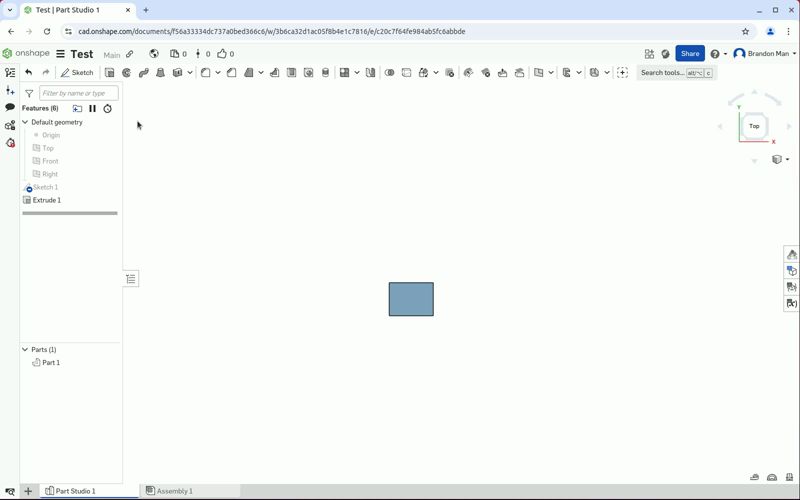
mouse_move(73, 189)
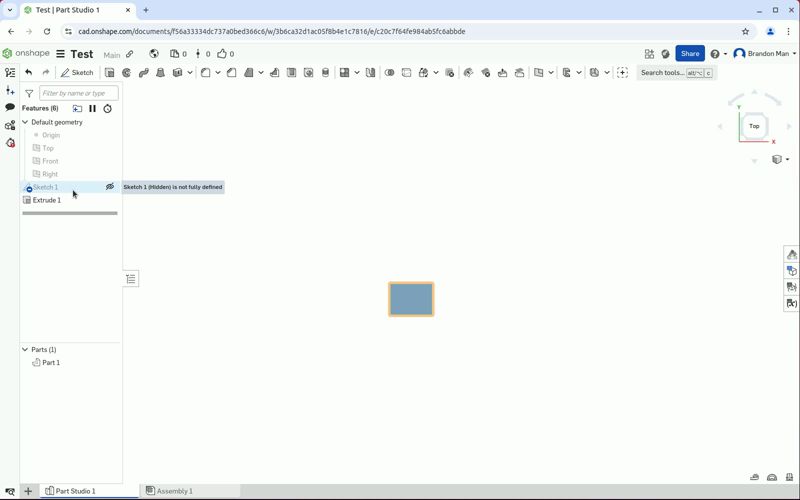
click(73, 189)
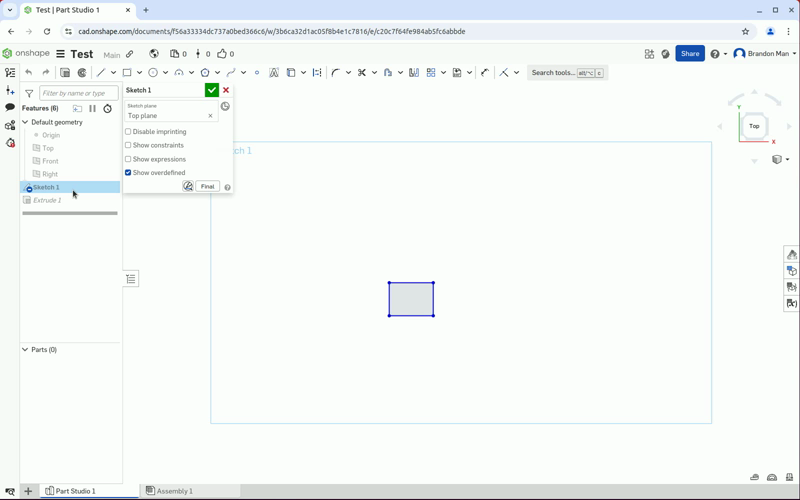
mouse_move(229, 92)
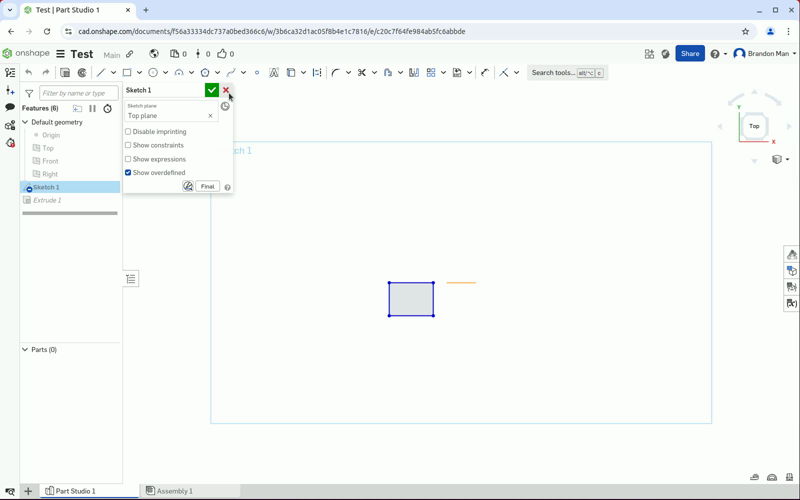
click(229, 92)
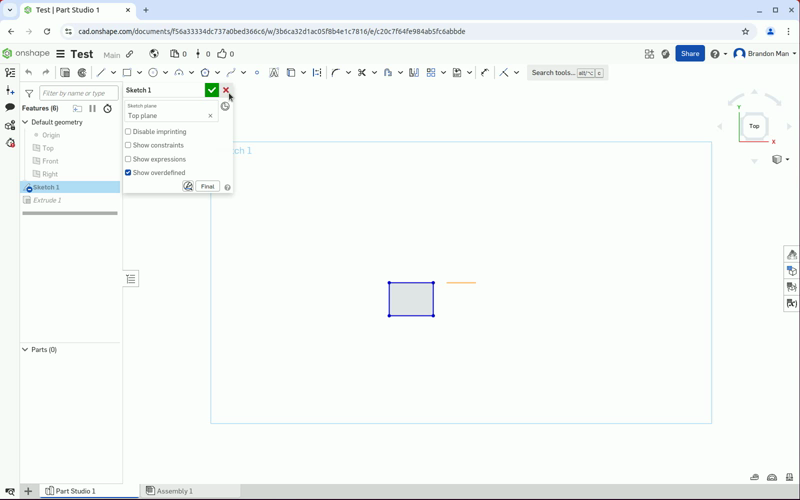
key(shift+s)
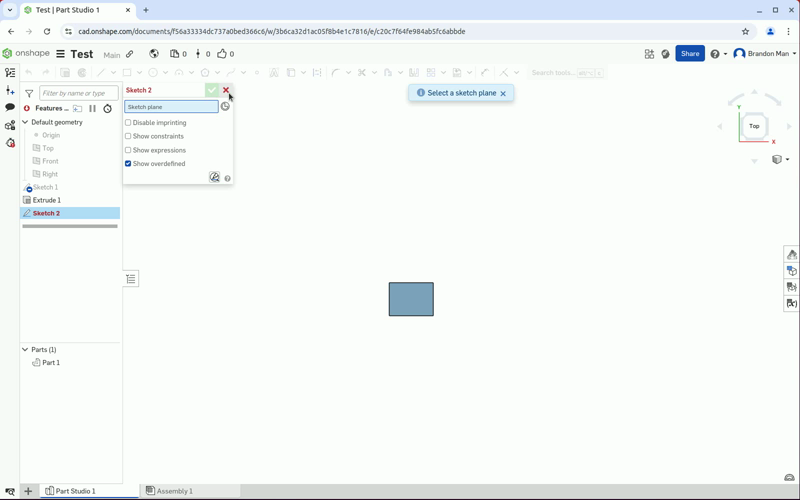
mouse_move(73, 150)
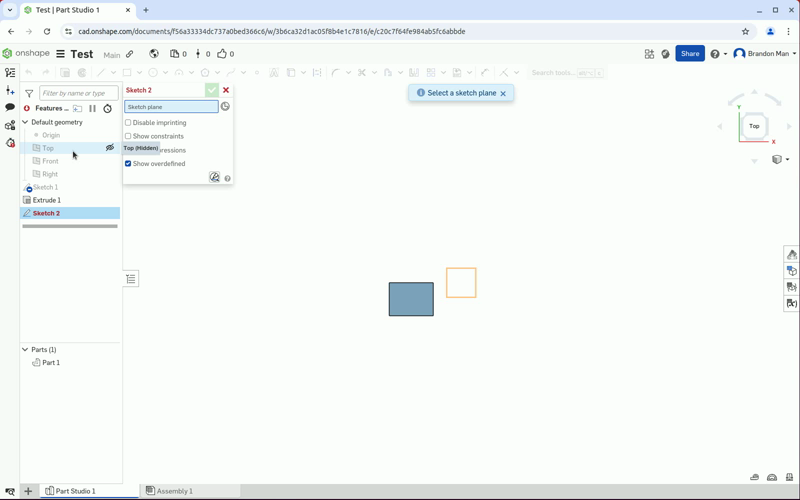
click(73, 150)
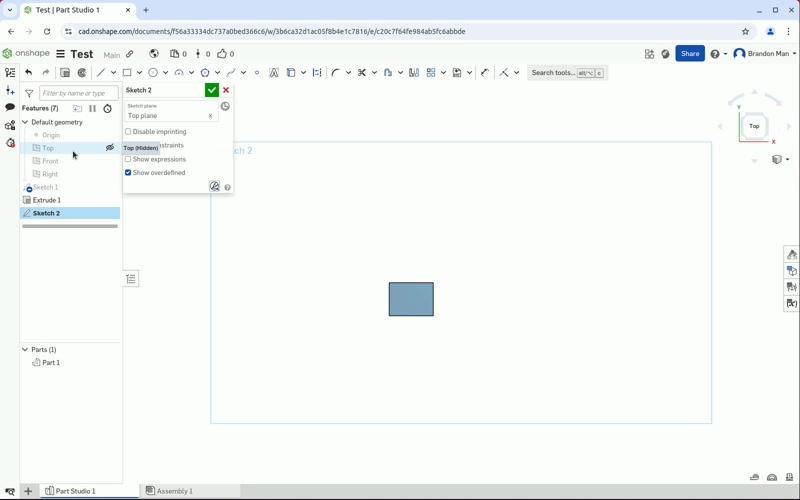
mouse_move(73, 352)
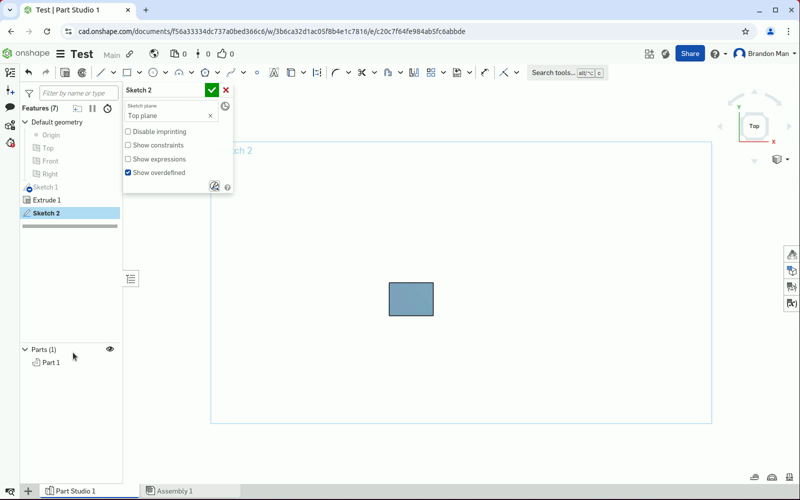
key(y)
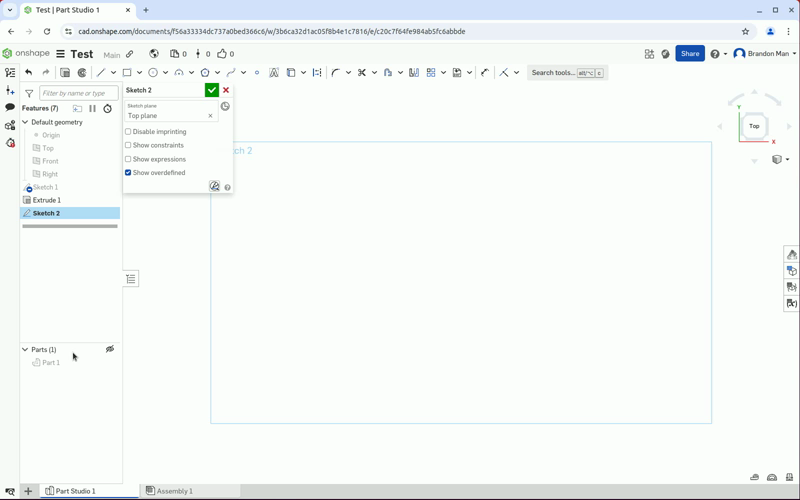
key(l)
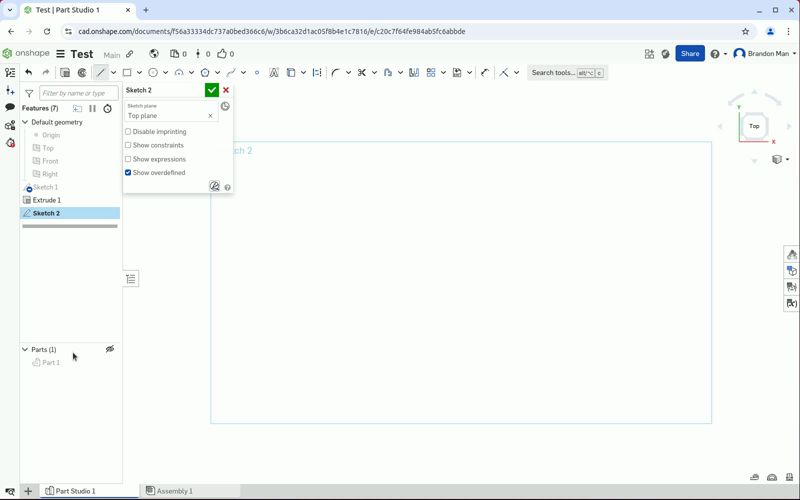
key_down(shift)
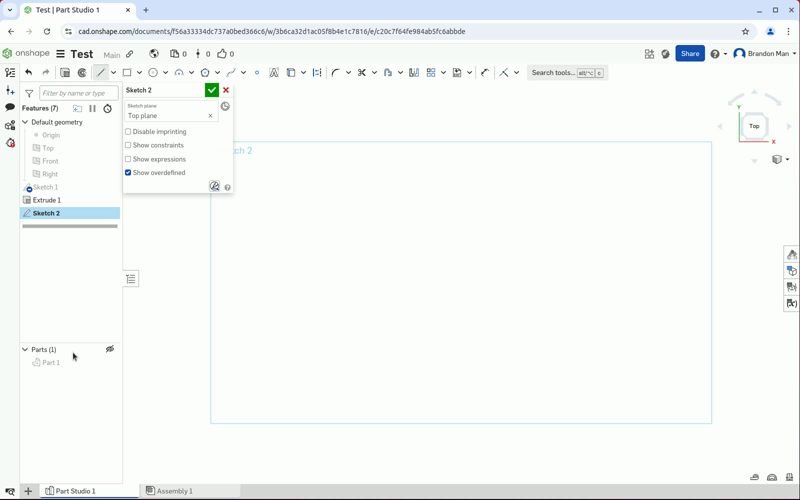
mouse_move(450, 316)
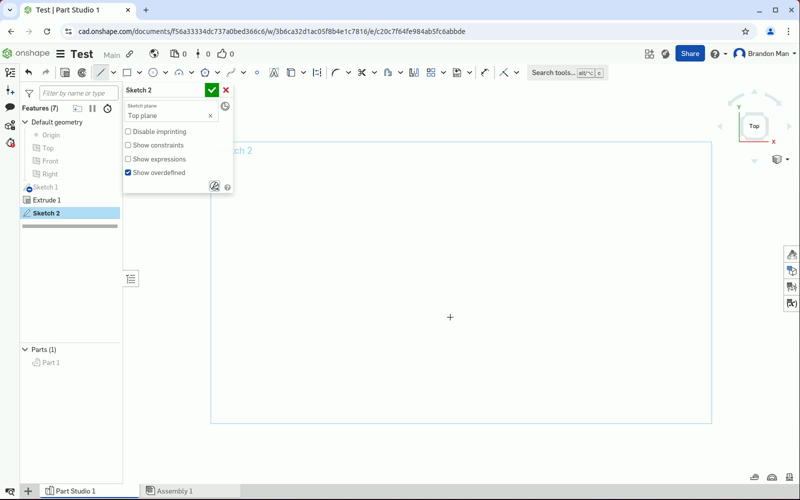
click(450, 316)
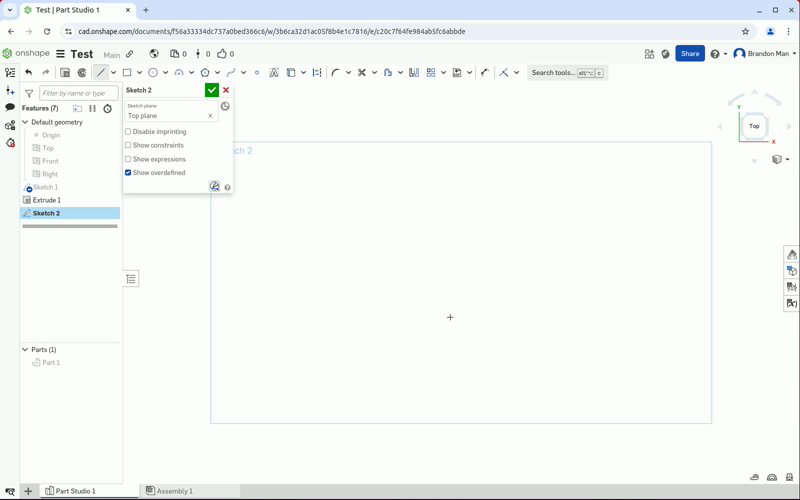
key_up(shift)
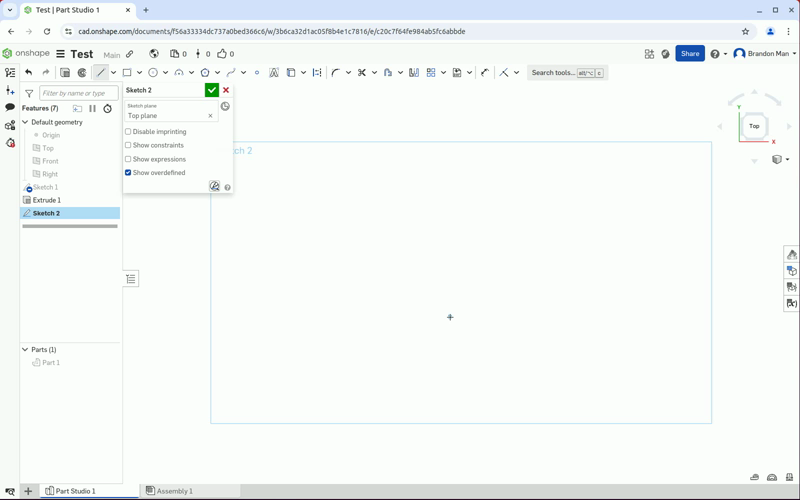
key_down(shift)
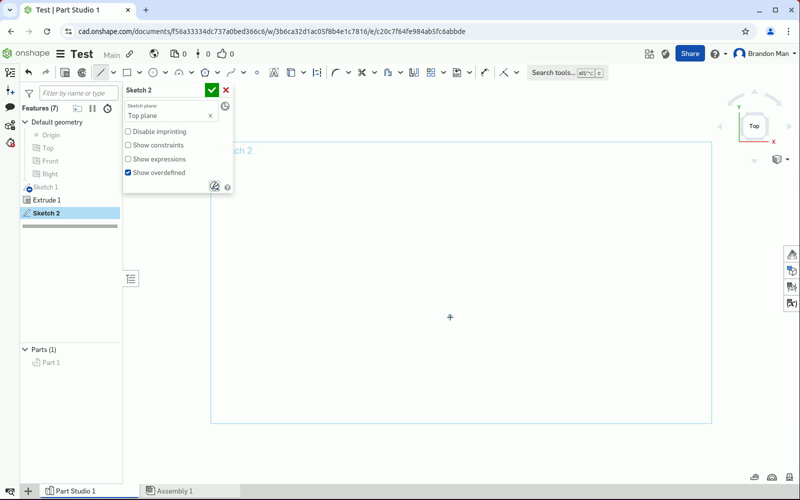
mouse_move(480, 316)
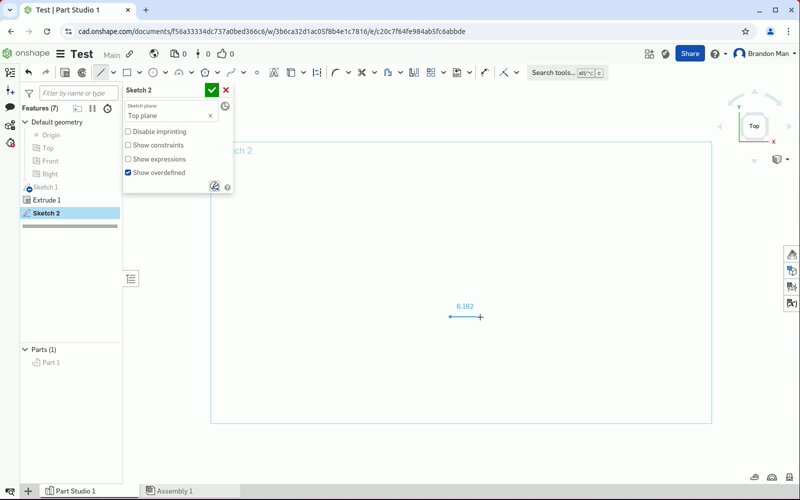
mouse_move(497, 316)
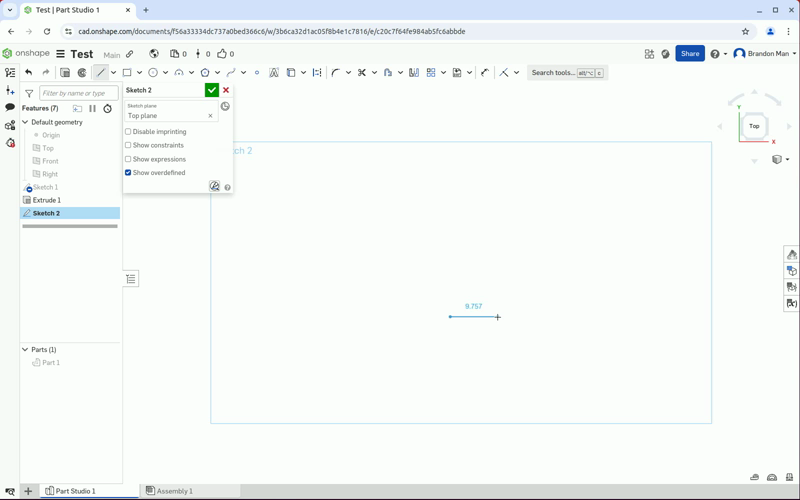
click(497, 316)
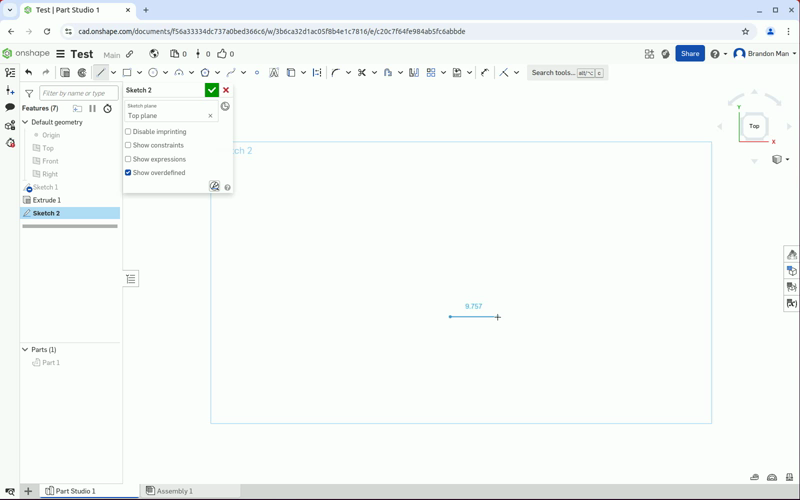
key_up(shift)
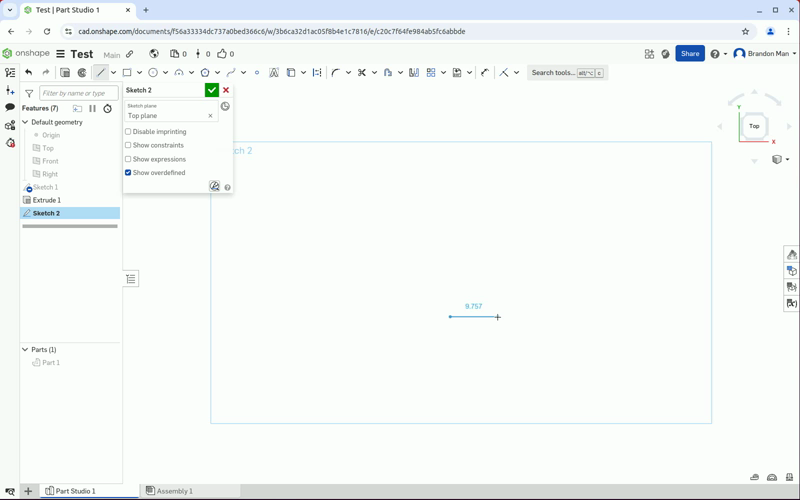
key_down(shift)
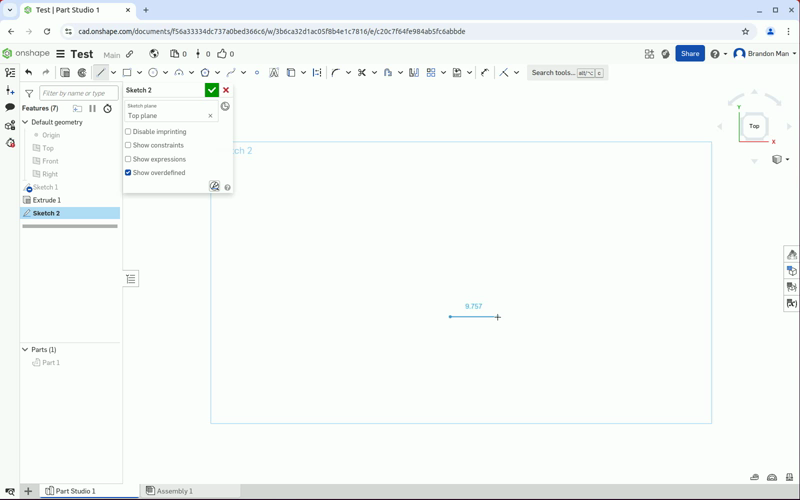
mouse_move(527, 316)
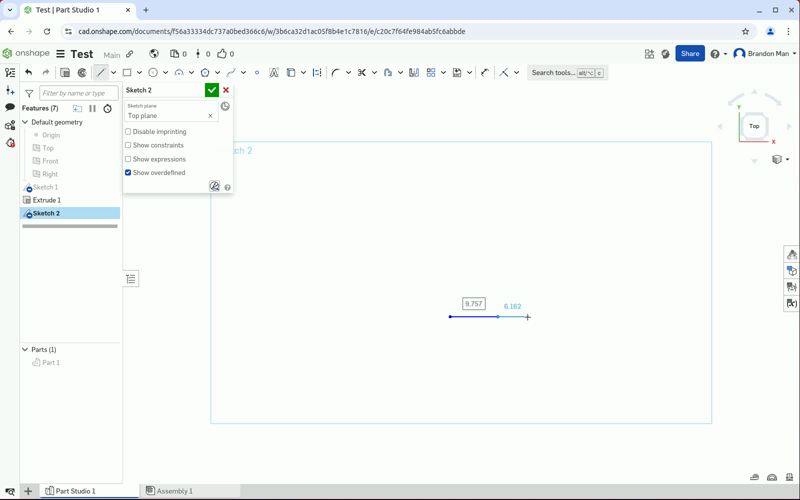
mouse_move(497, 282)
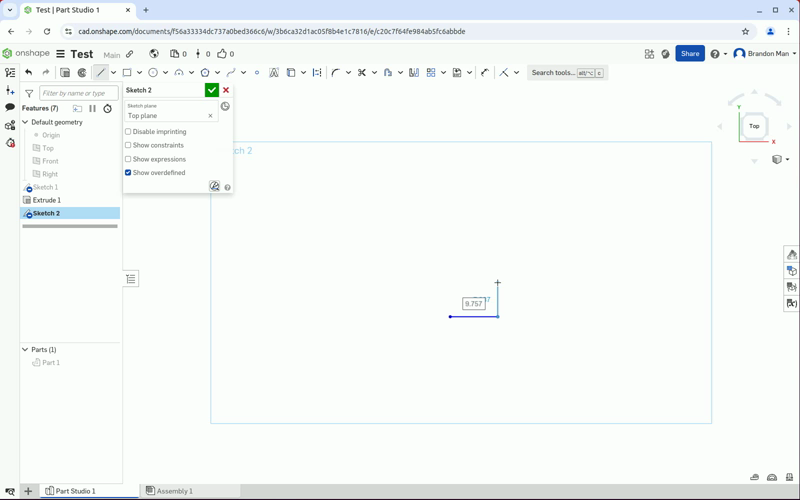
click(497, 282)
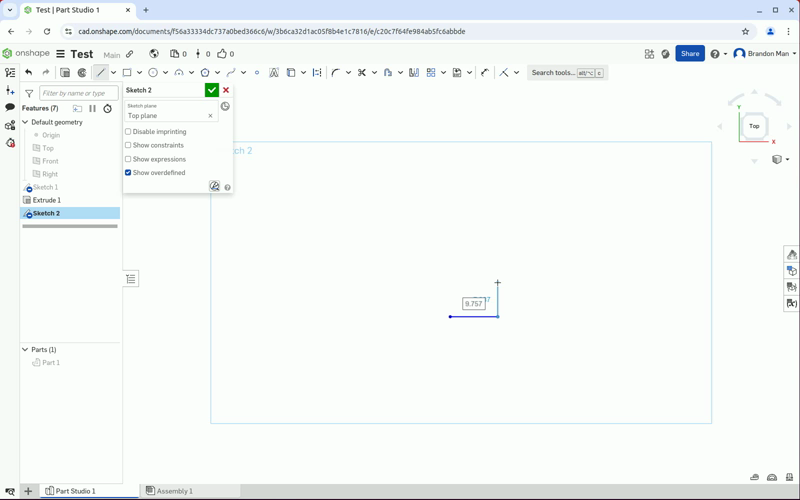
key_up(shift)
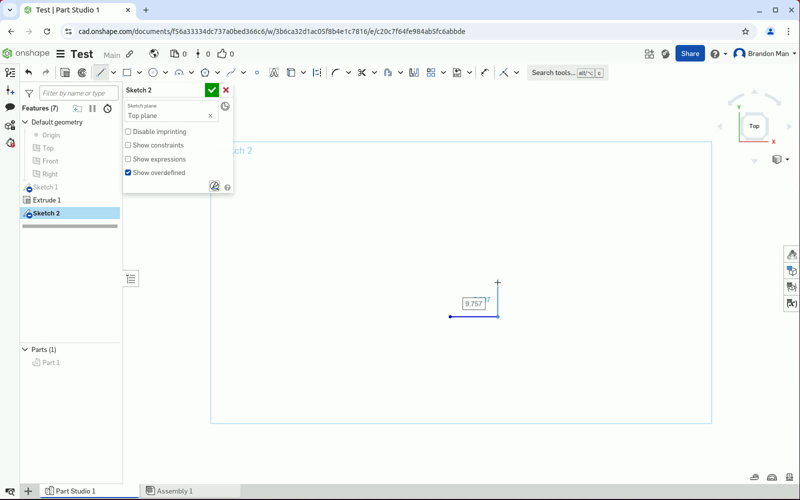
key_down(shift)
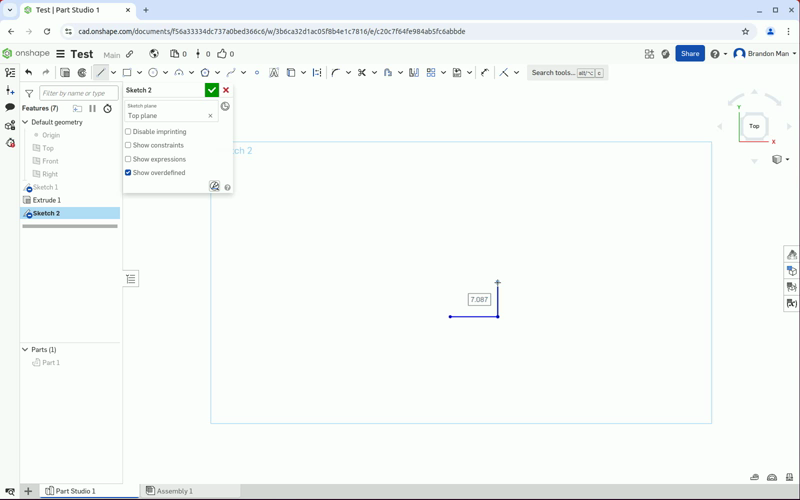
mouse_move(527, 282)
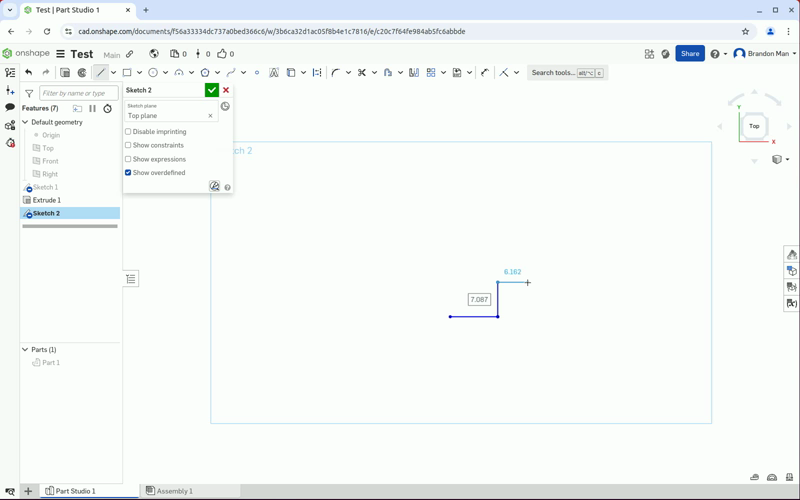
mouse_move(450, 282)
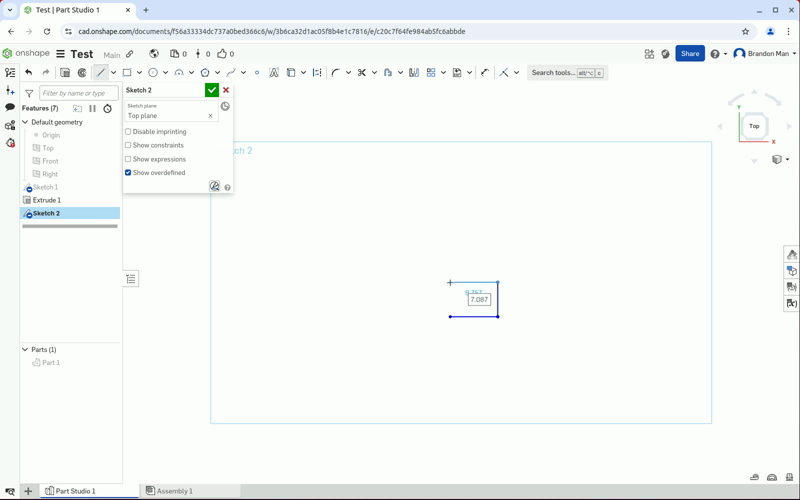
click(450, 282)
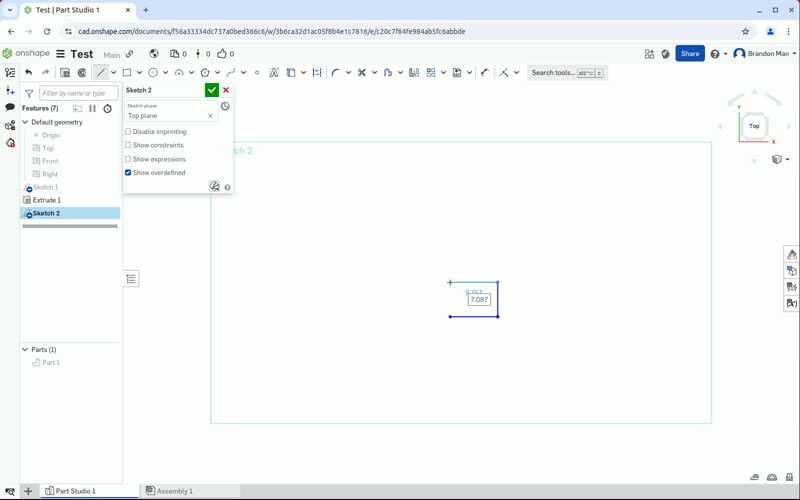
key_up(shift)
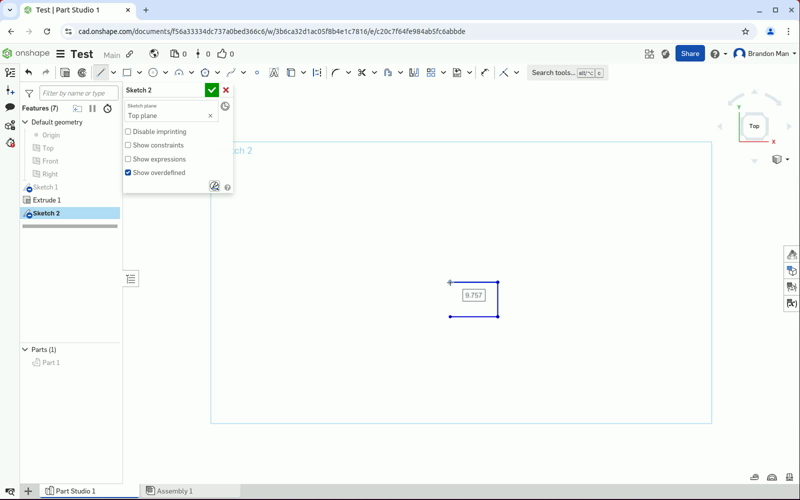
mouse_move(480, 282)
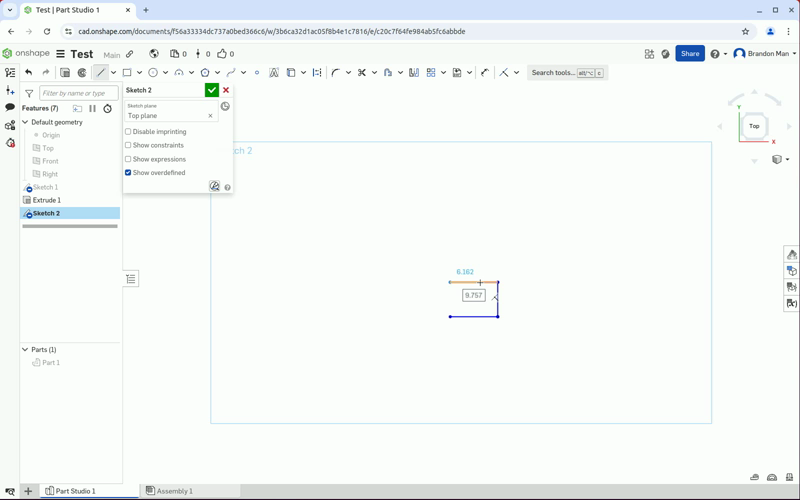
key_down(shift)
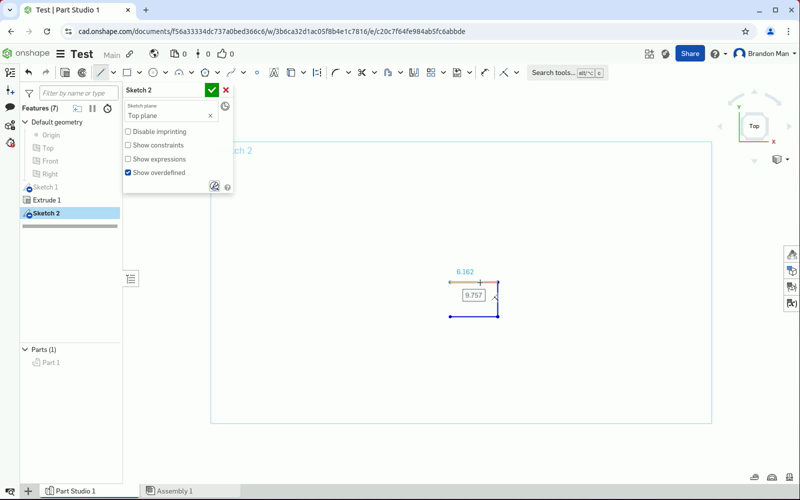
mouse_move(450, 316)
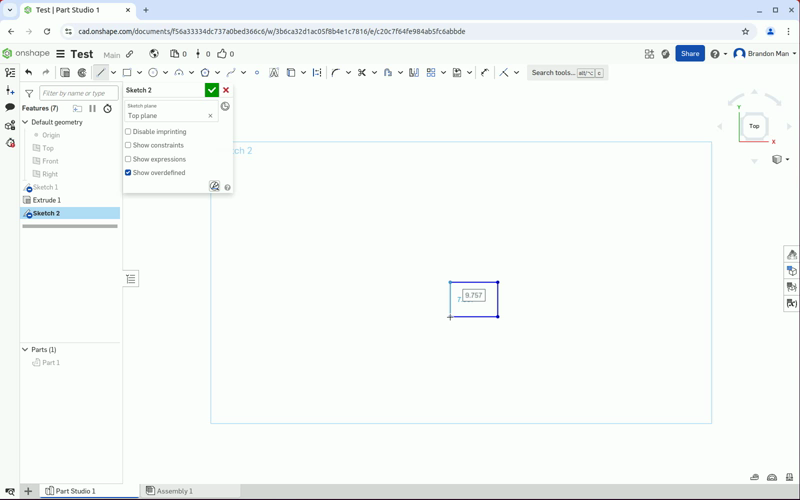
key_up(shift)
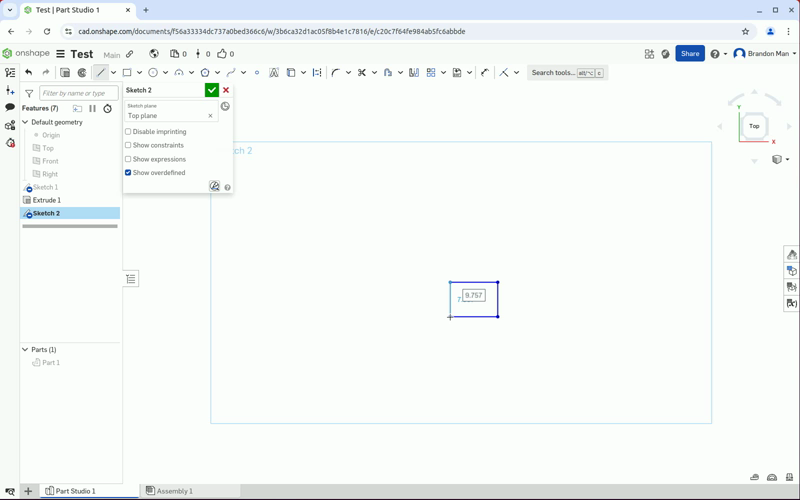
click(450, 316)
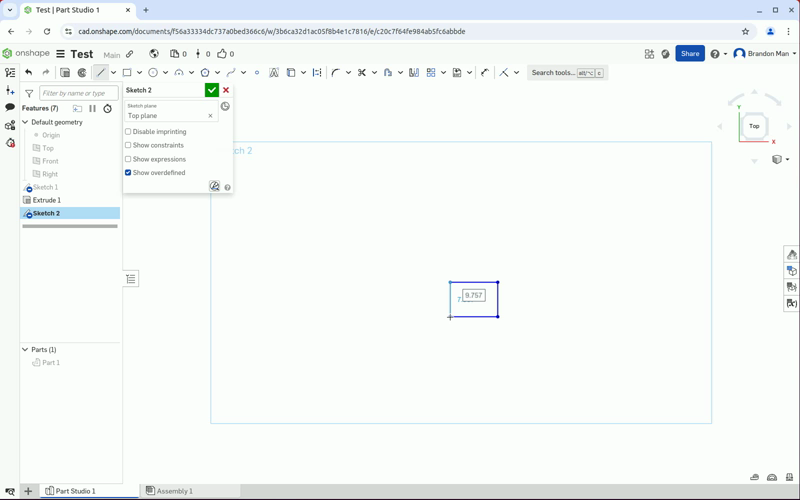
key(esc)
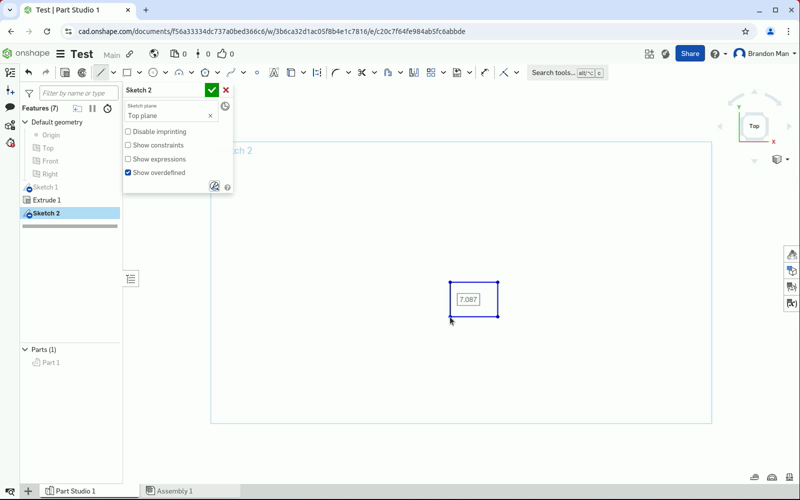
mouse_move(452, 300)
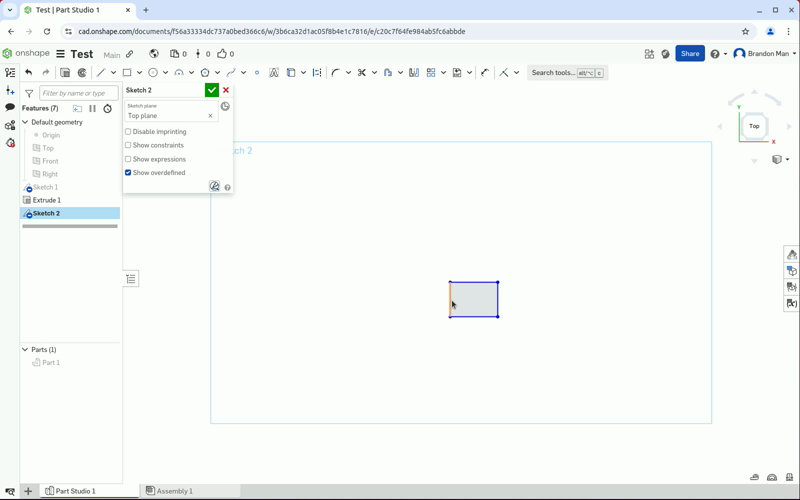
scroll(6)
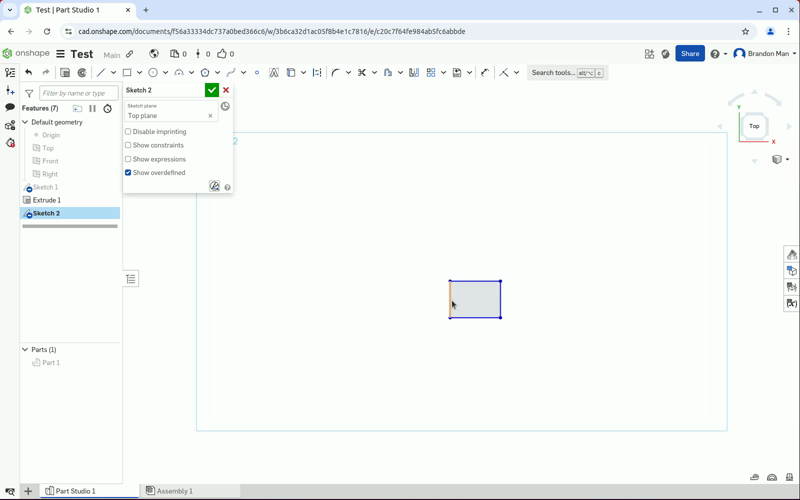
scroll(6)
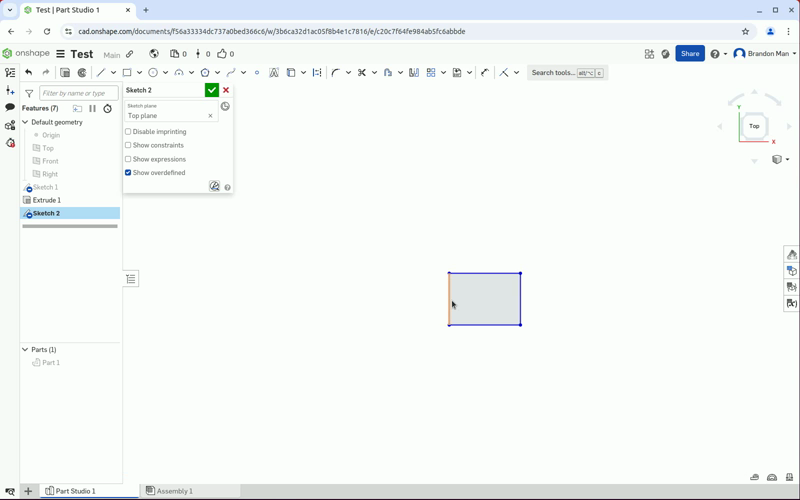
scroll(6)
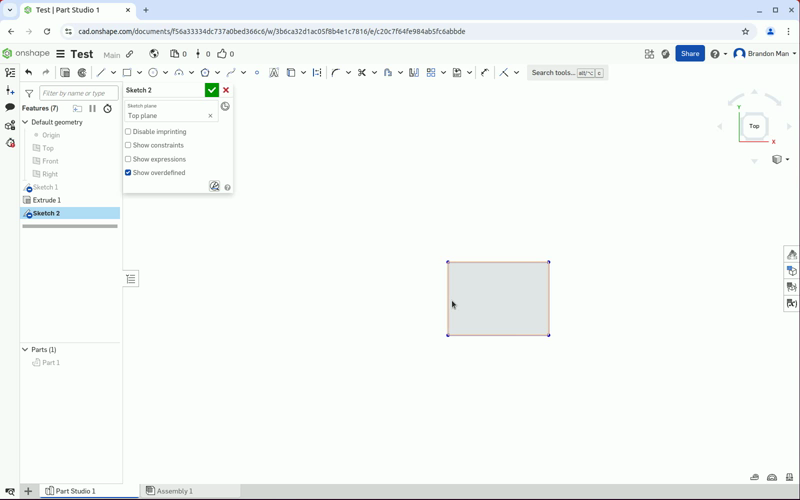
scroll(6)
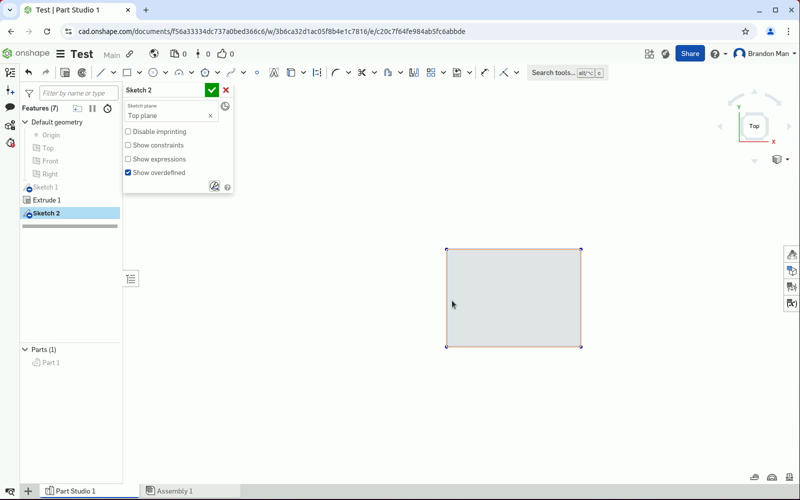
scroll(6)
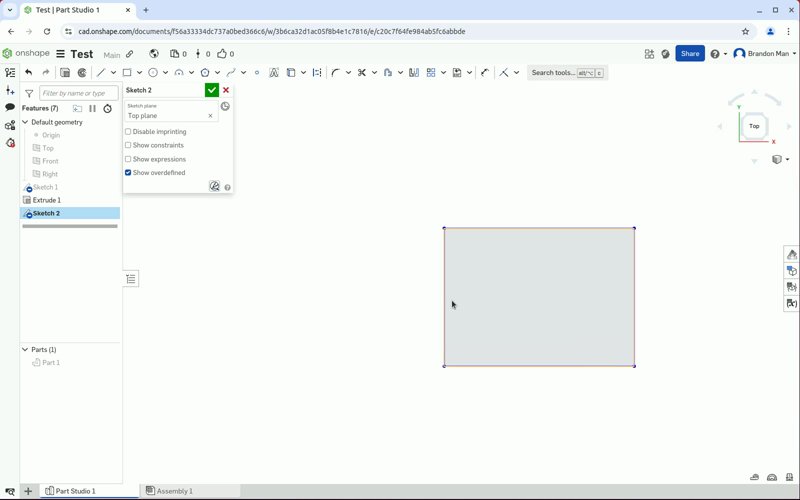
scroll(6)
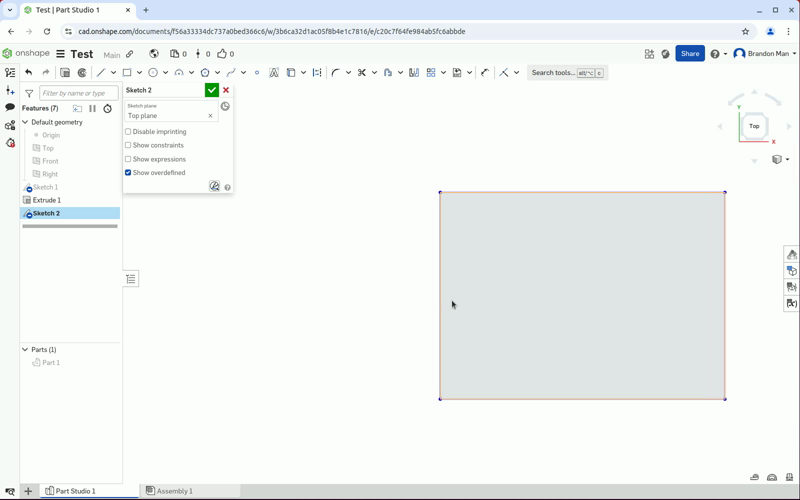
scroll(6)
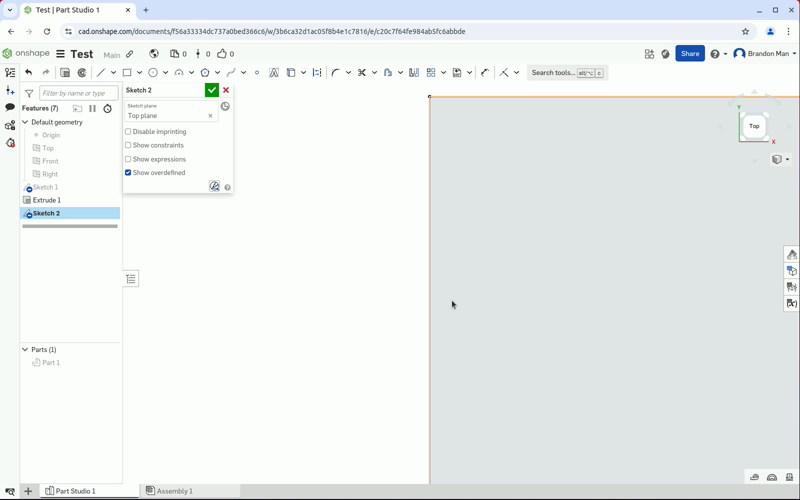
click(452, 300)
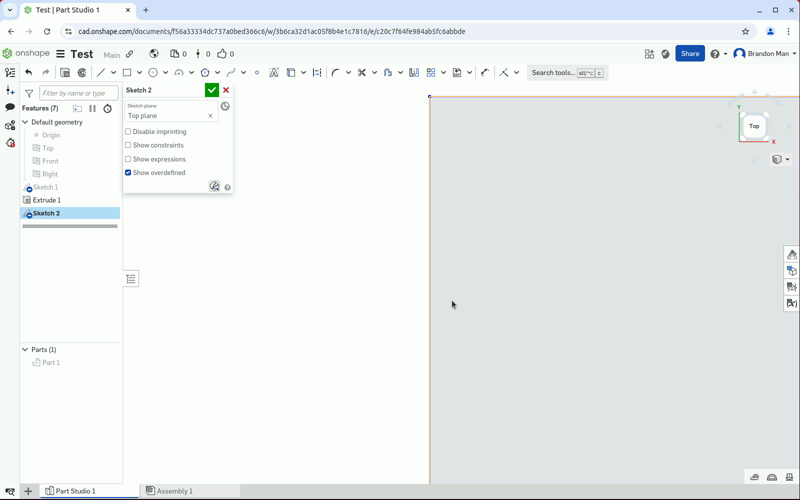
scroll(-6)
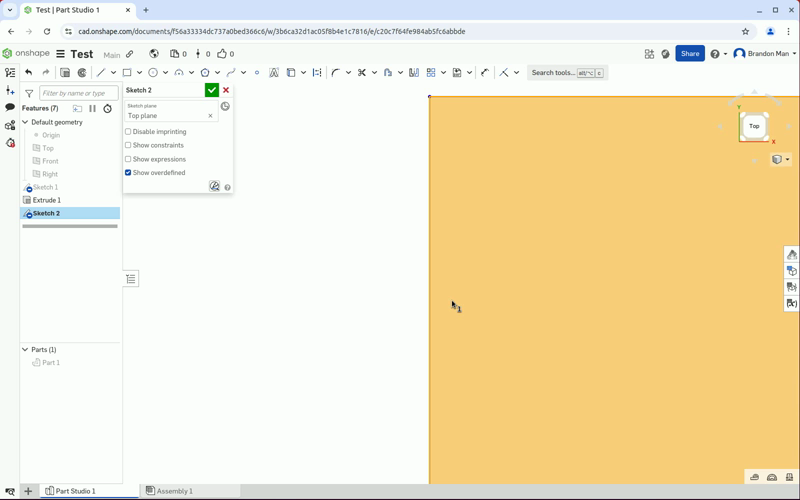
scroll(-6)
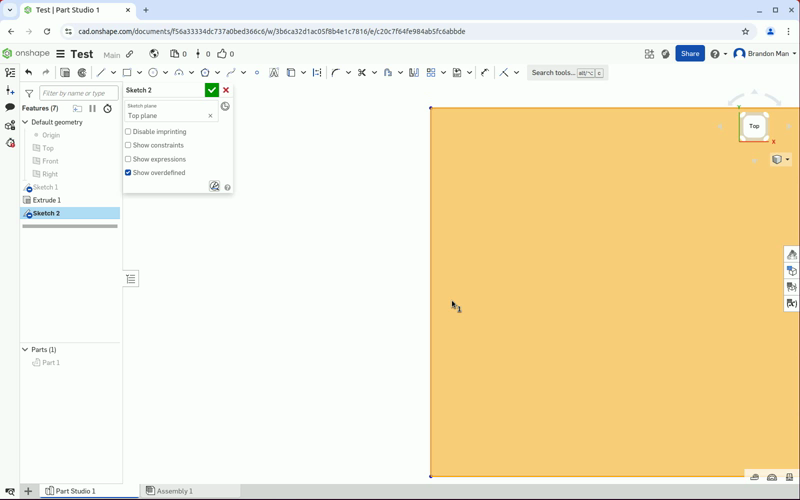
scroll(-6)
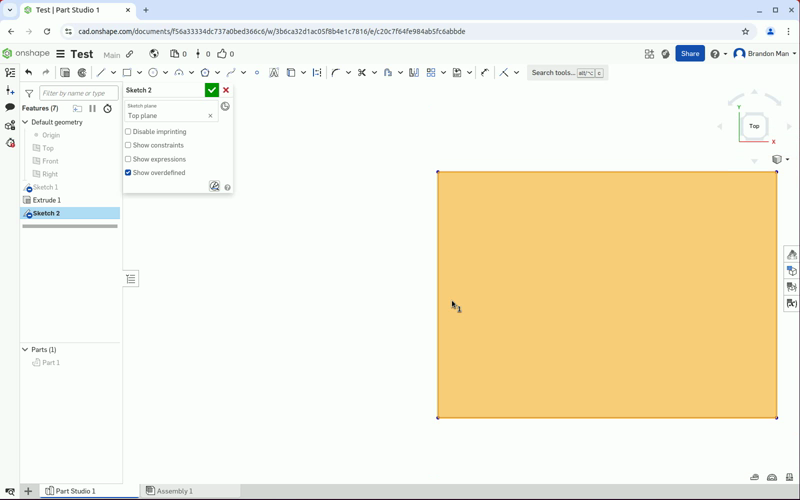
scroll(-6)
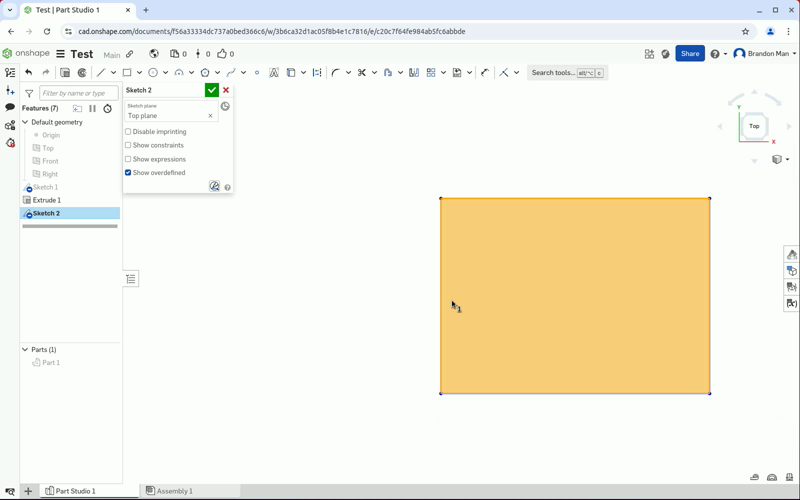
scroll(-6)
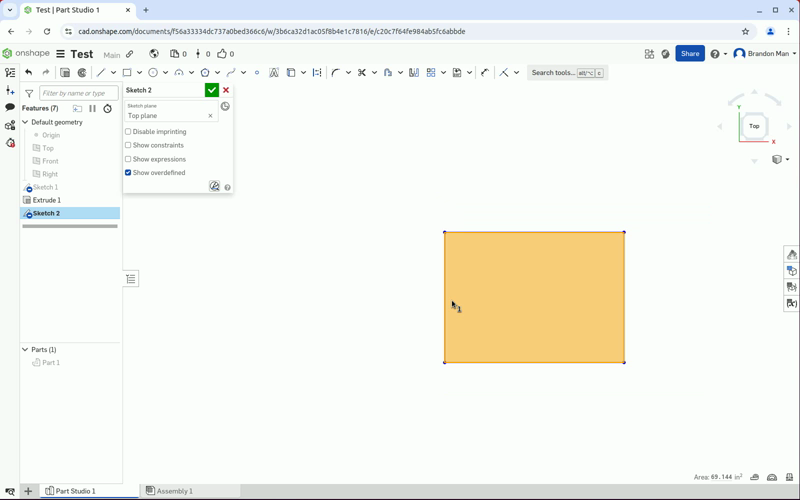
scroll(-6)
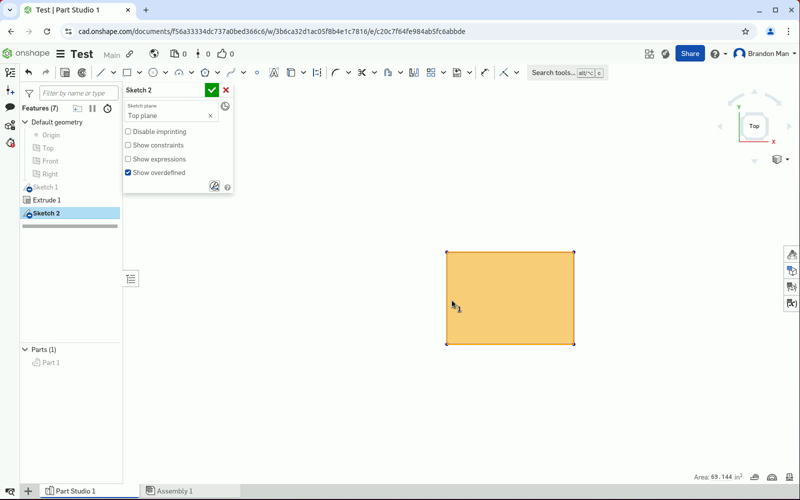
scroll(-6)
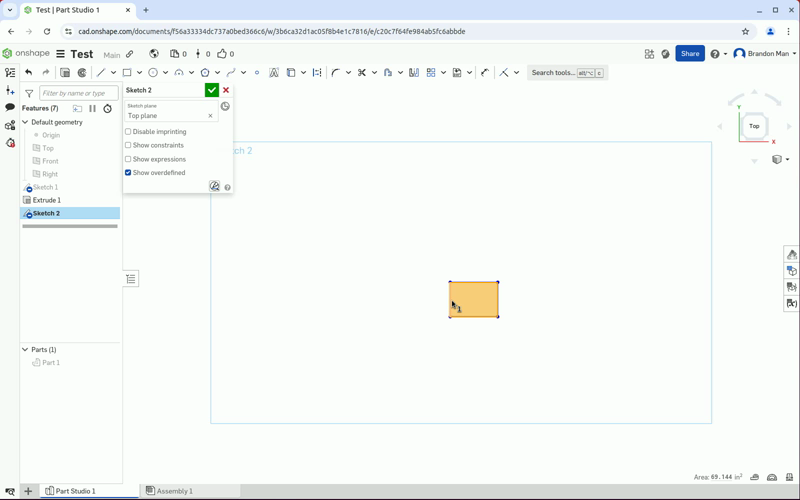
mouse_move(73, 352)
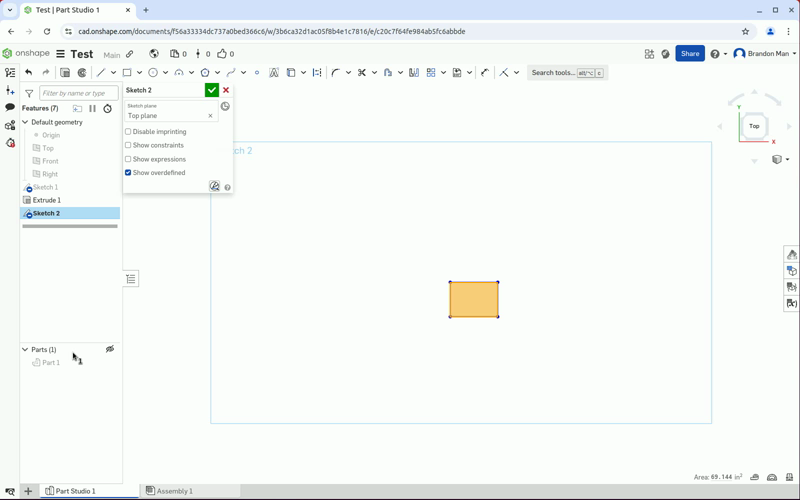
key(shift+y)
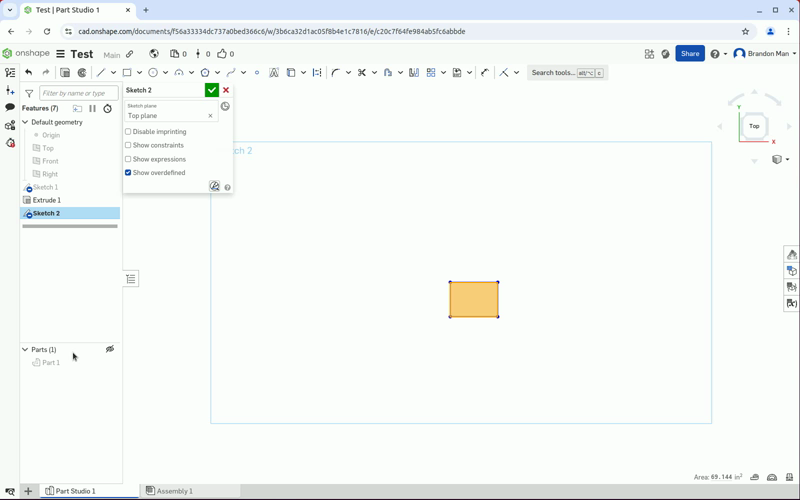
key(shift+e)
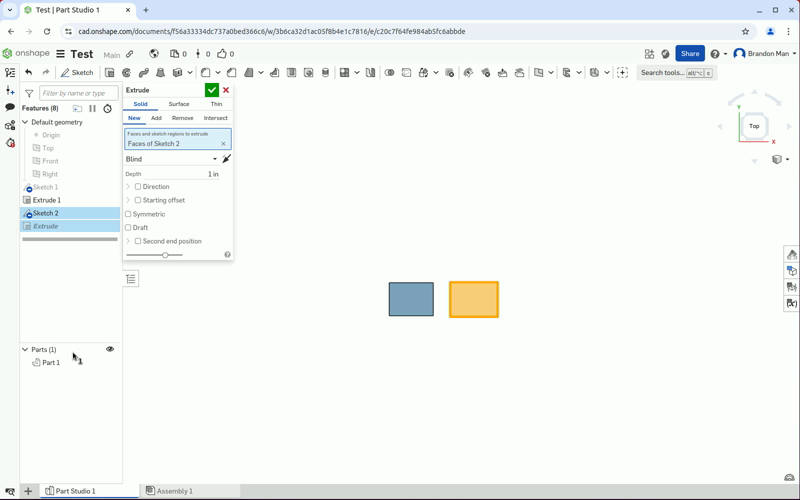
mouse_move(143, 106)
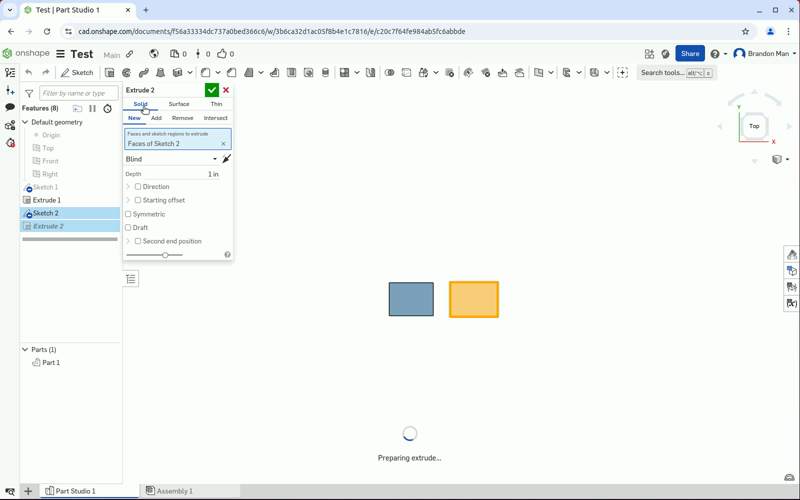
click(143, 106)
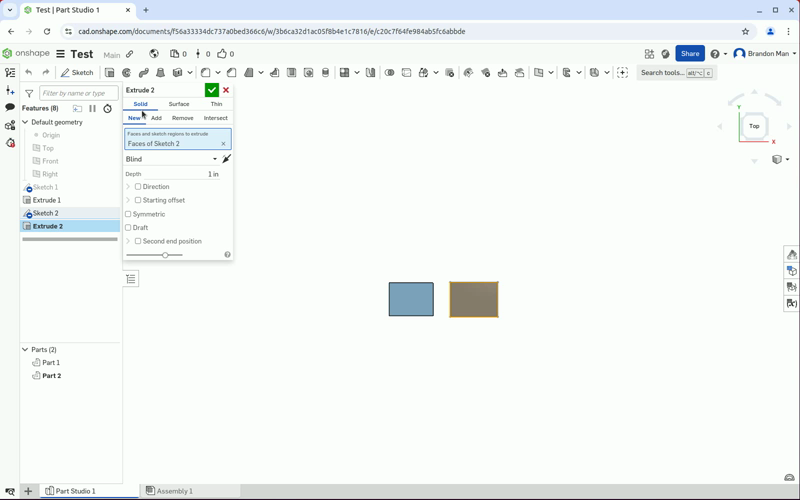
mouse_move(137, 120)
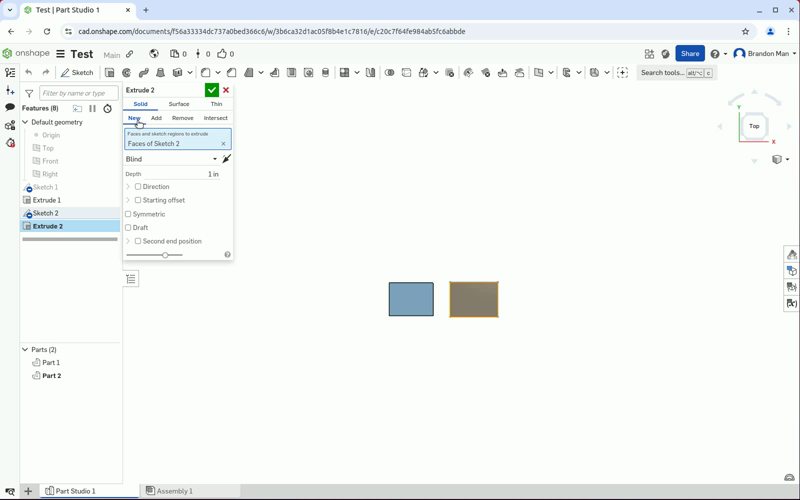
click(137, 120)
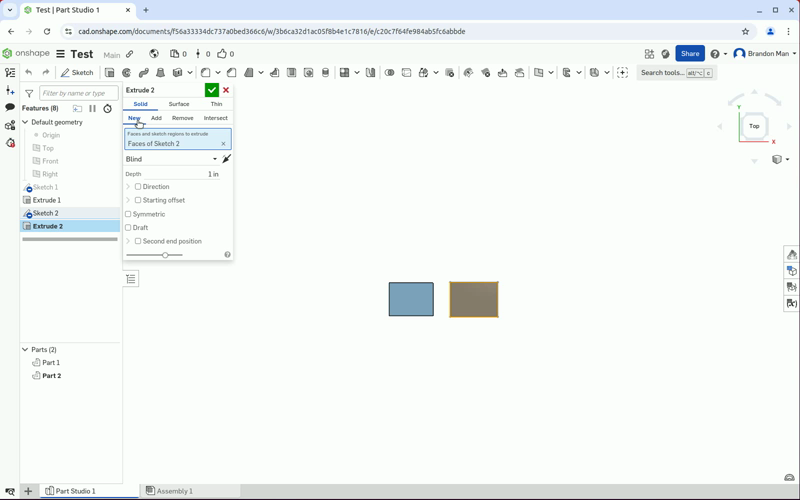
key(tab, 4)
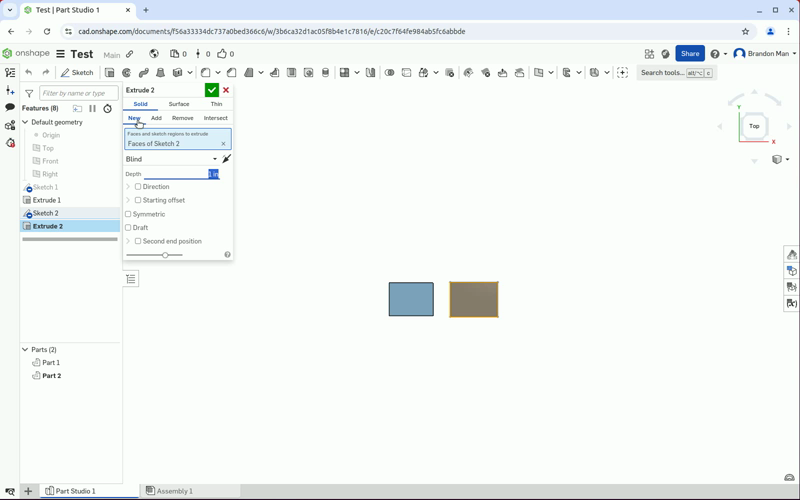
text(6.74)
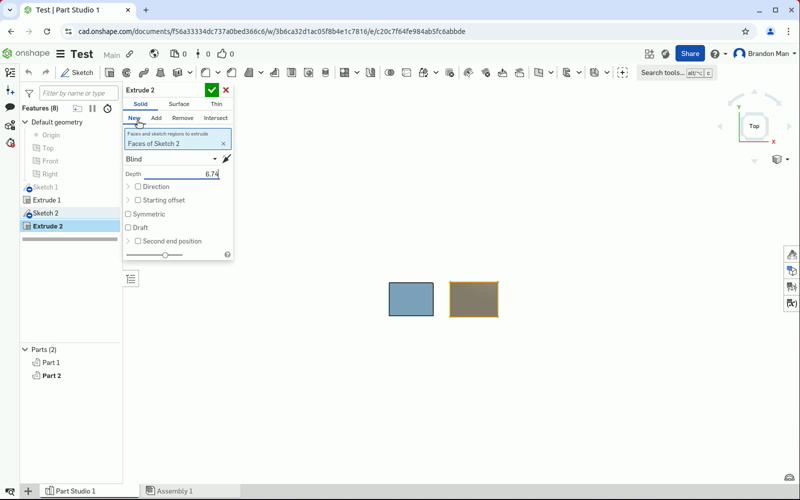
key(enter)
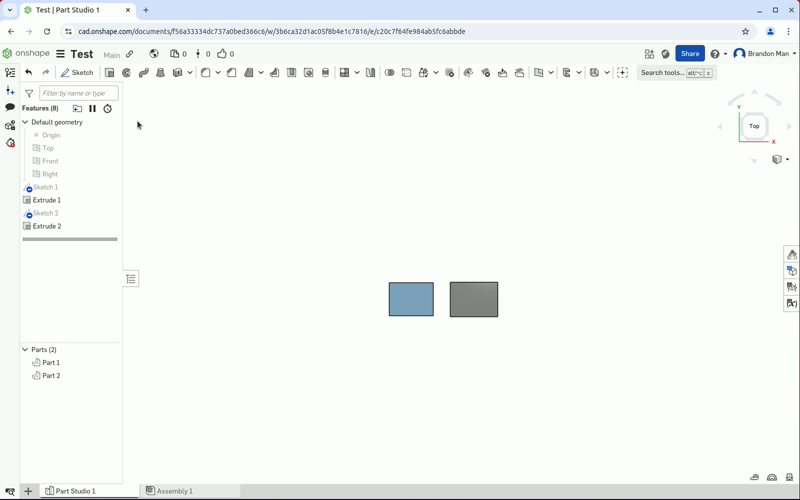
key(shift+h)
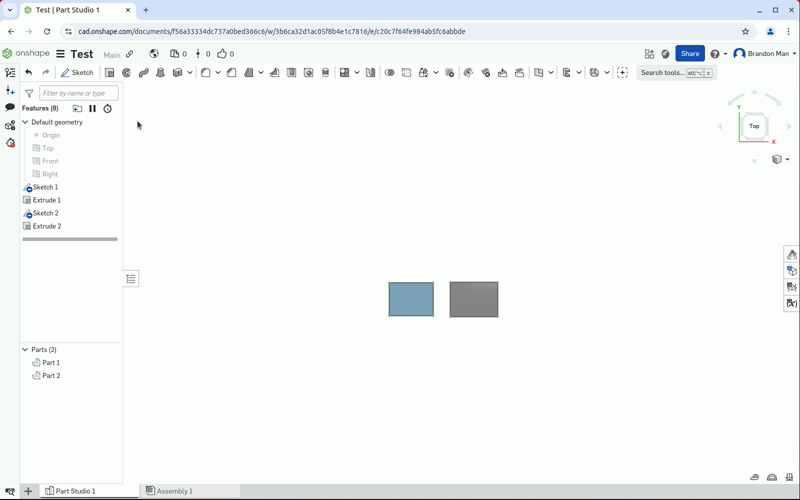
key(shift+h)
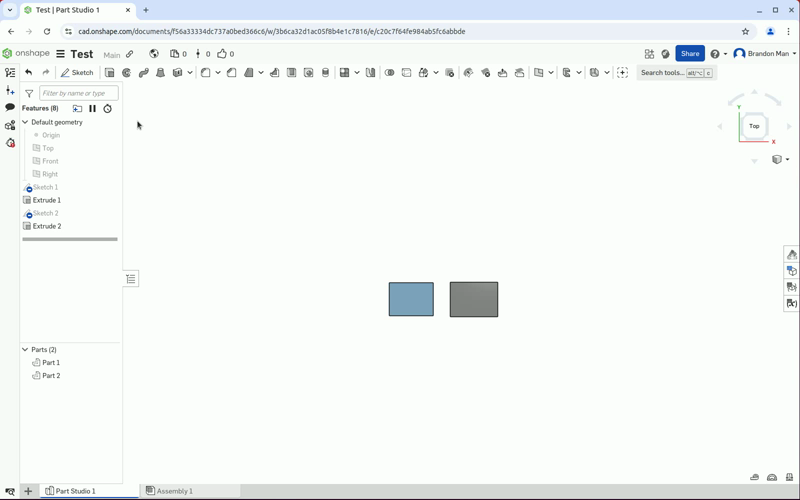
mouse_move(73, 189)
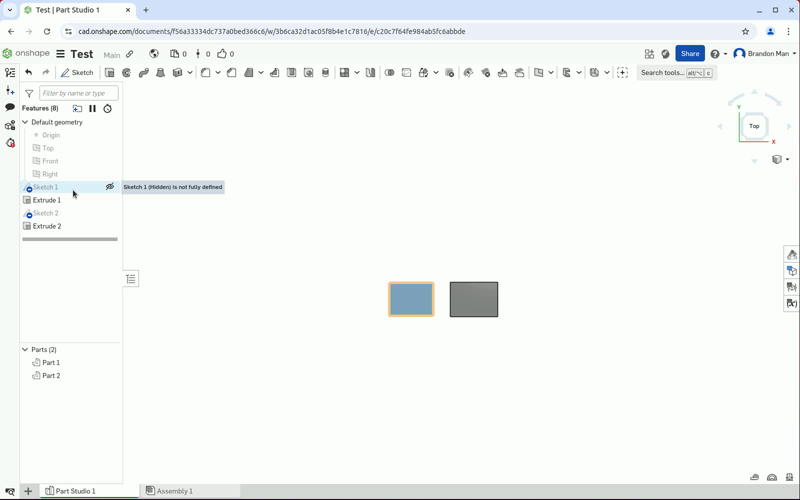
click(73, 189)
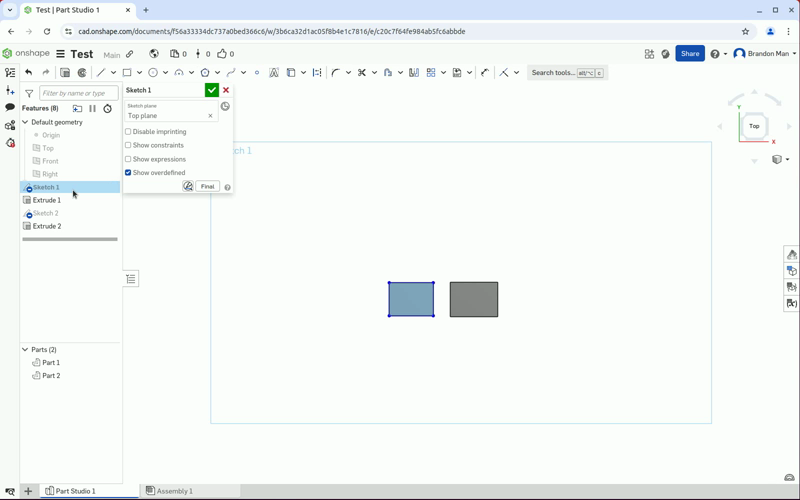
mouse_move(229, 92)
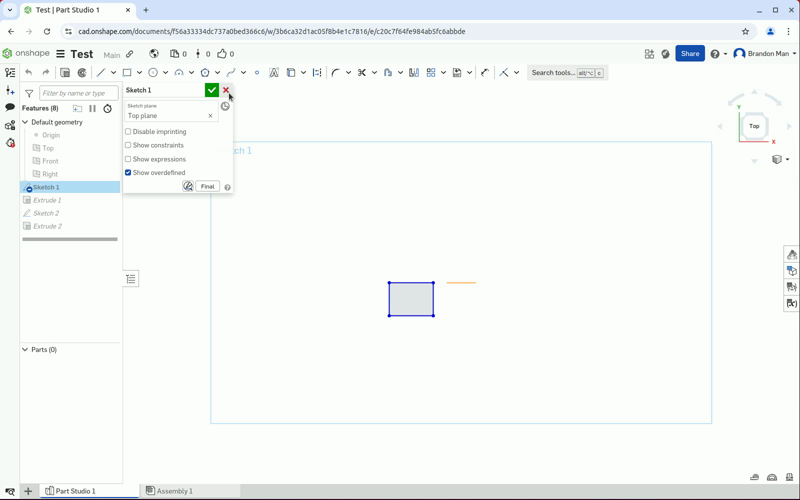
click(229, 92)
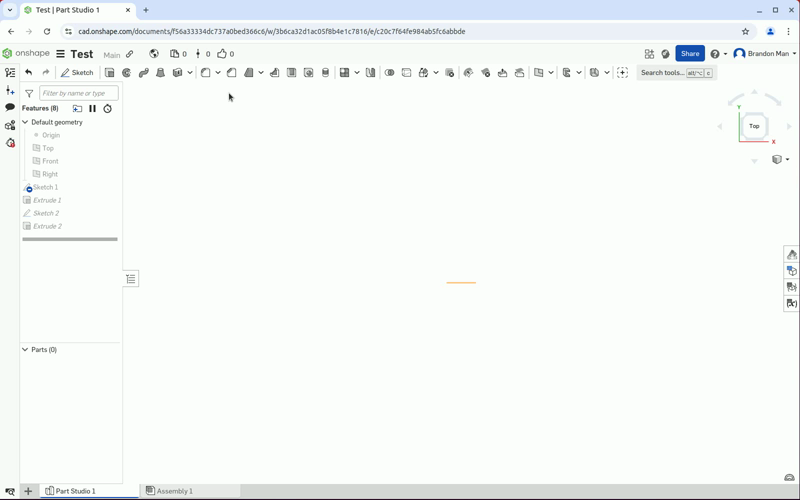
mouse_move(73, 352)
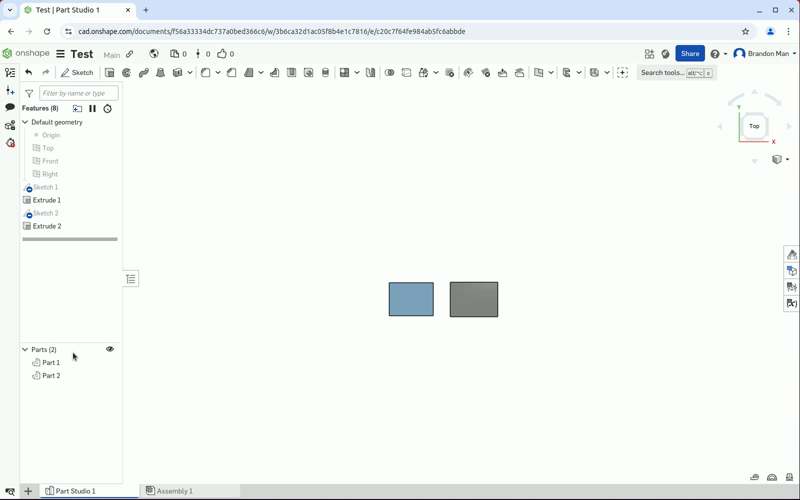
key(y)
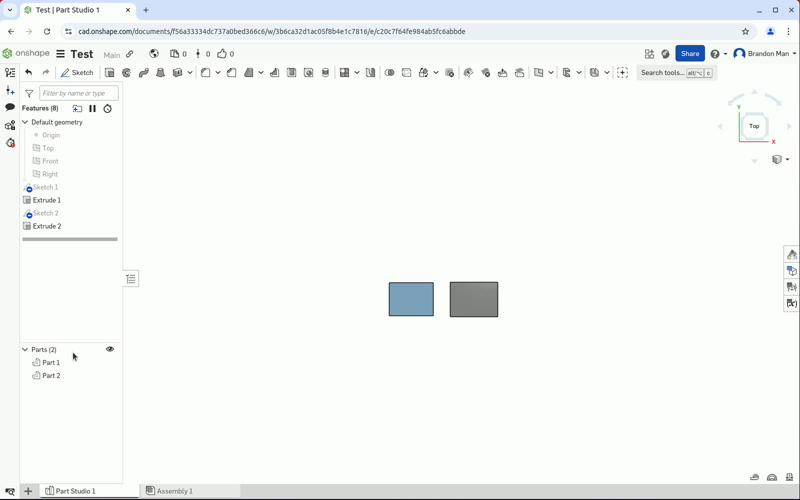
key(shift+p)
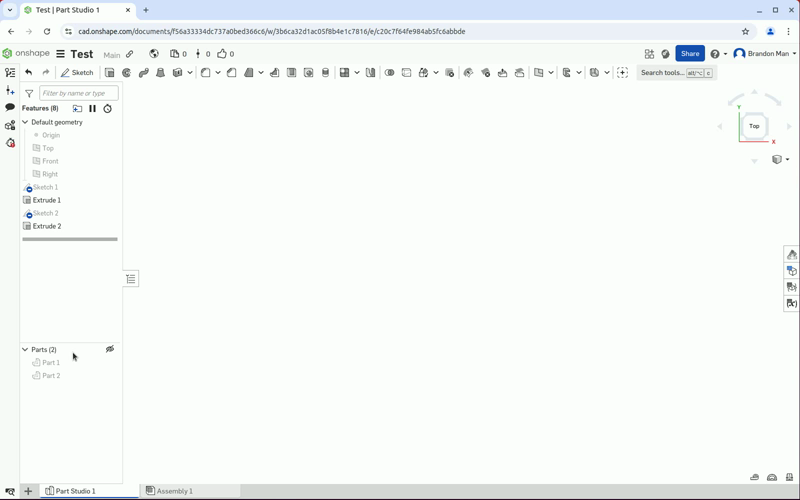
key(space)
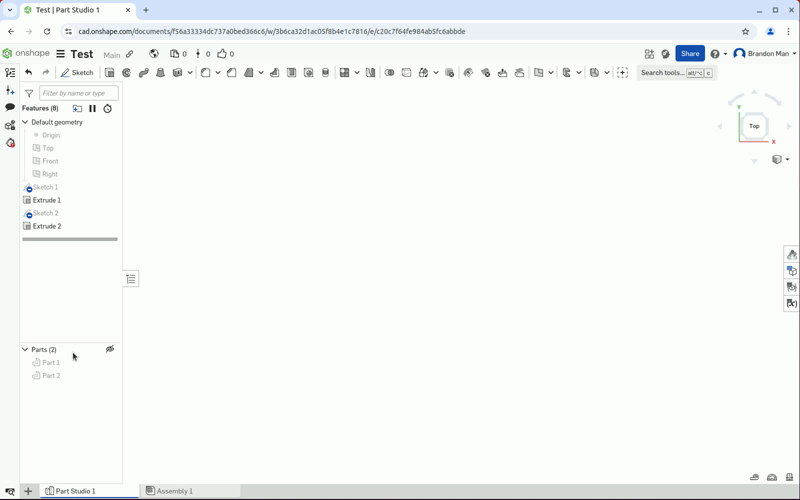
key_down(shift)
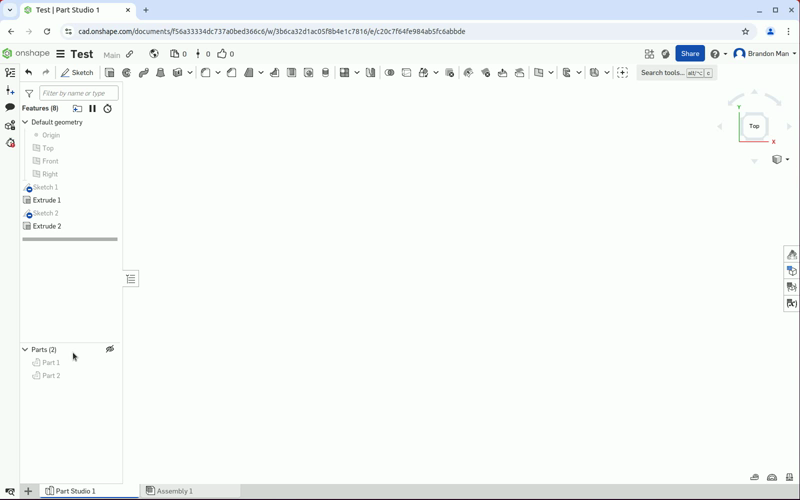
key(up)
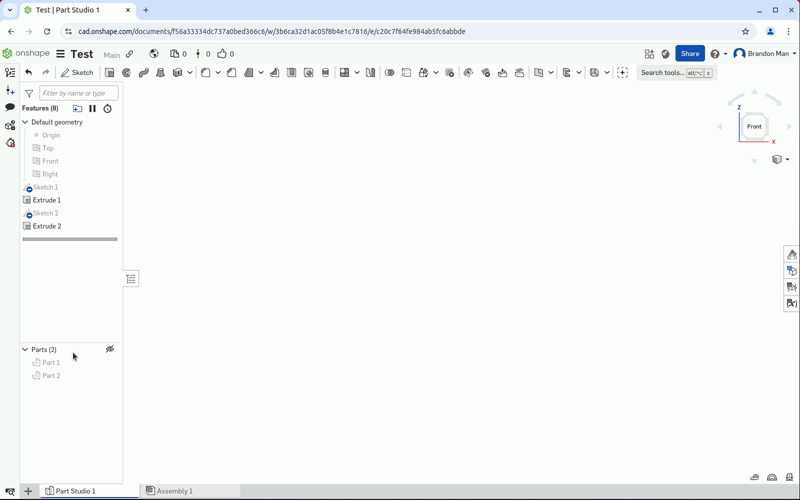
key_up(shift)
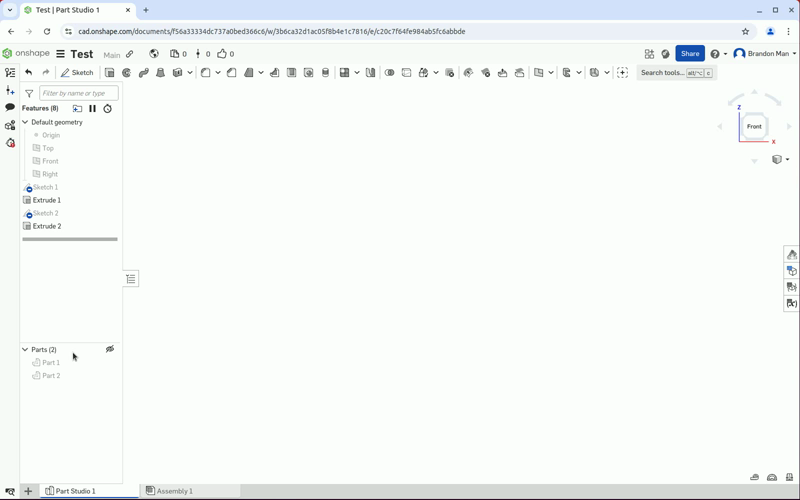
mouse_move(73, 352)
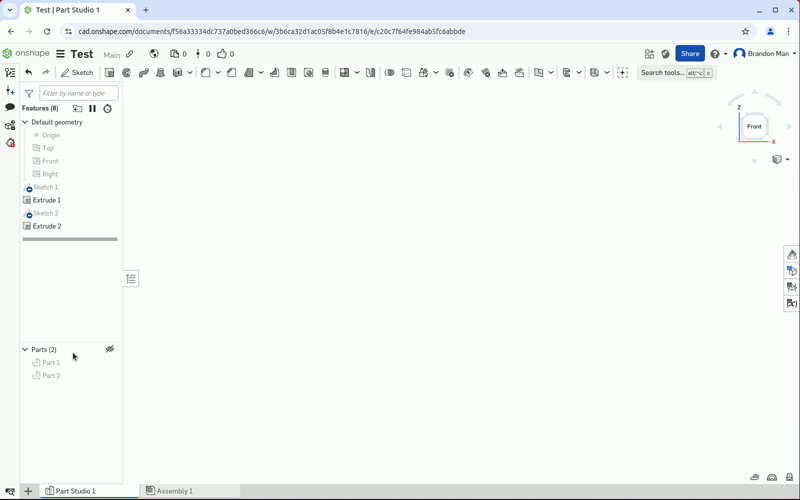
key(shift+y)
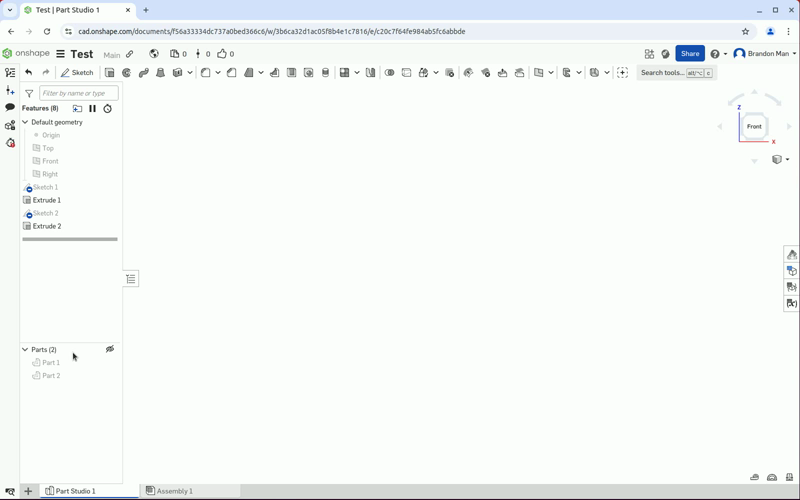
key(shift+s)
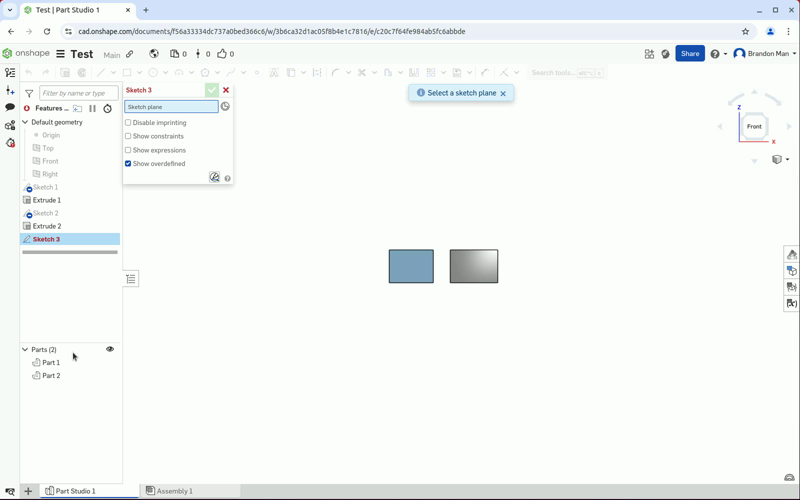
mouse_move(73, 163)
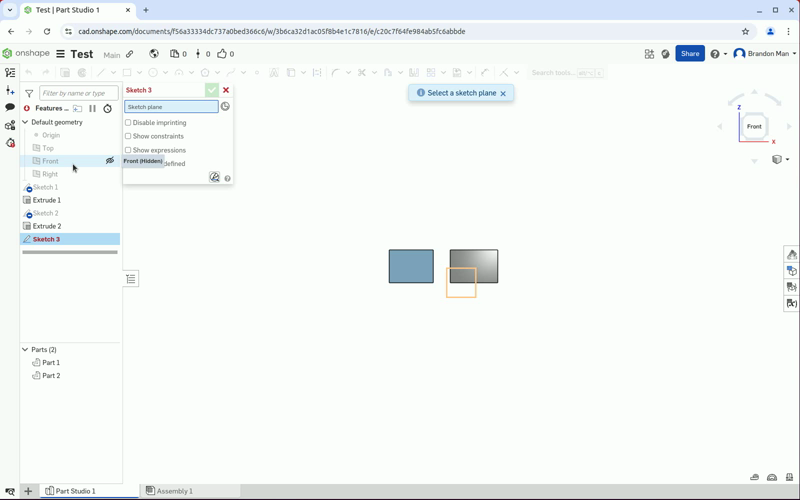
click(73, 163)
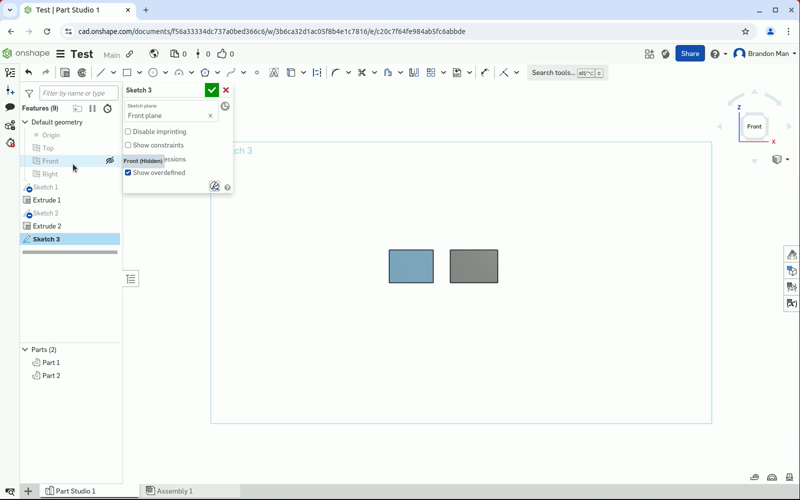
mouse_move(73, 352)
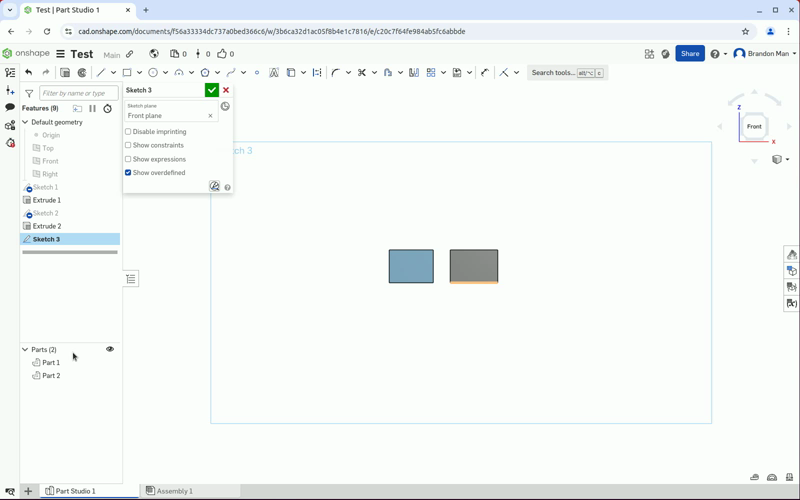
key(y)
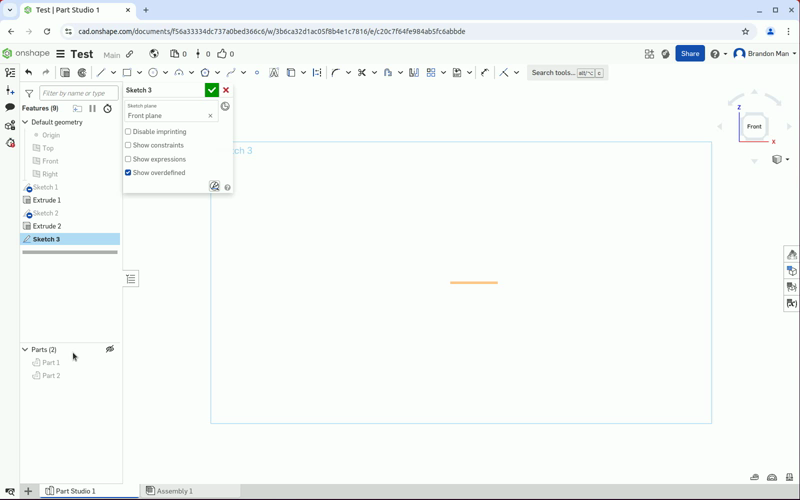
key(l)
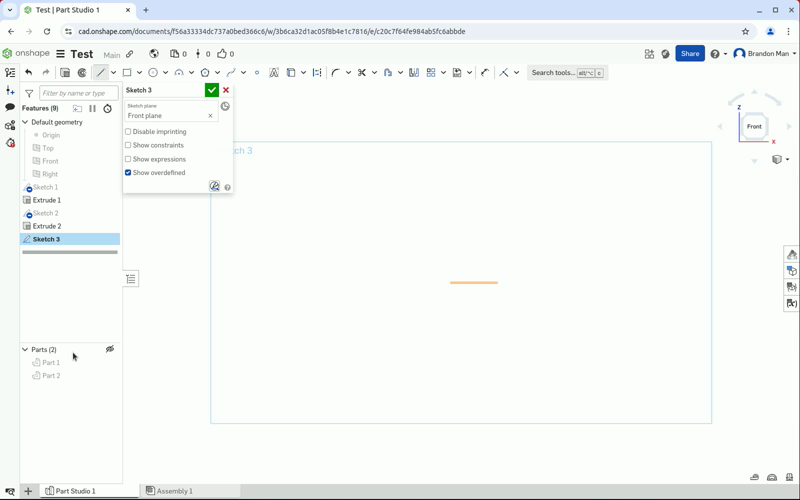
key_down(shift)
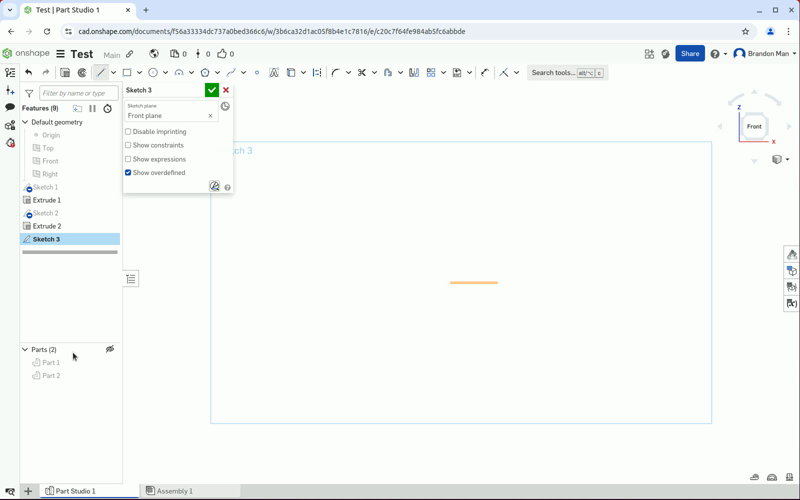
mouse_move(388, 282)
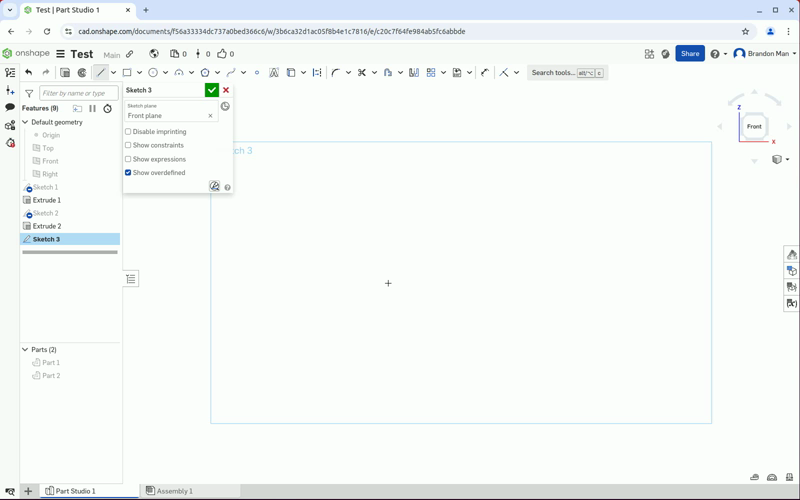
click(388, 282)
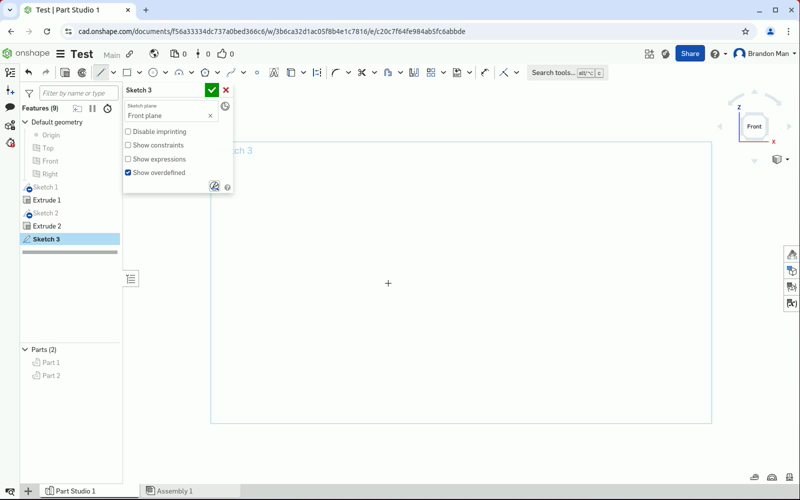
key_up(shift)
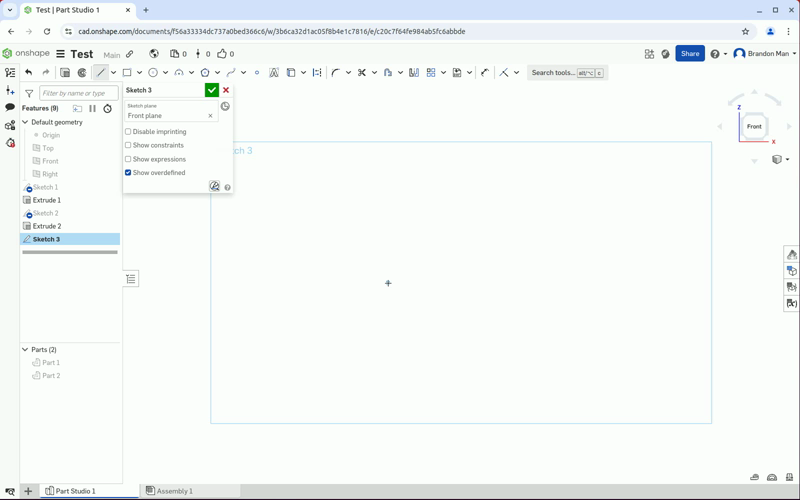
key_down(shift)
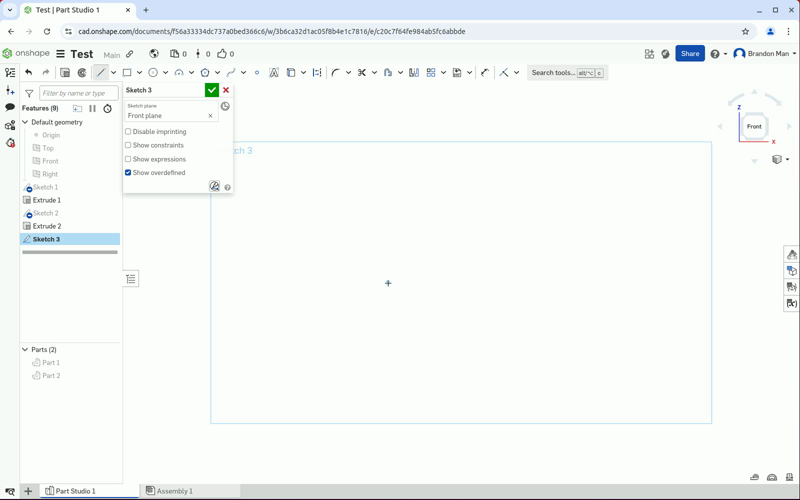
mouse_move(498, 282)
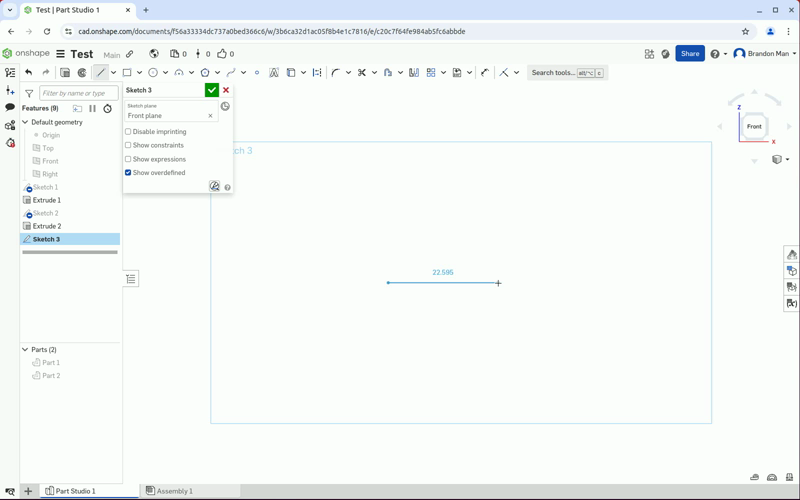
click(498, 282)
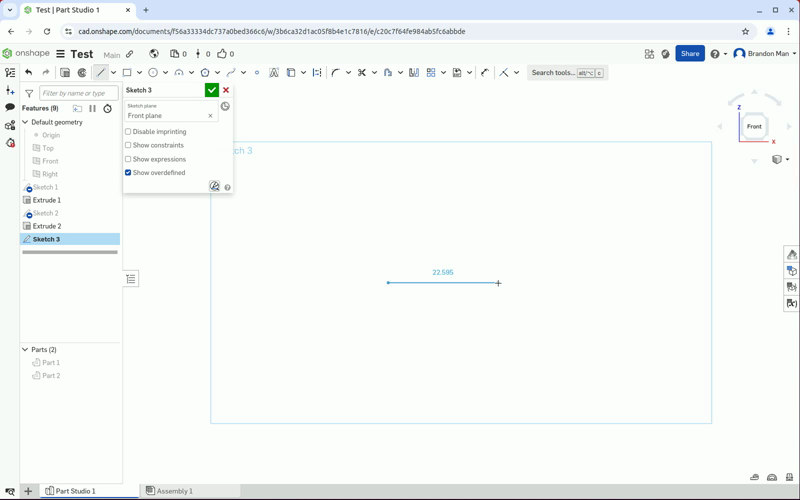
key_up(shift)
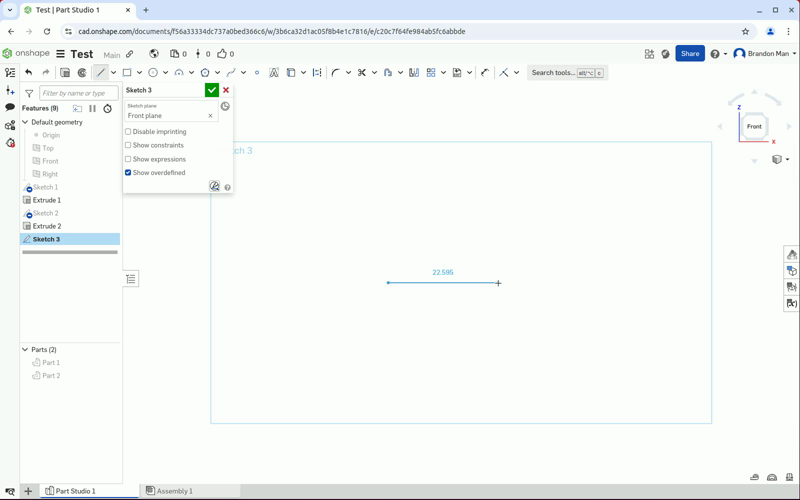
key_down(shift)
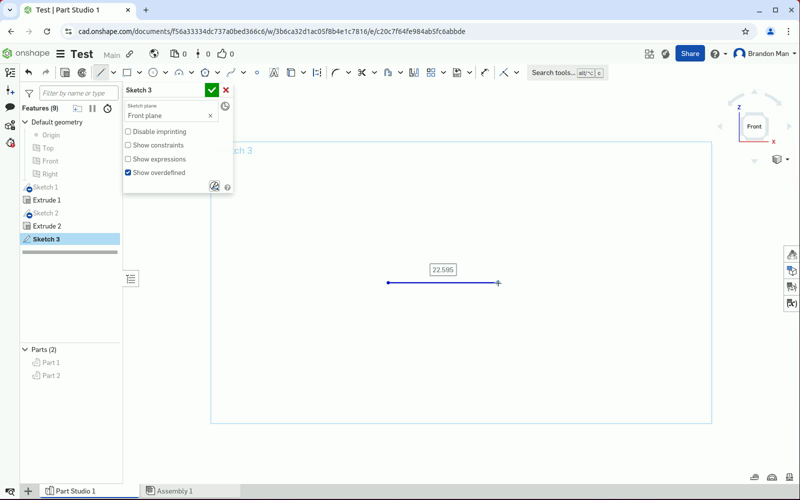
mouse_move(528, 282)
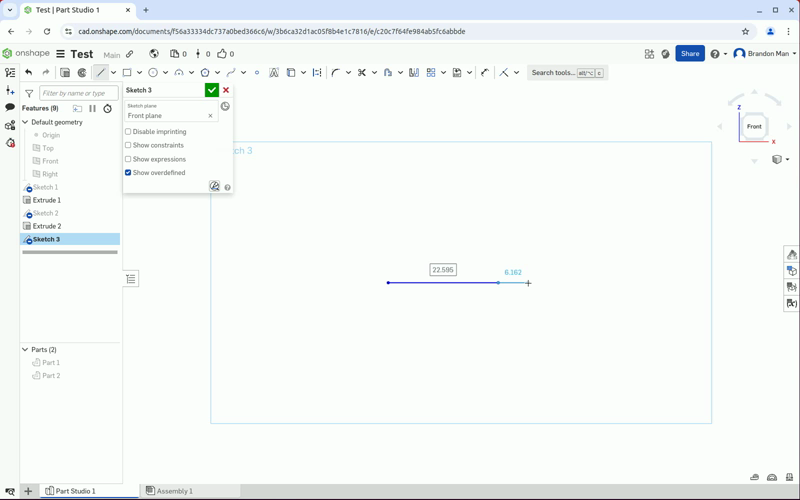
mouse_move(498, 250)
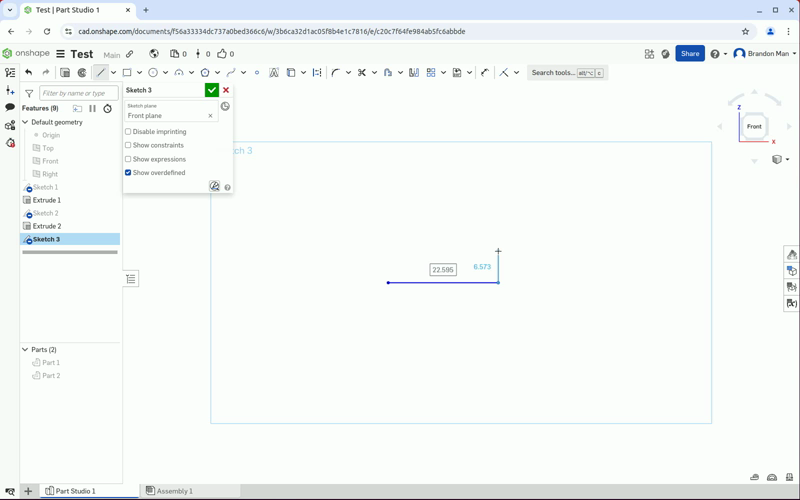
click(498, 250)
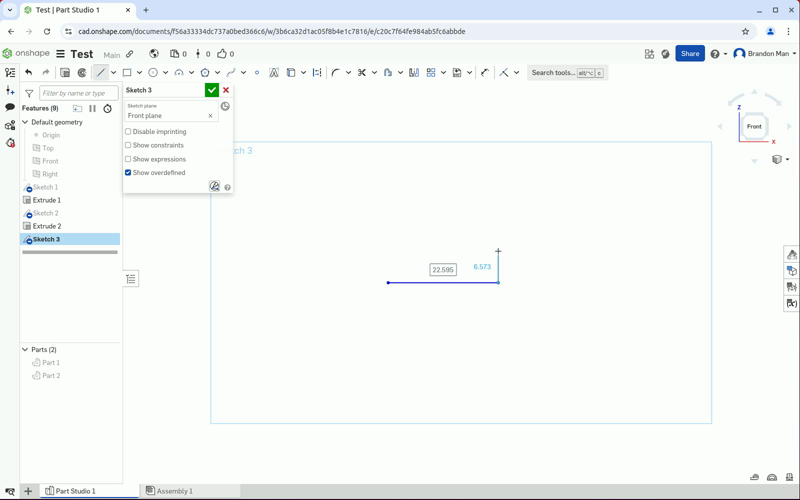
key_up(shift)
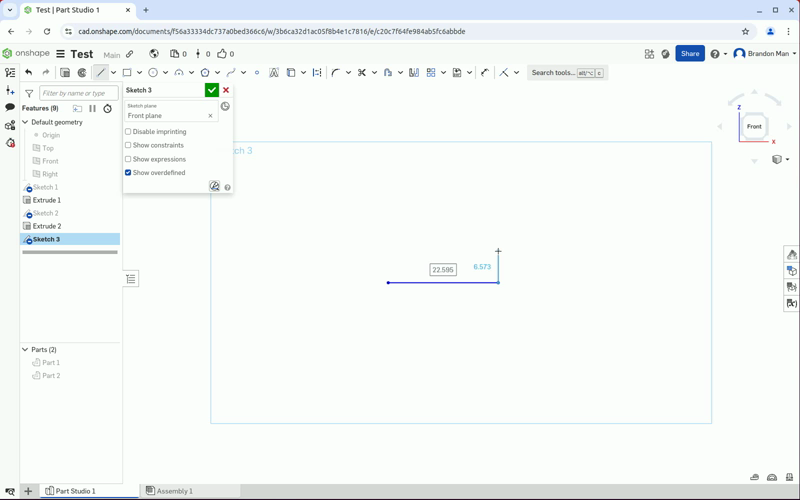
key_down(shift)
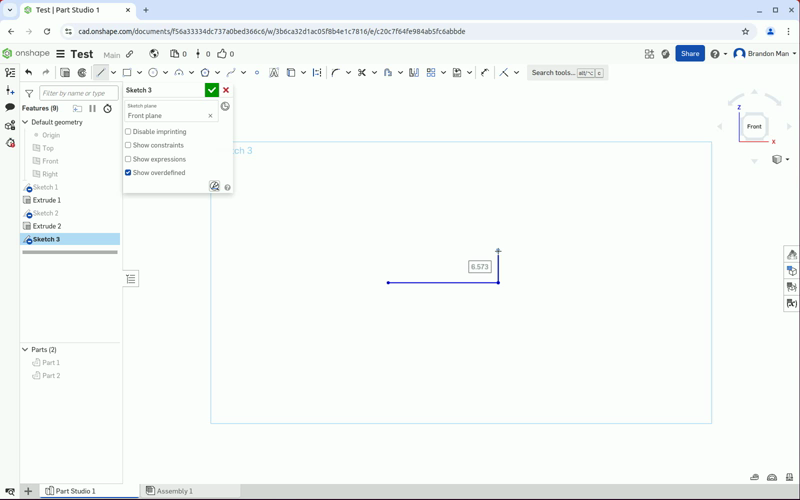
mouse_move(388, 250)
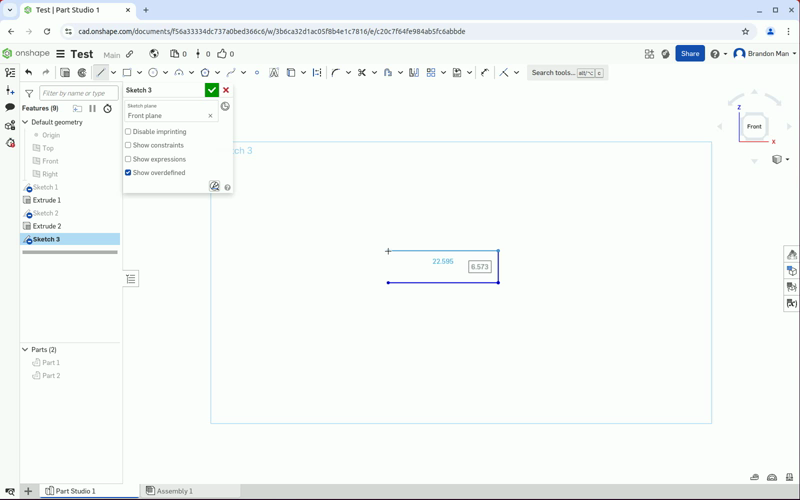
click(388, 250)
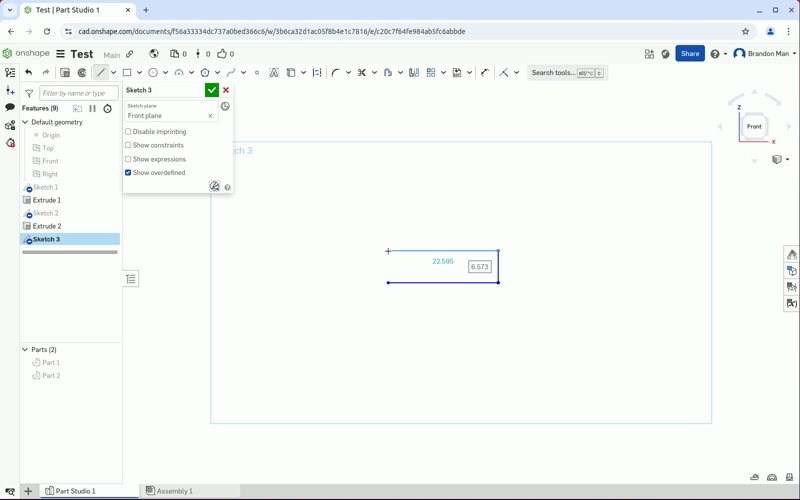
key_up(shift)
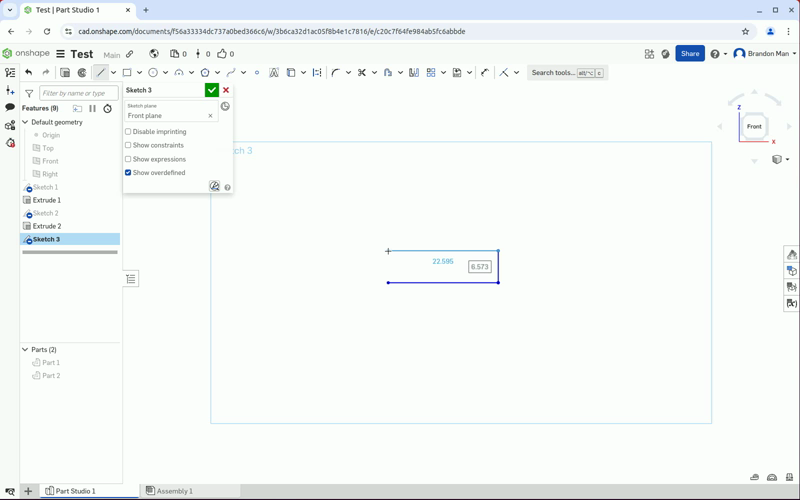
mouse_move(418, 250)
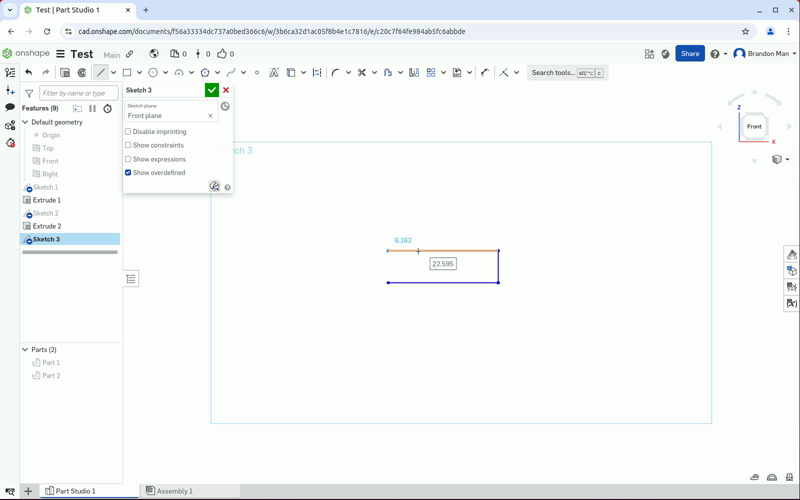
key_down(shift)
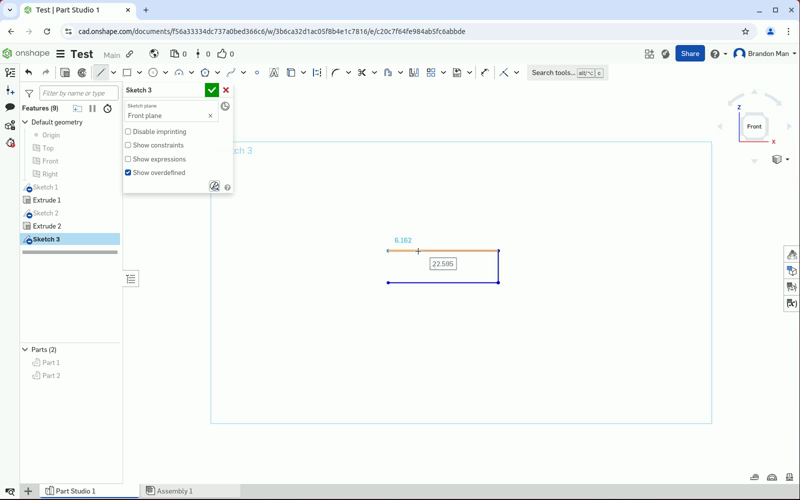
mouse_move(388, 282)
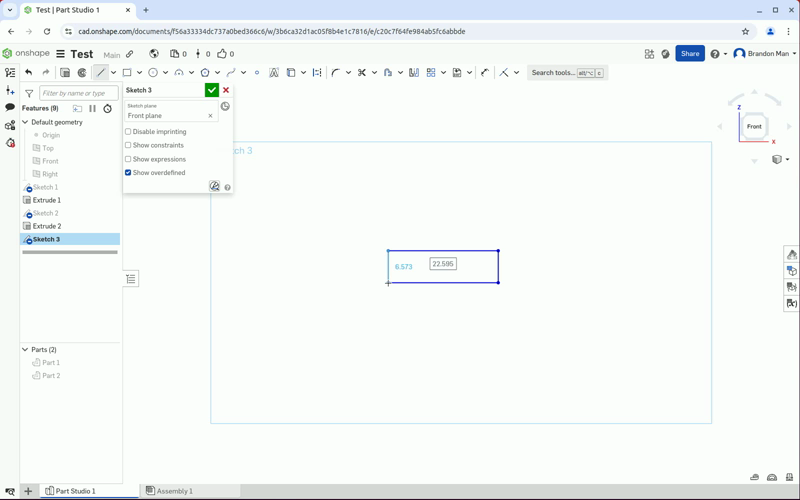
key_up(shift)
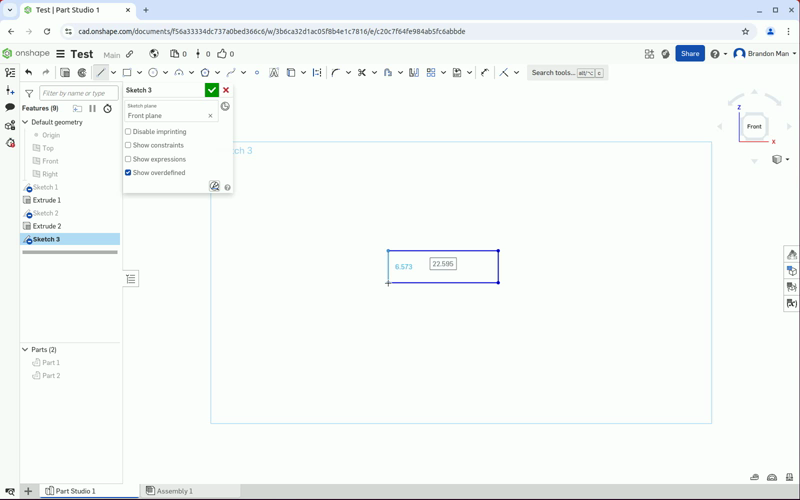
click(388, 282)
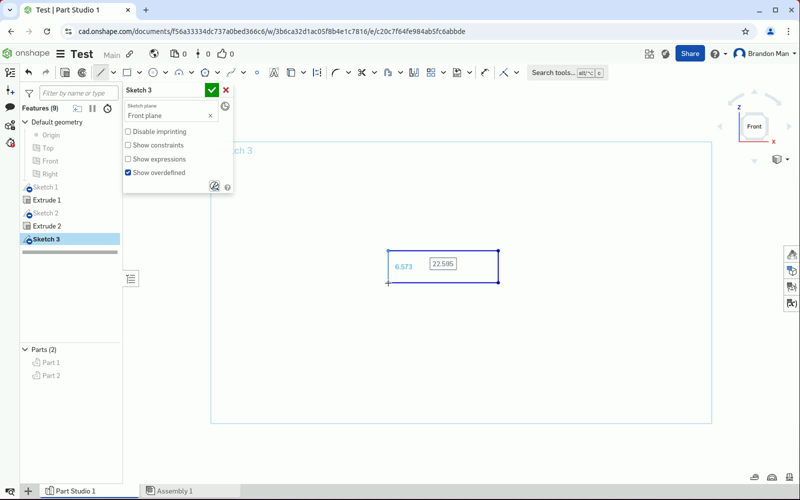
key(esc)
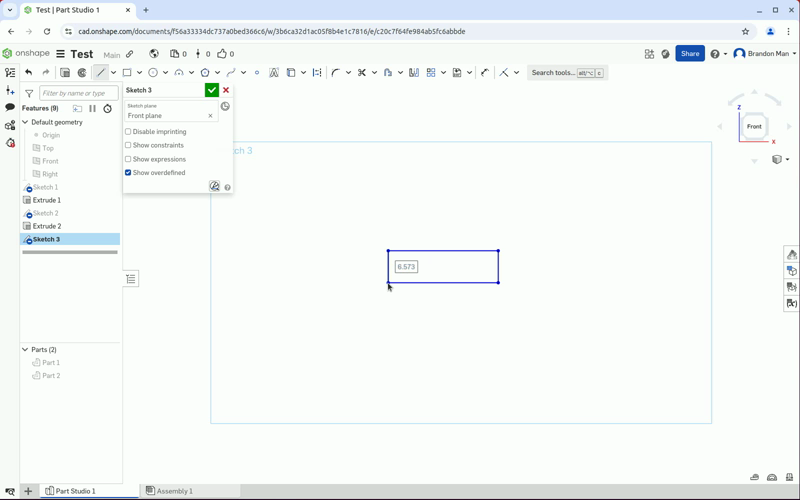
mouse_move(392, 258)
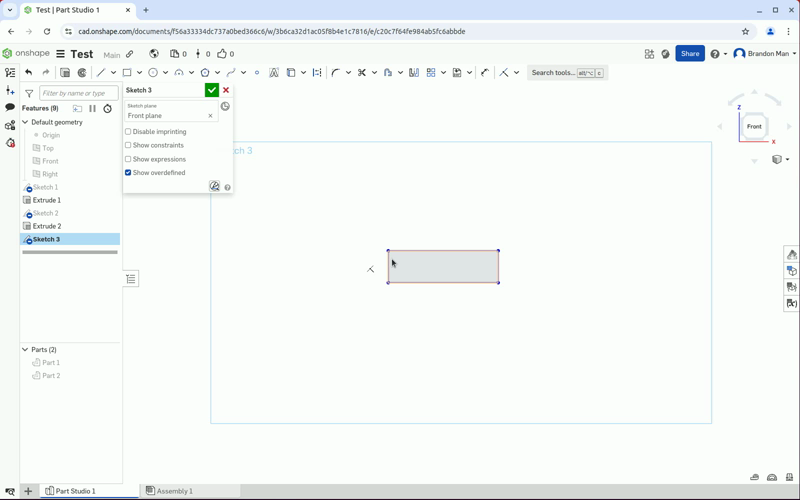
click(392, 258)
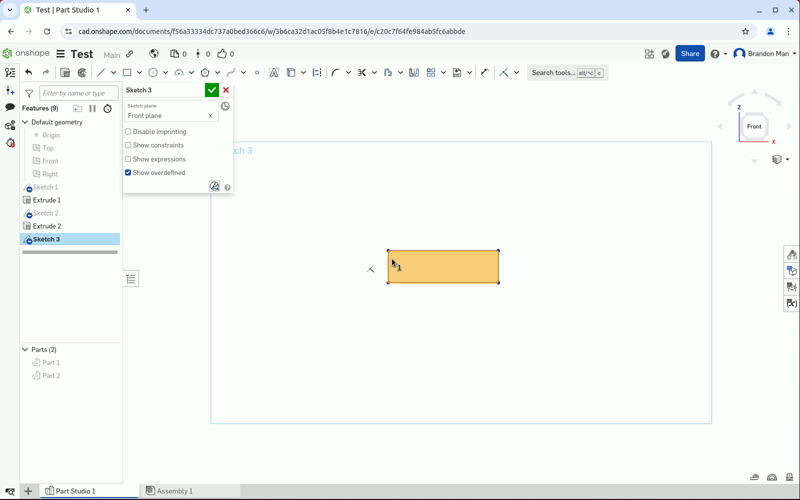
mouse_move(73, 352)
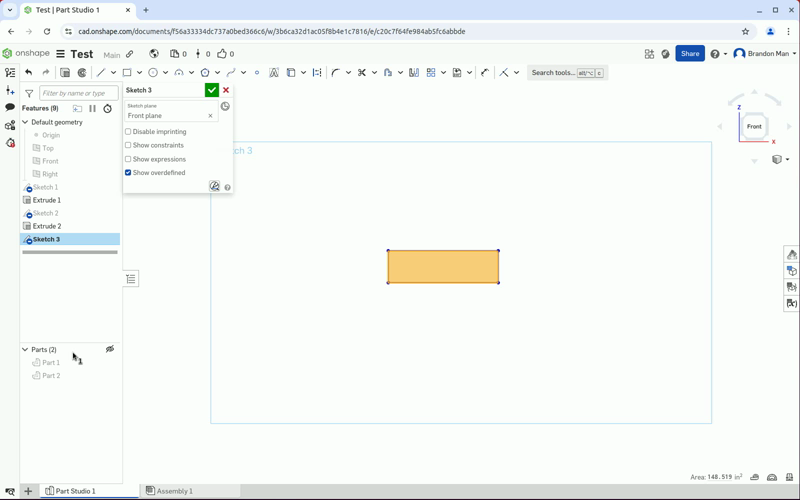
key(shift+y)
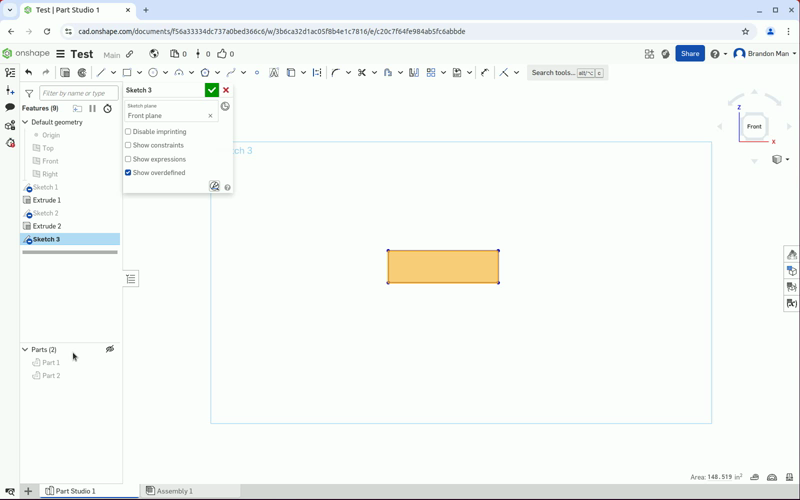
key(shift+e)
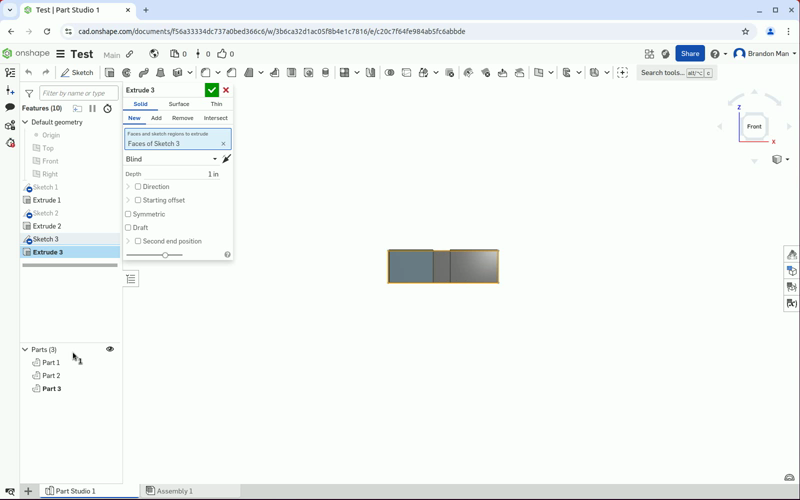
mouse_move(143, 106)
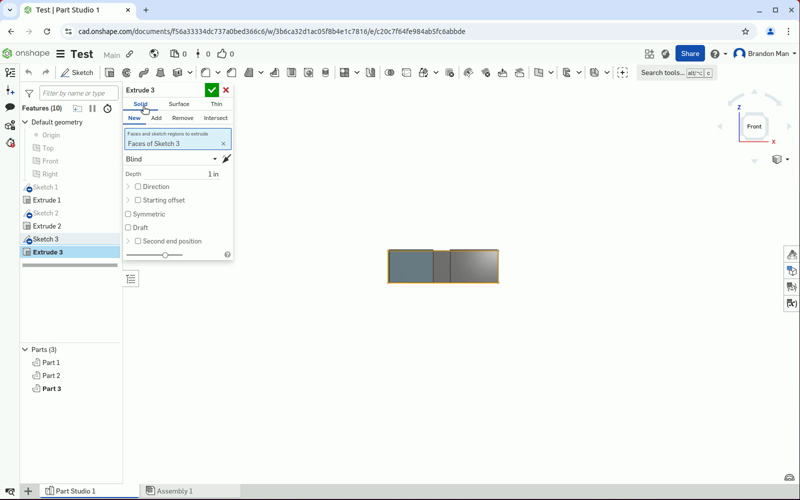
click(143, 106)
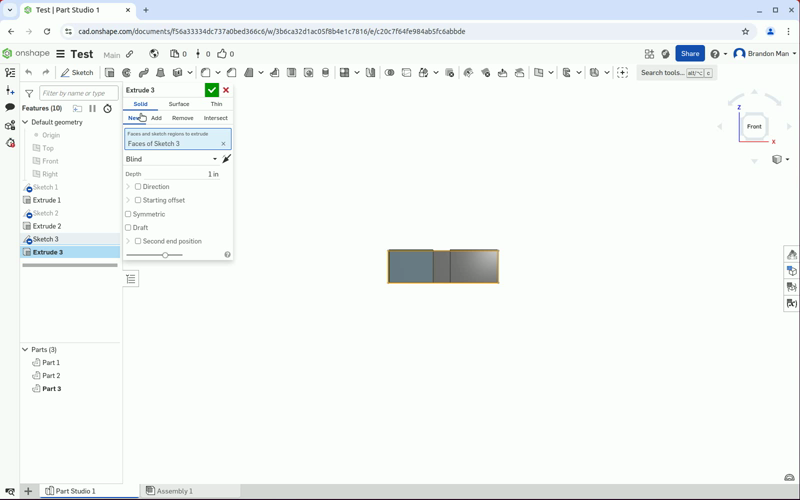
mouse_move(137, 120)
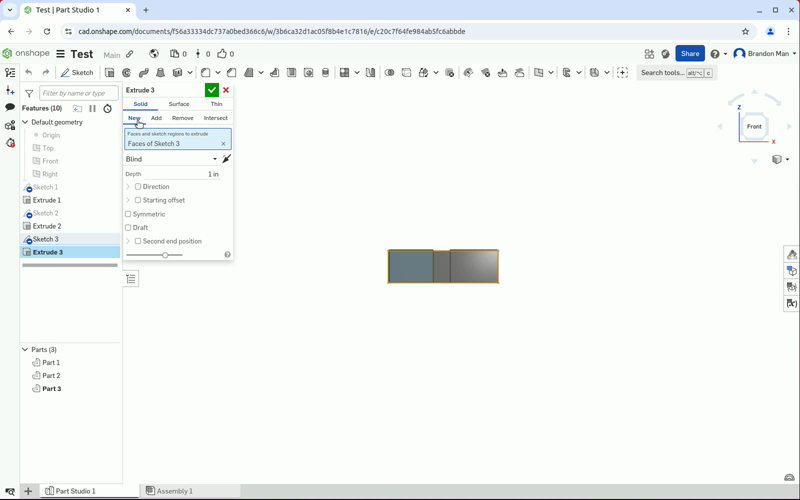
click(137, 120)
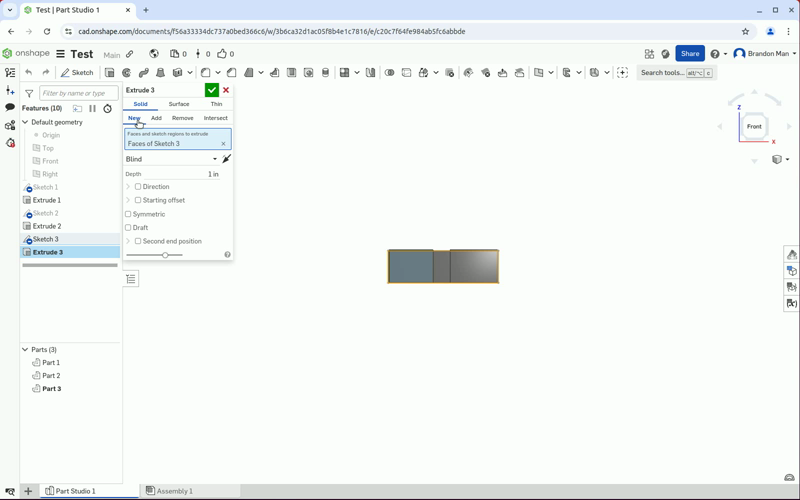
key(tab, 4)
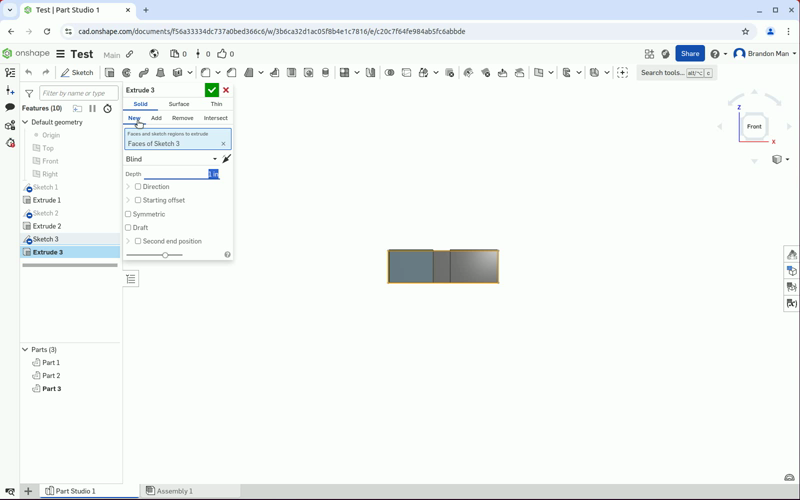
text(-12.036)
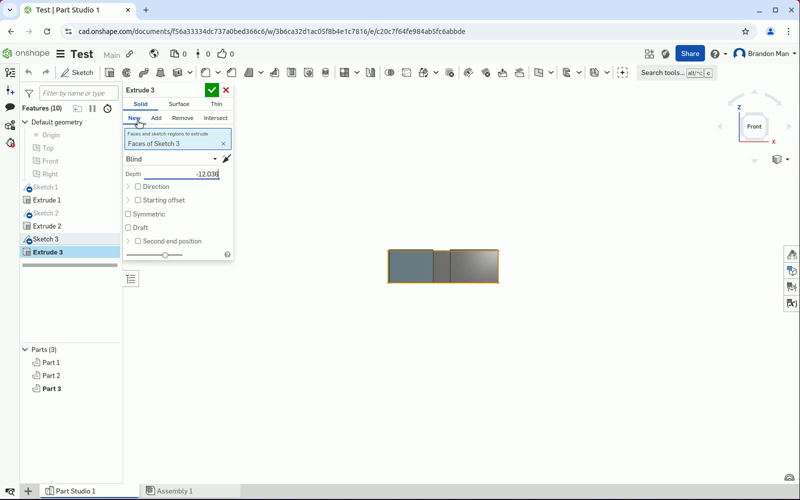
key(enter)
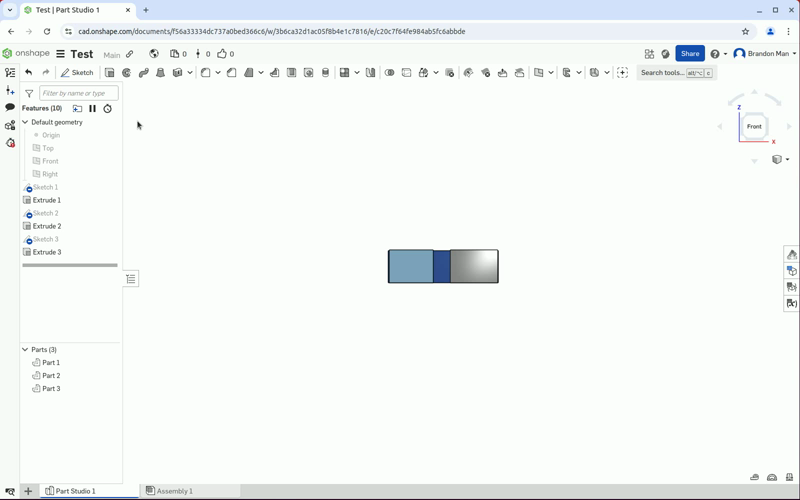
key(shift+h)
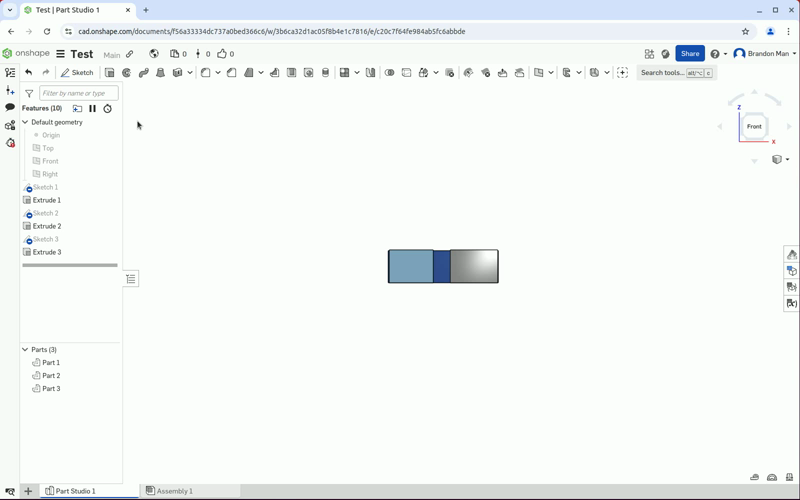
key(shift+h)
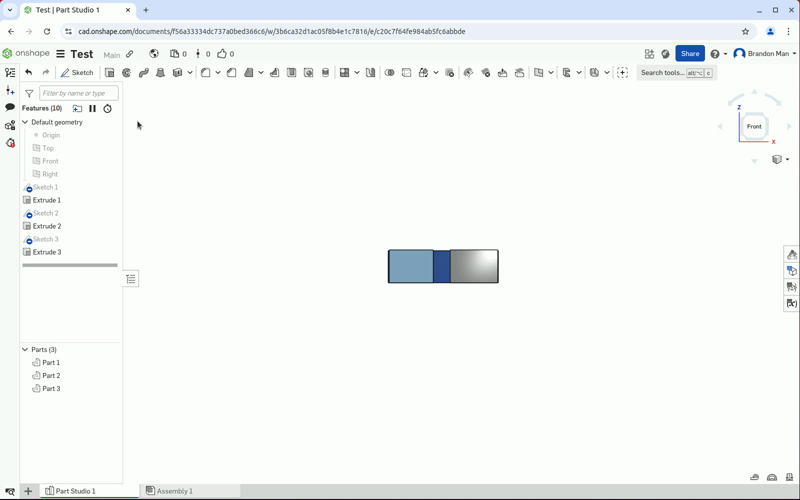
mouse_move(73, 189)
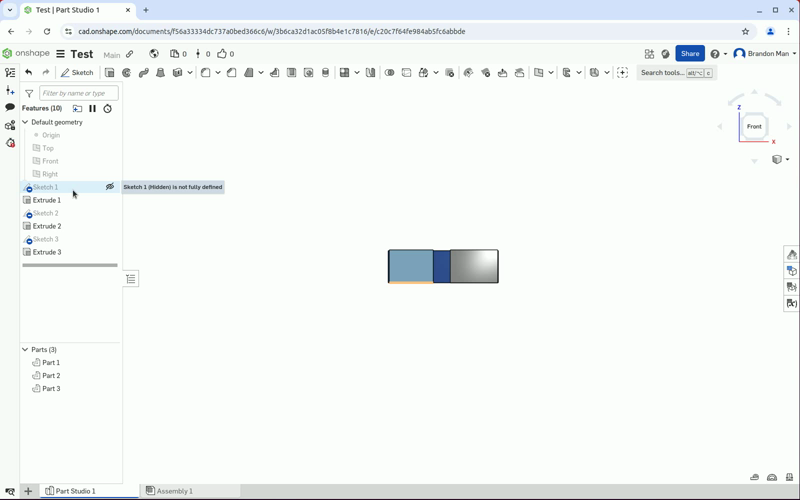
click(73, 189)
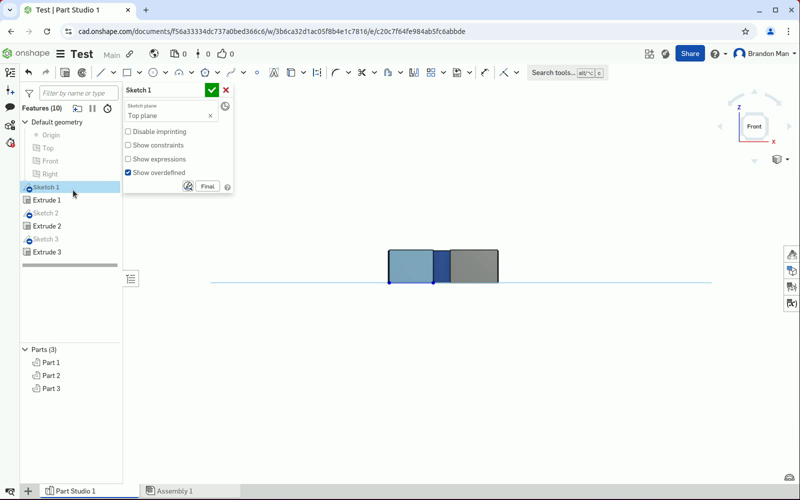
mouse_move(229, 92)
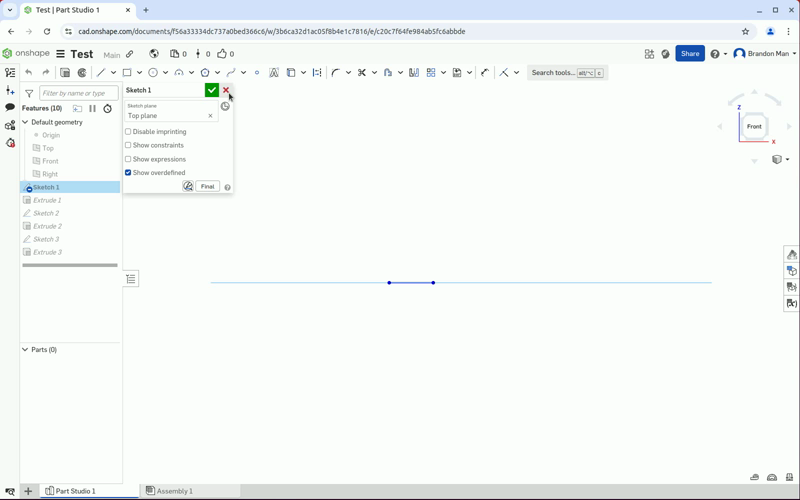
click(229, 92)
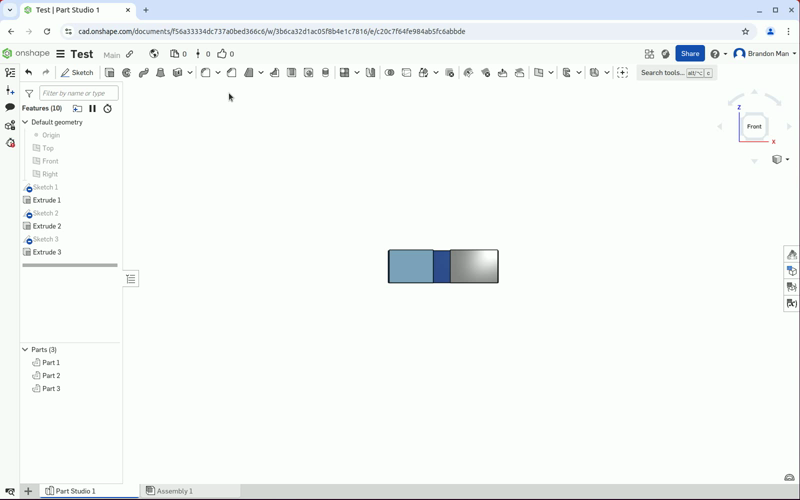
mouse_move(73, 352)
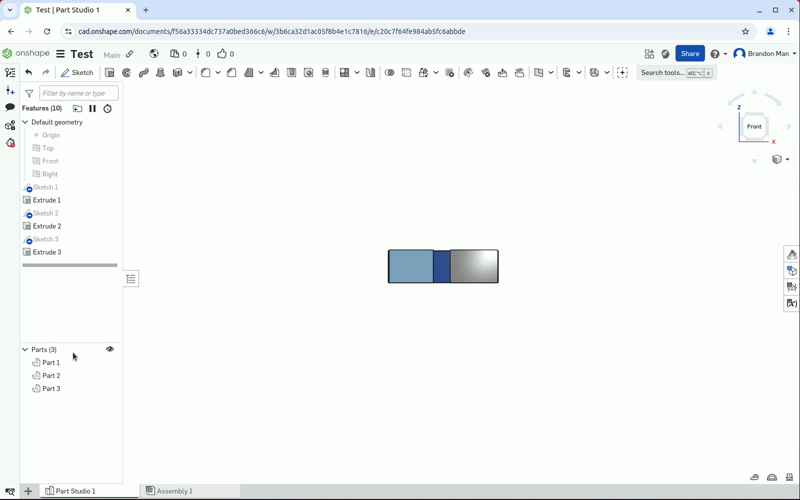
key(y)
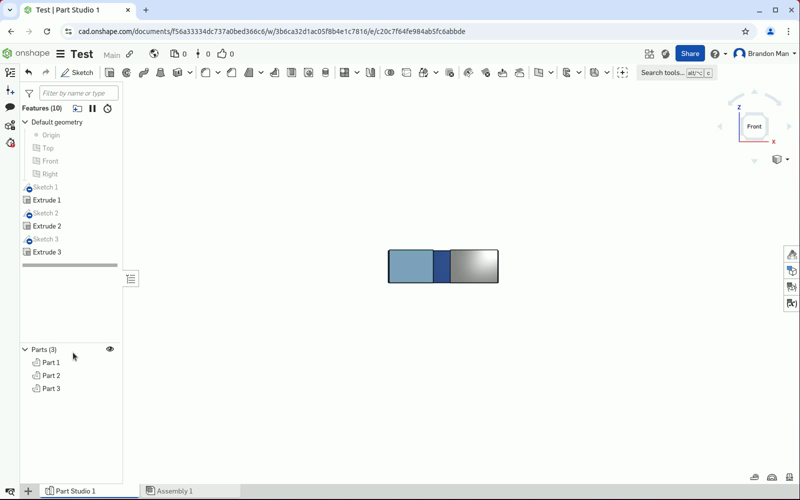
key(shift+p)
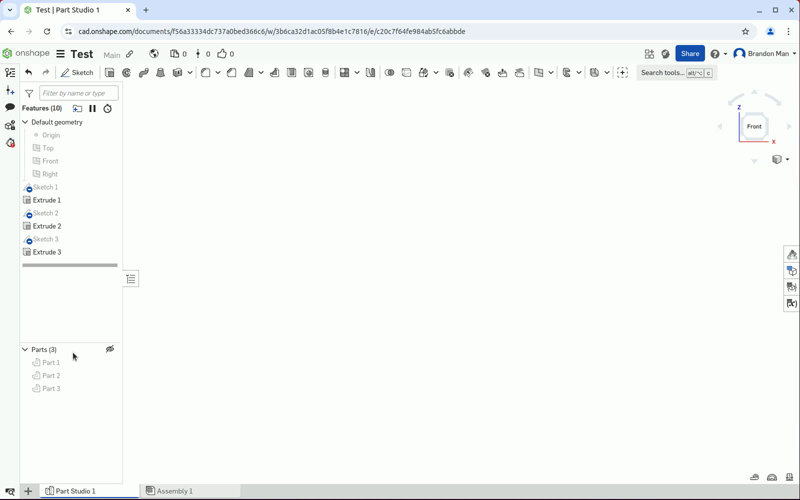
key(space)
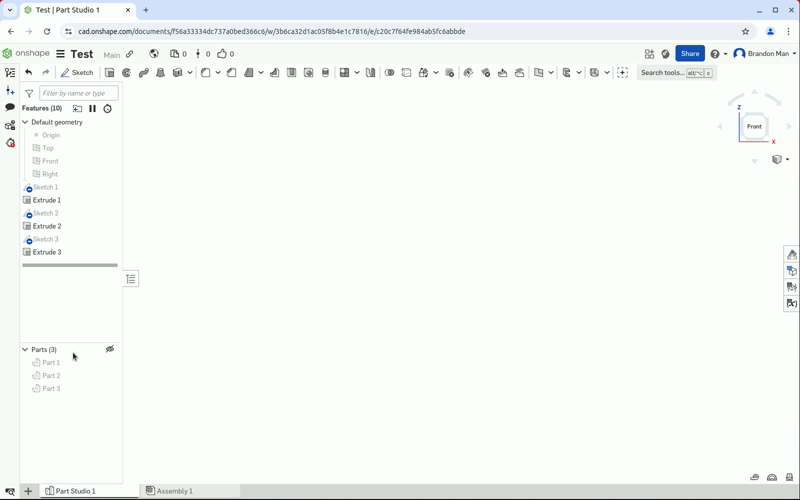
key_down(shift)
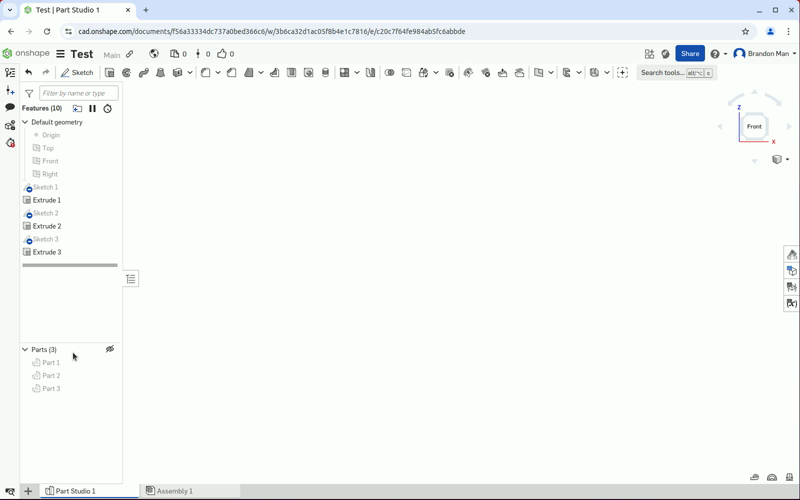
key(down)
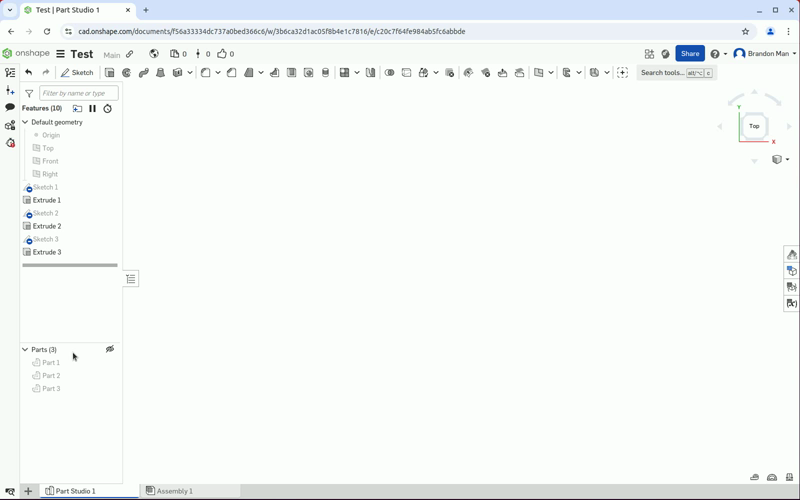
key_up(shift)
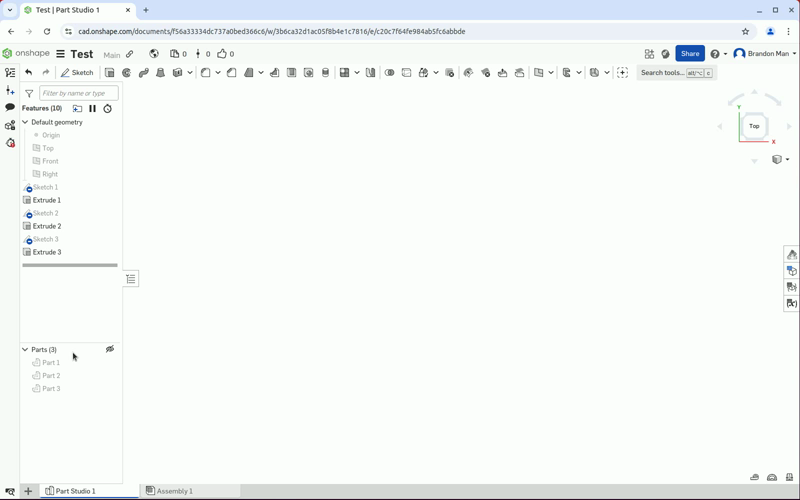
mouse_move(73, 352)
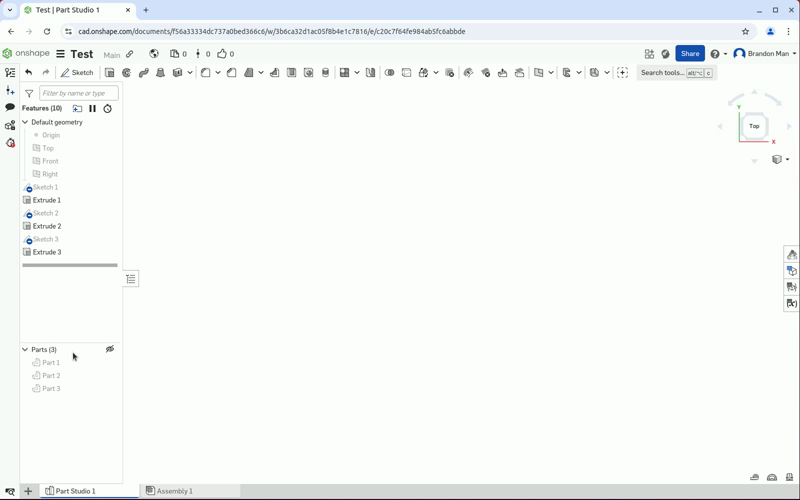
key(shift+y)
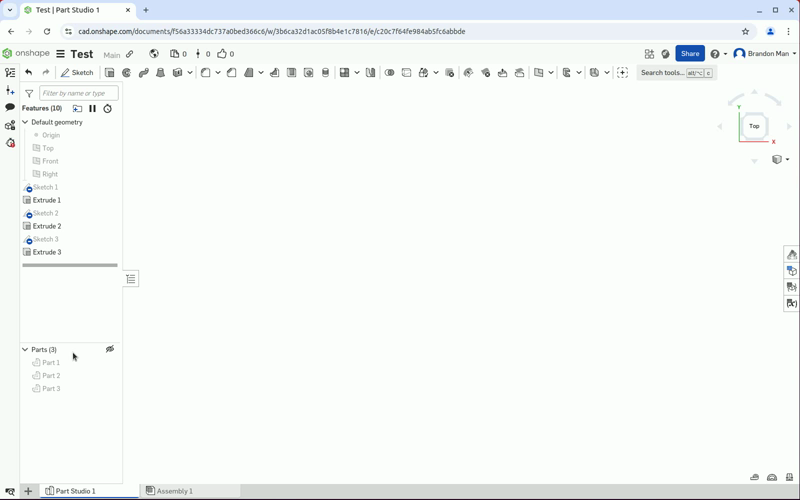
key(shift+s)
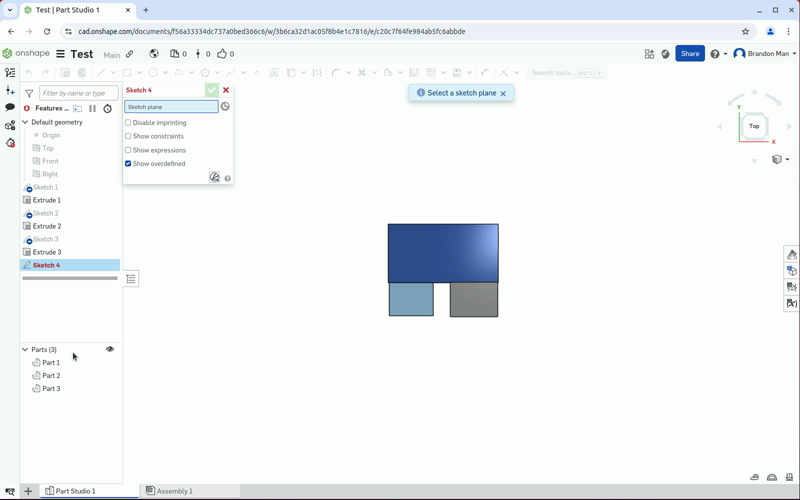
mouse_move(73, 150)
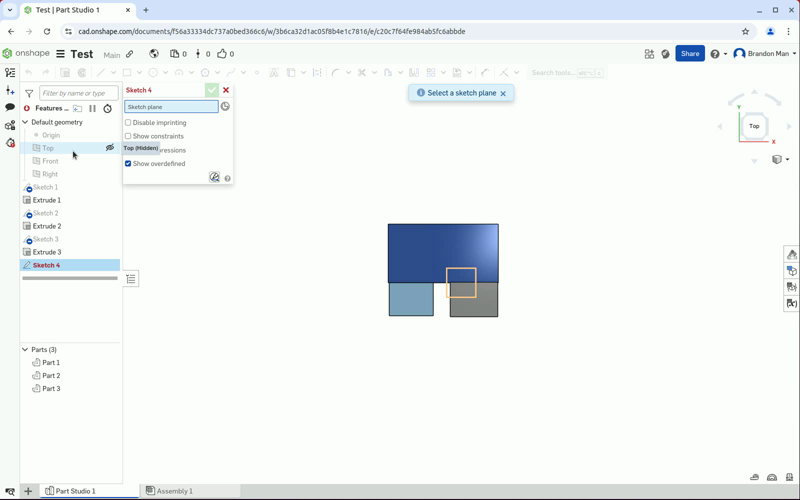
click(73, 150)
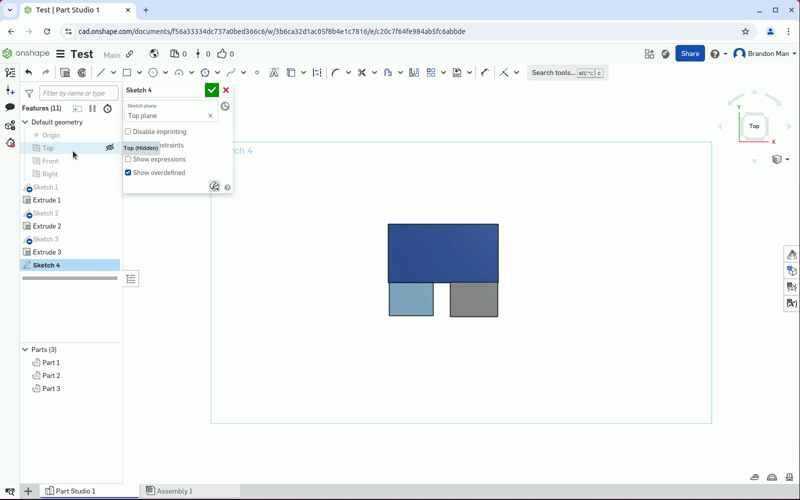
mouse_move(73, 352)
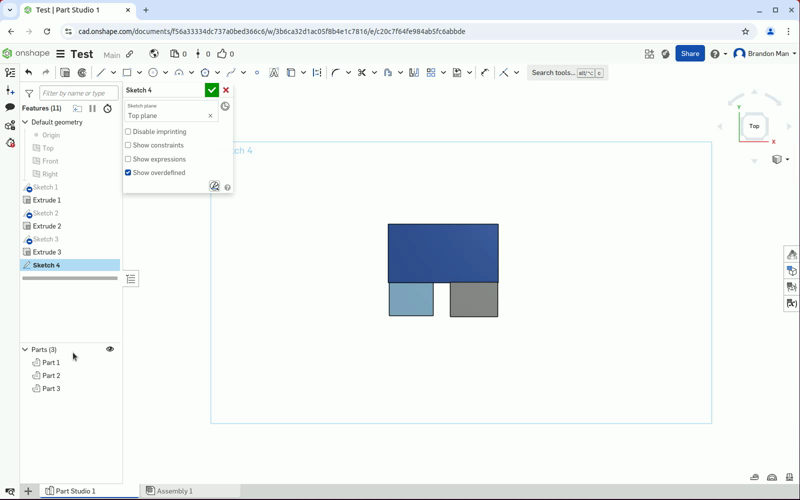
key(y)
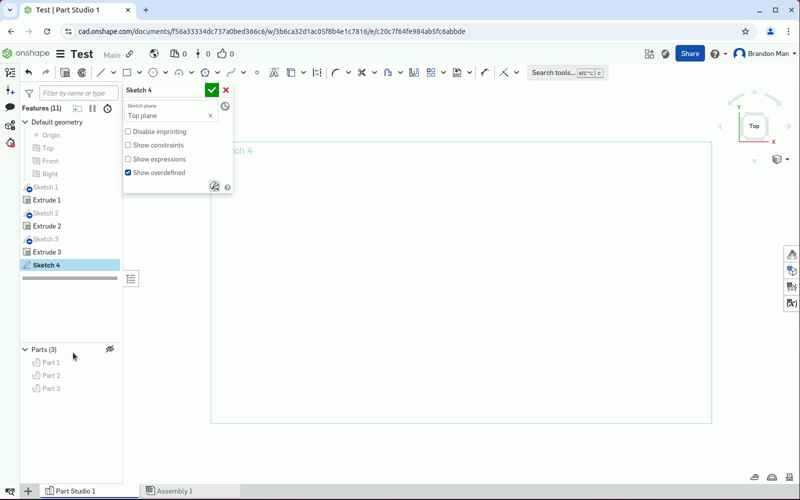
key(l)
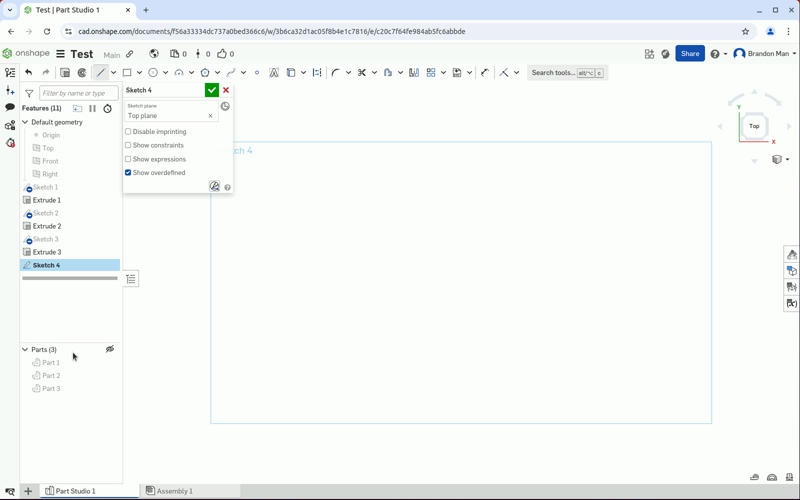
key_down(shift)
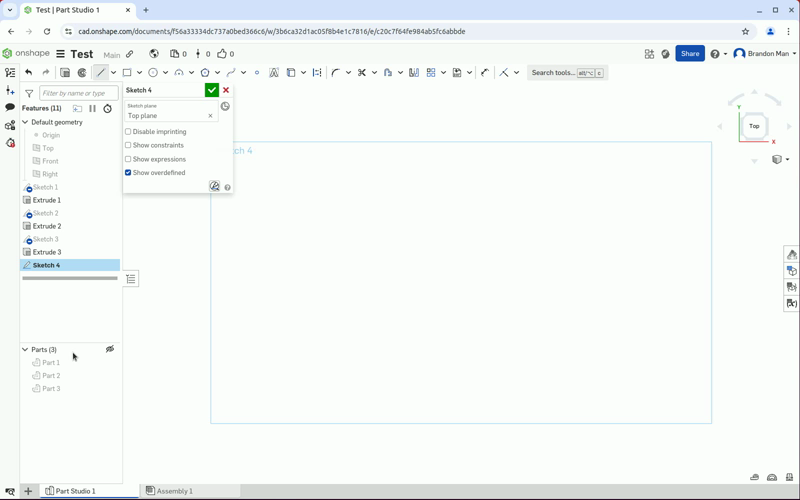
mouse_move(423, 224)
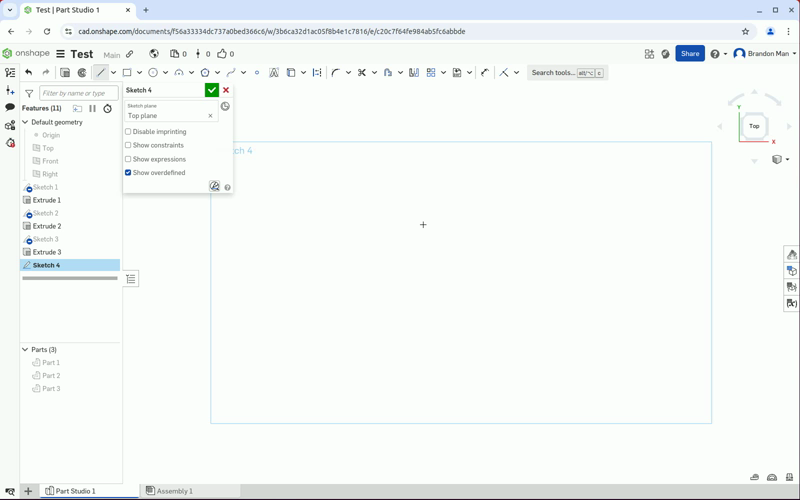
click(423, 224)
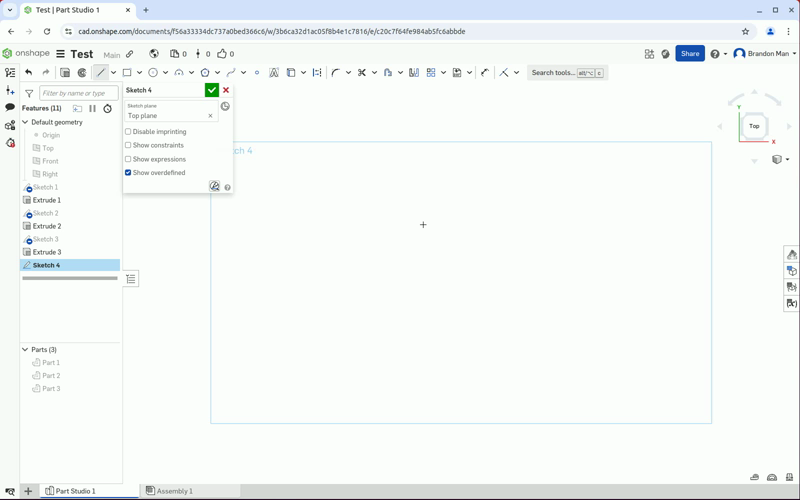
key_up(shift)
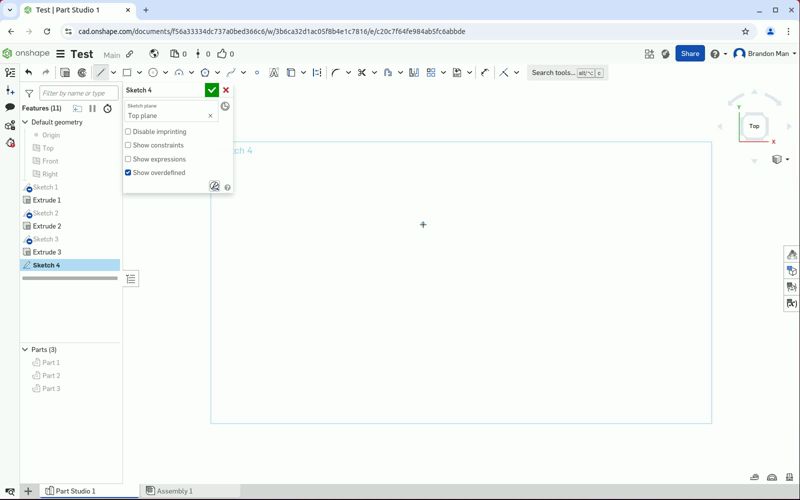
key_down(shift)
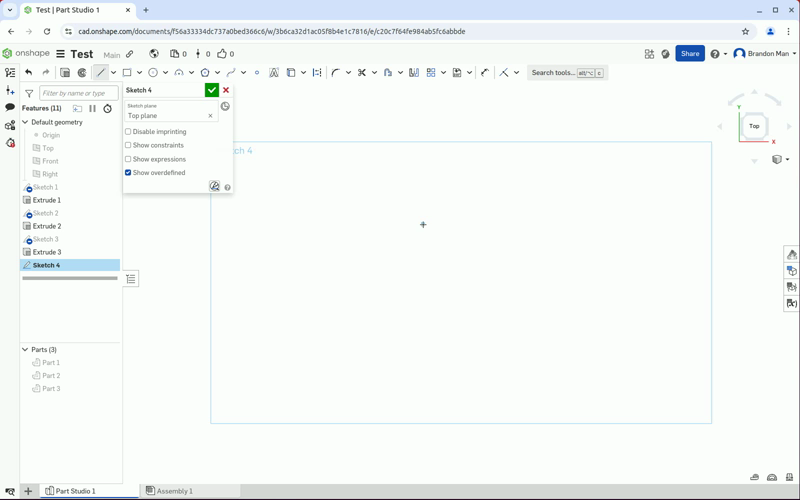
mouse_move(453, 224)
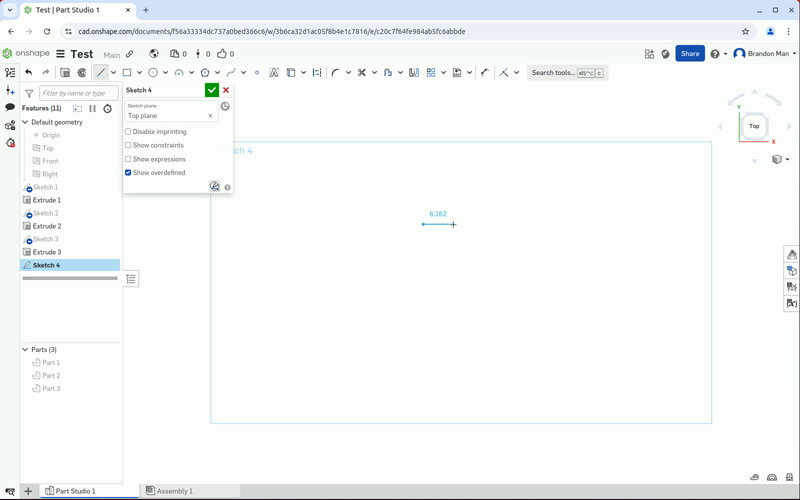
mouse_move(477, 224)
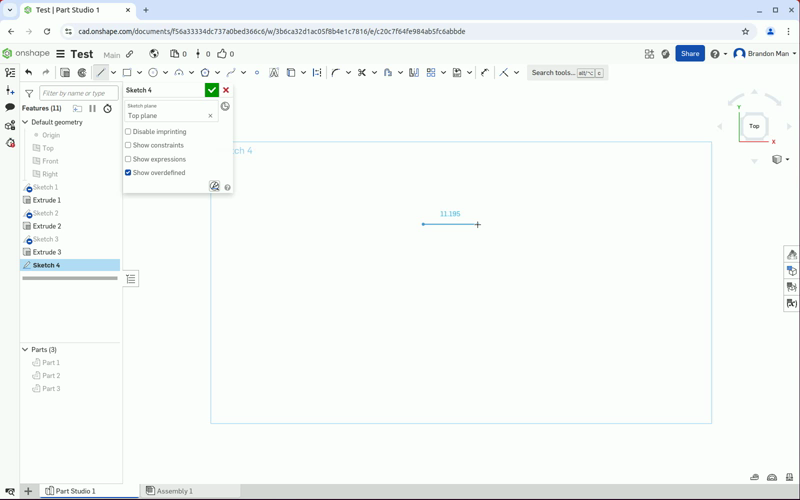
click(477, 224)
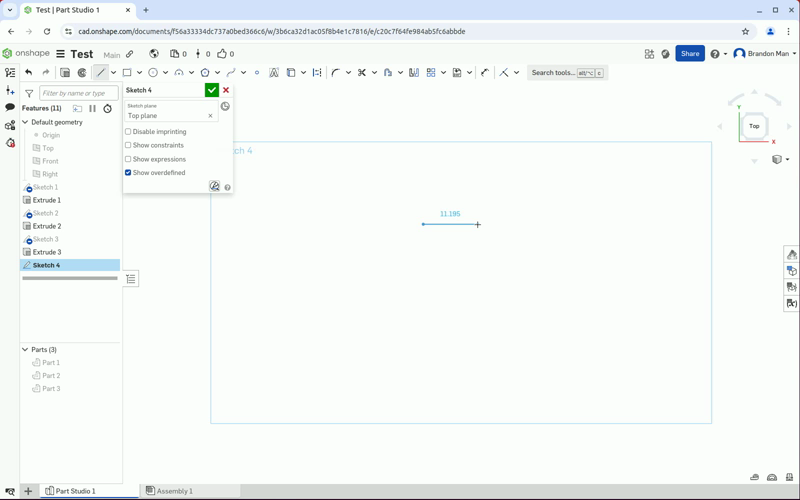
key_up(shift)
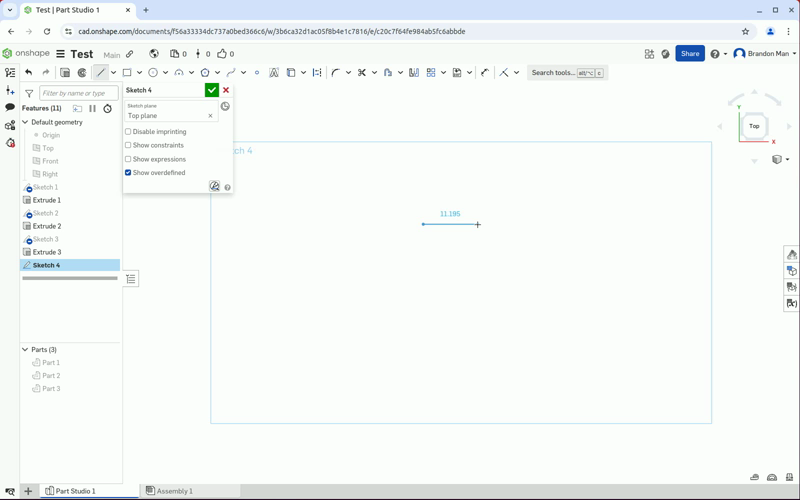
key_down(shift)
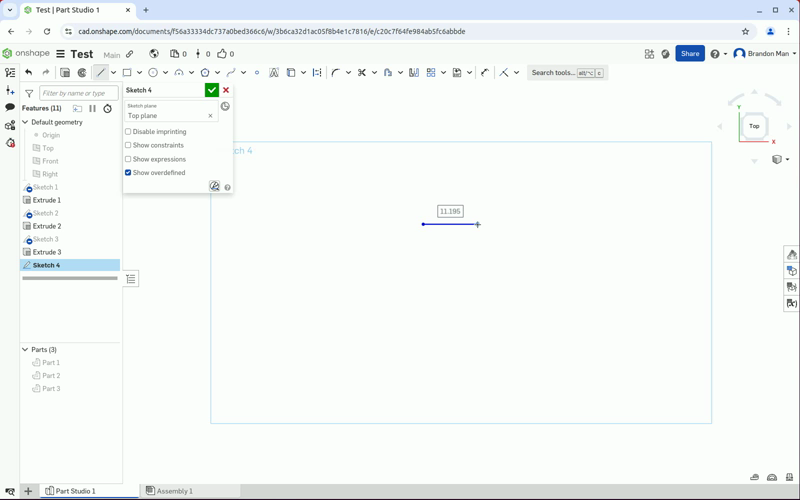
mouse_move(507, 224)
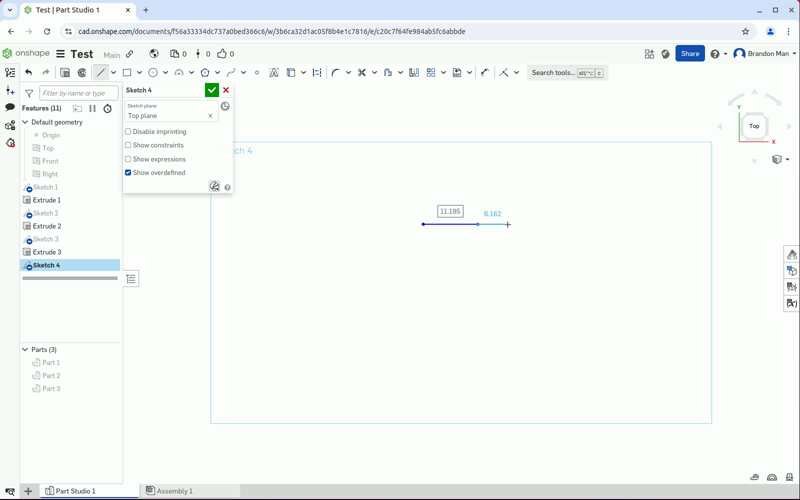
mouse_move(477, 178)
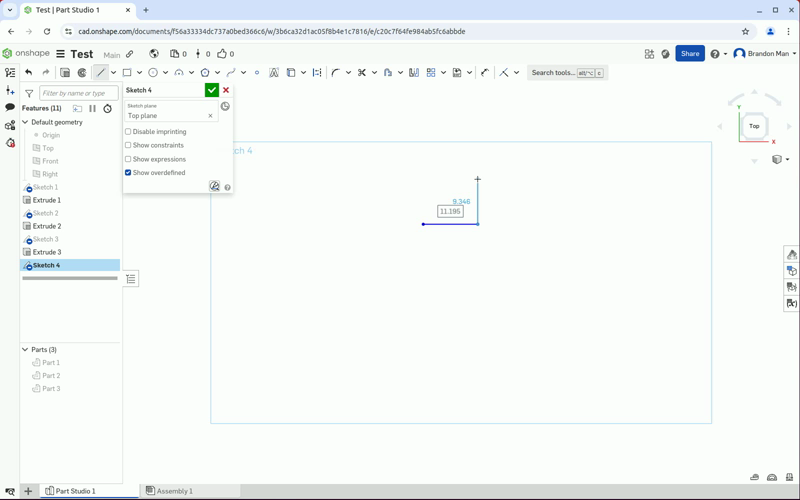
click(477, 178)
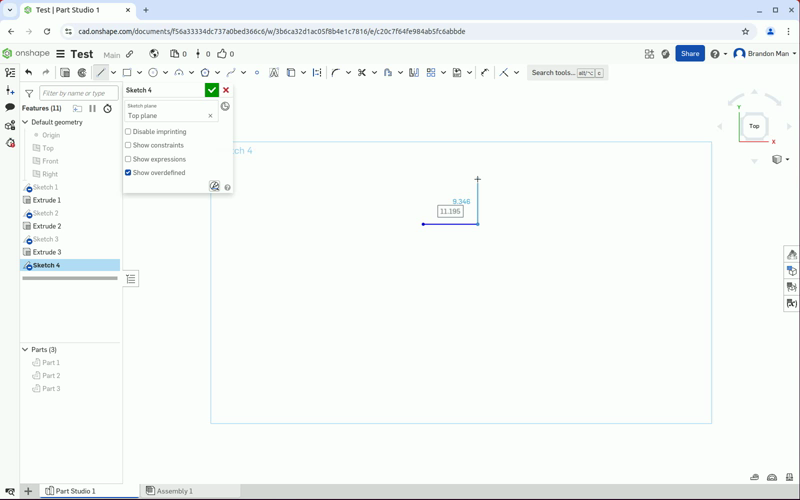
key_up(shift)
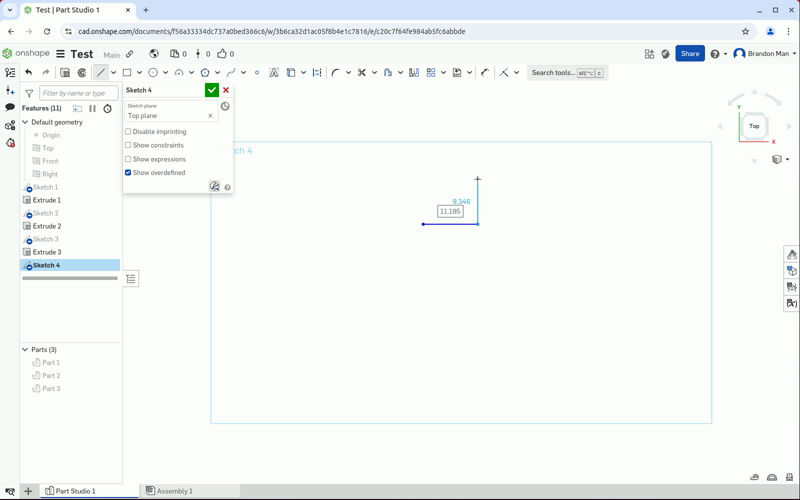
key_down(shift)
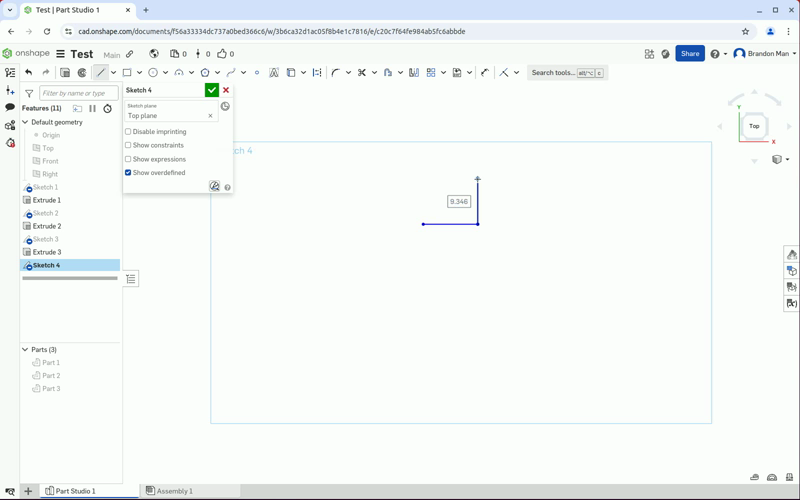
mouse_move(507, 178)
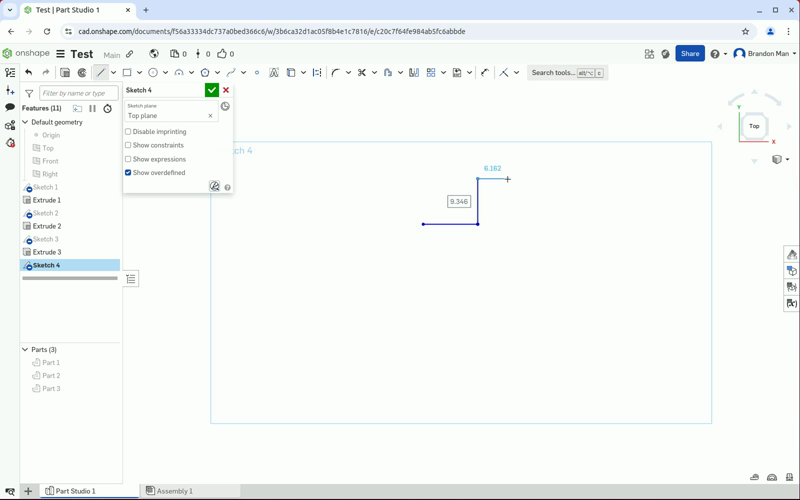
mouse_move(423, 178)
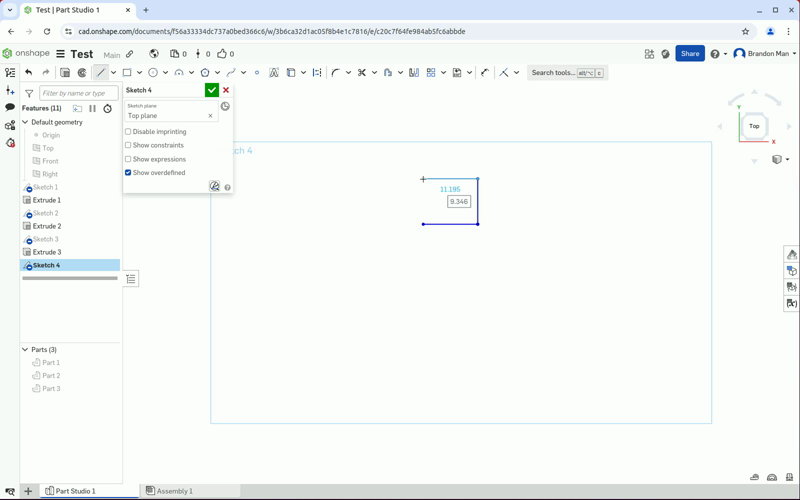
click(423, 178)
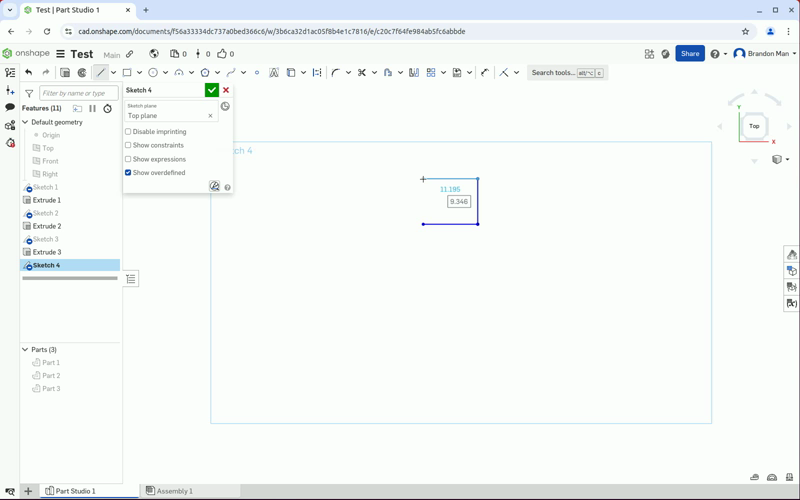
key_up(shift)
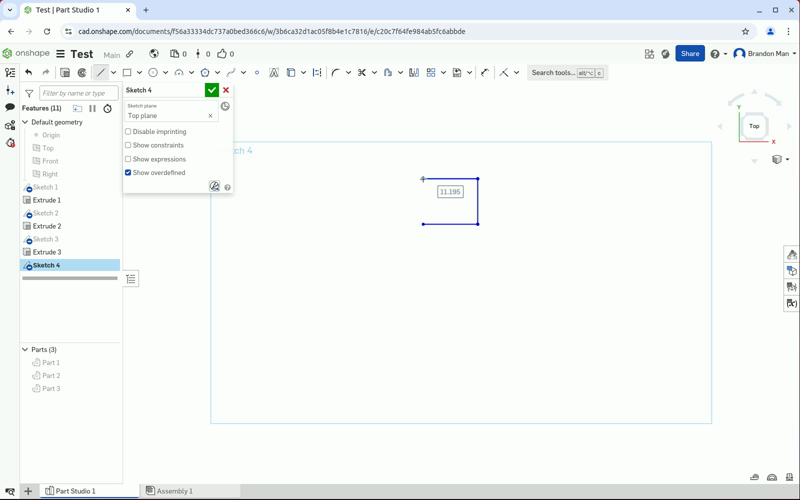
mouse_move(453, 178)
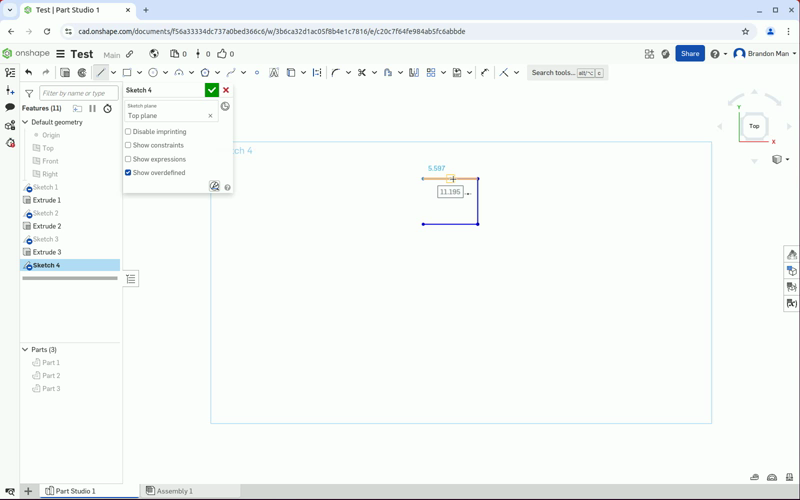
key_down(shift)
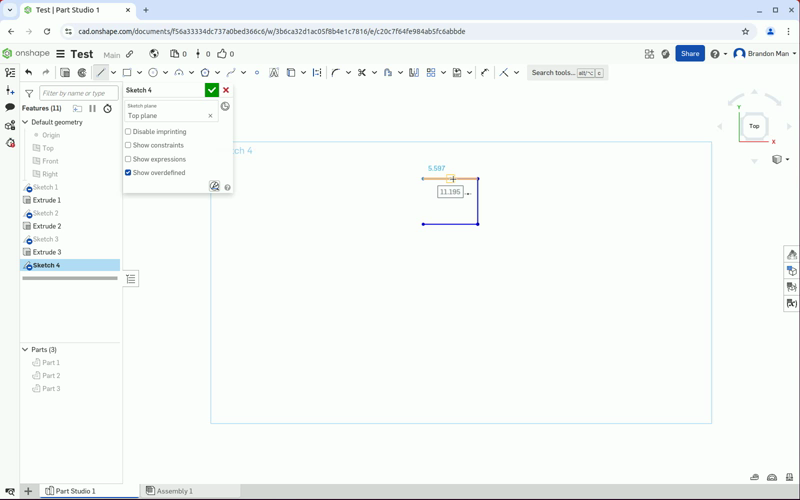
mouse_move(423, 224)
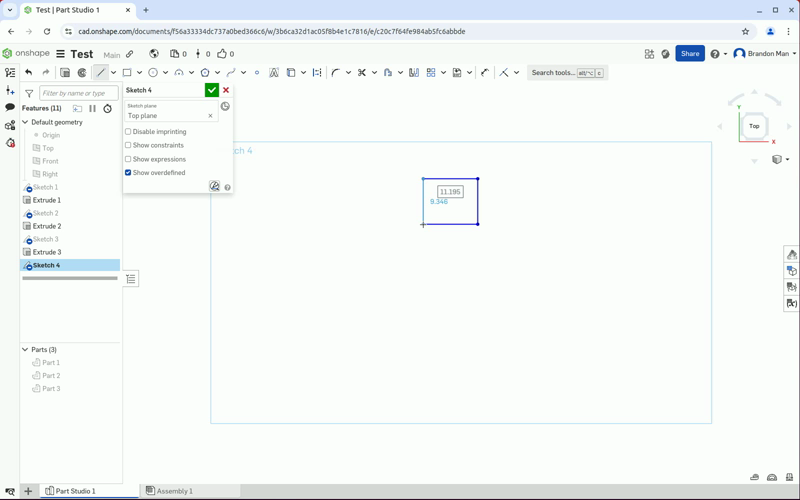
key_up(shift)
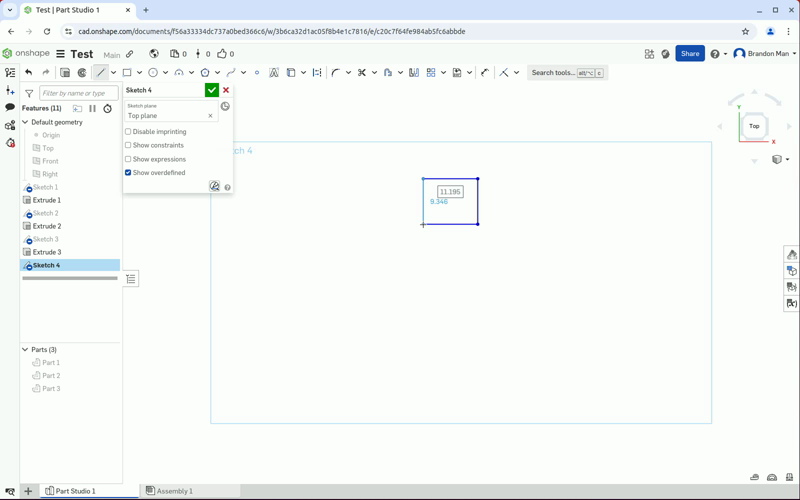
click(423, 224)
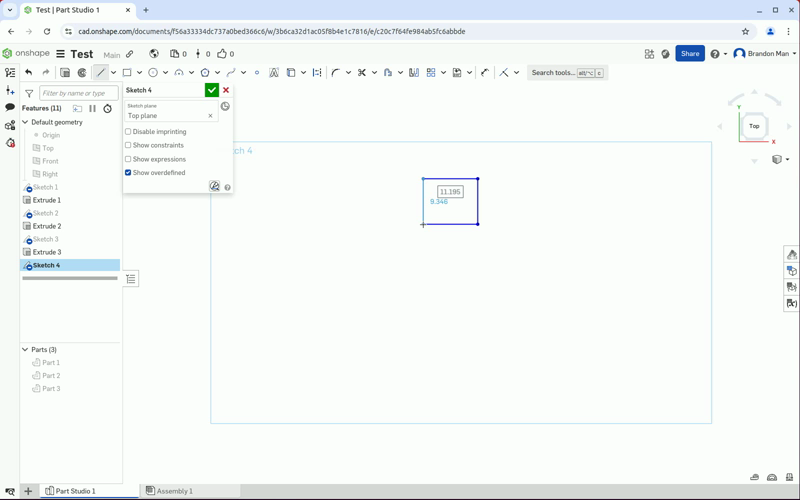
key(esc)
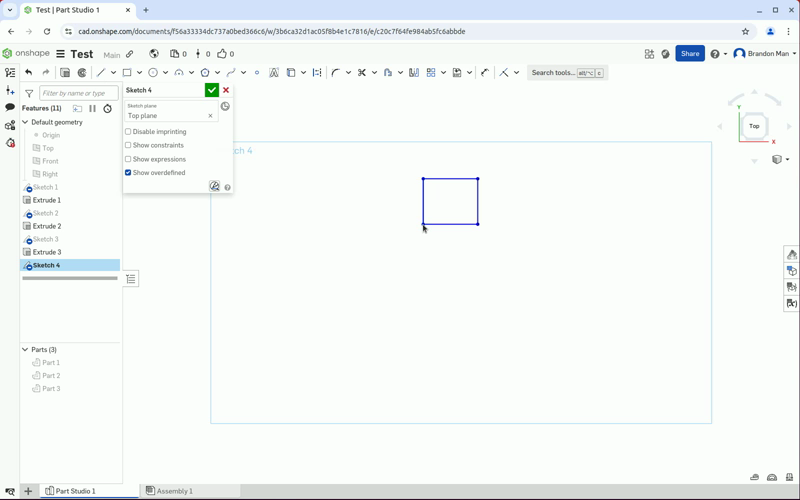
mouse_move(465, 211)
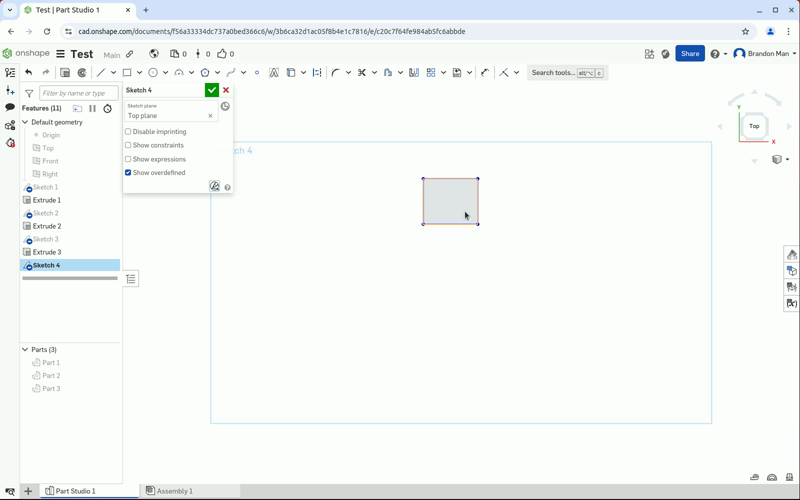
click(465, 211)
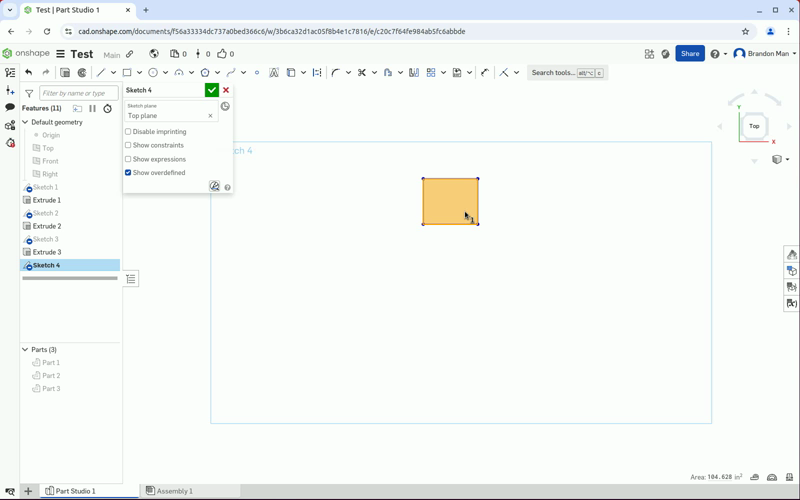
mouse_move(73, 352)
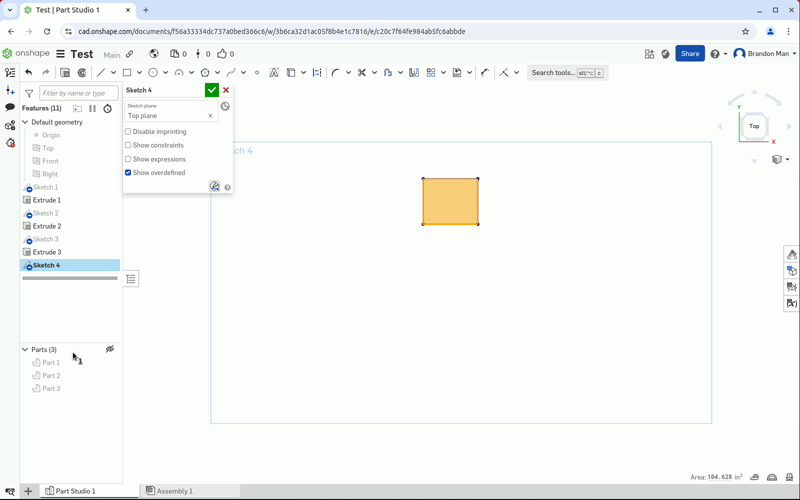
key(shift+y)
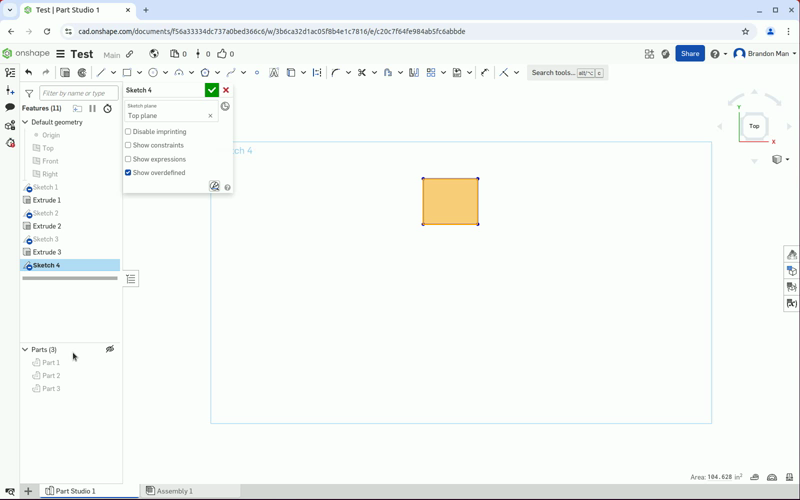
key(shift+e)
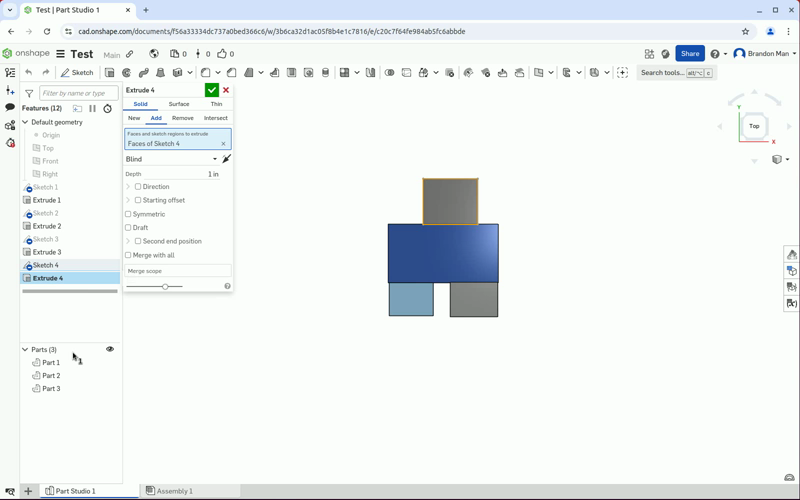
mouse_move(143, 106)
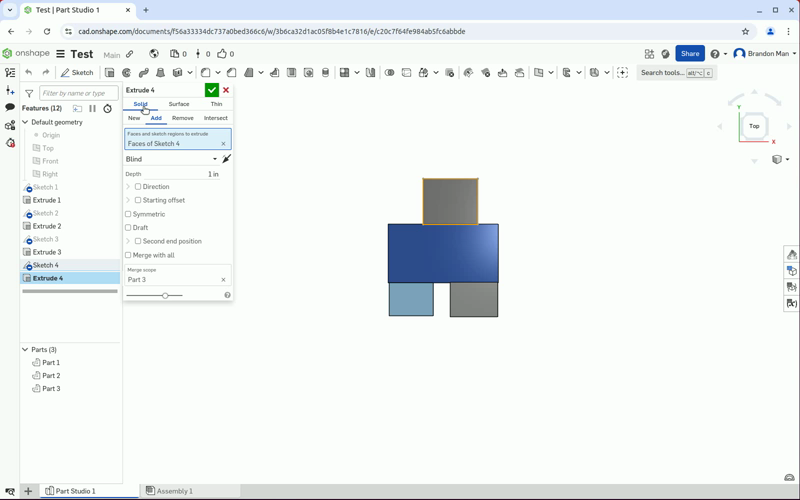
click(143, 106)
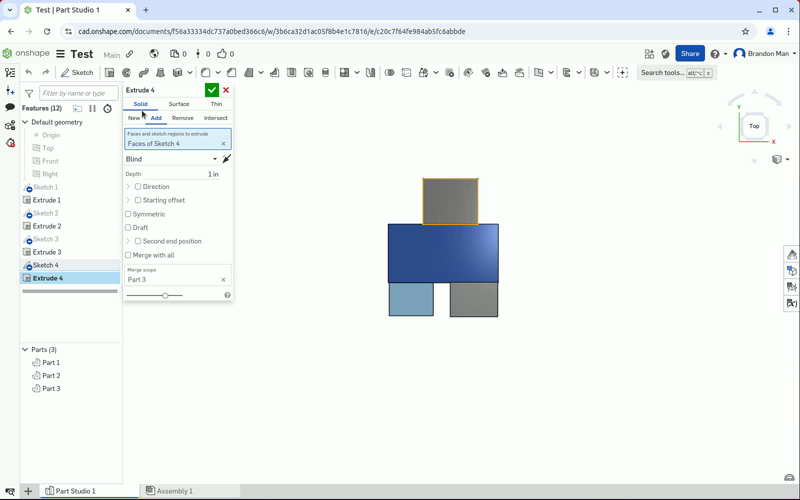
mouse_move(137, 120)
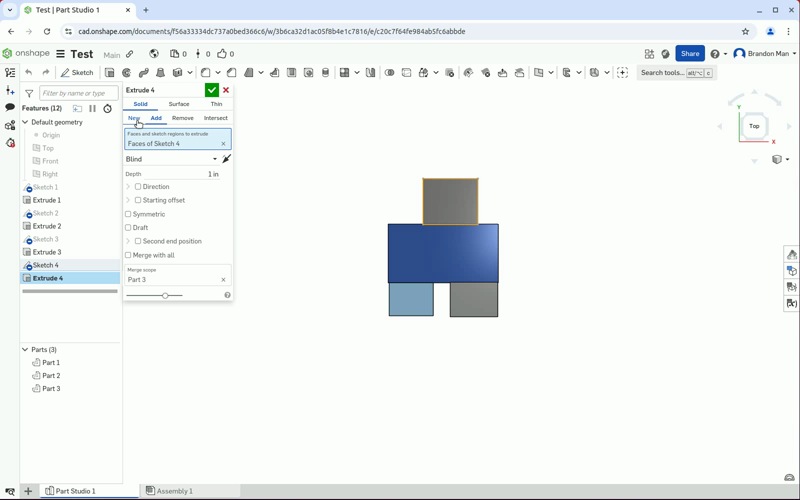
click(137, 120)
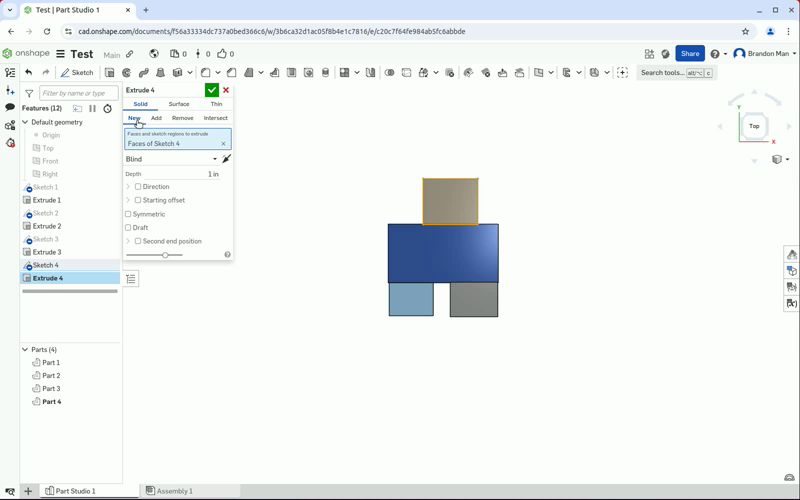
key(tab, 4)
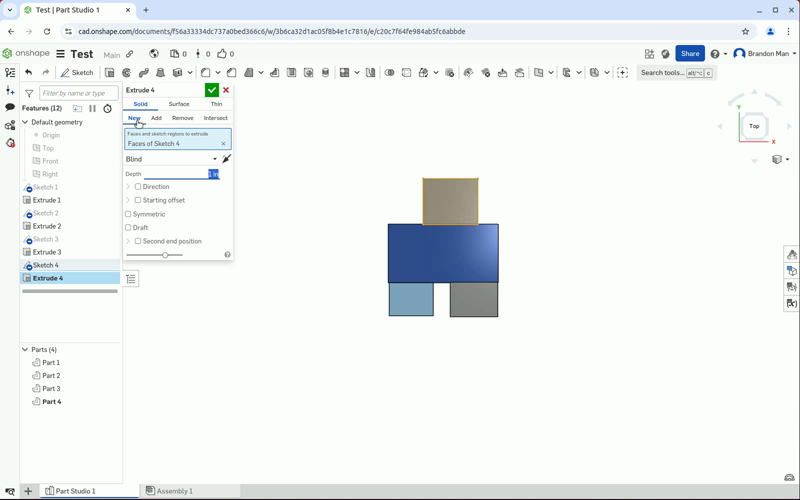
text(6.74)
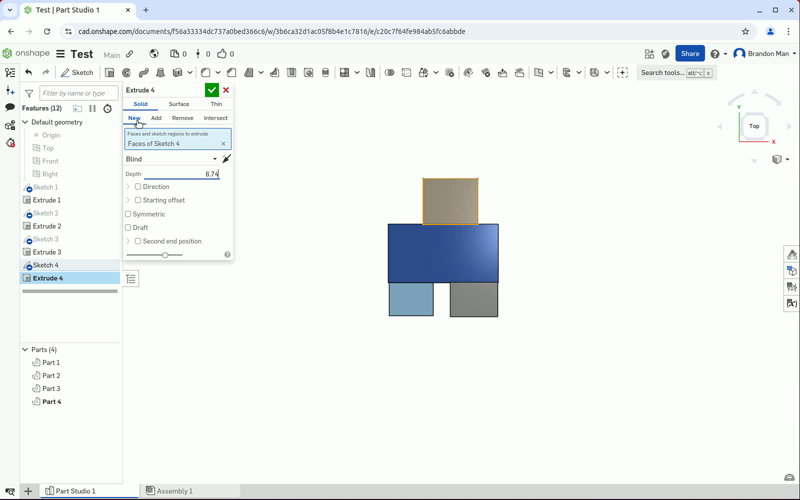
key(enter)
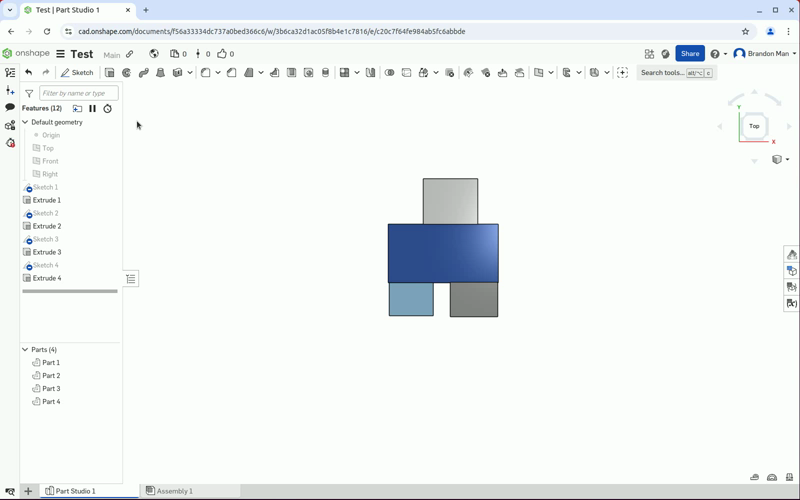
key(shift+h)
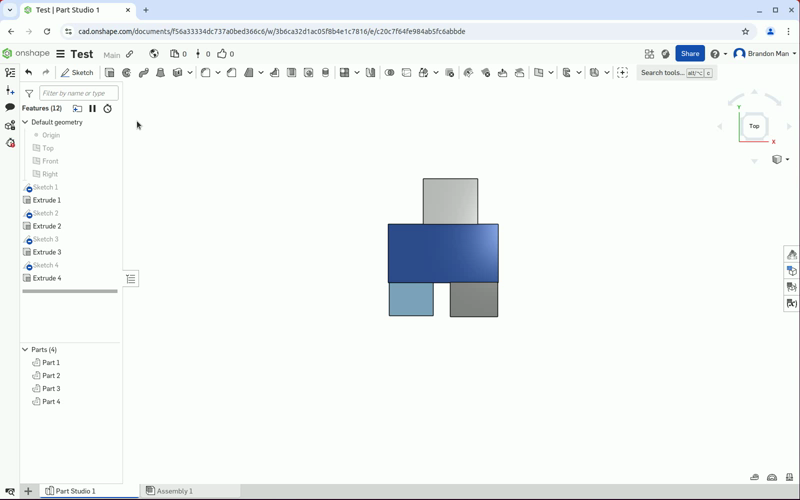
key(shift+h)
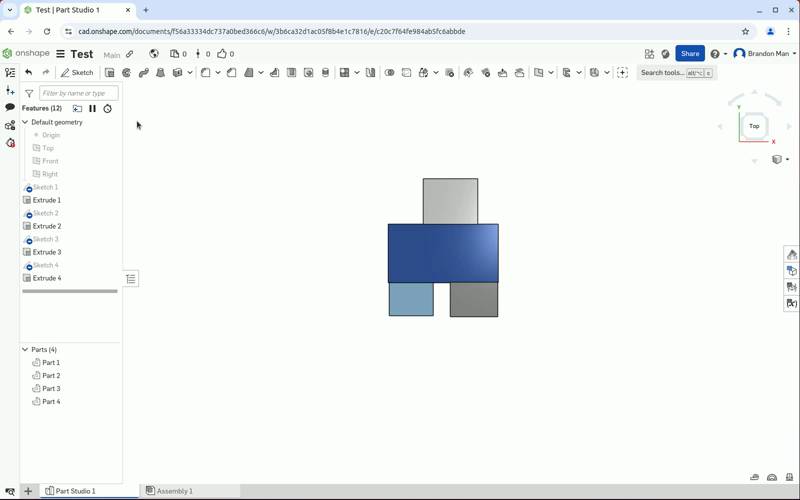
mouse_move(73, 189)
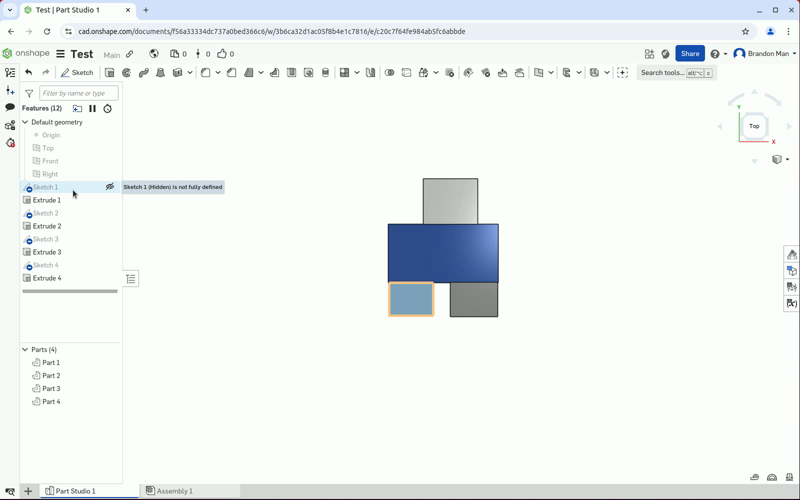
click(73, 189)
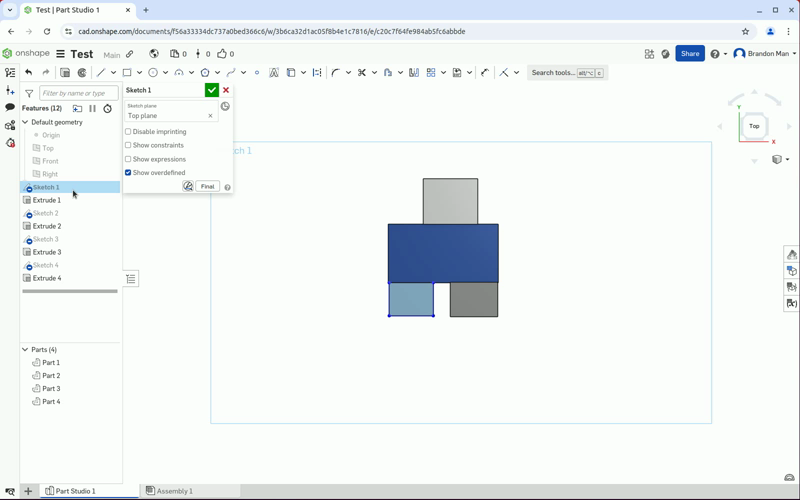
mouse_move(229, 92)
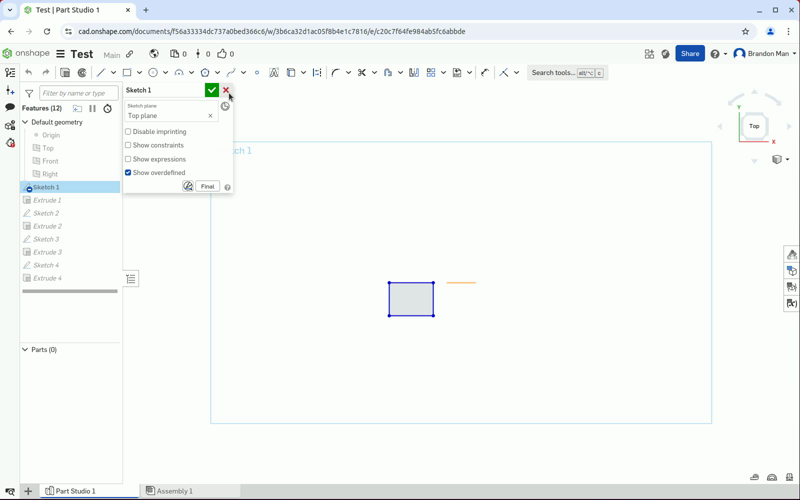
click(229, 92)
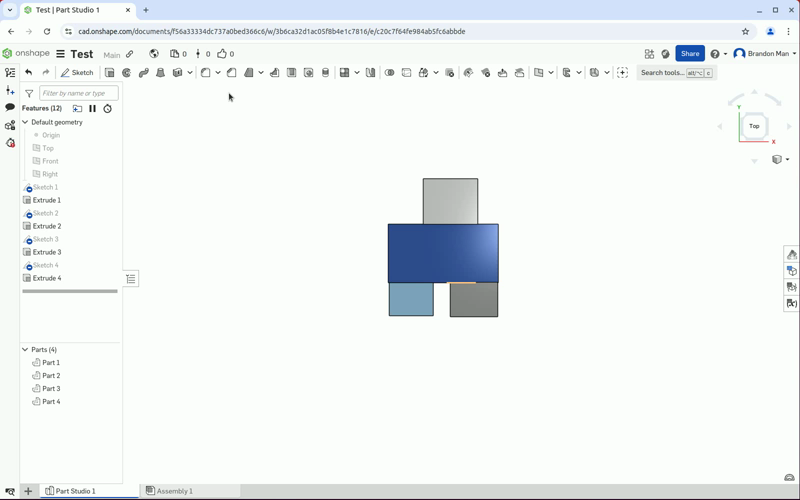
mouse_move(73, 352)
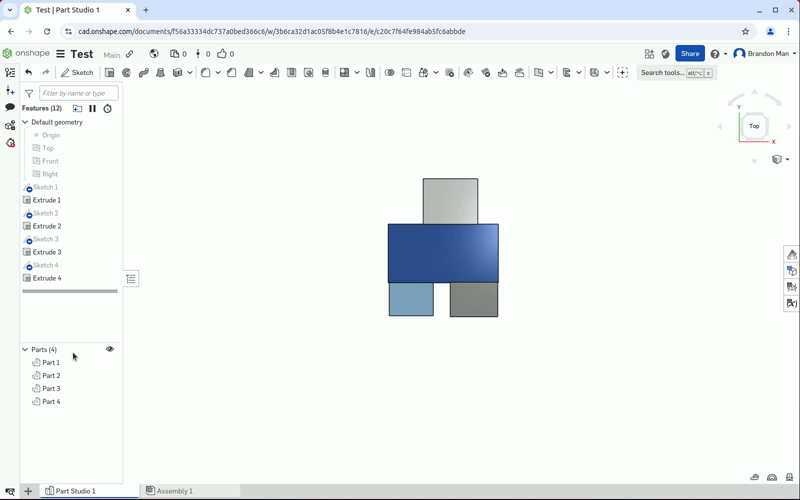
key(y)
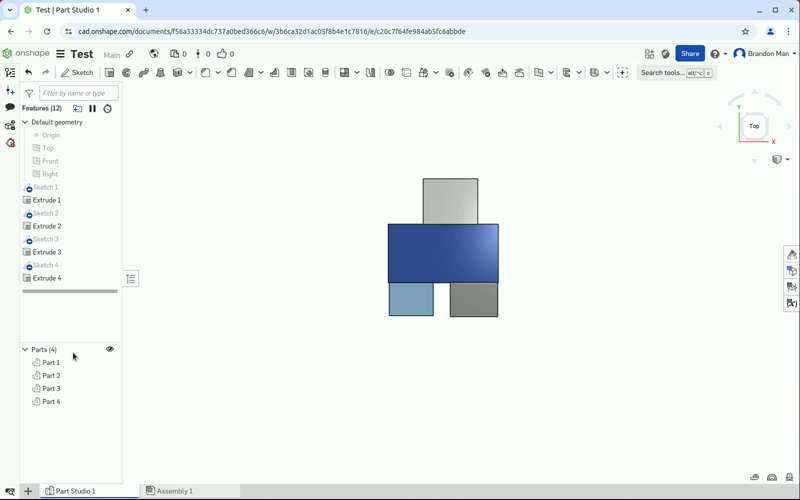
key(shift+p)
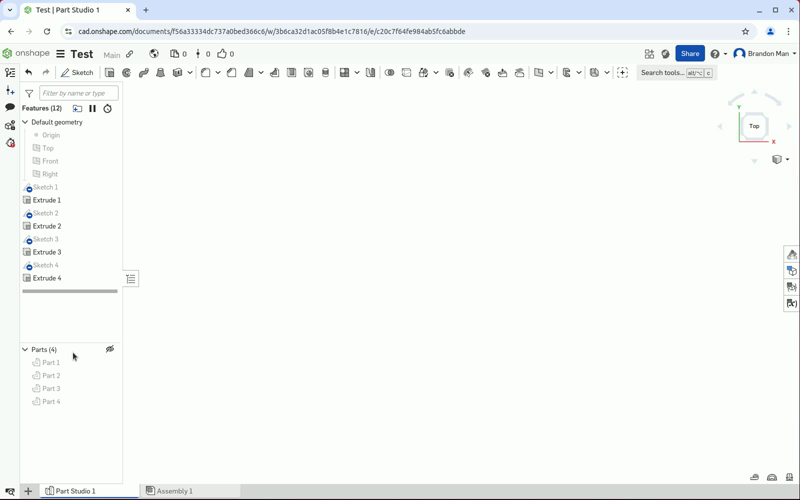
key(space)
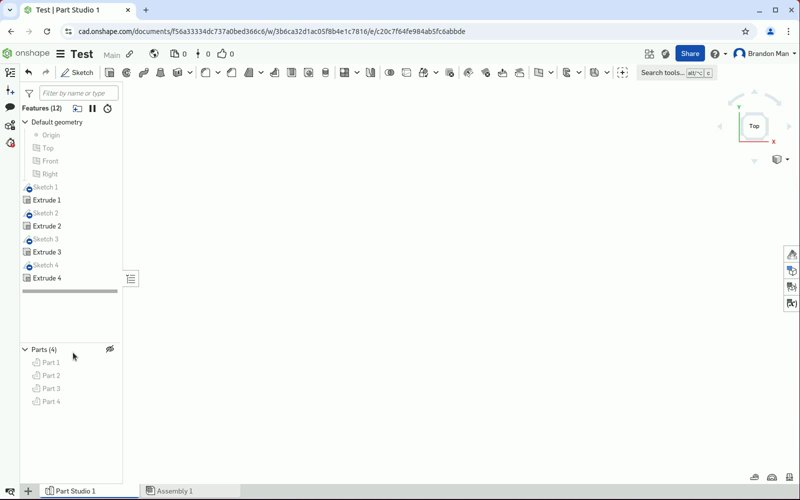
key_down(shift)
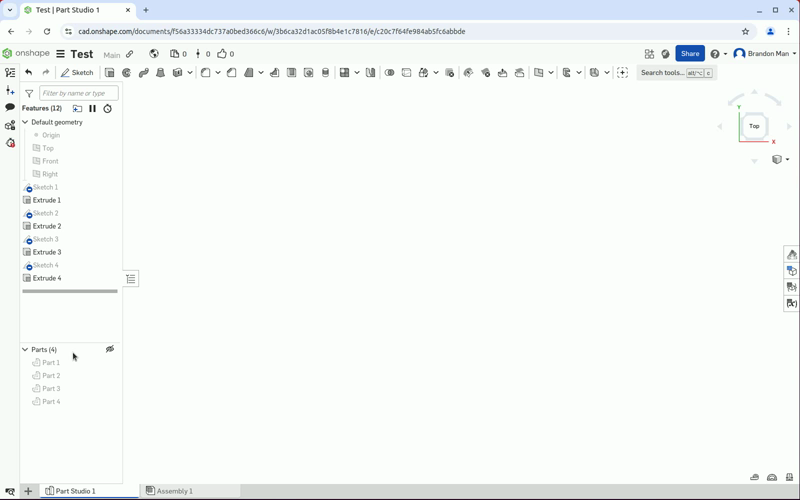
key(up)
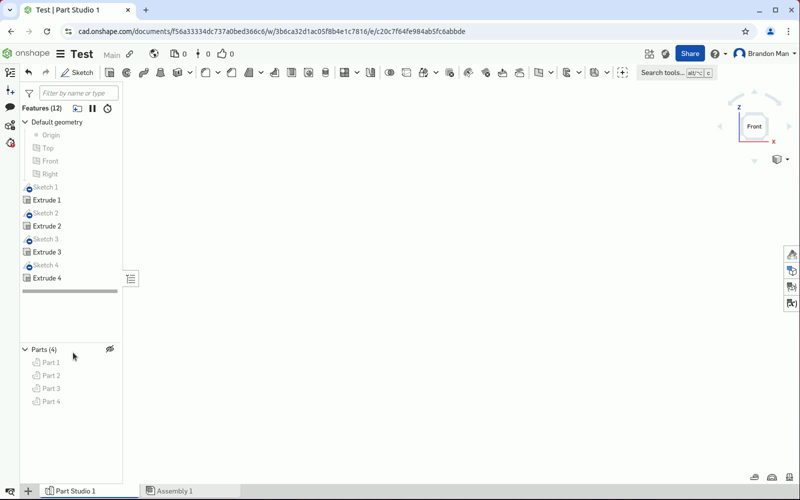
key_up(shift)
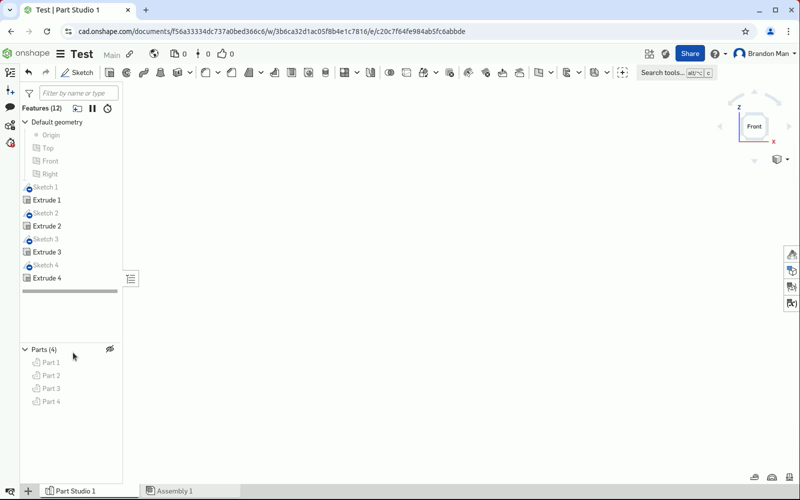
key(space)
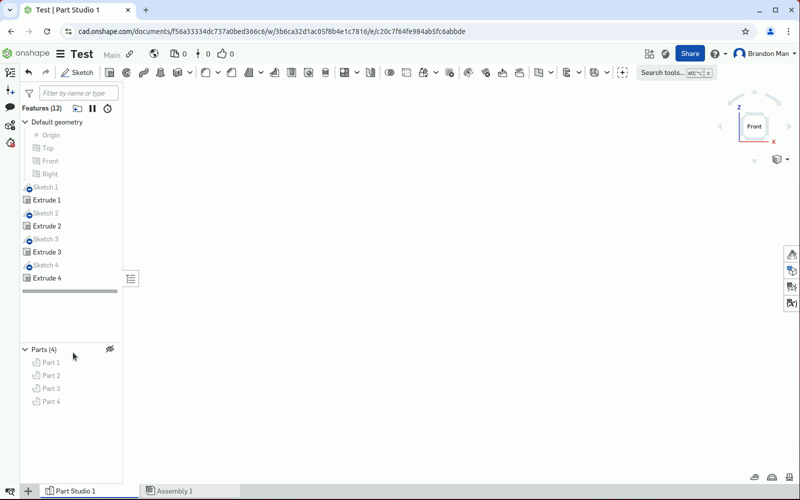
key_down(shift)
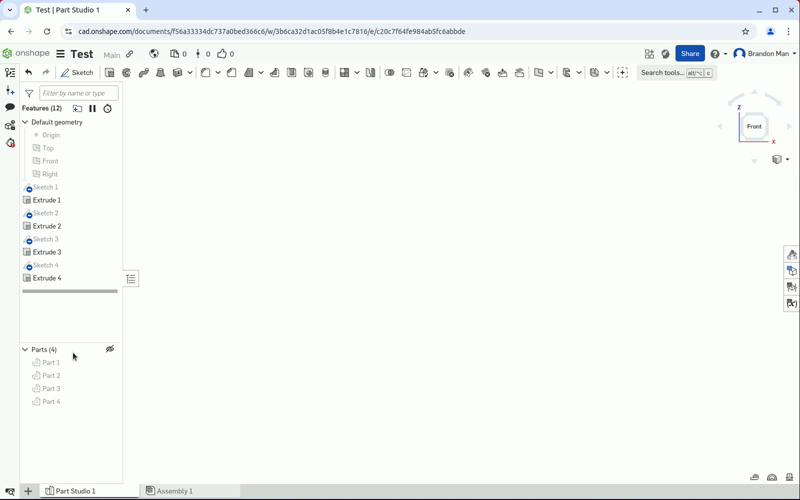
key(left)
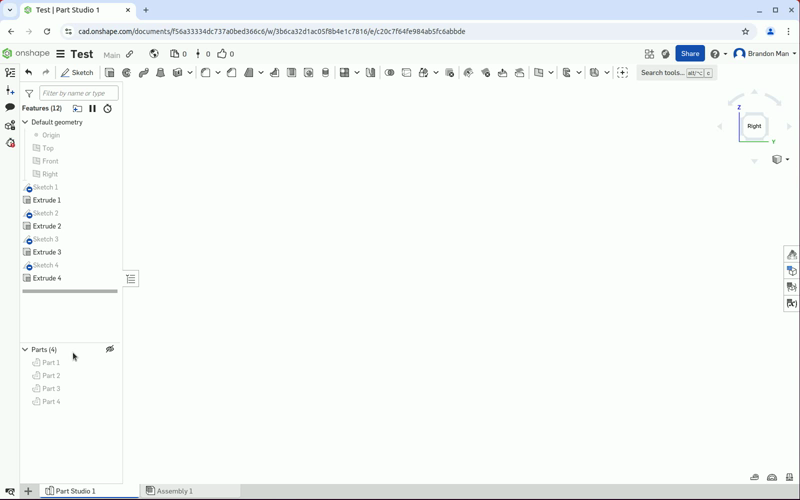
key_up(shift)
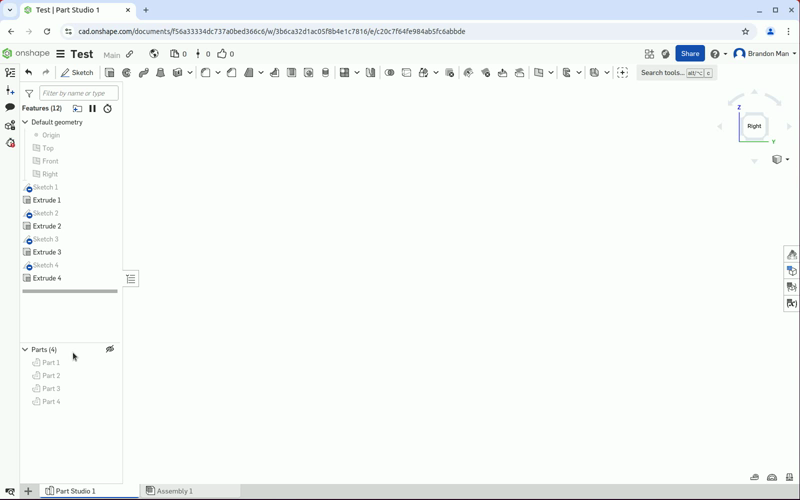
mouse_move(73, 352)
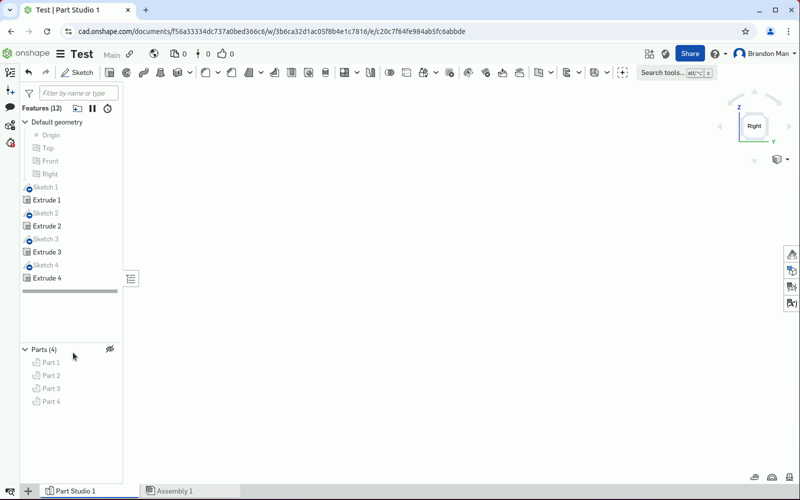
key(shift+y)
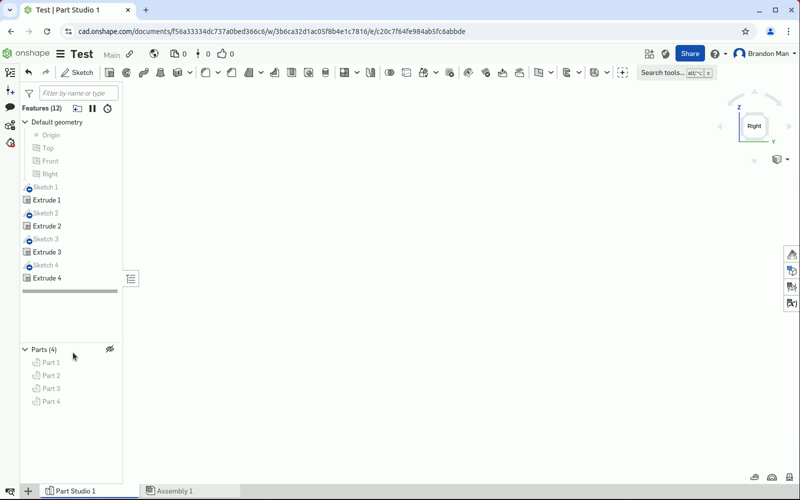
key(shift+s)
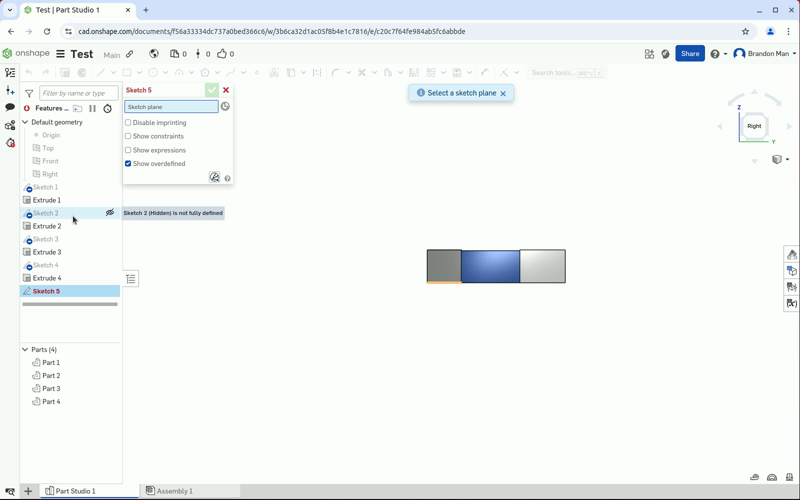
scroll(3)
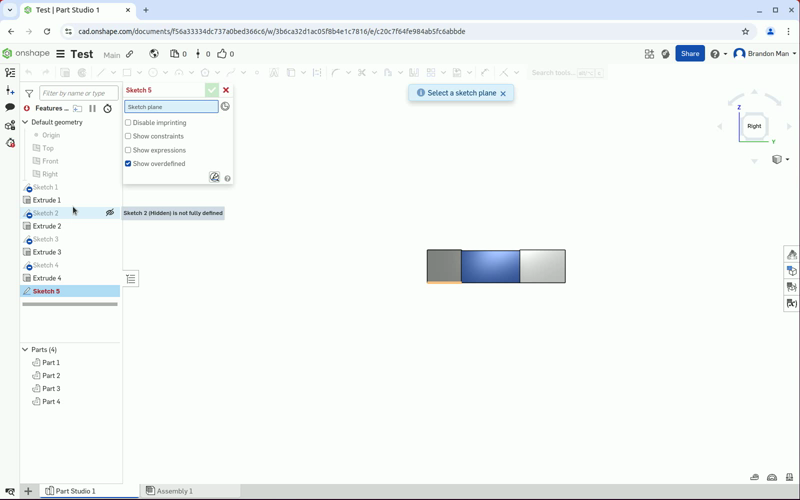
mouse_move(73, 176)
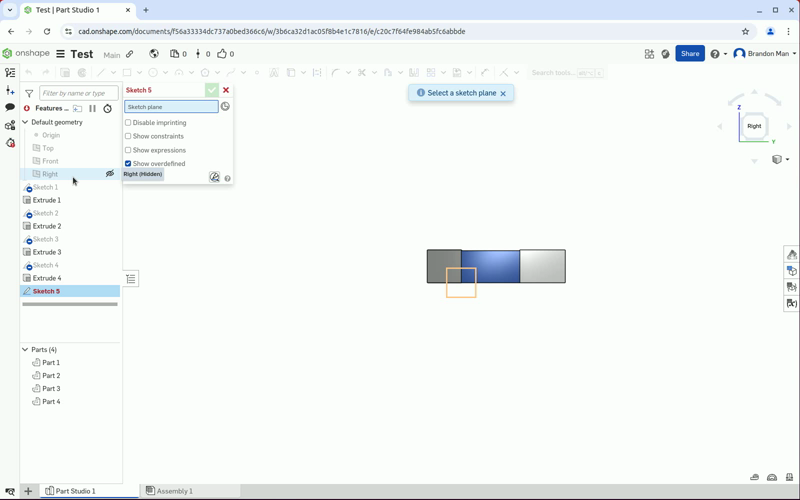
click(73, 176)
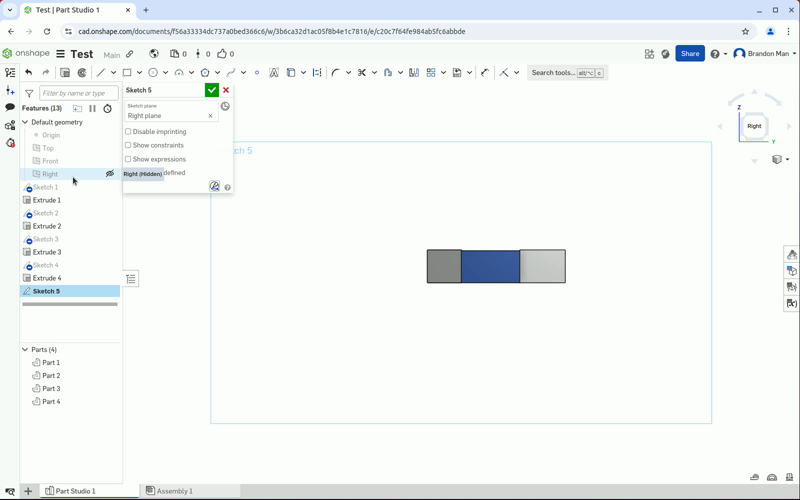
mouse_move(73, 352)
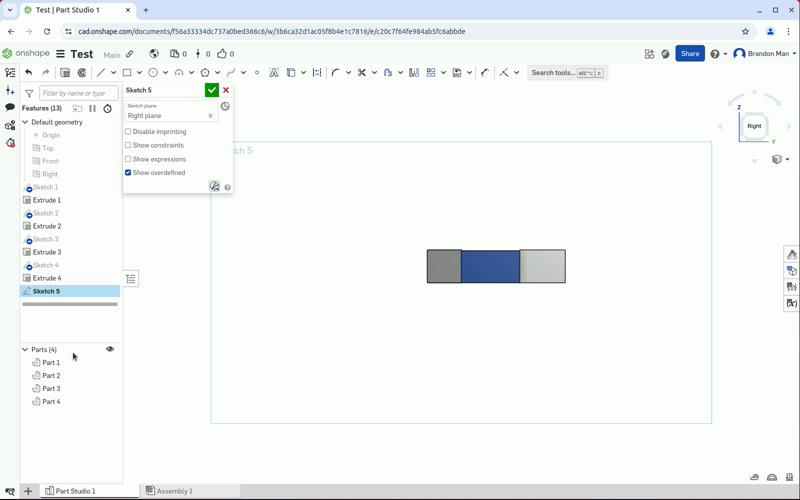
key(y)
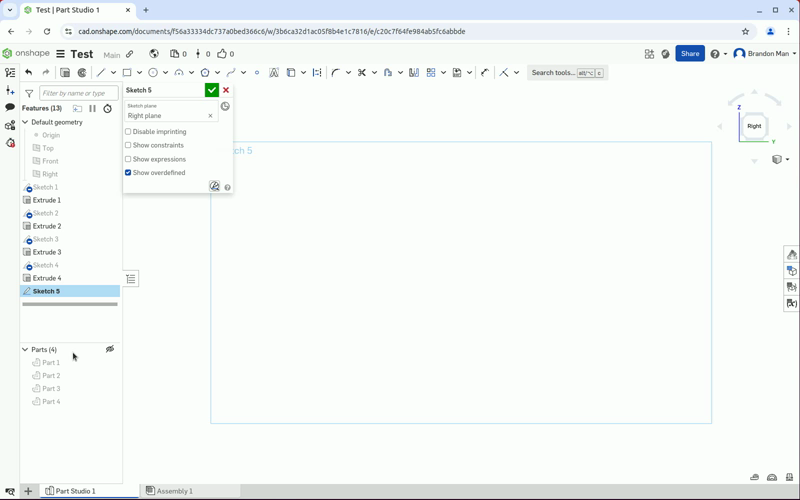
key(l)
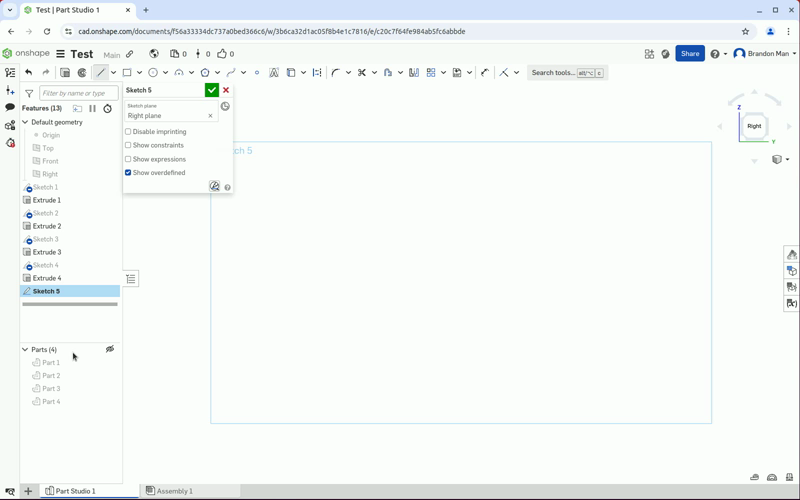
key_down(shift)
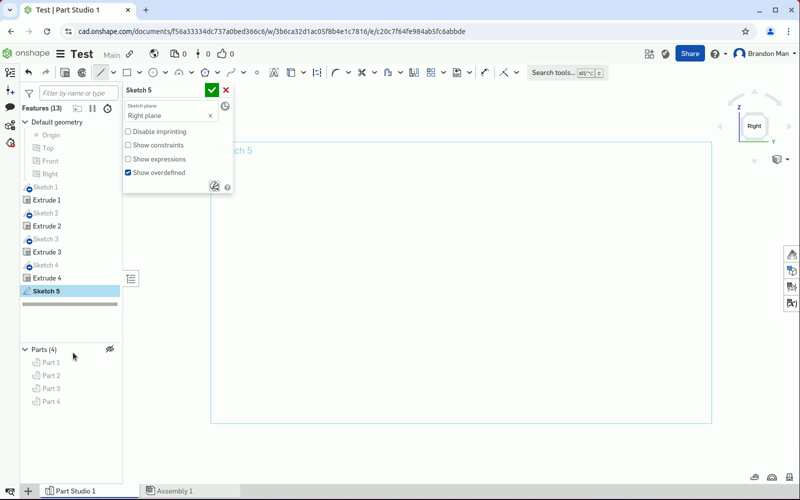
mouse_move(484, 282)
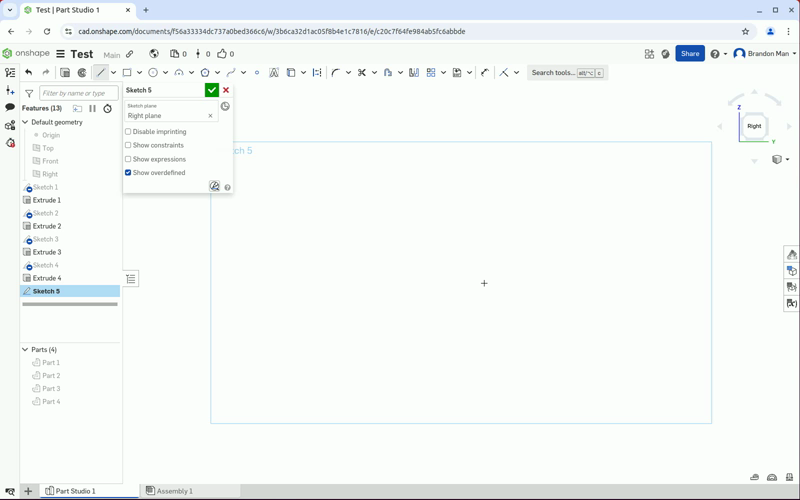
click(484, 282)
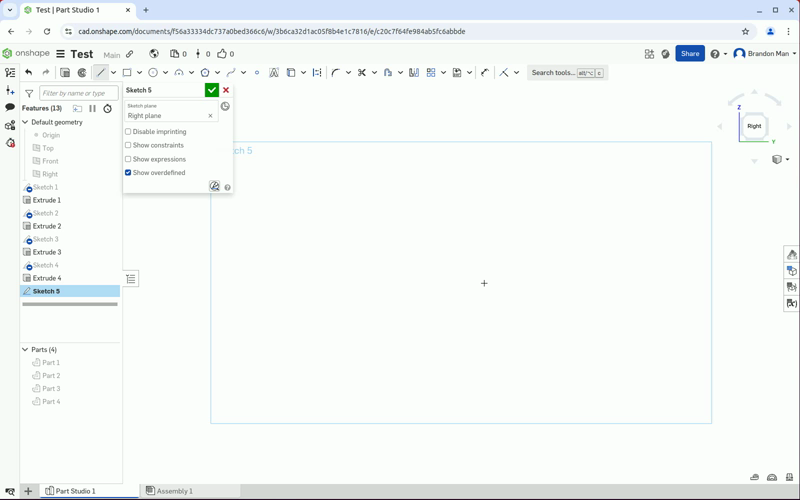
key_up(shift)
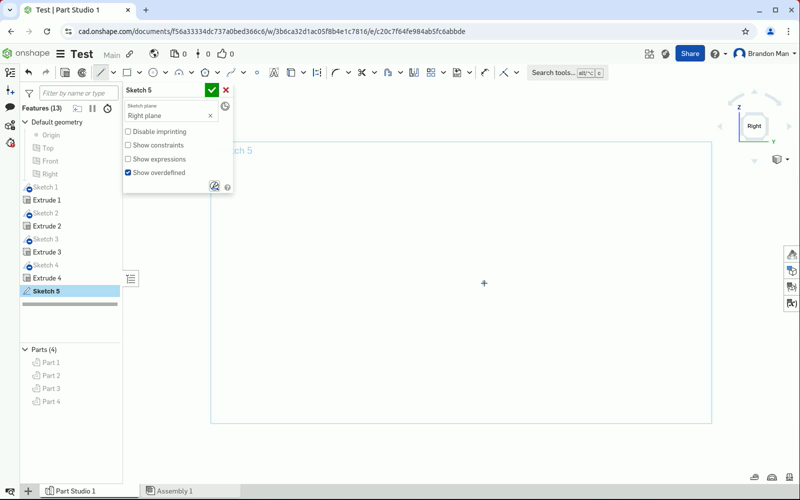
key_down(shift)
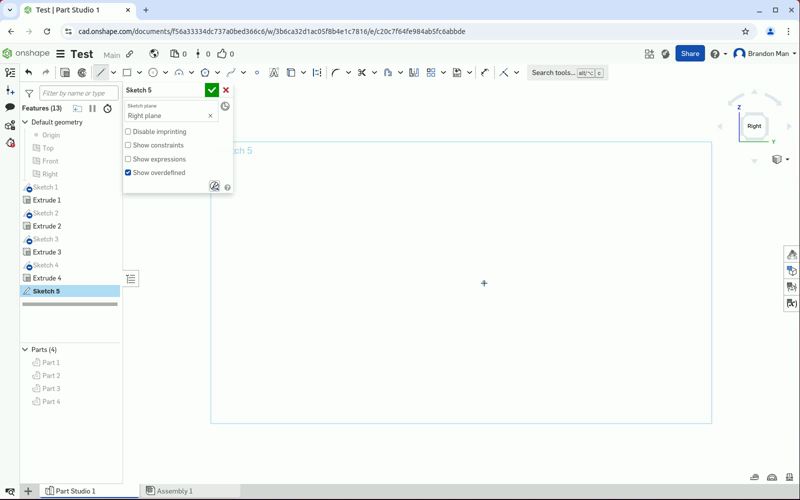
mouse_move(514, 282)
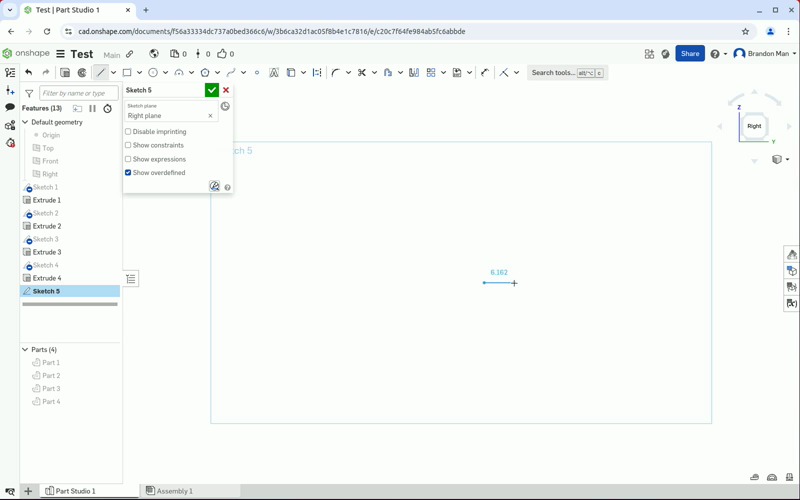
mouse_move(504, 282)
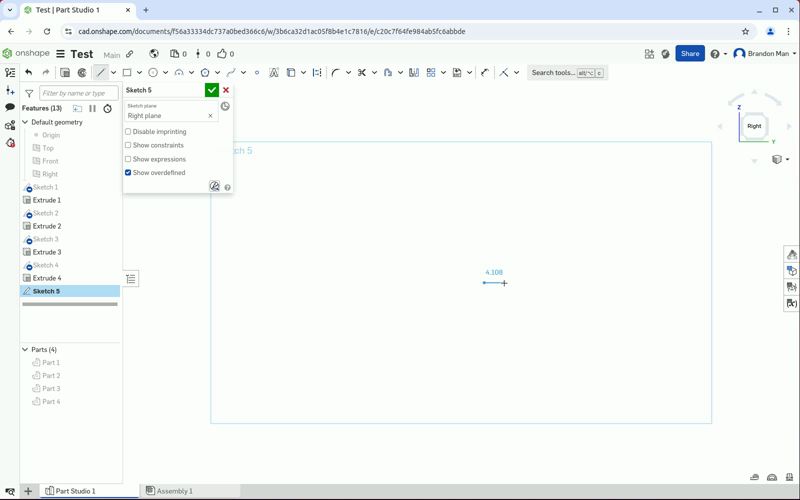
click(504, 282)
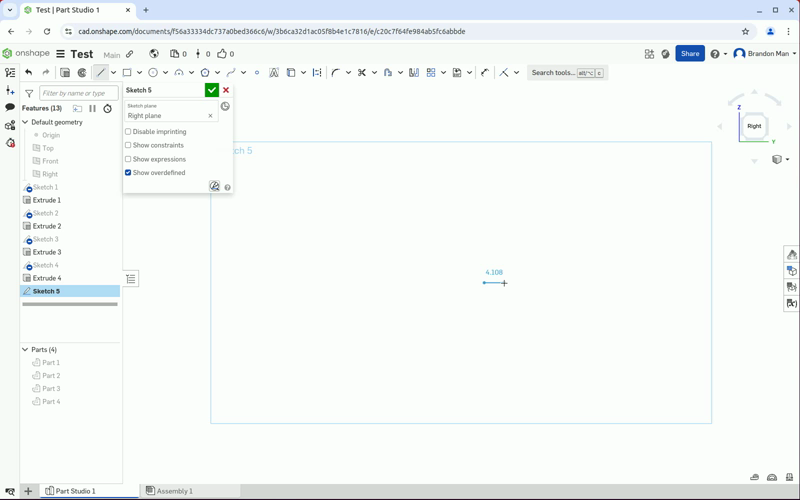
key_up(shift)
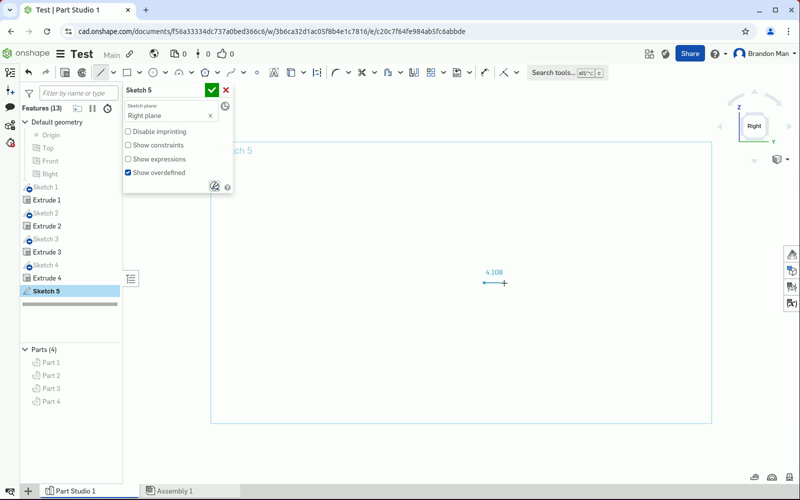
key_down(shift)
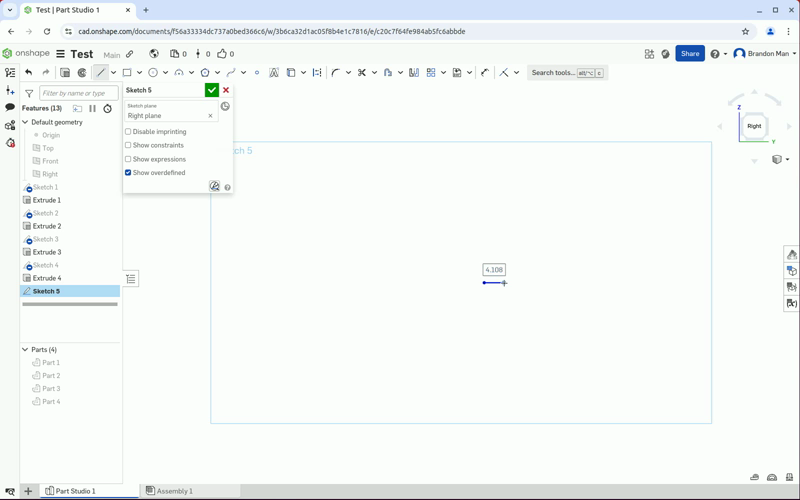
mouse_move(534, 282)
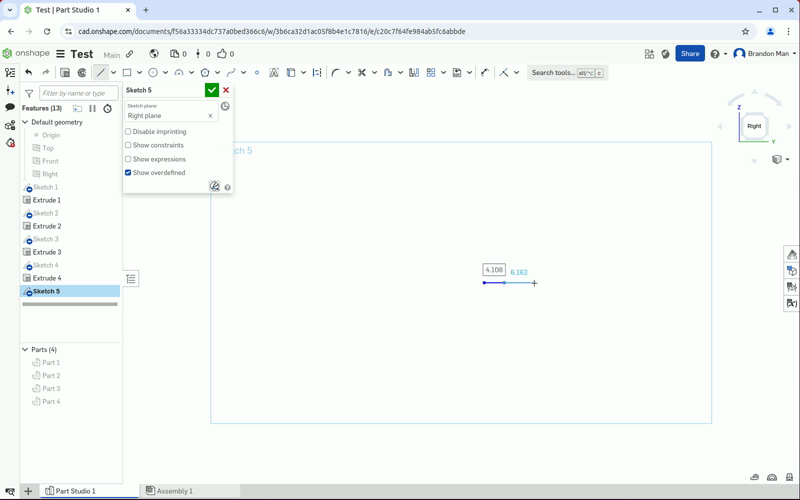
mouse_move(504, 250)
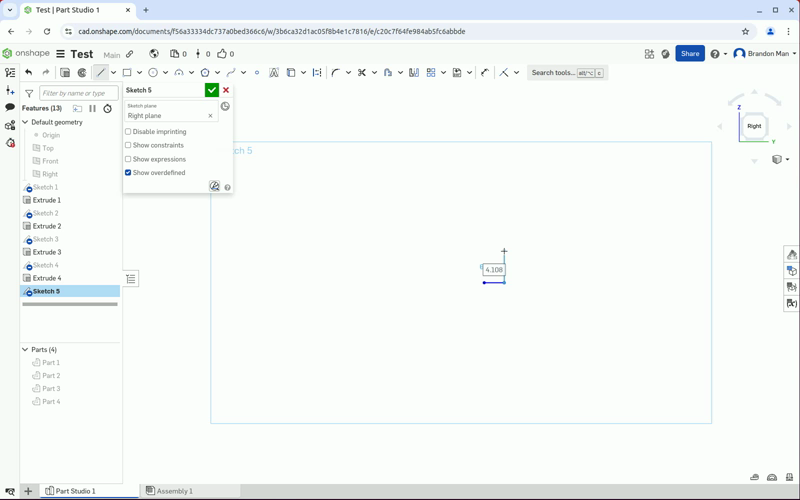
click(504, 250)
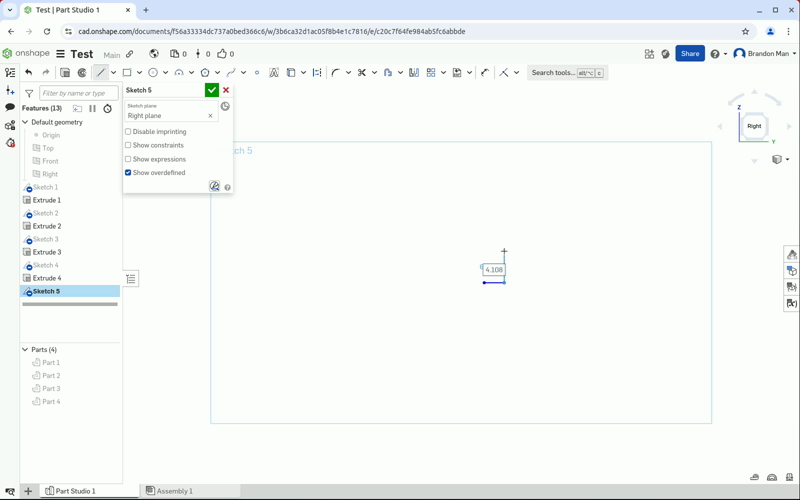
key_up(shift)
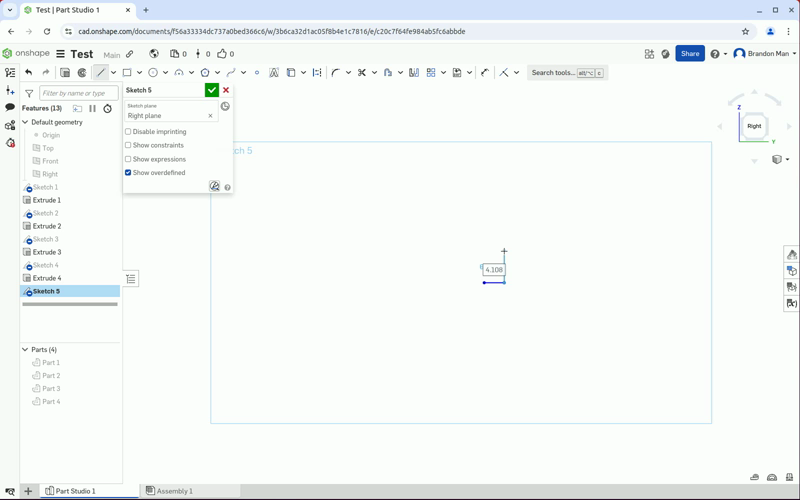
key_down(shift)
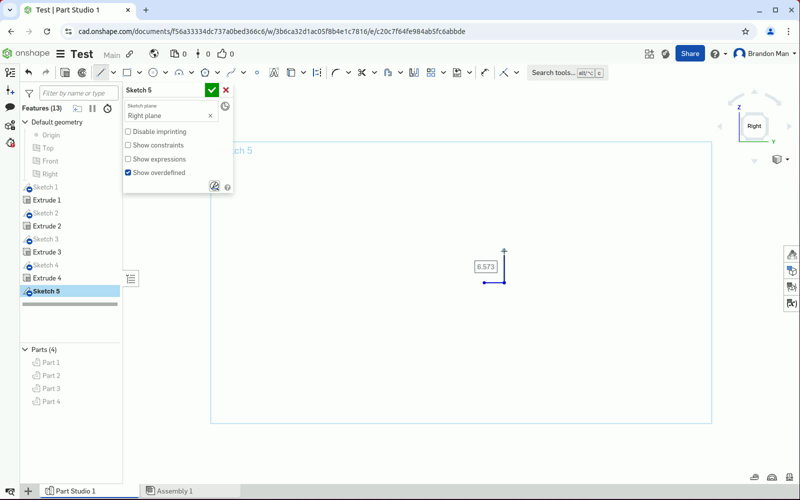
mouse_move(534, 250)
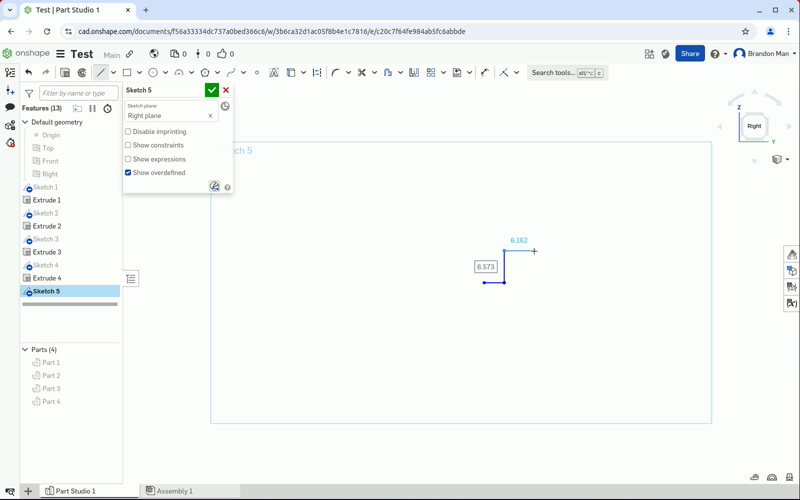
mouse_move(484, 250)
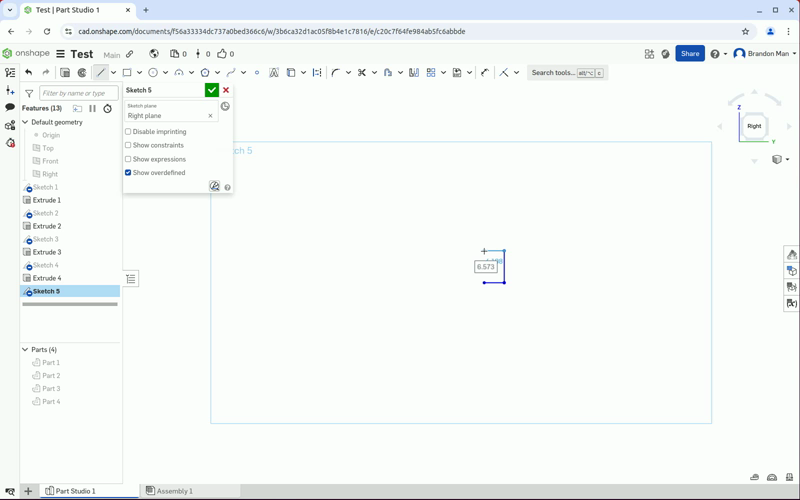
click(484, 250)
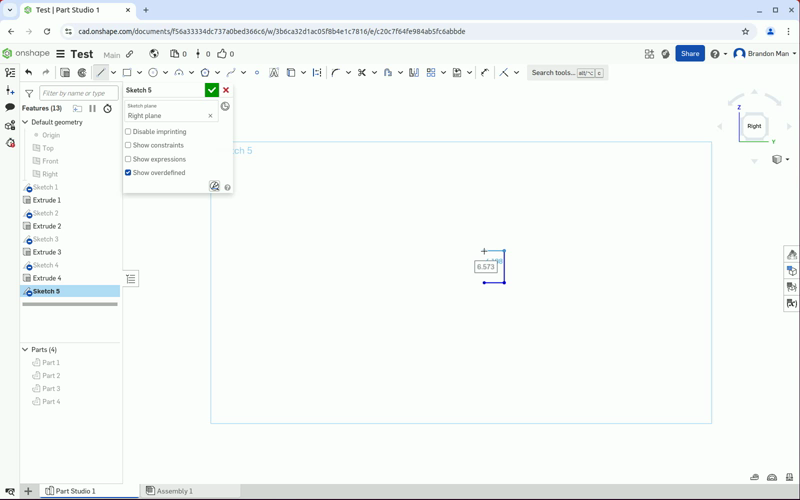
key_up(shift)
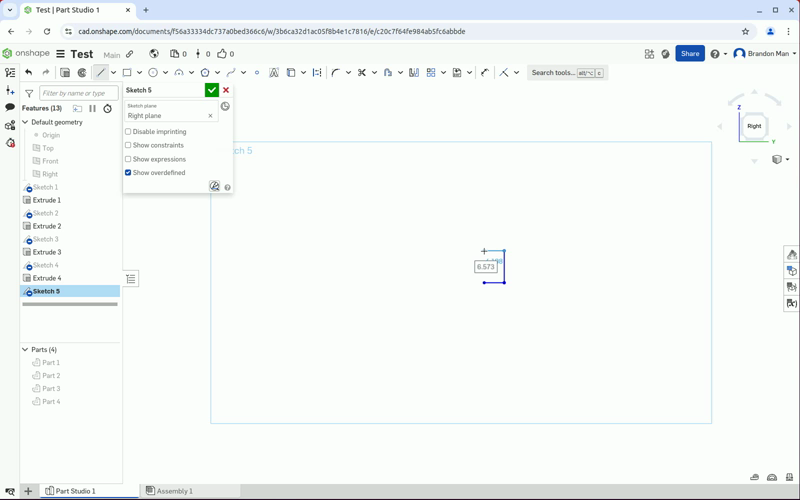
mouse_move(514, 250)
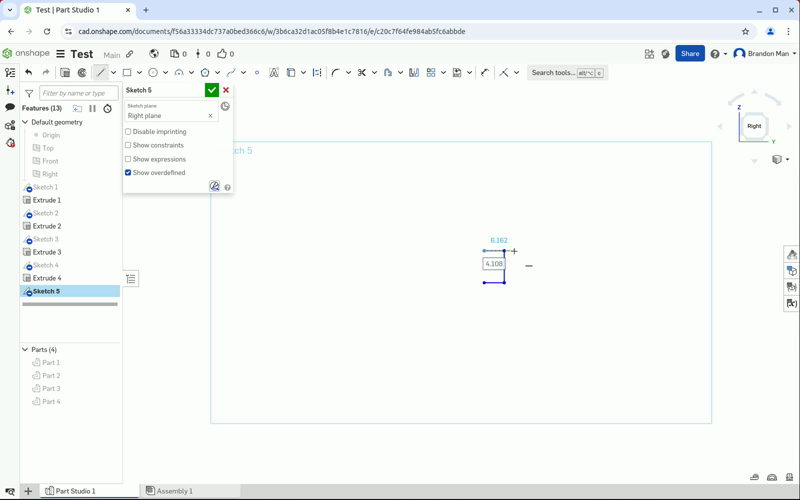
key_down(shift)
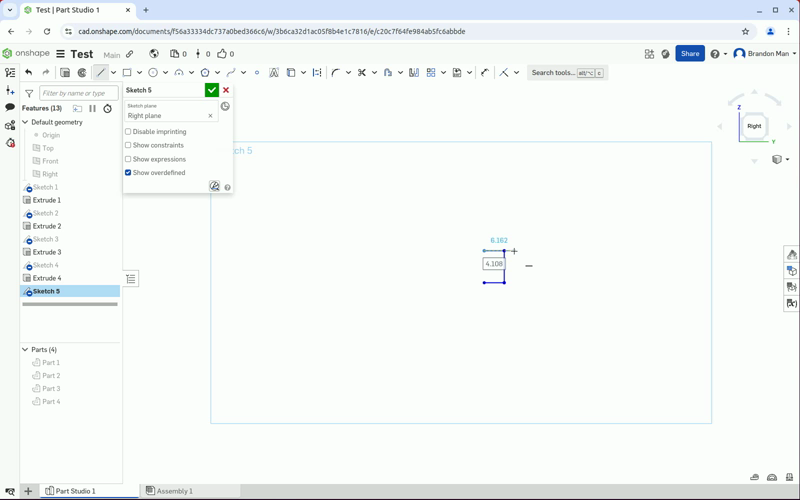
mouse_move(484, 282)
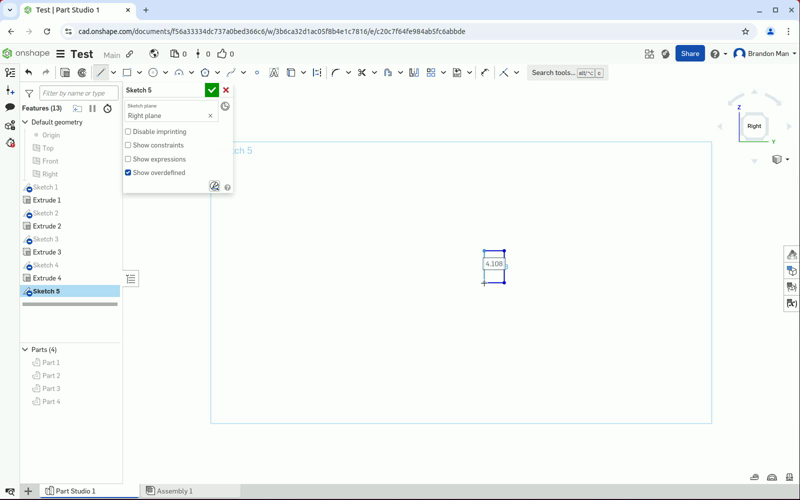
key_up(shift)
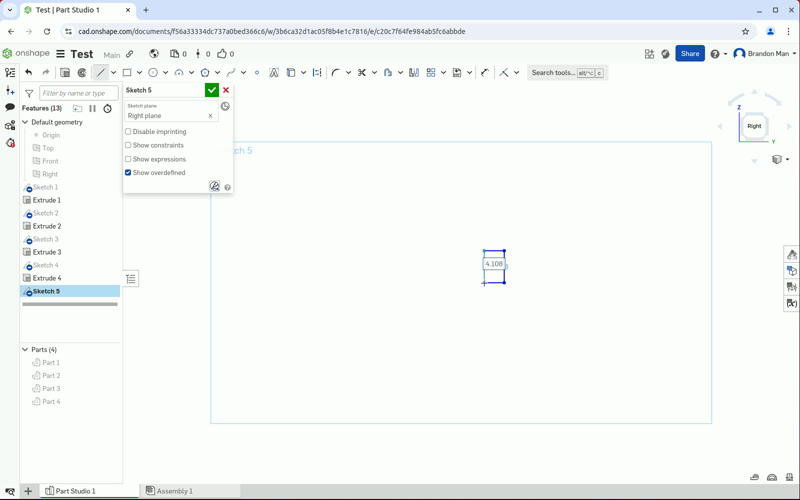
click(484, 282)
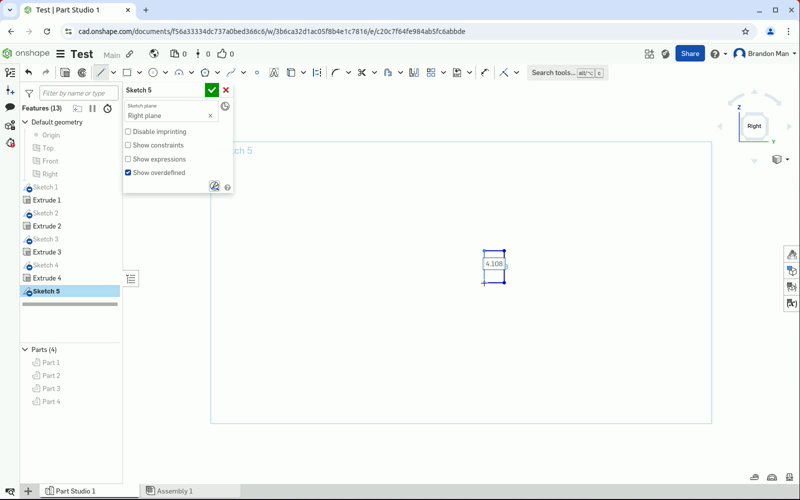
key(esc)
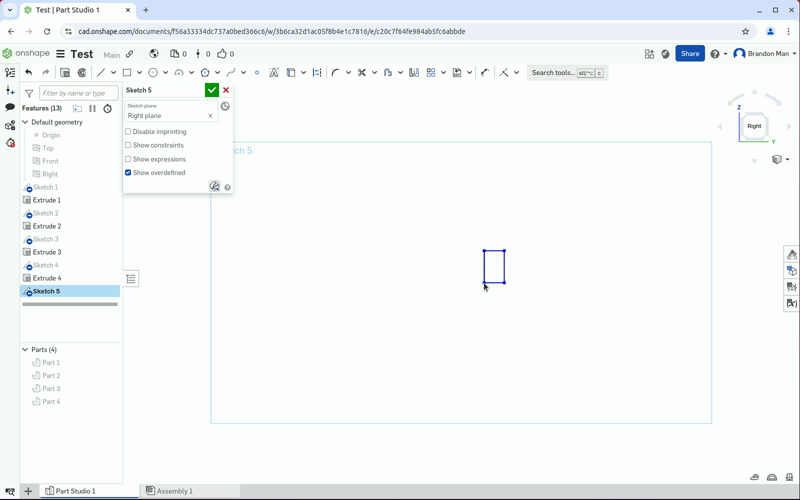
mouse_move(500, 266)
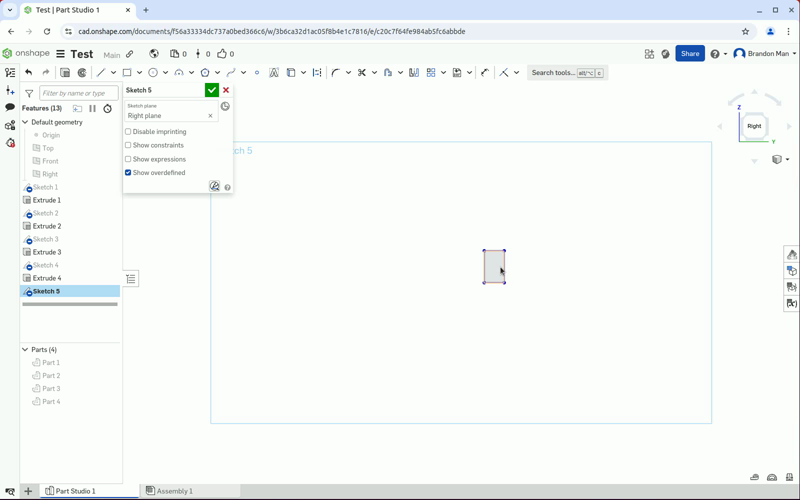
scroll(6)
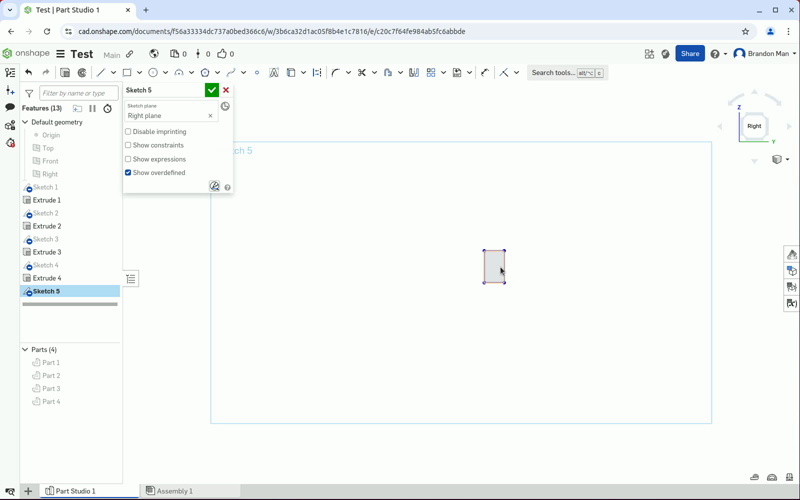
scroll(6)
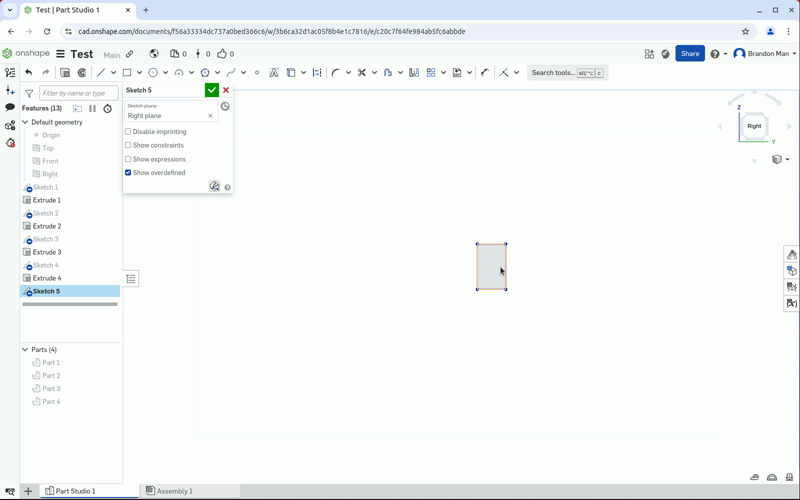
scroll(6)
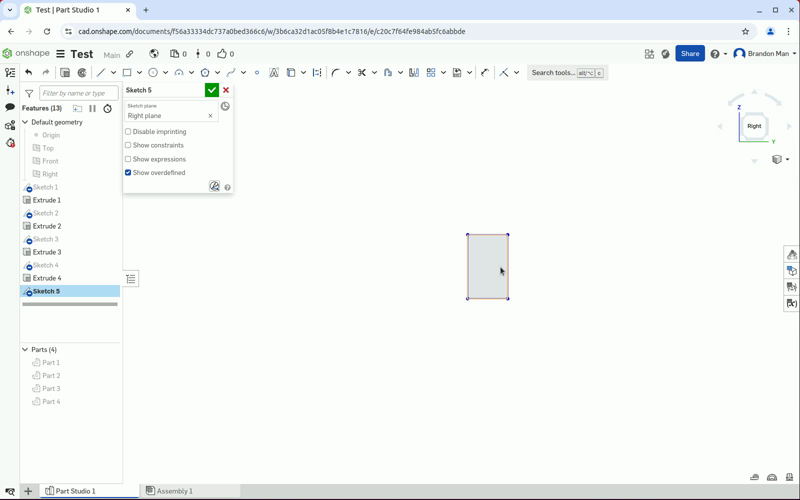
scroll(6)
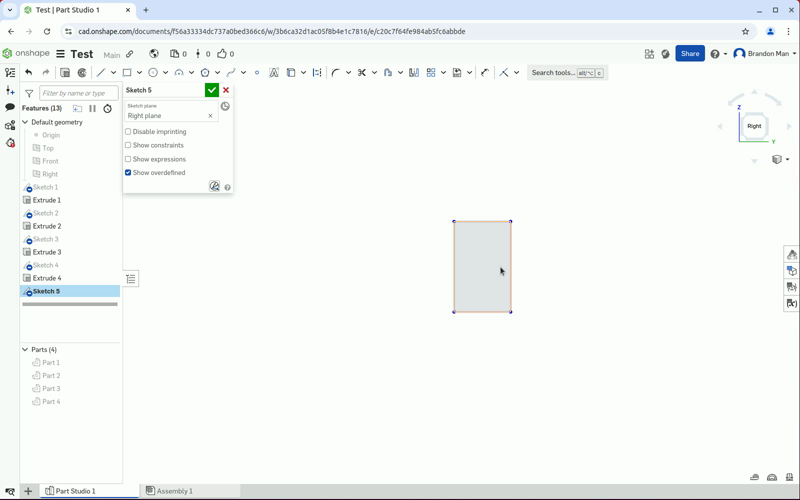
scroll(6)
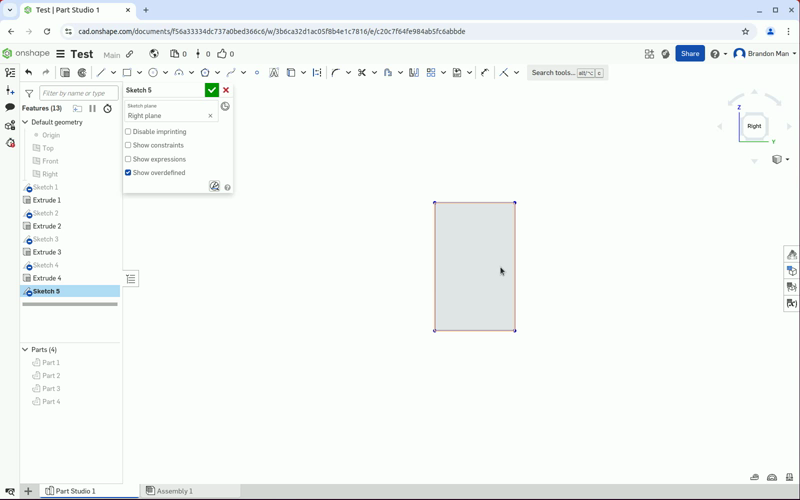
scroll(6)
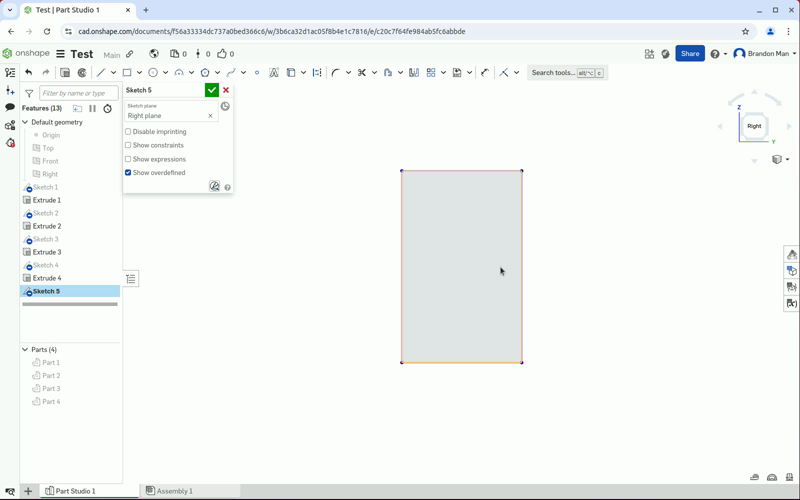
scroll(6)
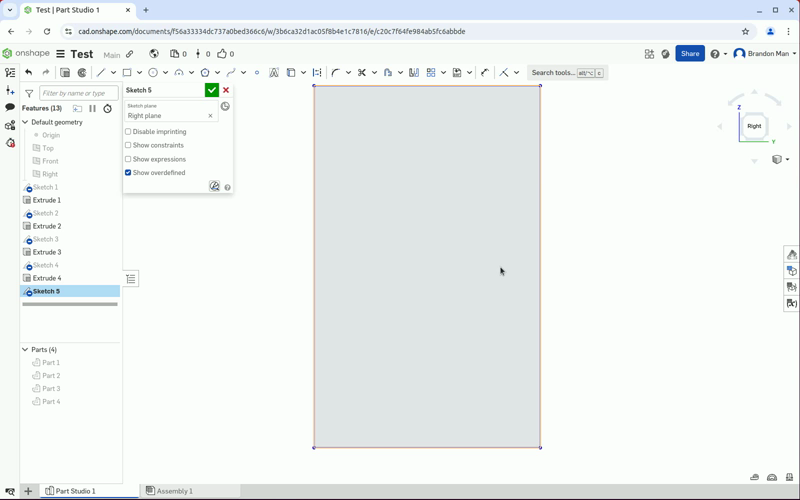
click(500, 266)
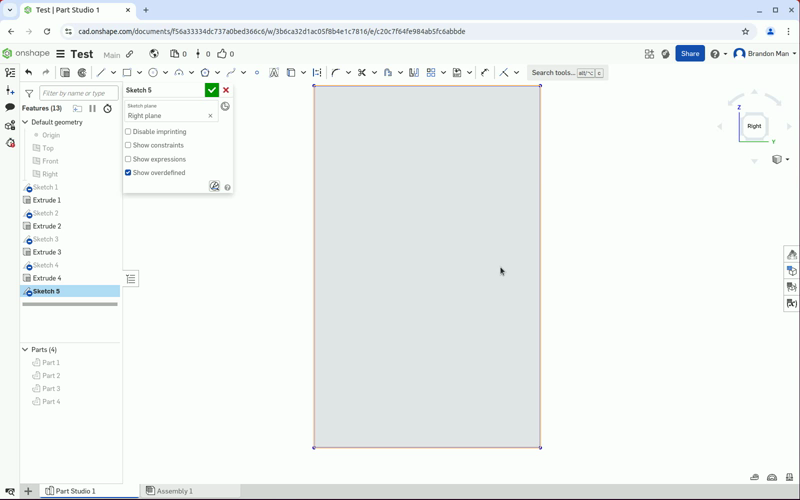
scroll(-6)
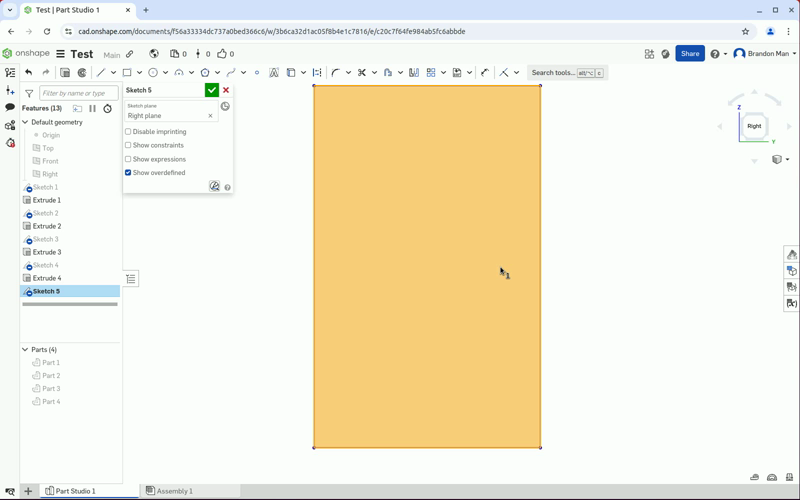
scroll(-6)
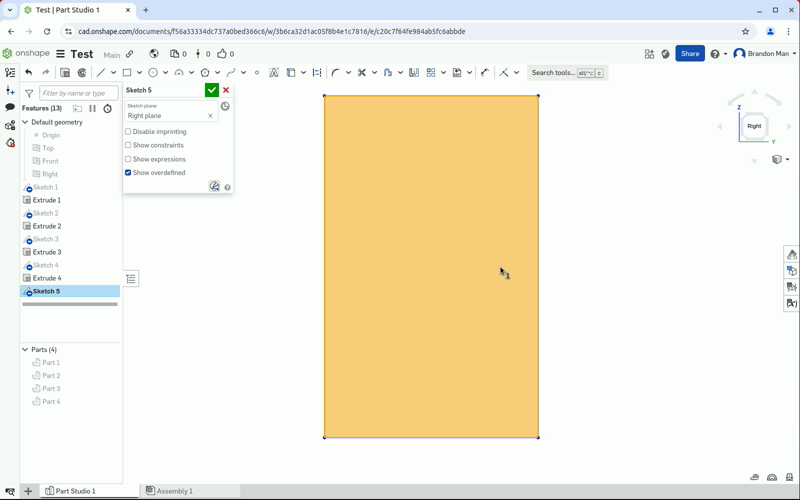
scroll(-6)
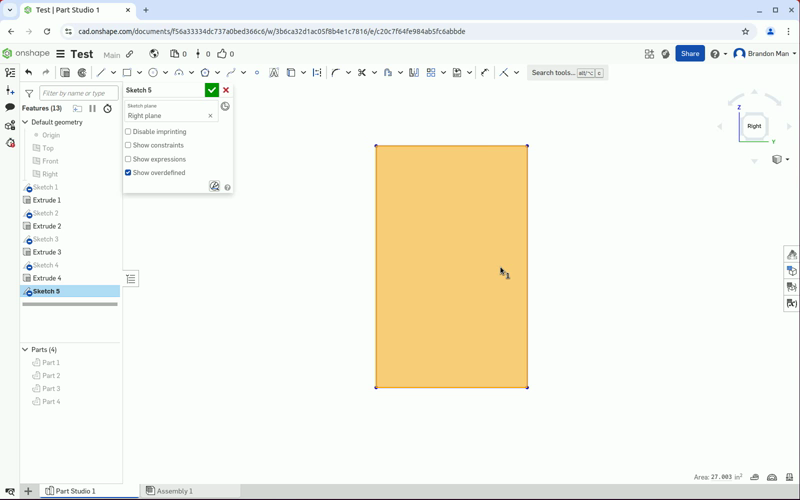
scroll(-6)
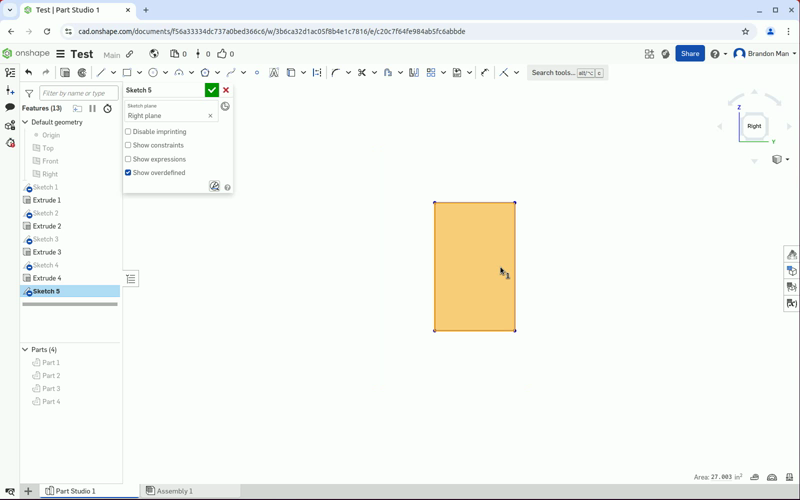
scroll(-6)
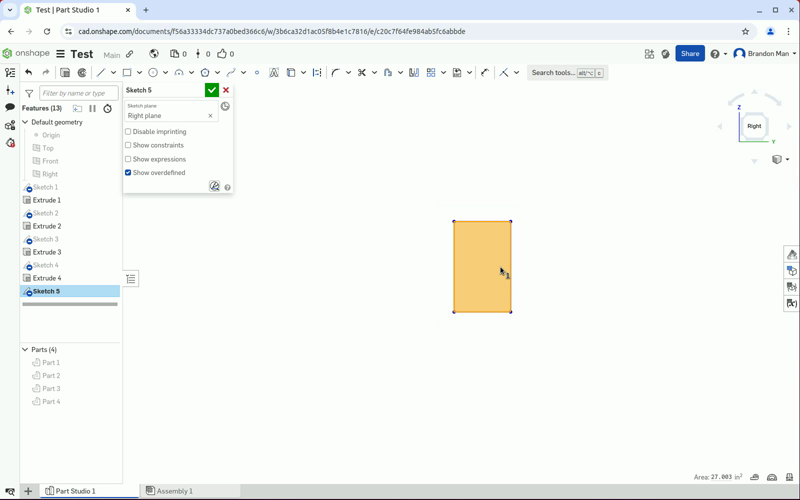
scroll(-6)
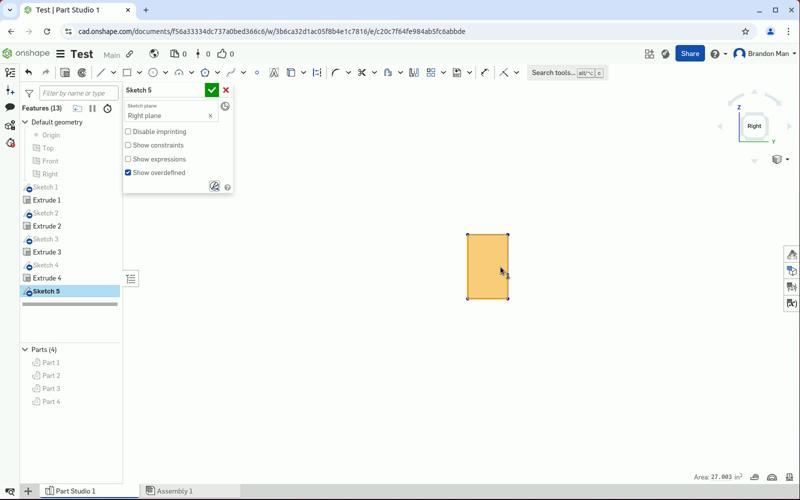
scroll(-6)
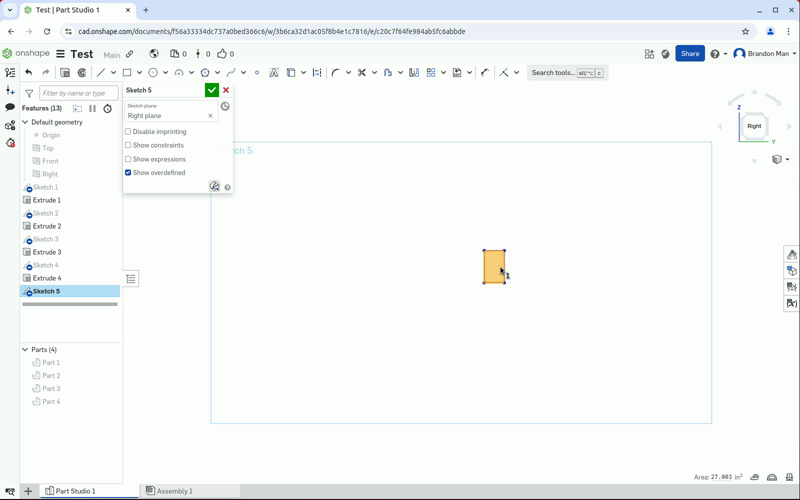
mouse_move(73, 352)
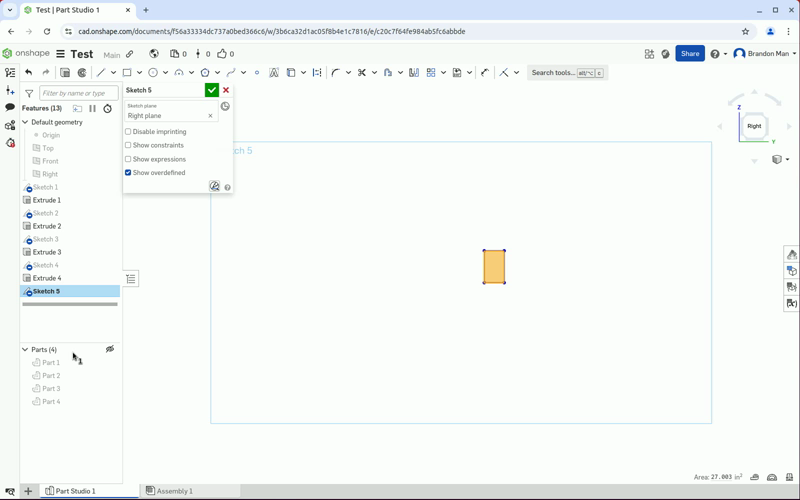
key(shift+y)
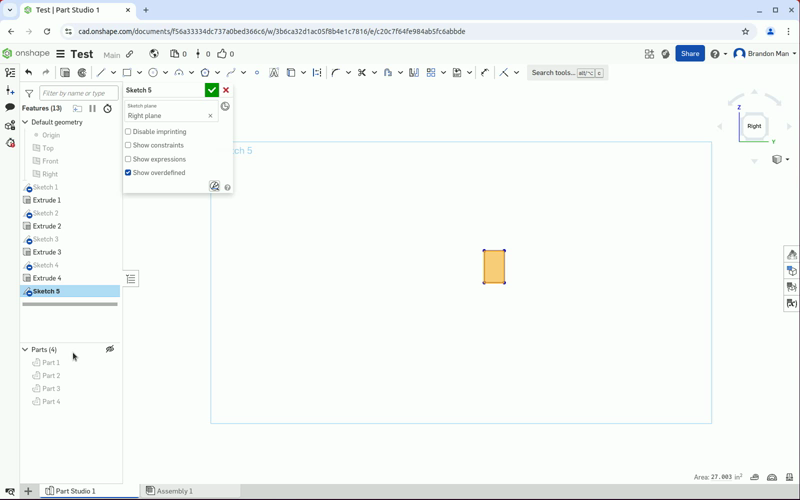
key(shift+e)
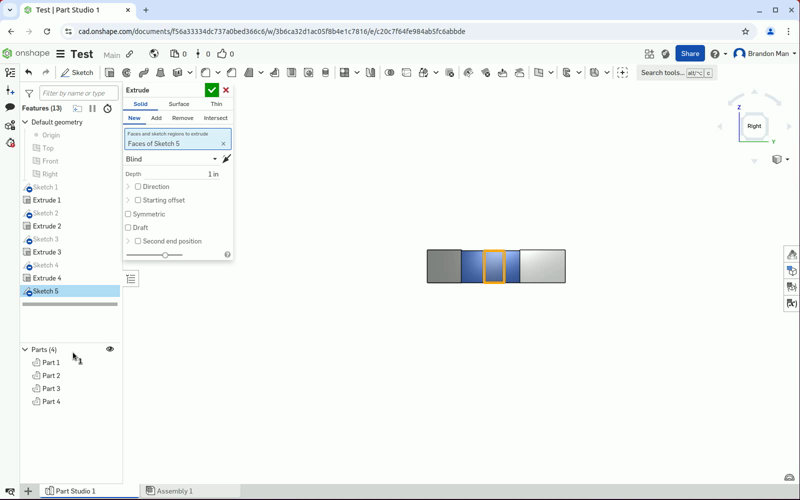
mouse_move(143, 106)
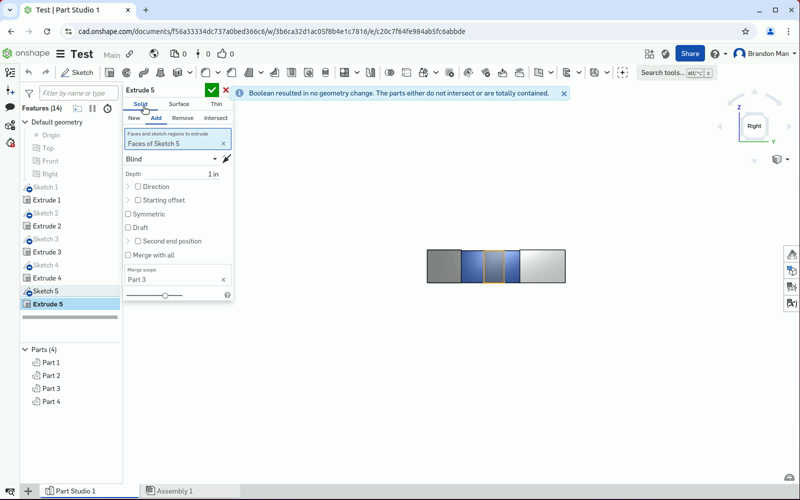
click(143, 106)
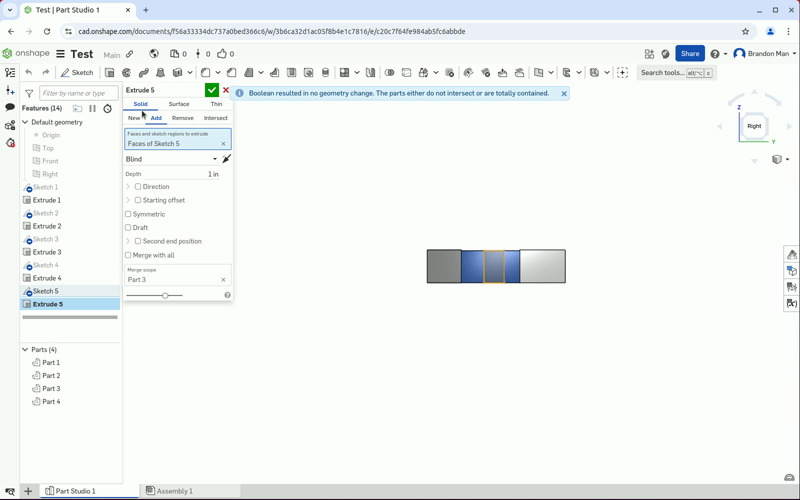
mouse_move(137, 120)
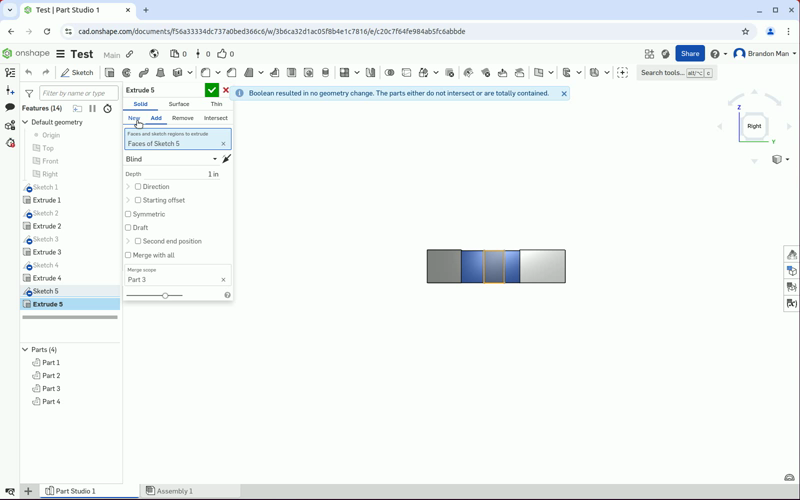
click(137, 120)
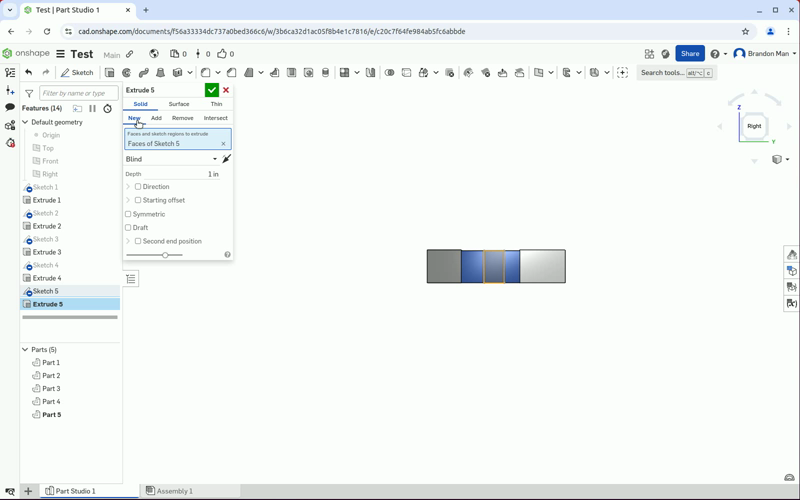
key(tab, 4)
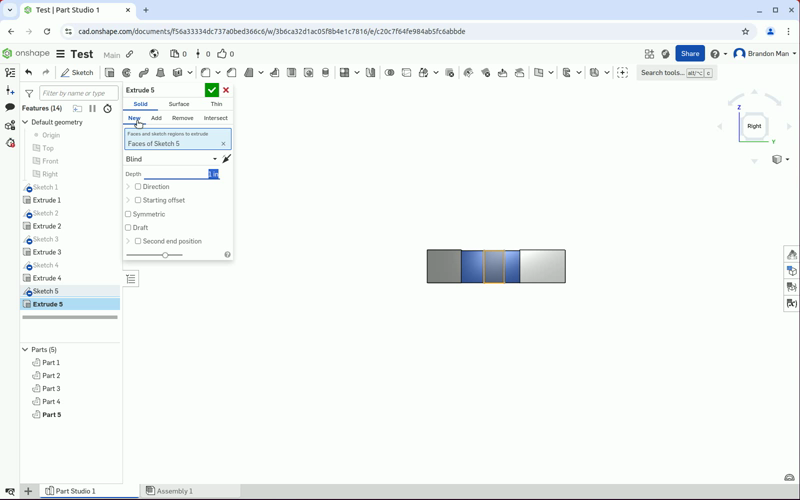
text(16.368)
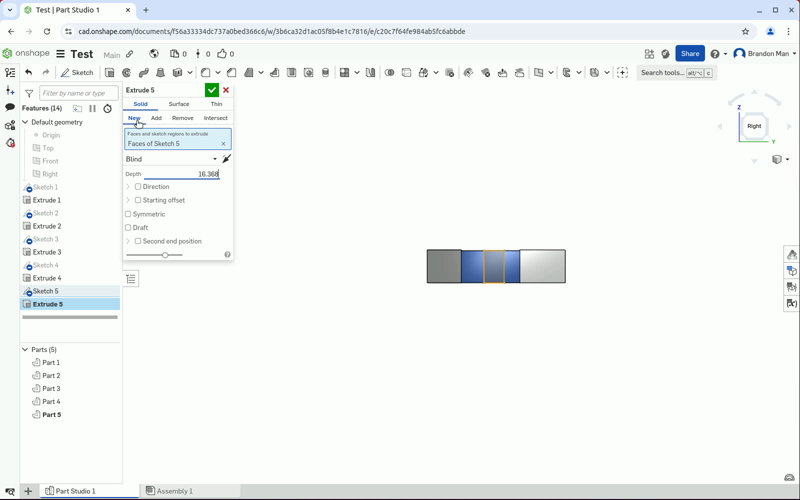
key(enter)
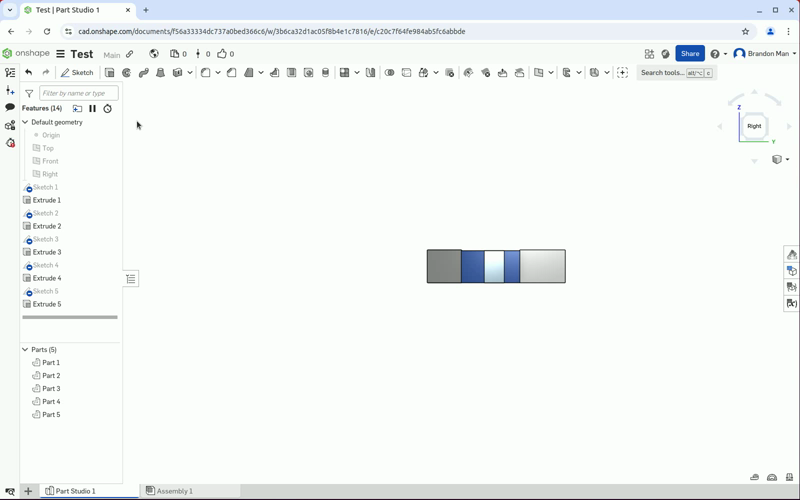
key(shift+h)
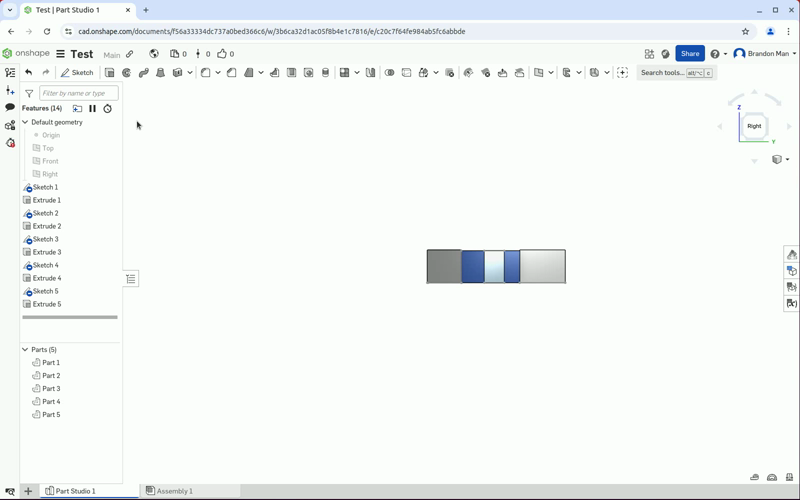
key(shift+h)
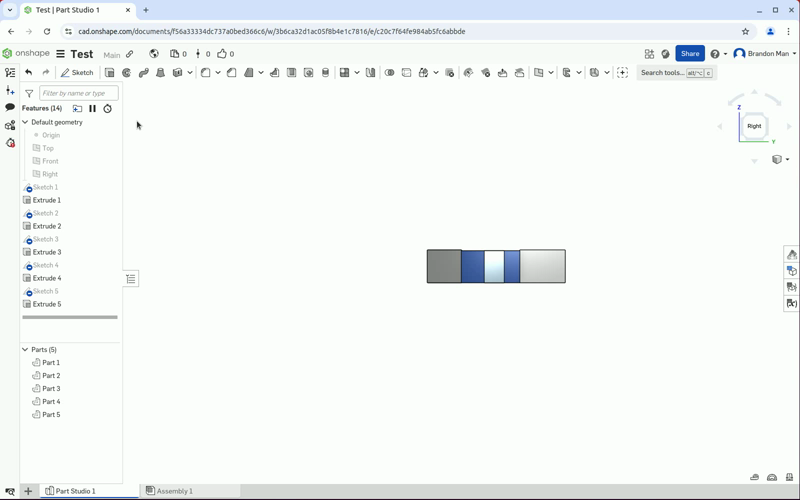
mouse_move(73, 189)
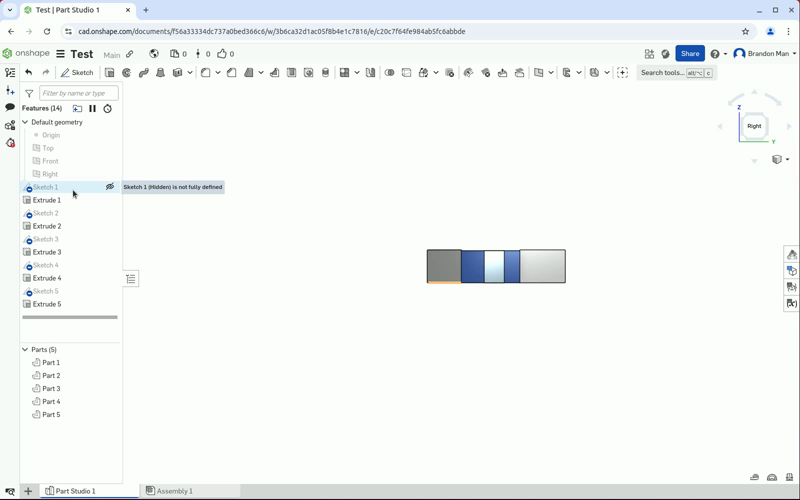
click(73, 189)
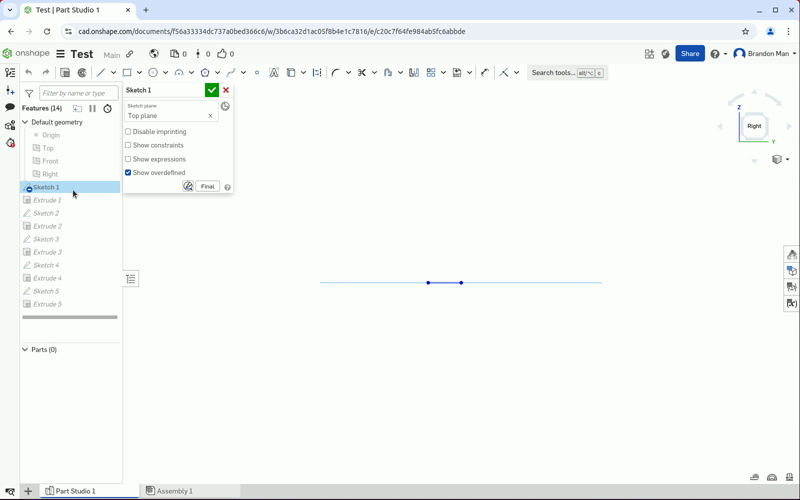
mouse_move(229, 92)
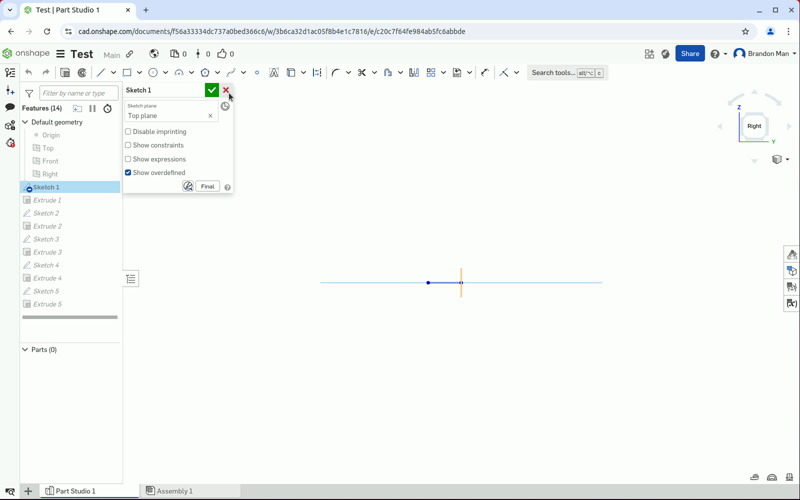
click(229, 92)
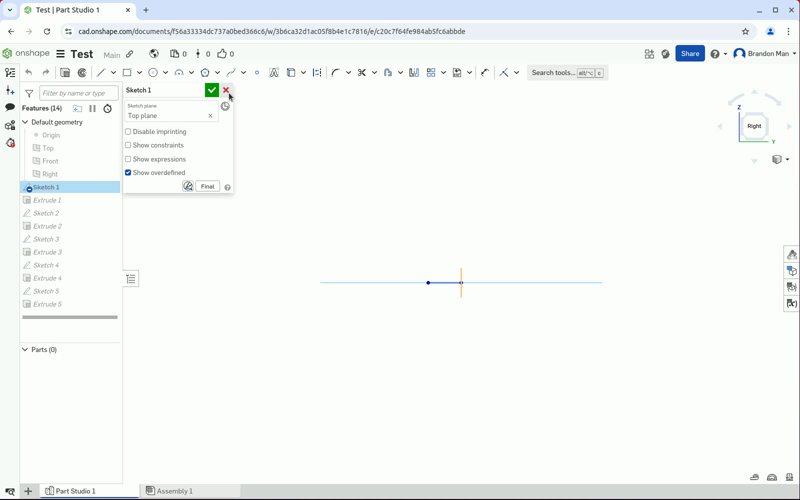
key(shift+s)
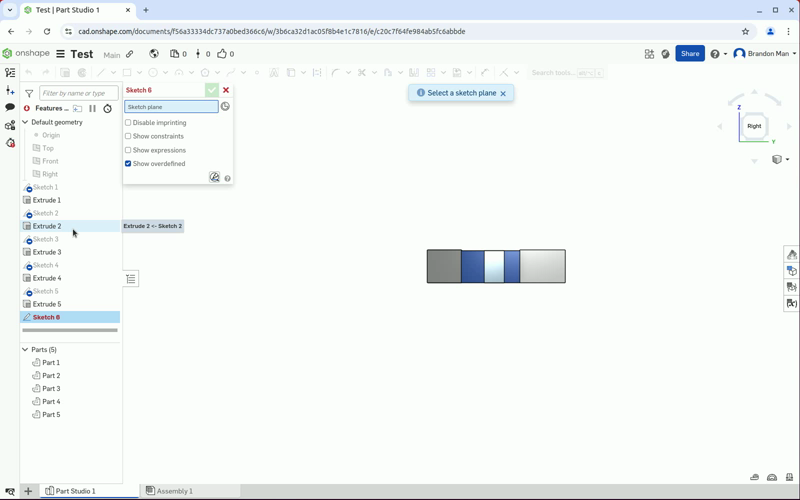
scroll(3)
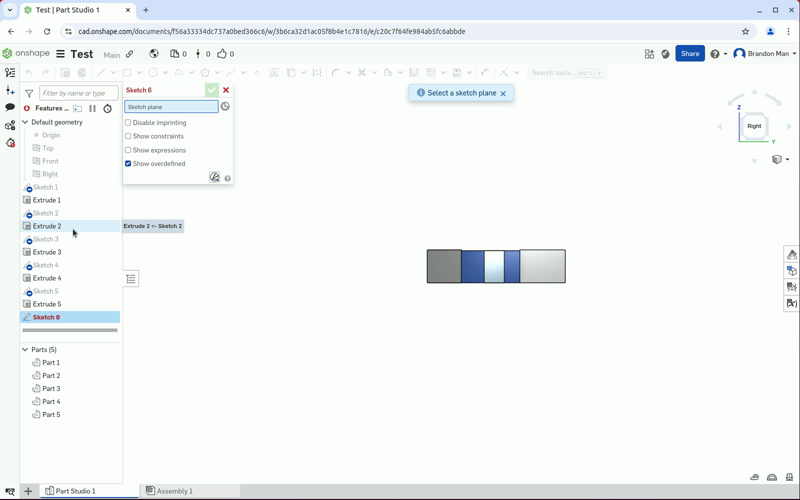
mouse_move(73, 176)
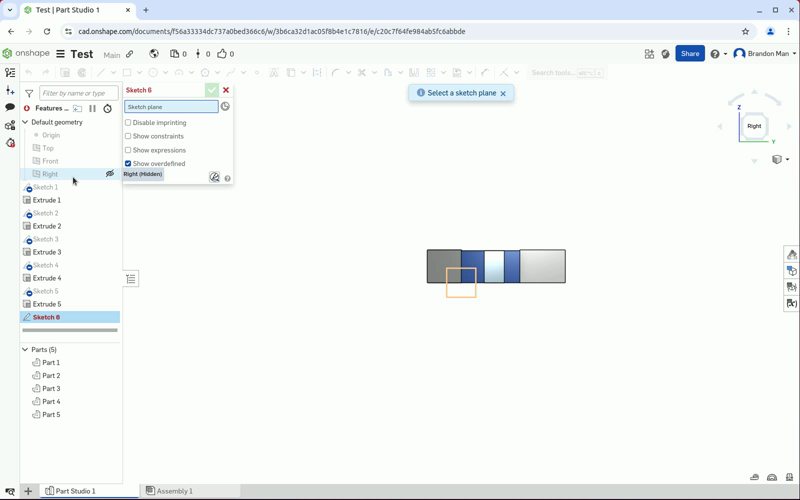
click(73, 176)
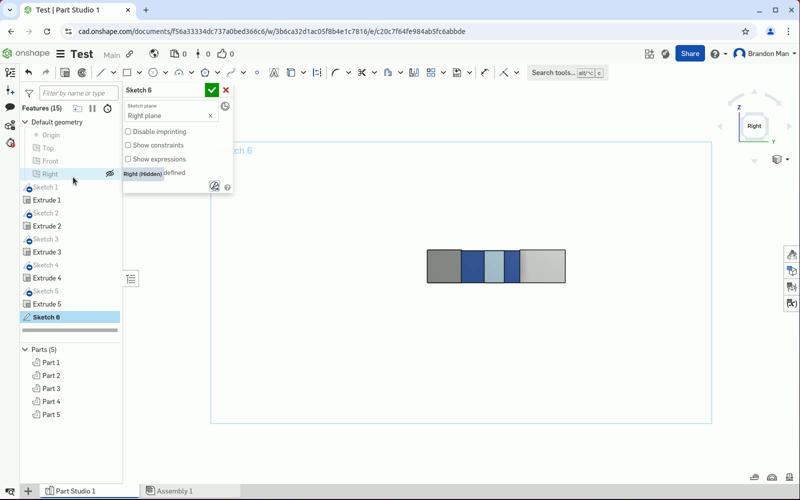
mouse_move(73, 352)
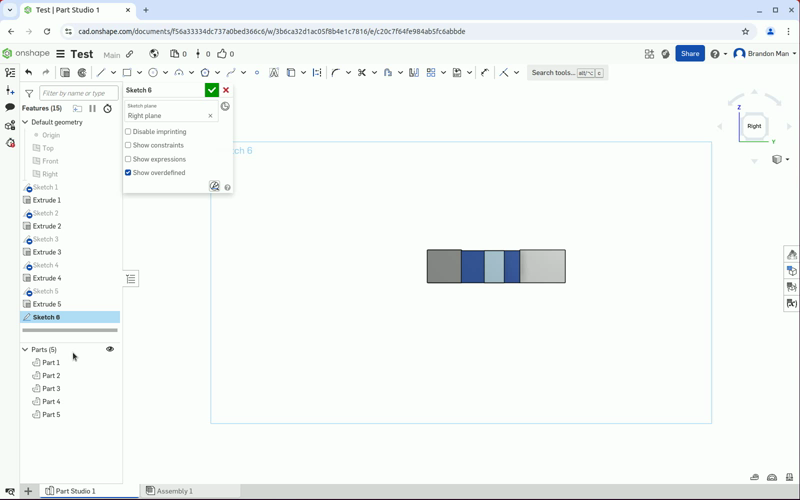
key(y)
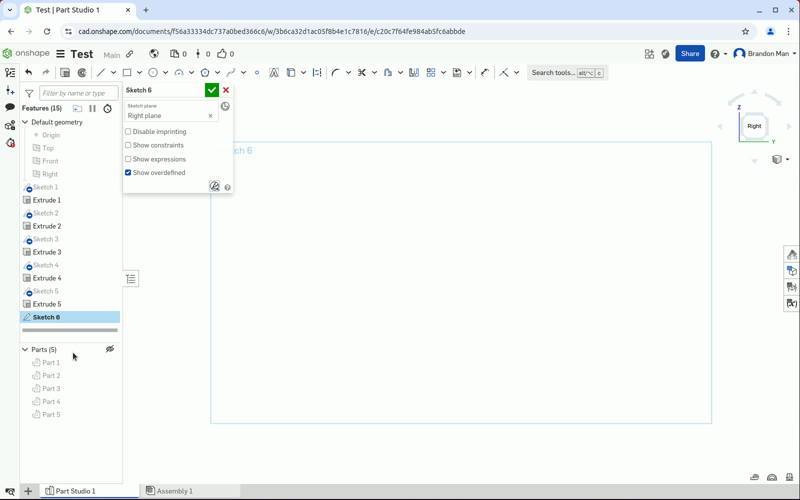
key(l)
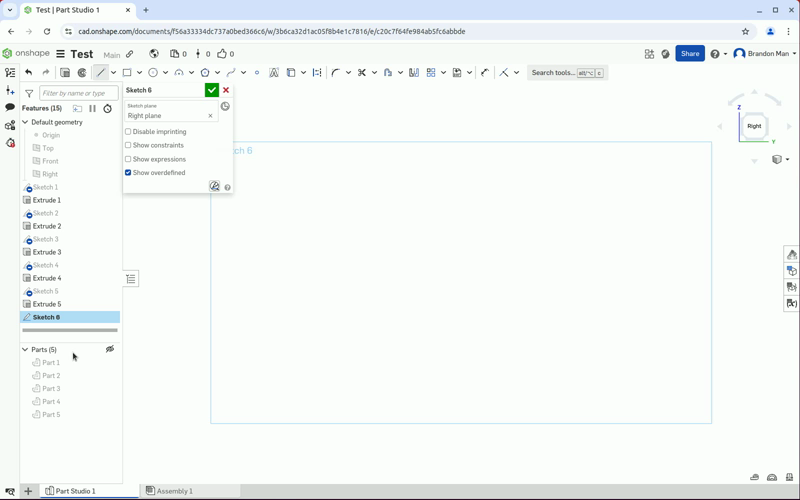
key_down(shift)
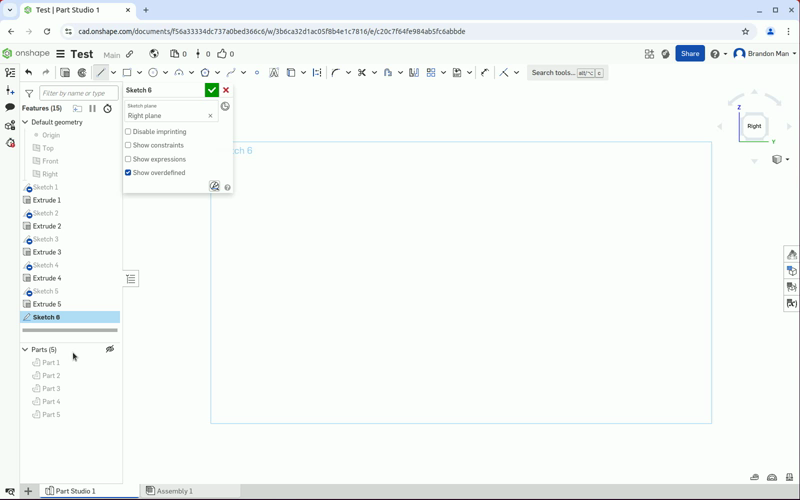
mouse_move(483, 282)
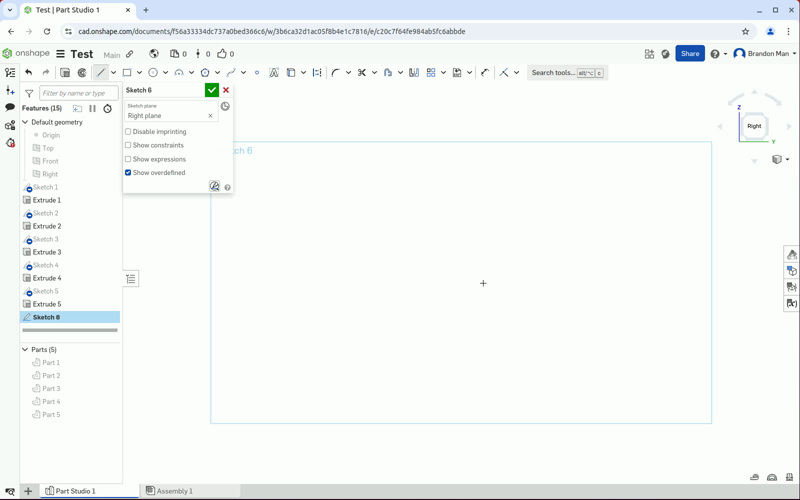
click(483, 282)
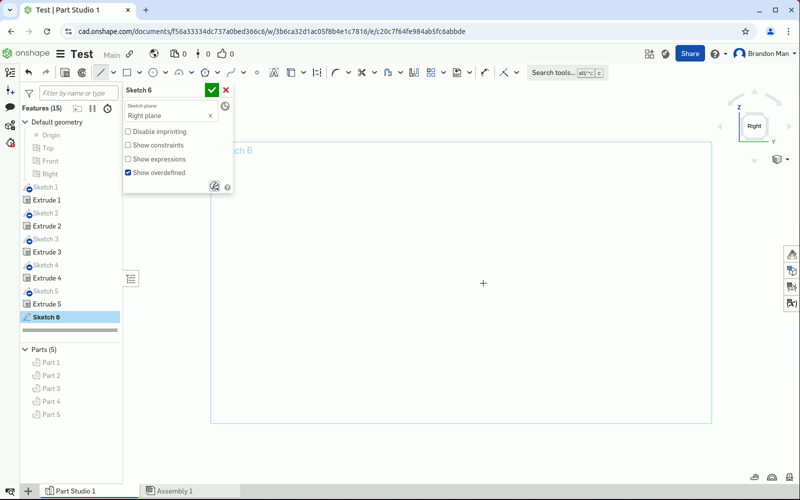
key_up(shift)
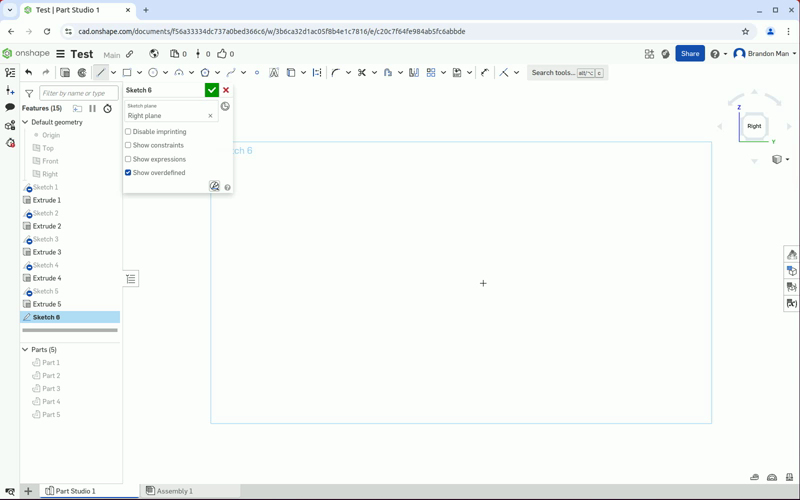
key_down(shift)
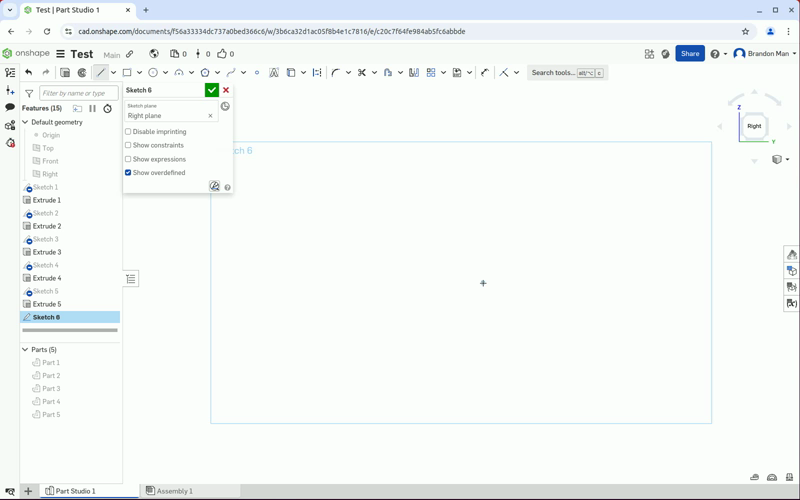
mouse_move(513, 282)
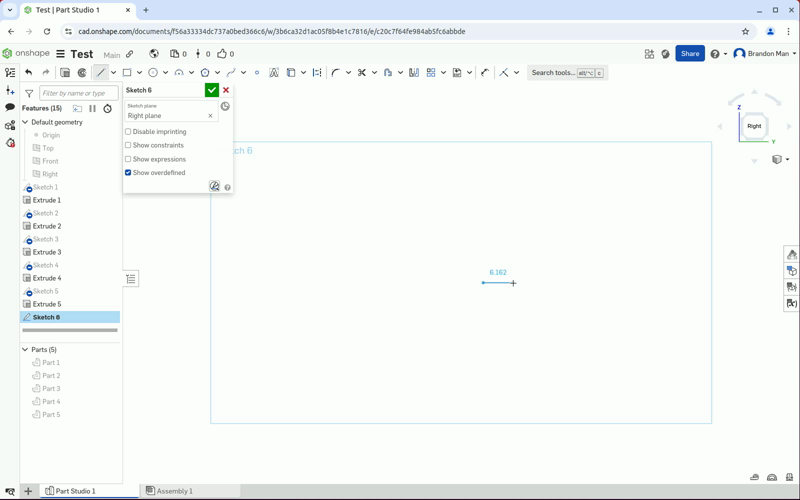
mouse_move(502, 282)
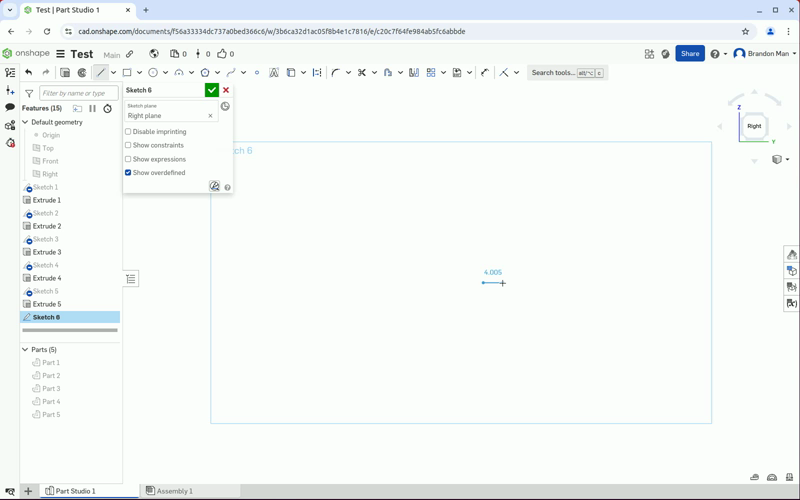
click(502, 282)
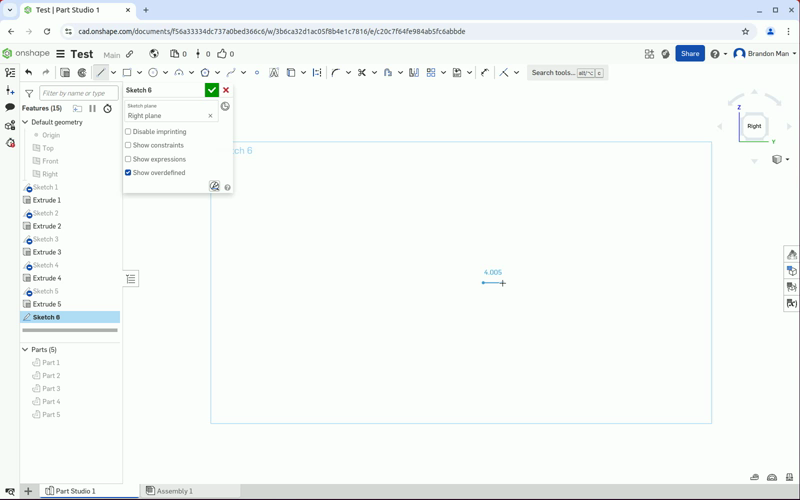
key_up(shift)
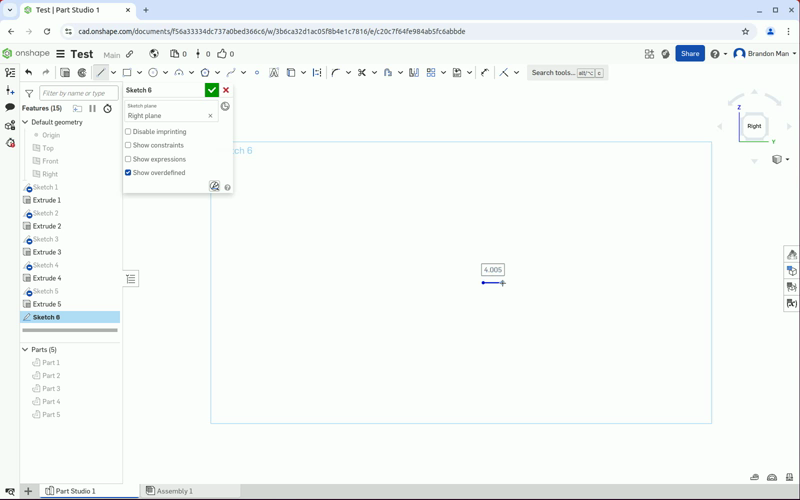
key_down(shift)
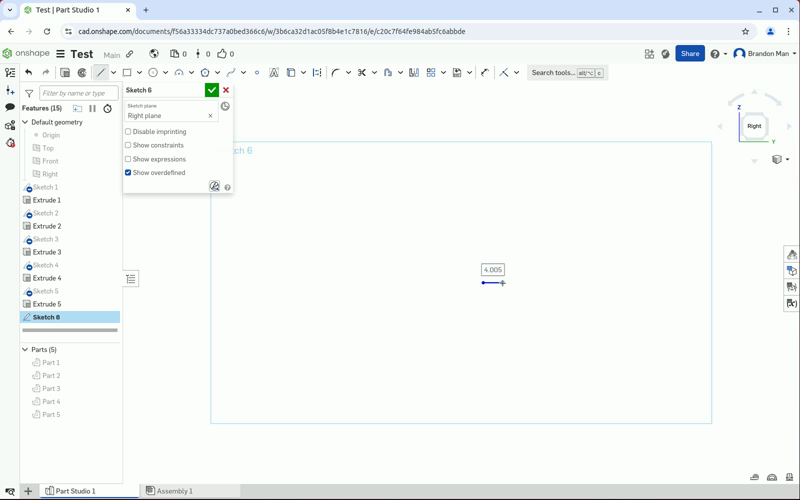
mouse_move(532, 282)
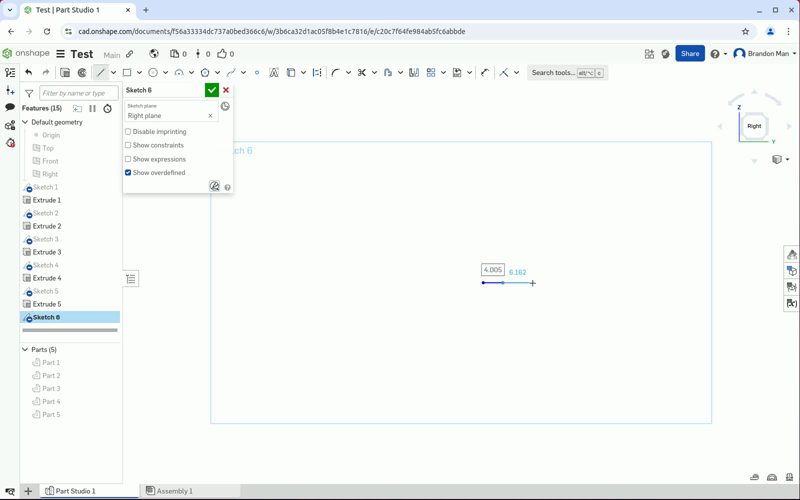
mouse_move(502, 251)
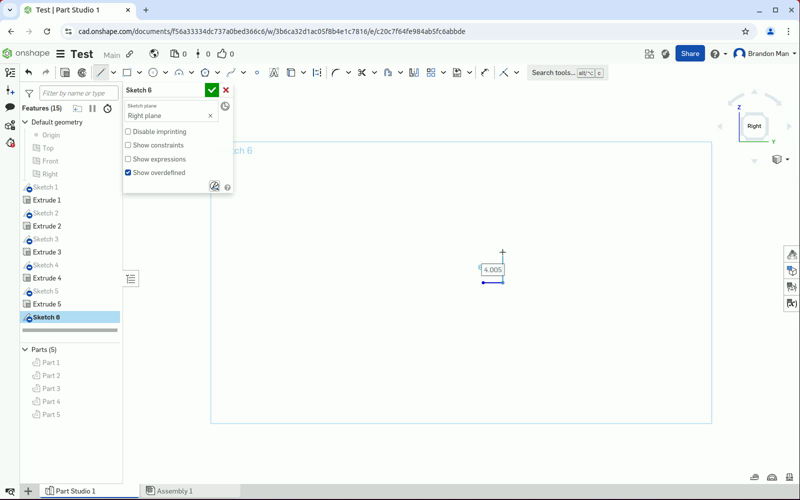
click(502, 251)
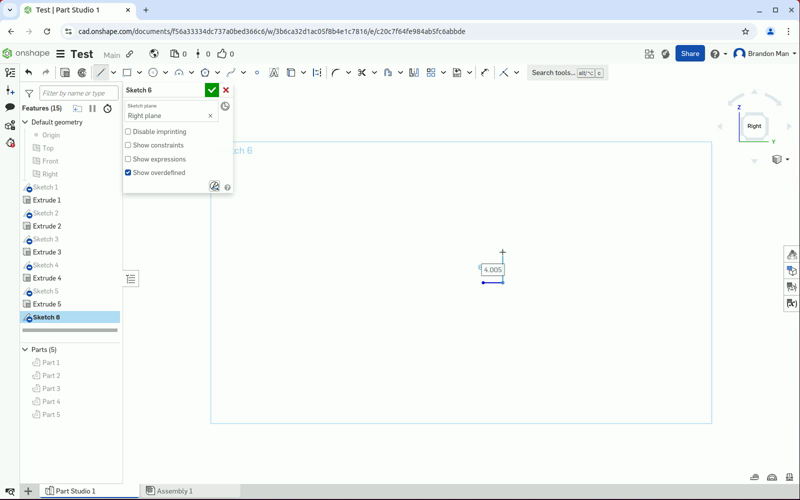
key_up(shift)
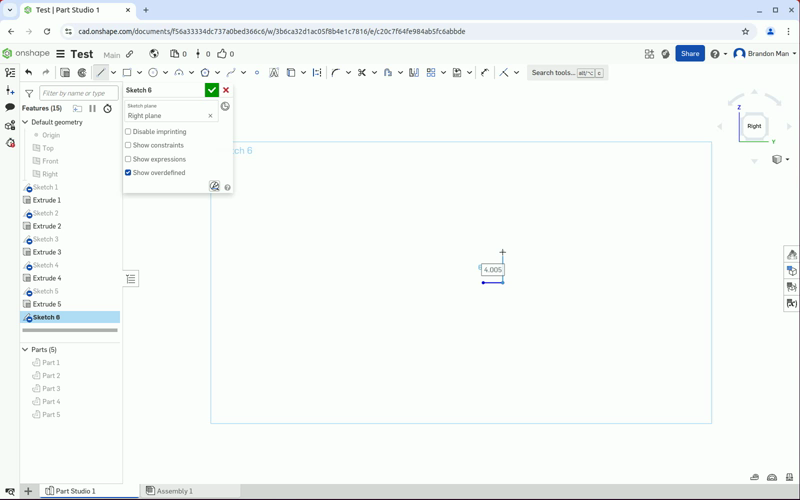
key_down(shift)
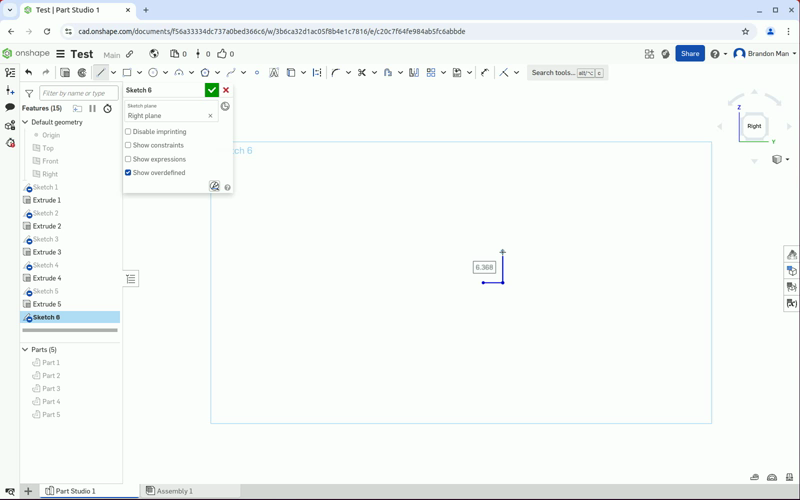
mouse_move(532, 251)
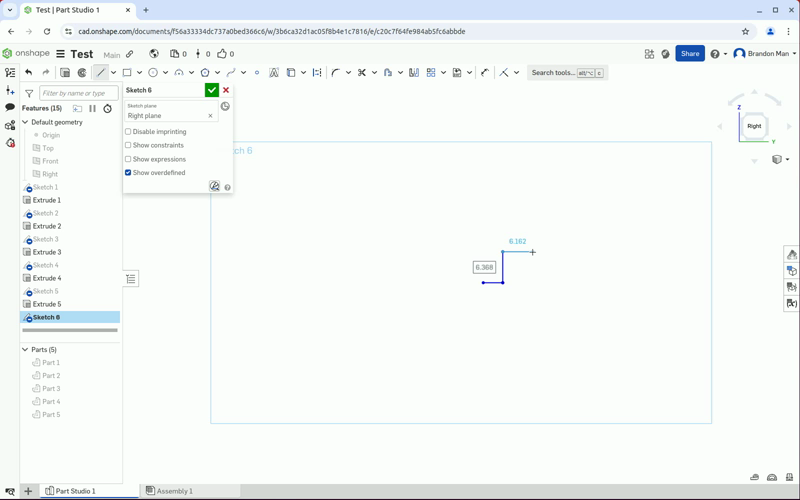
mouse_move(483, 251)
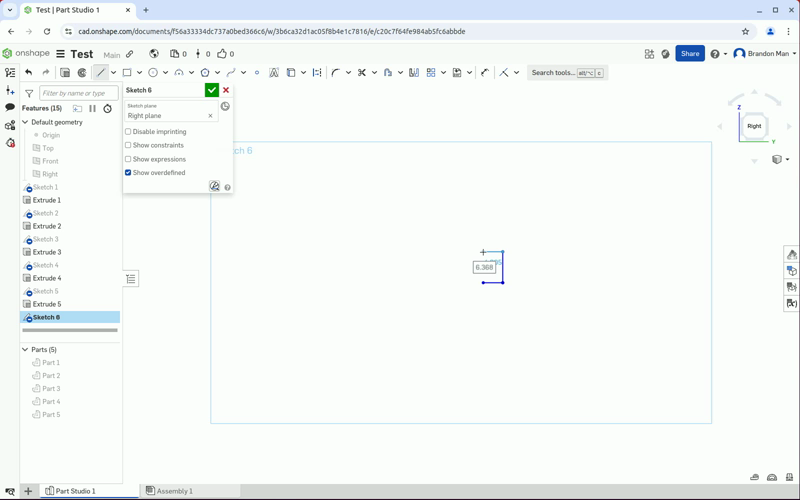
click(483, 251)
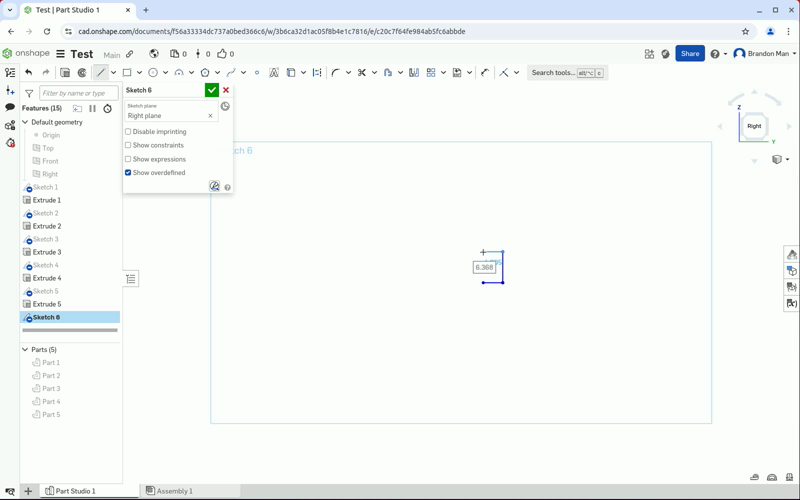
key_up(shift)
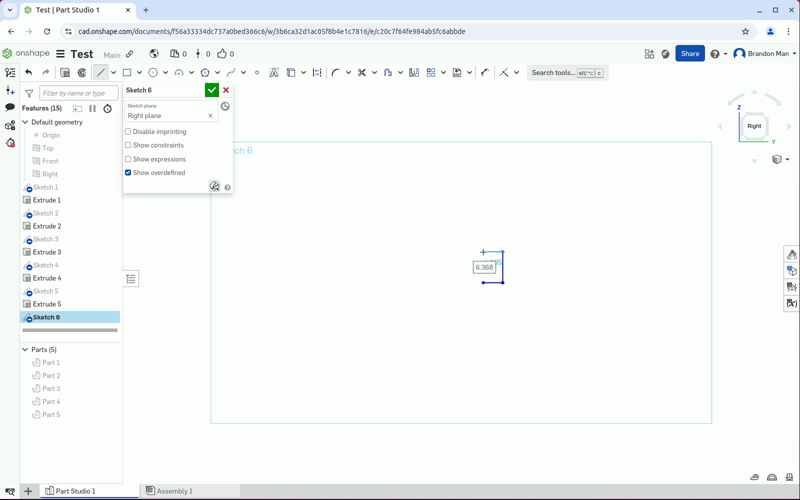
mouse_move(513, 251)
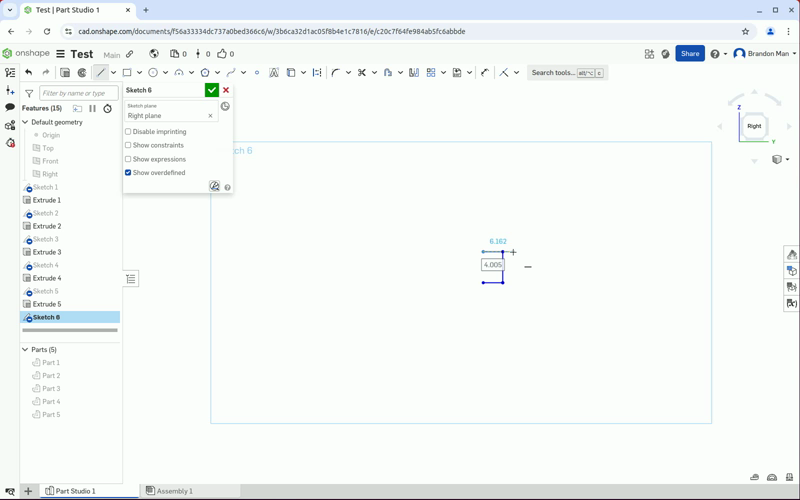
key_down(shift)
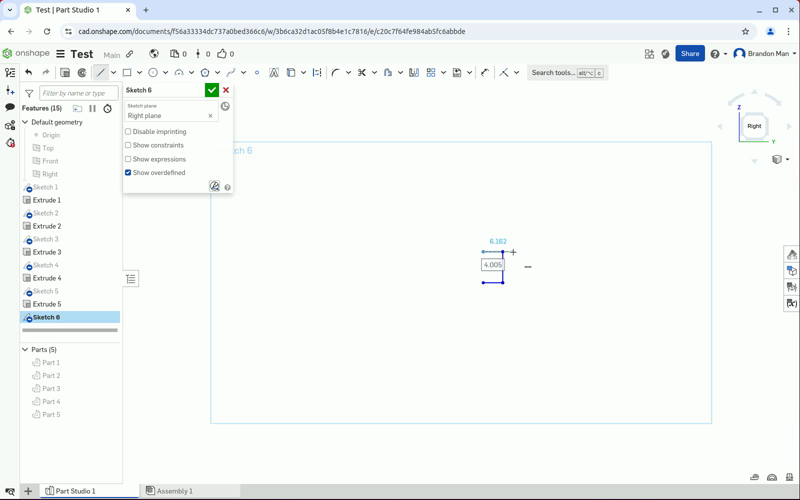
mouse_move(483, 282)
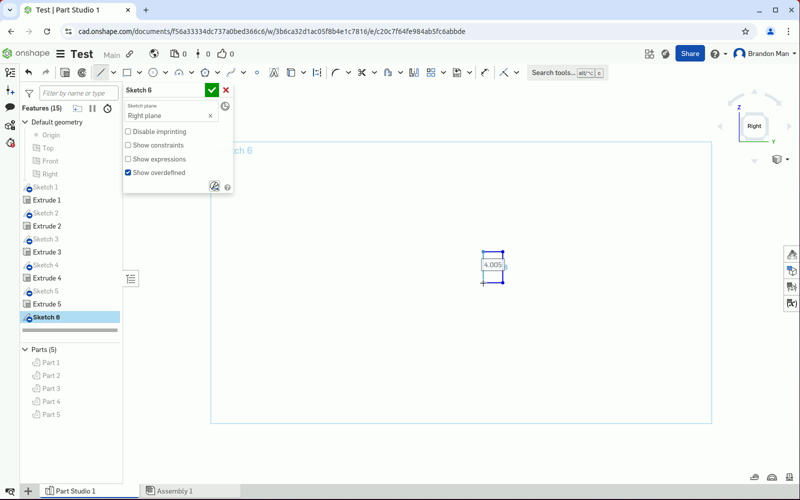
key_up(shift)
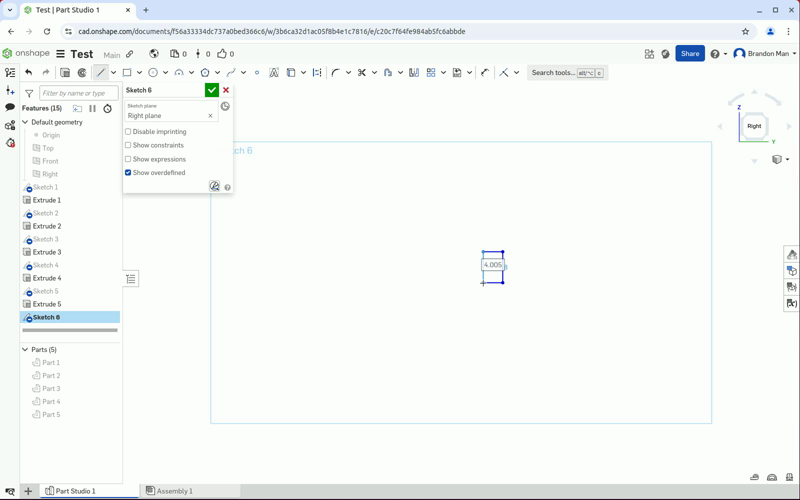
click(483, 282)
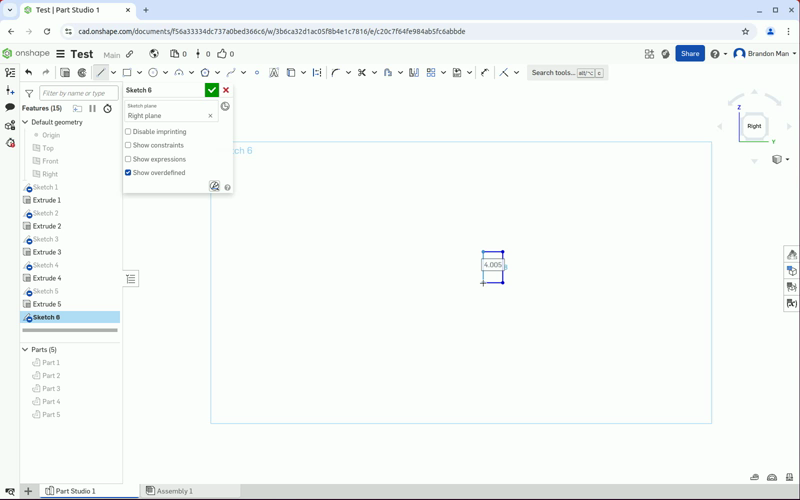
key(esc)
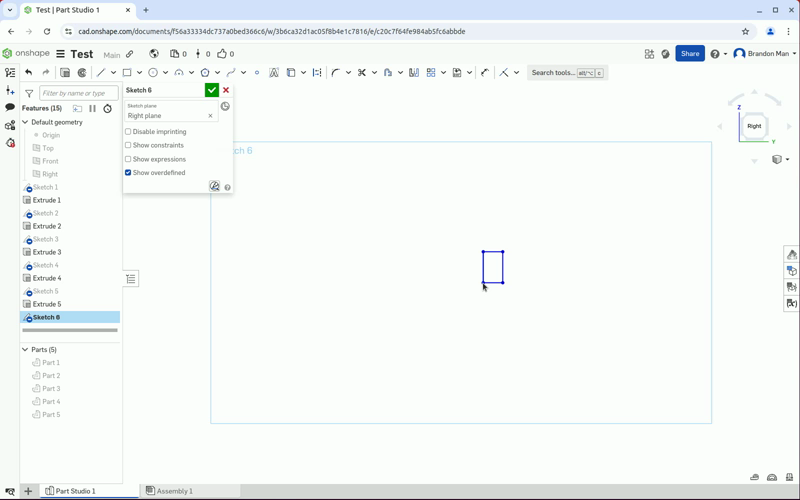
mouse_move(490, 258)
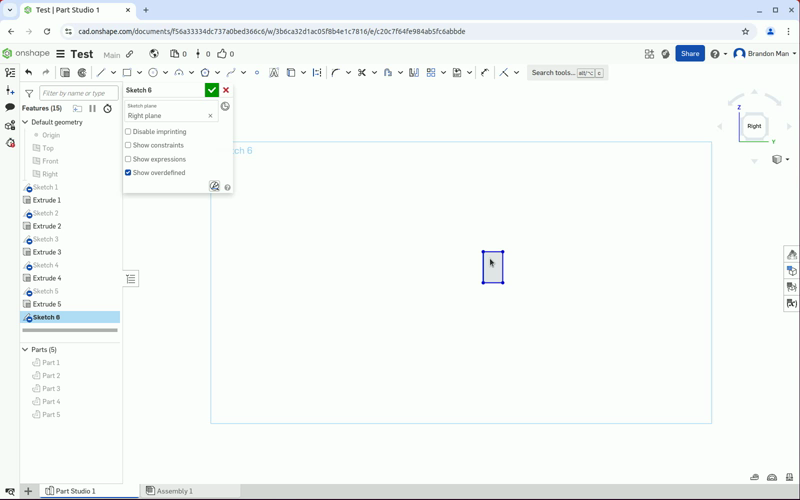
scroll(6)
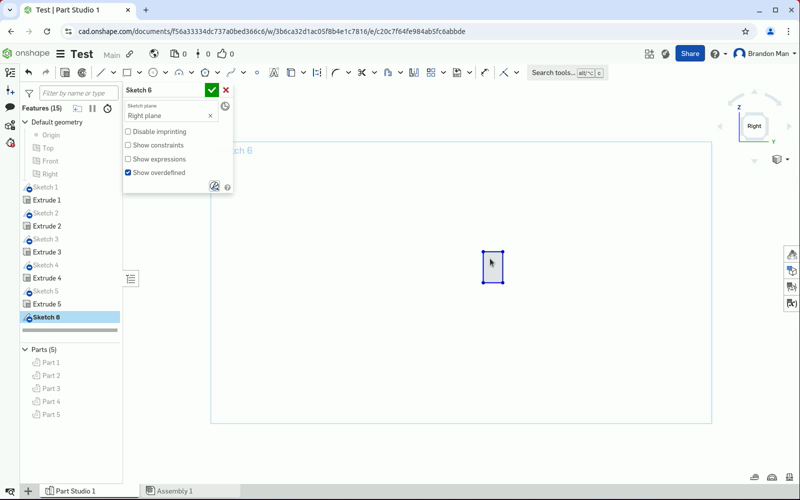
scroll(6)
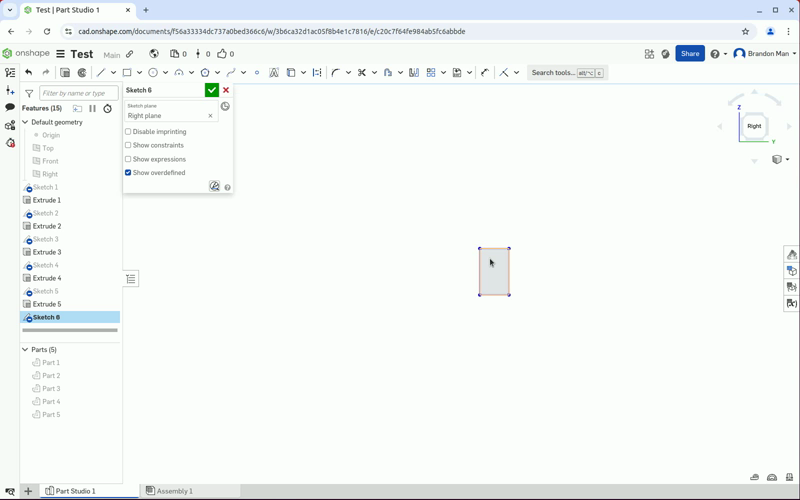
scroll(6)
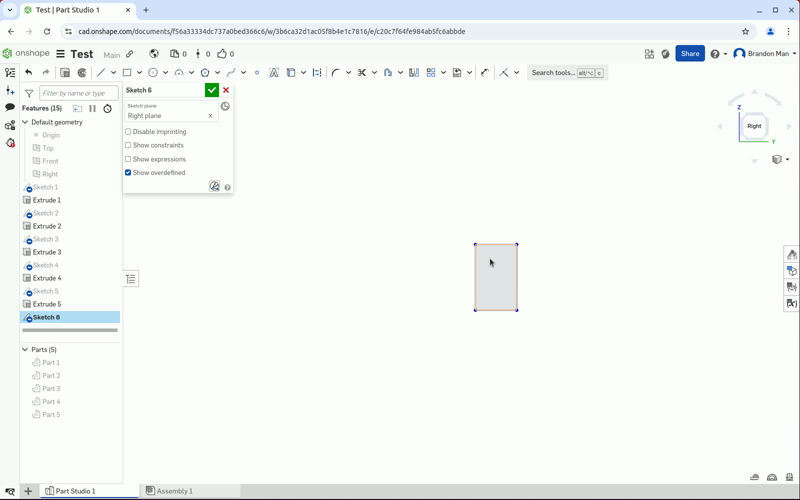
scroll(6)
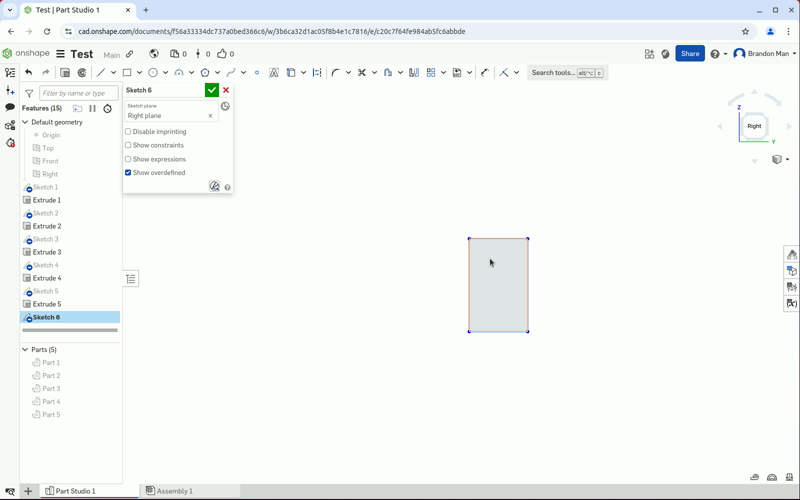
scroll(6)
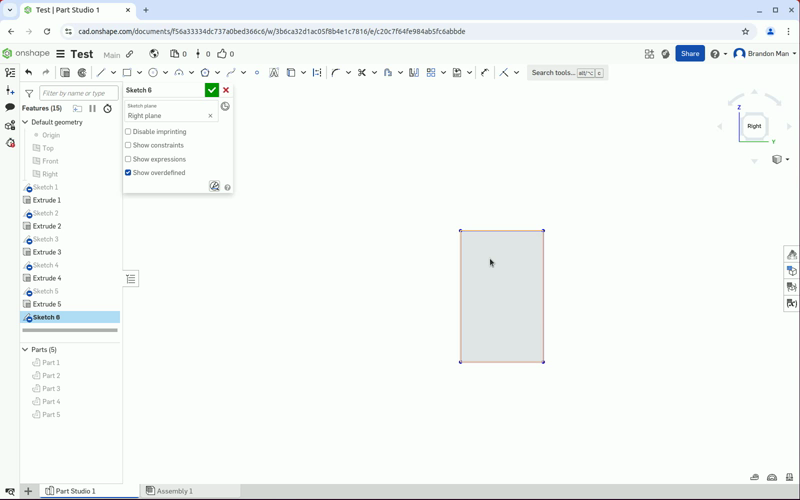
scroll(6)
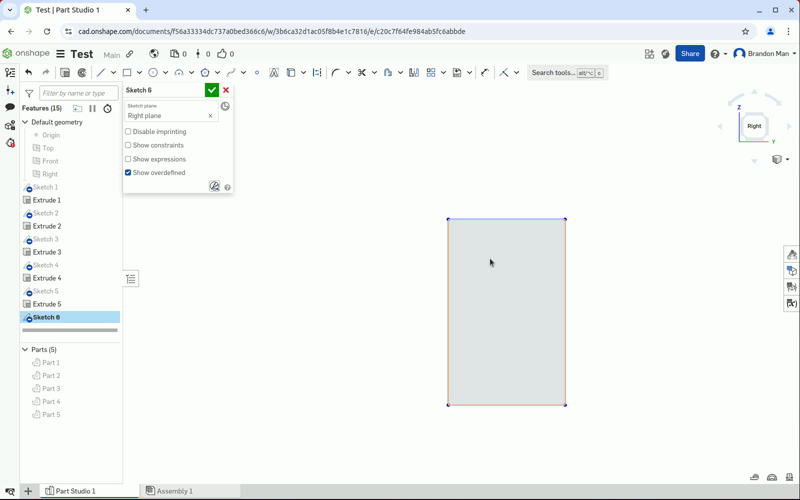
scroll(6)
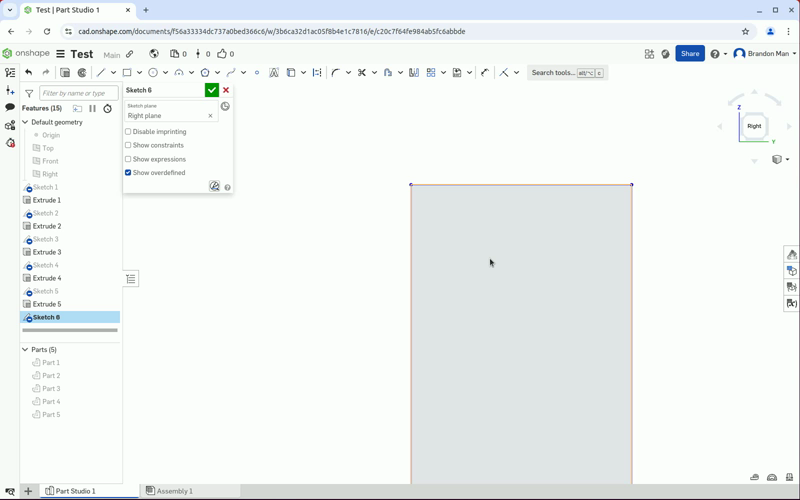
click(490, 258)
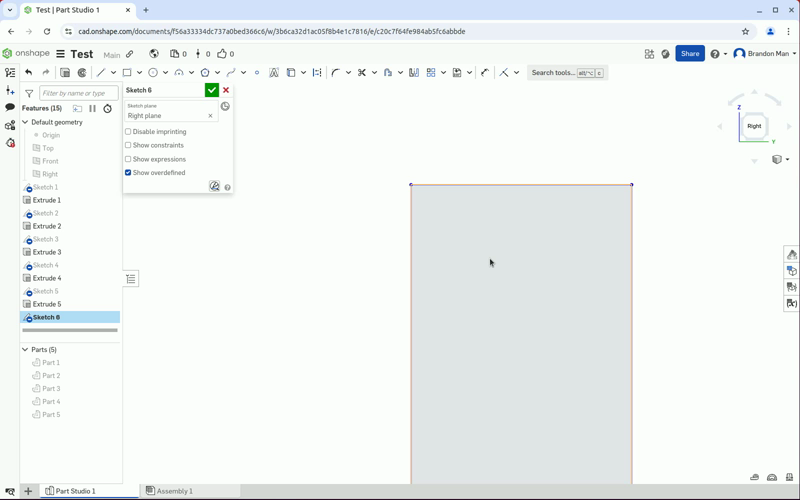
scroll(-6)
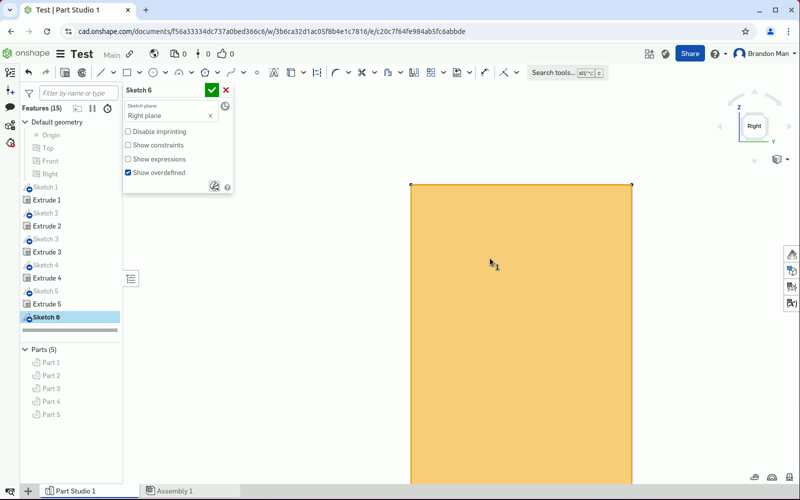
scroll(-6)
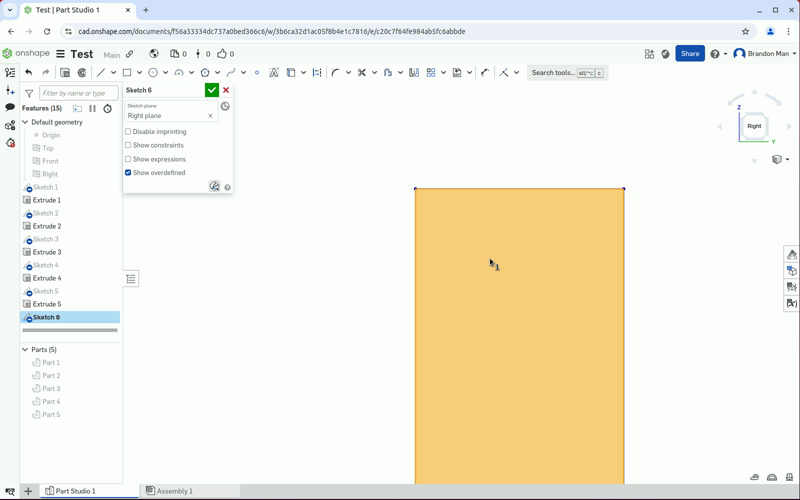
scroll(-6)
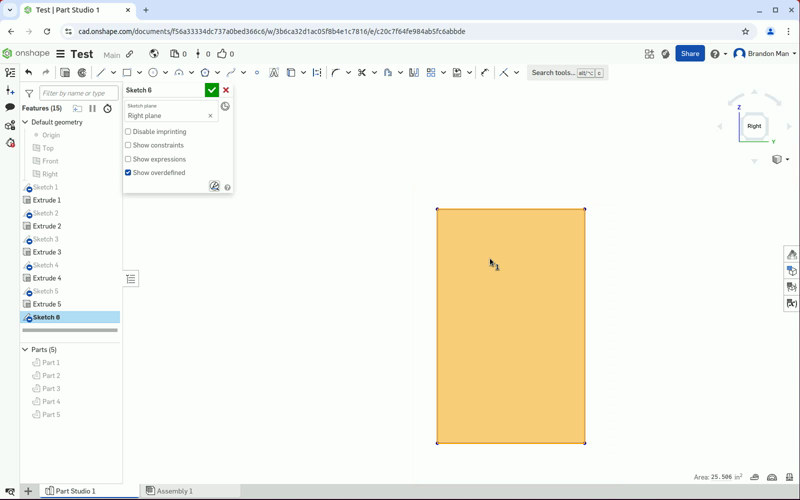
scroll(-6)
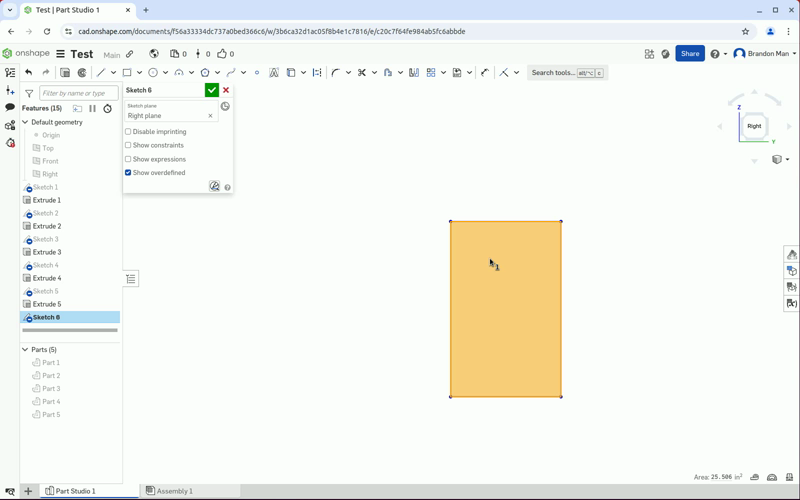
scroll(-6)
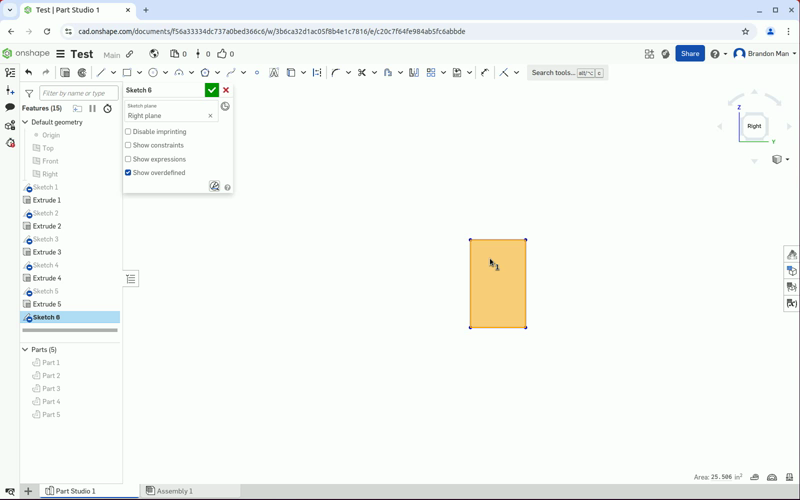
scroll(-6)
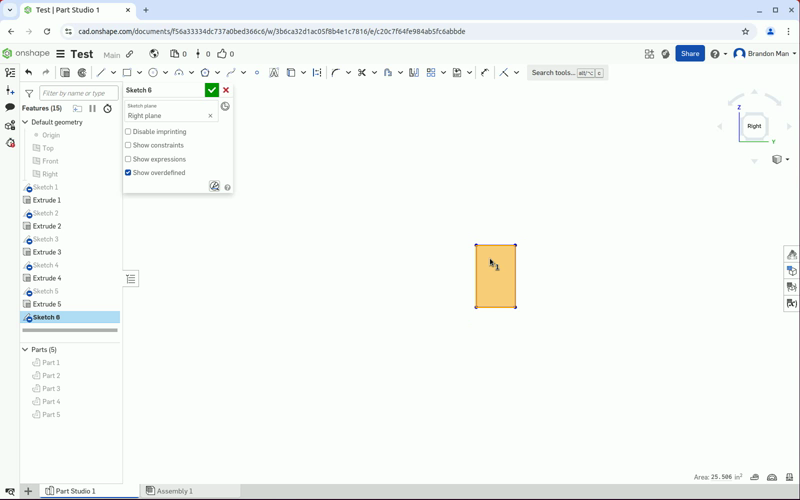
scroll(-6)
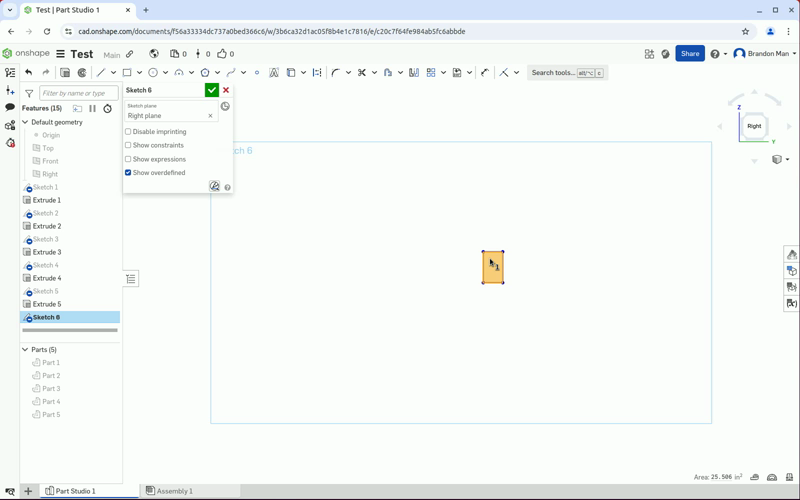
mouse_move(73, 352)
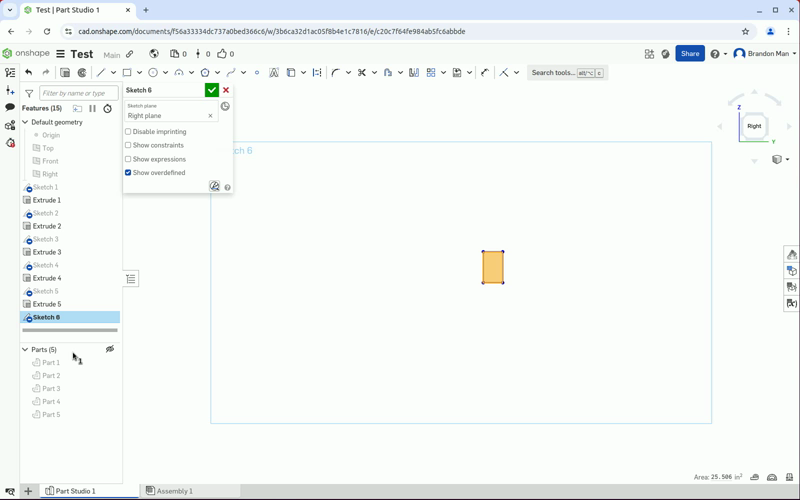
key(shift+y)
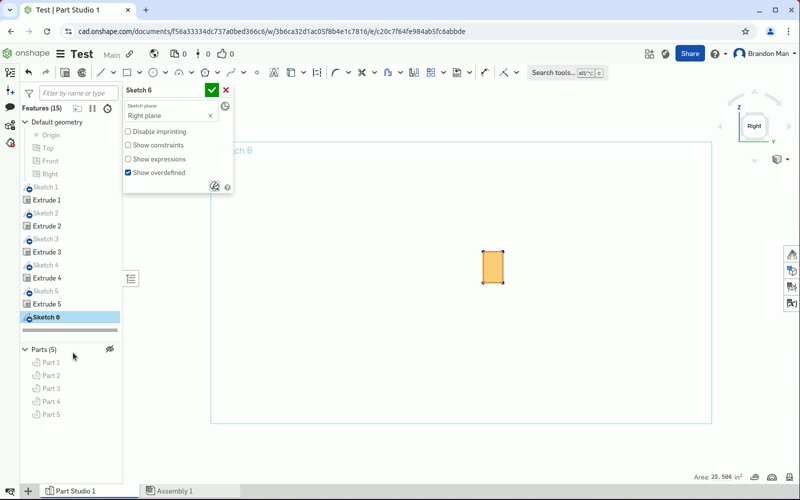
key(shift+e)
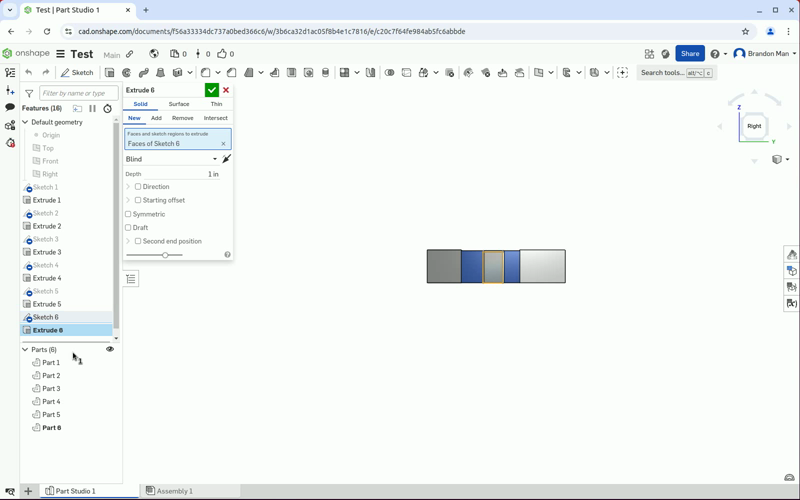
mouse_move(143, 106)
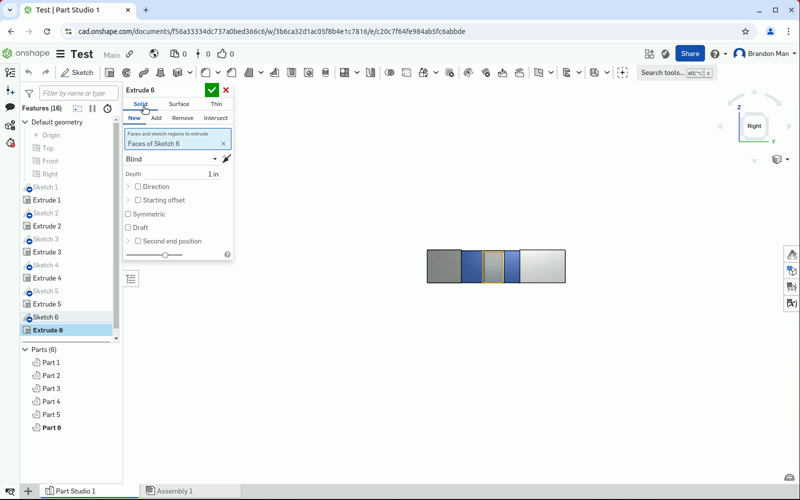
click(143, 106)
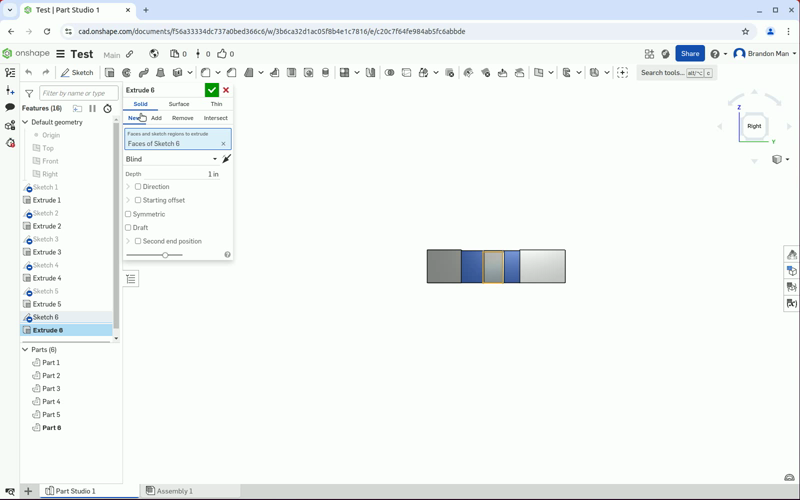
mouse_move(137, 120)
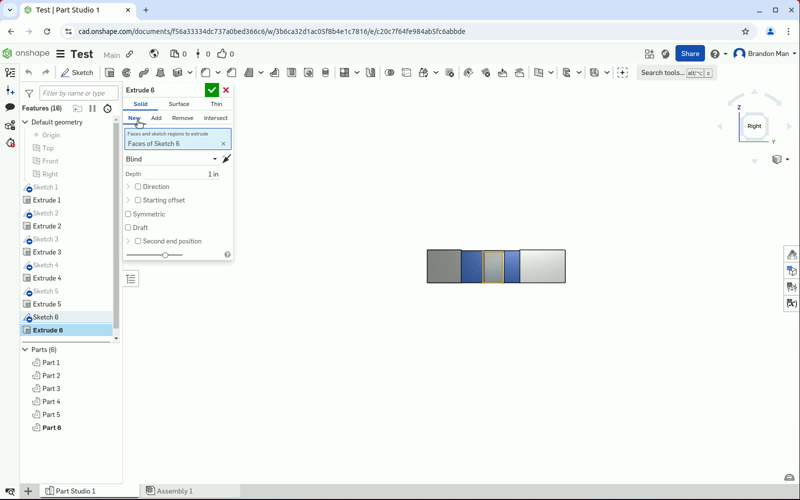
click(137, 120)
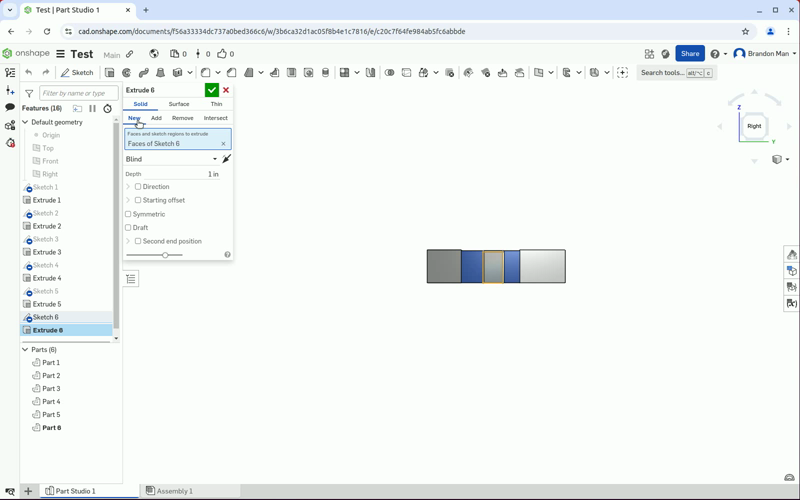
key(tab, 4)
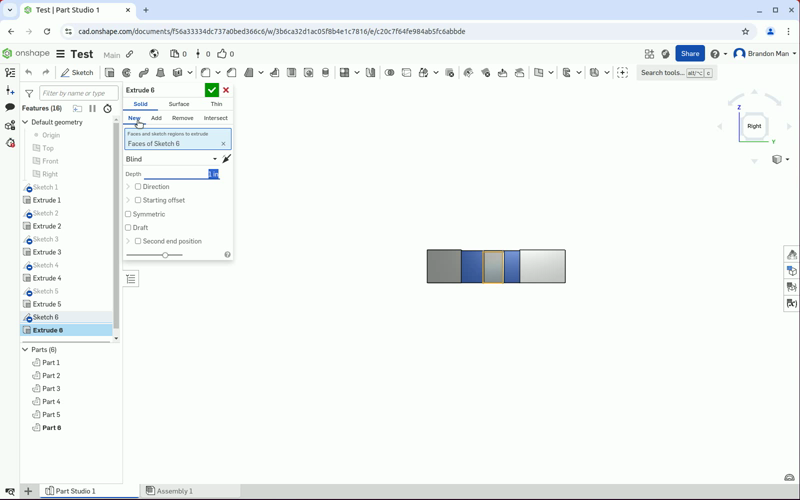
text(-23.108)
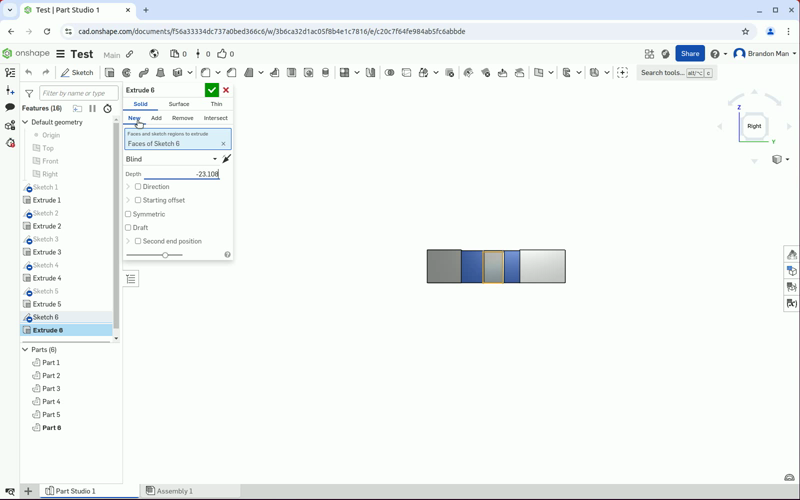
key(enter)
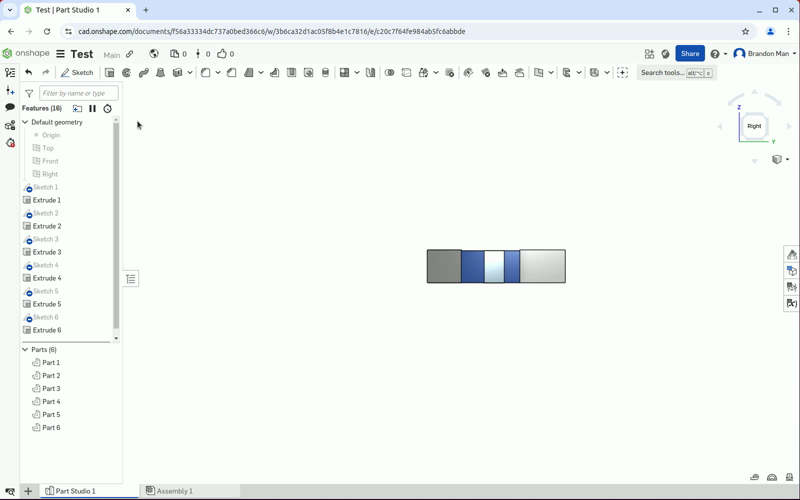
key(shift+h)
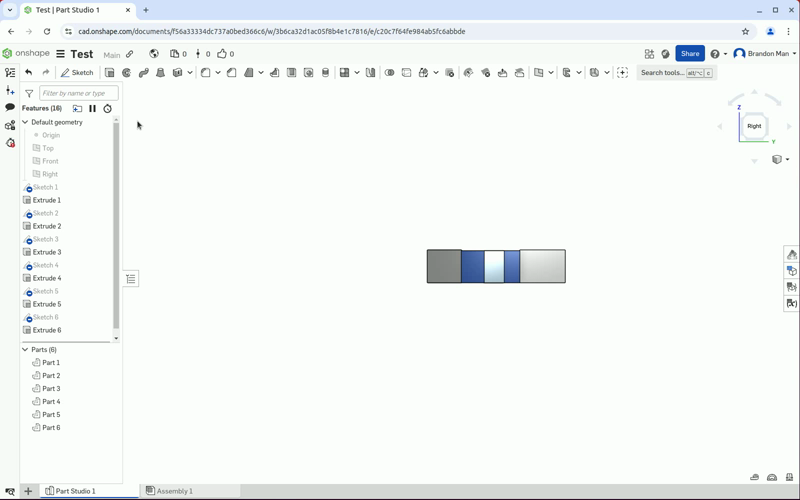
key(shift+h)
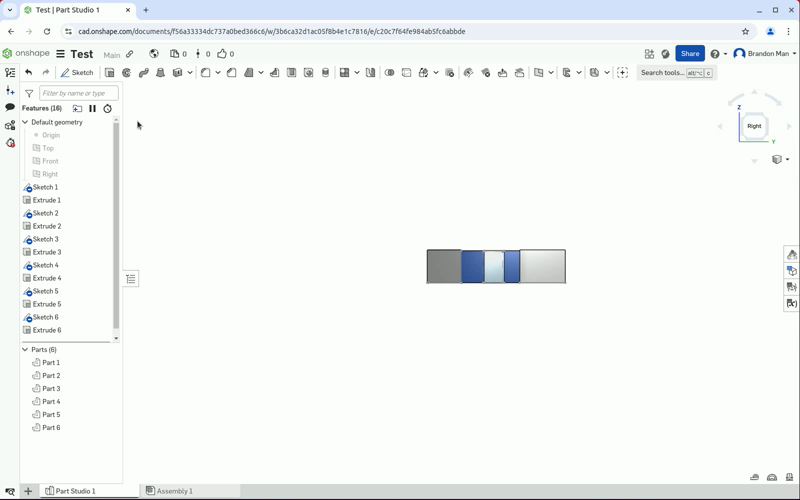
key(shift+7)
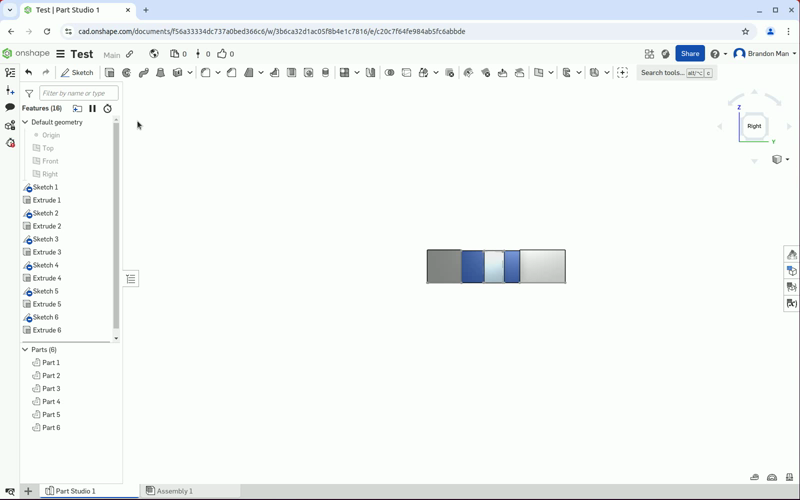
key(right, 2)
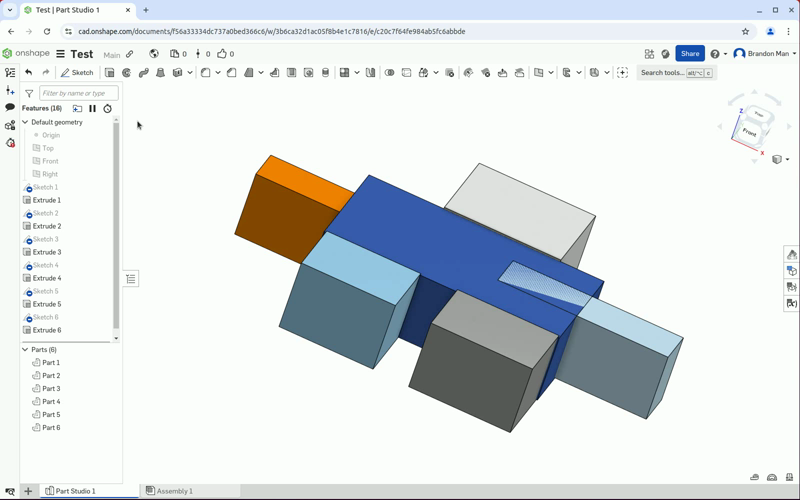
key(down, 2)
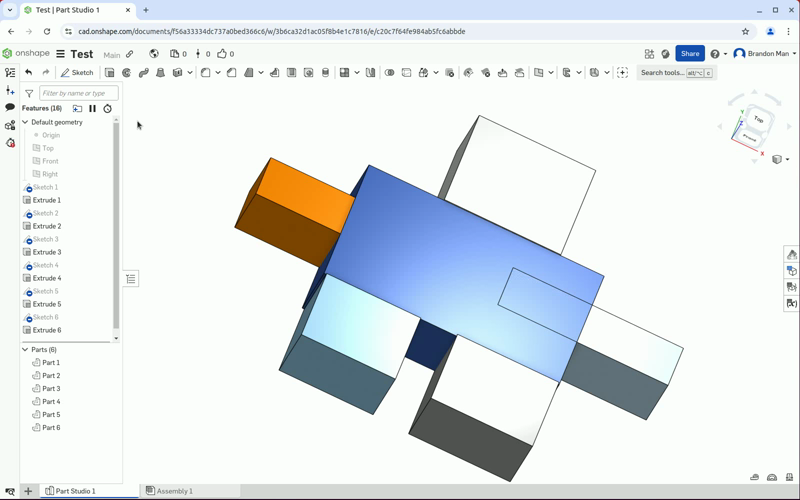
key(up, 2)
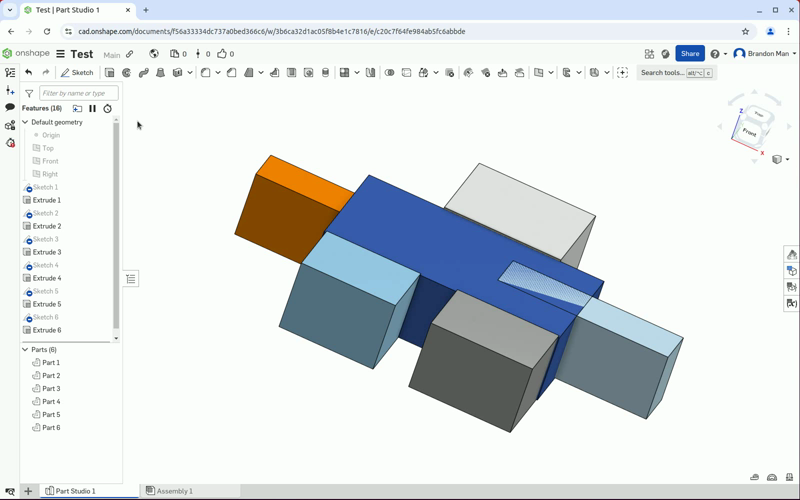
key(left, 2)
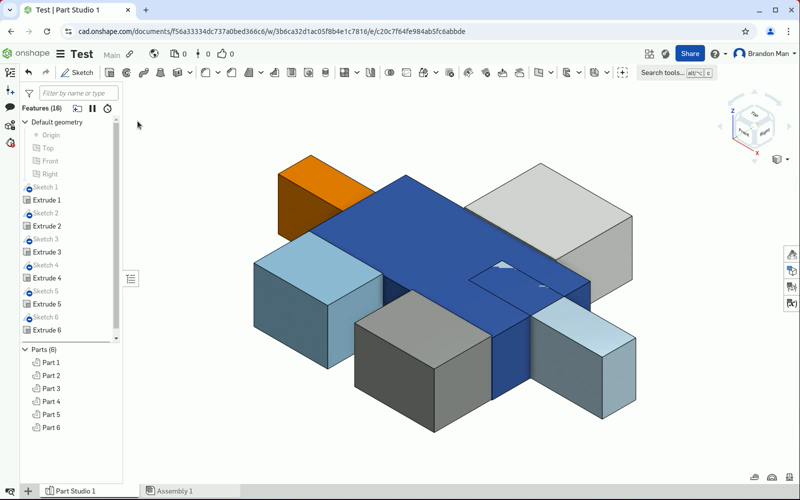
mouse_move(69, 189)
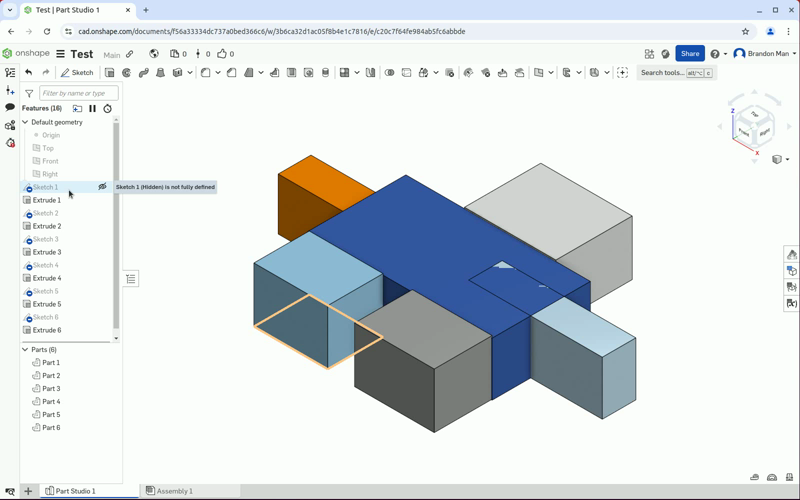
click(69, 189)